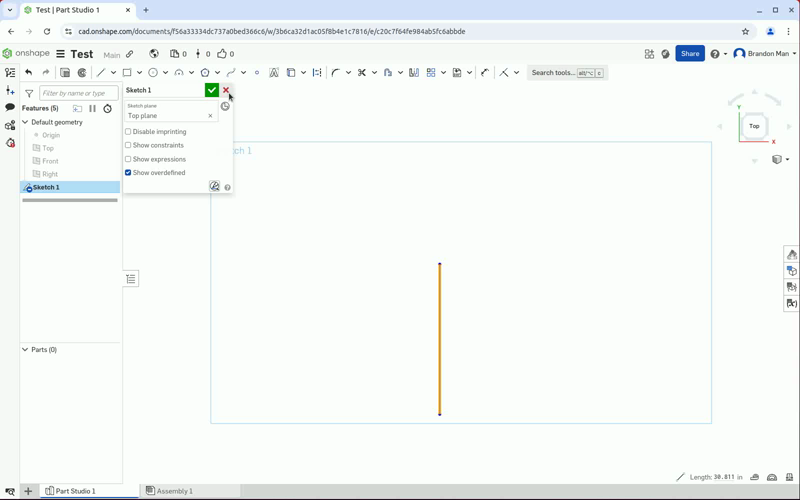
key(shift+h)
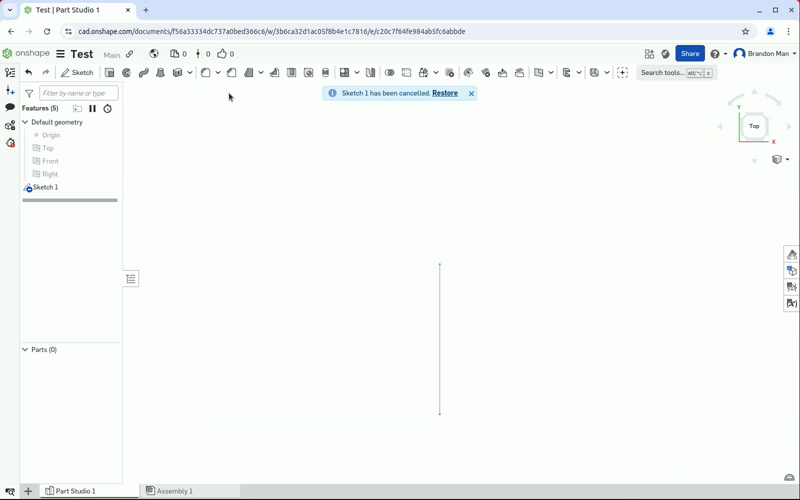
key(shift+s)
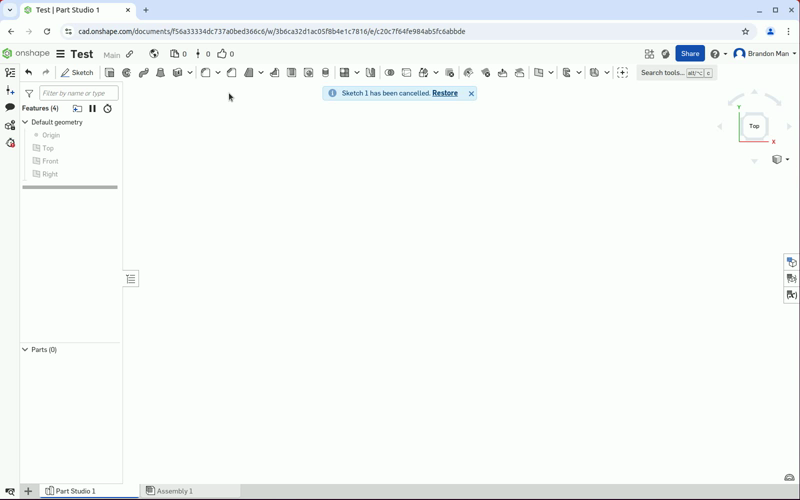
mouse_move(73, 150)
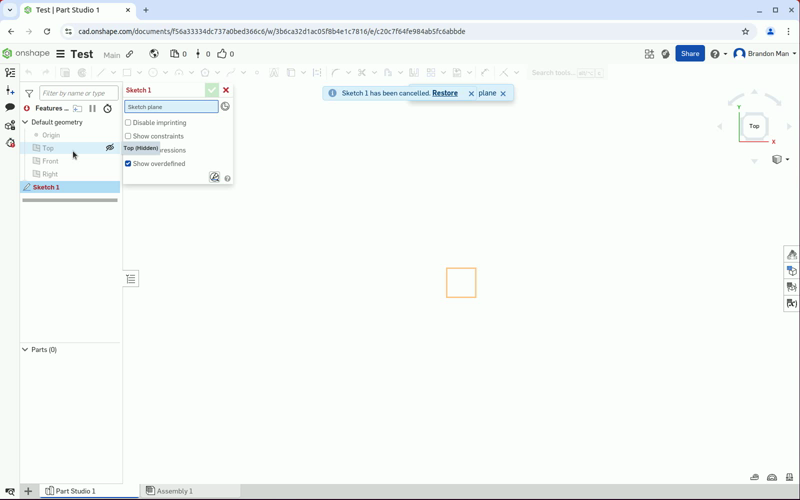
click(73, 150)
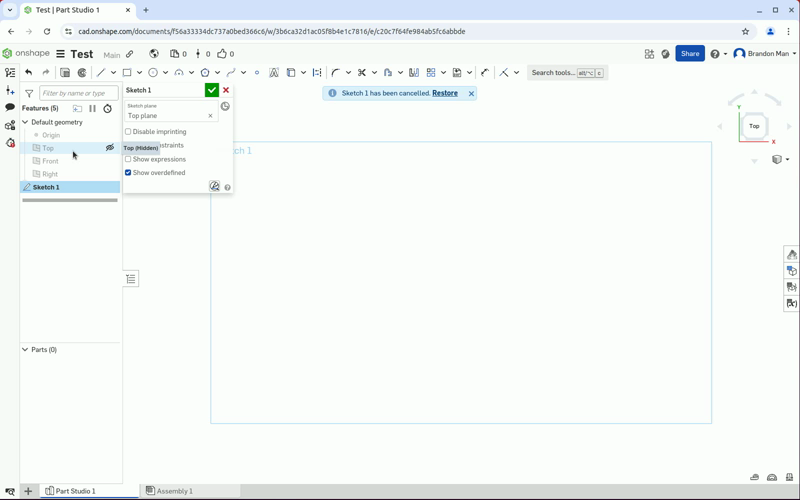
mouse_move(73, 352)
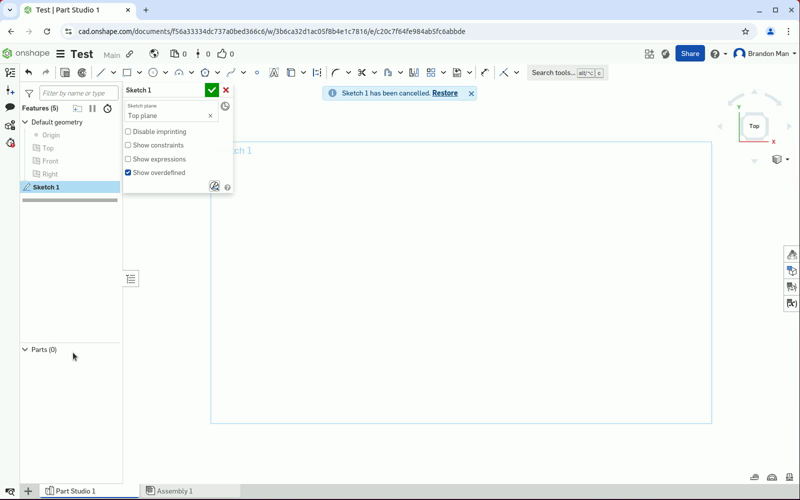
key(y)
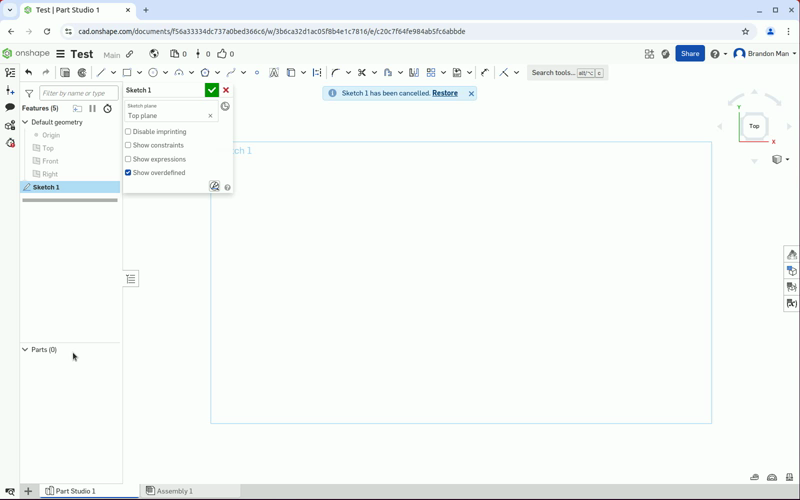
key(l)
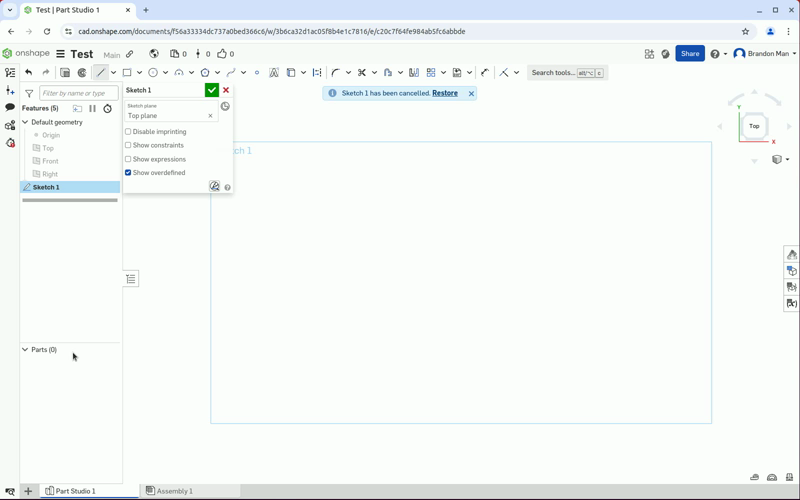
key_down(shift)
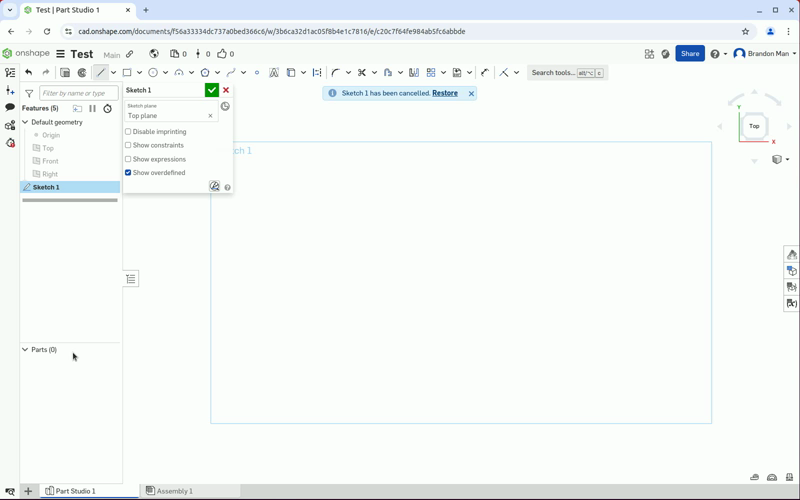
mouse_move(460, 205)
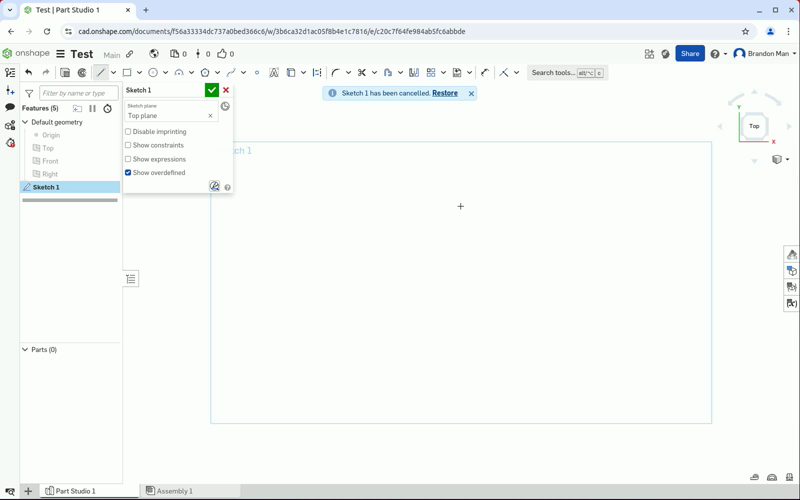
click(460, 205)
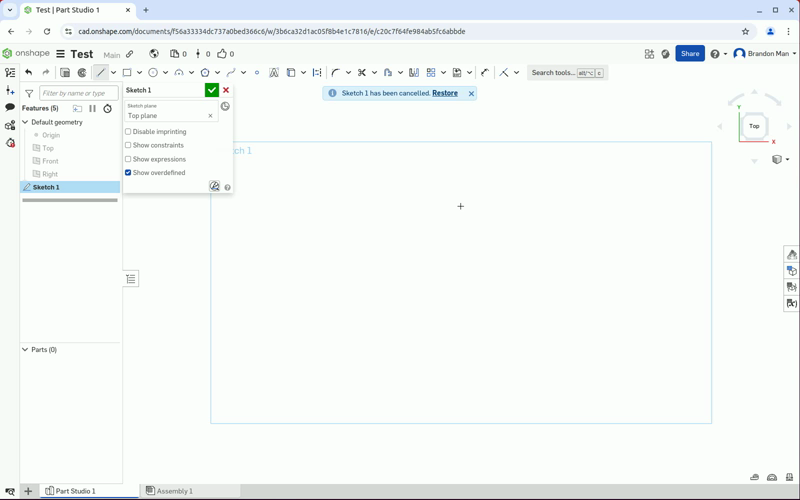
key_up(shift)
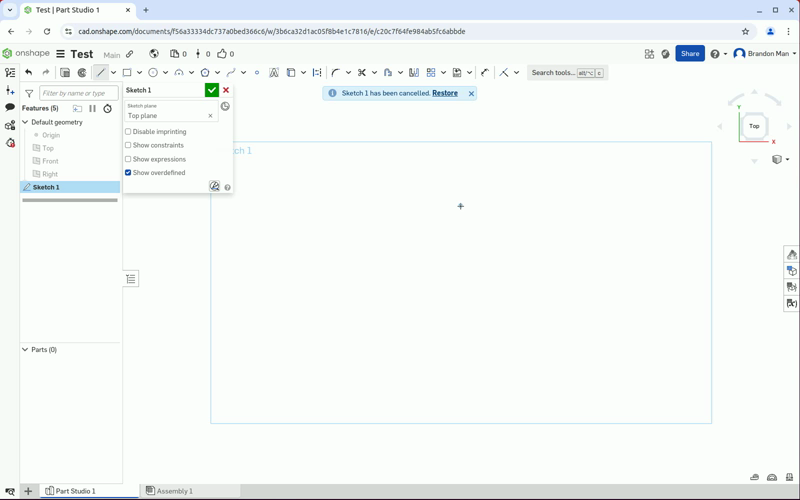
key_down(shift)
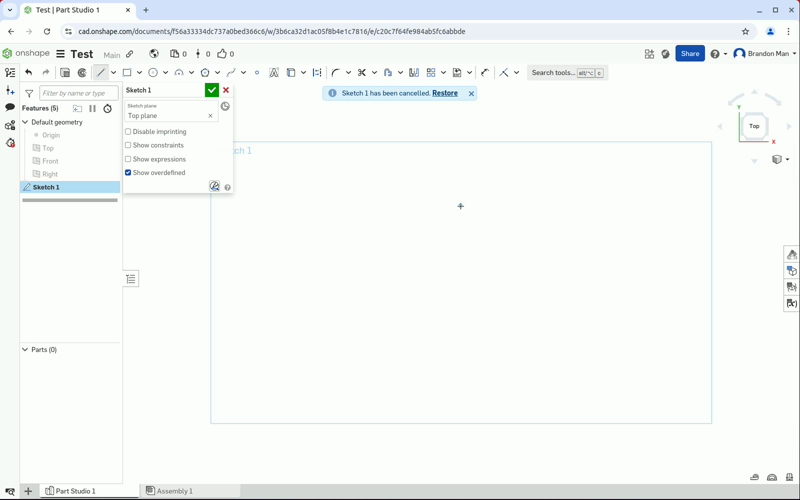
mouse_move(490, 205)
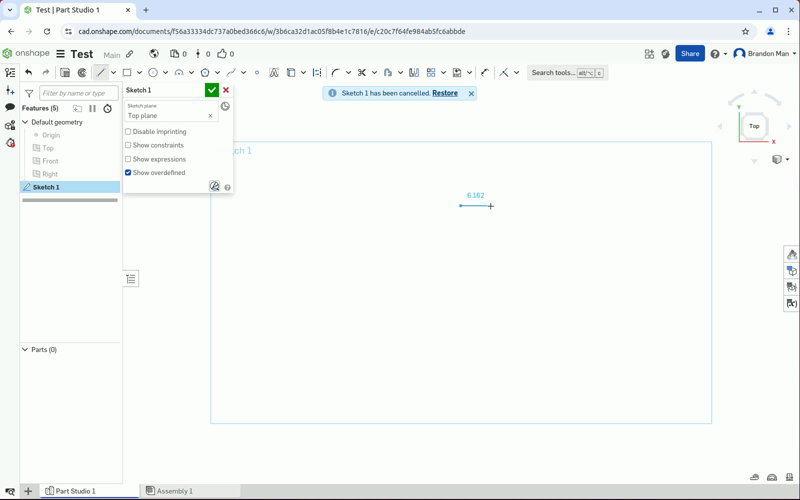
mouse_move(516, 205)
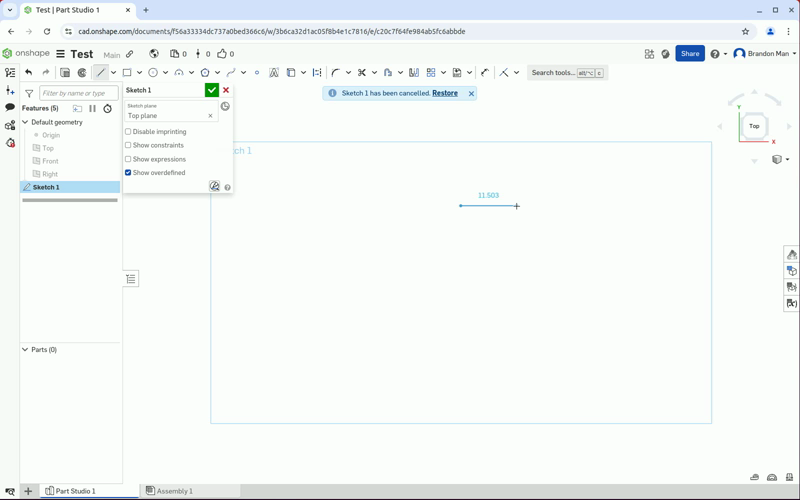
click(516, 205)
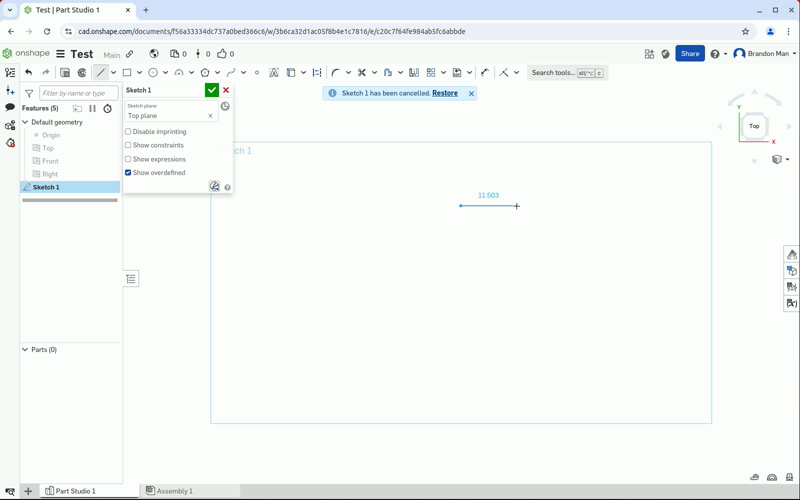
key_up(shift)
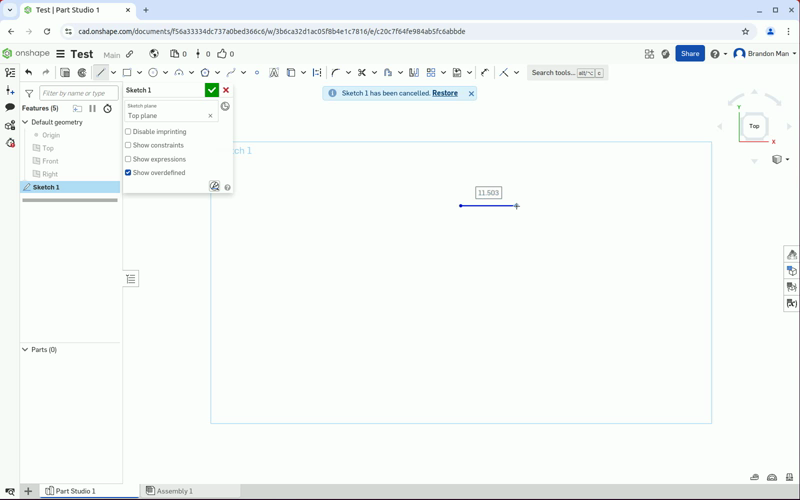
key(esc)
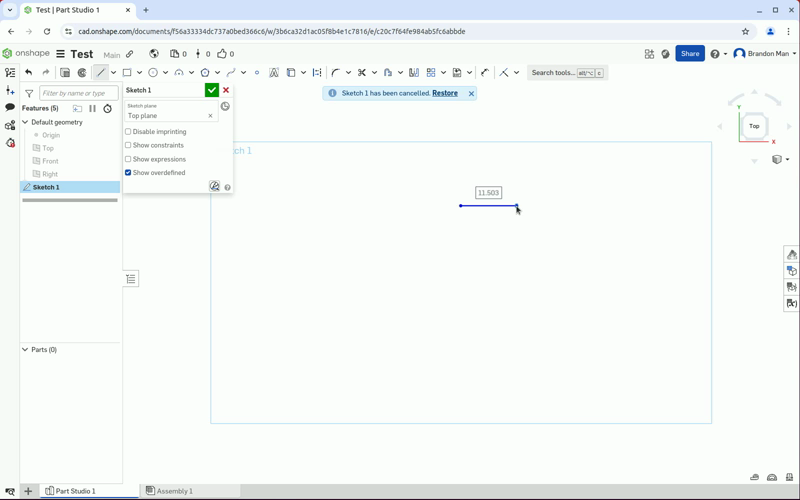
key(a)
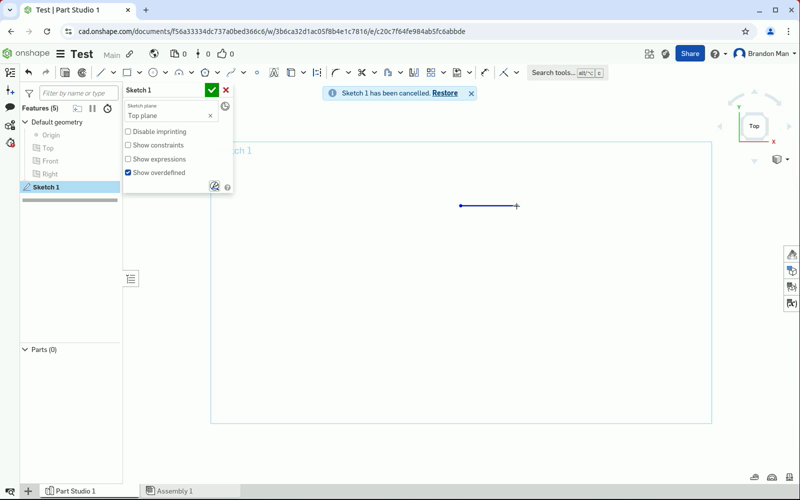
mouse_move(516, 205)
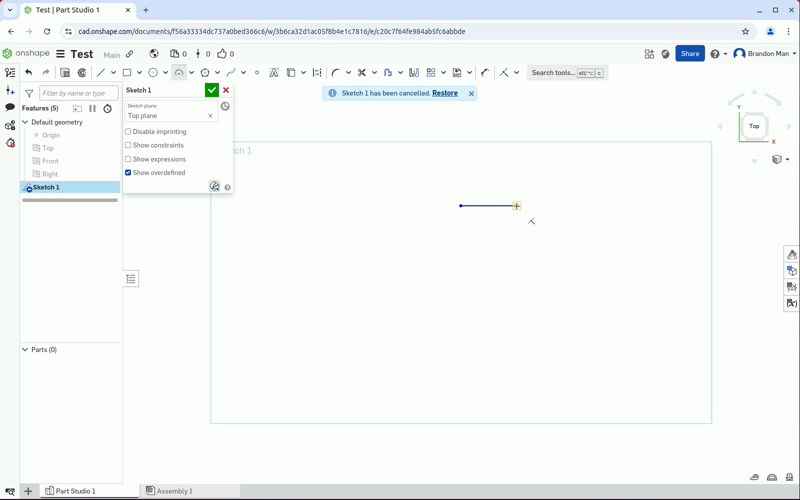
click(516, 205)
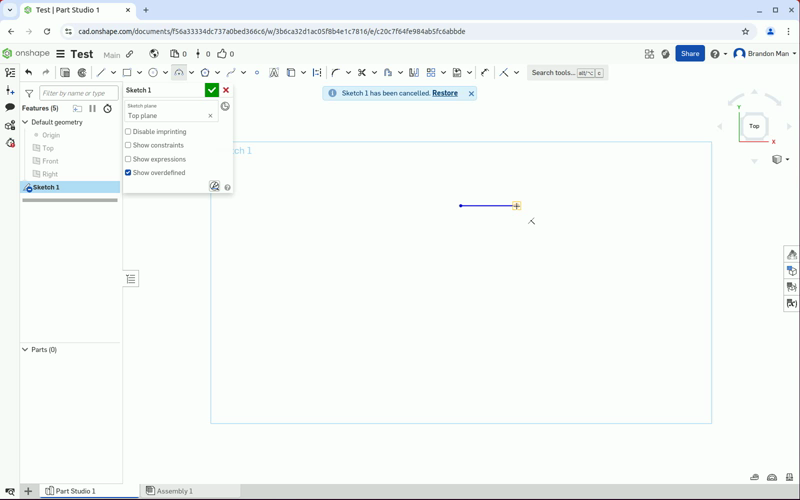
key_down(shift)
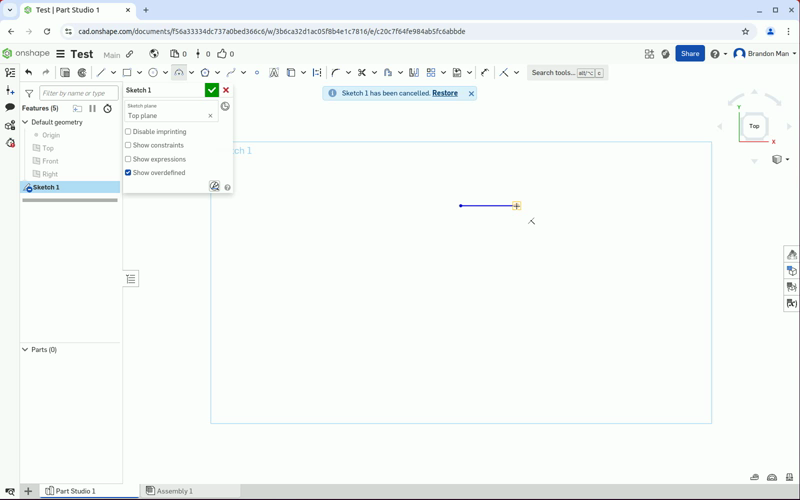
mouse_move(467, 189)
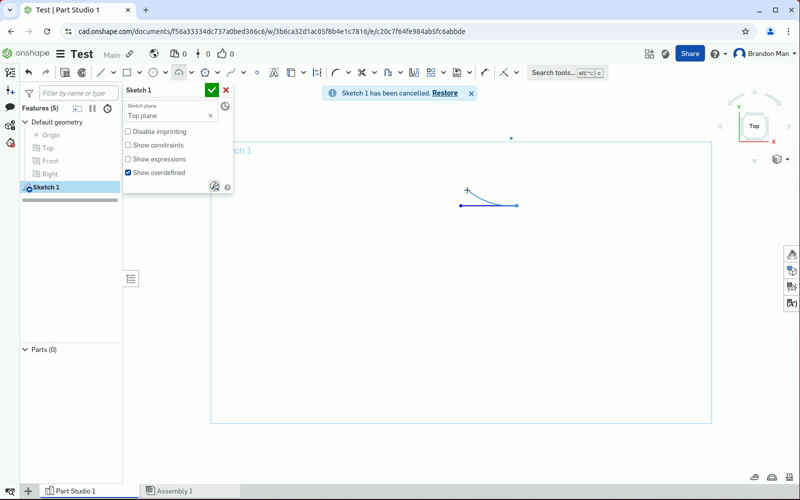
click(467, 189)
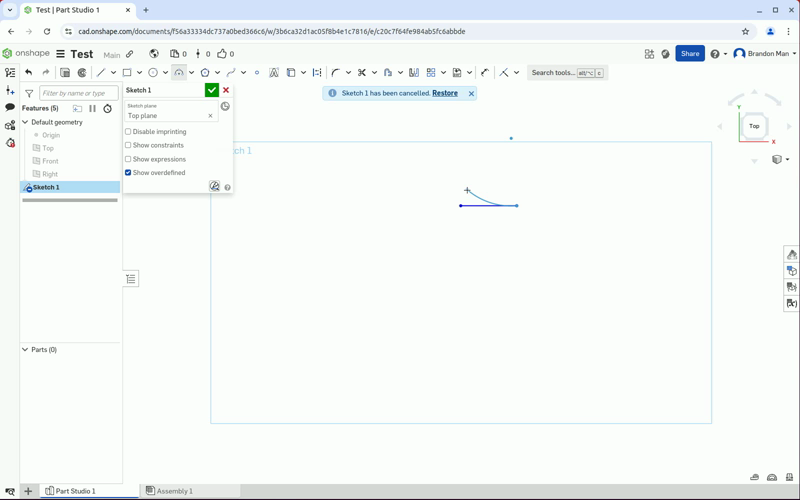
mouse_move(492, 194)
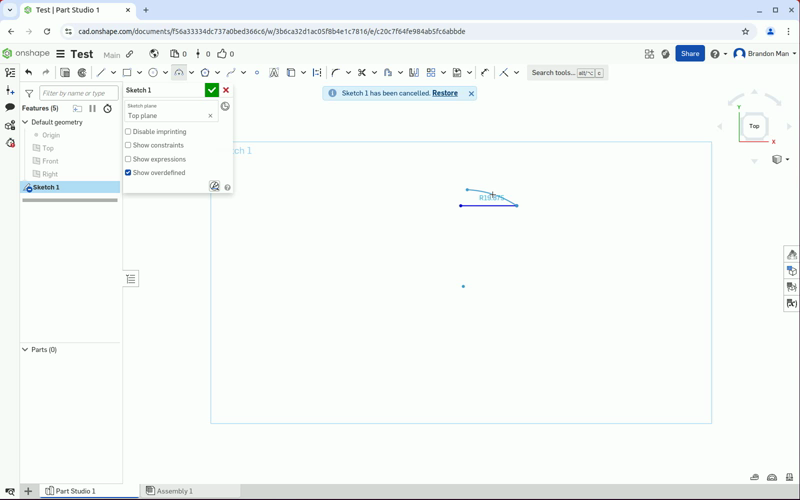
click(492, 194)
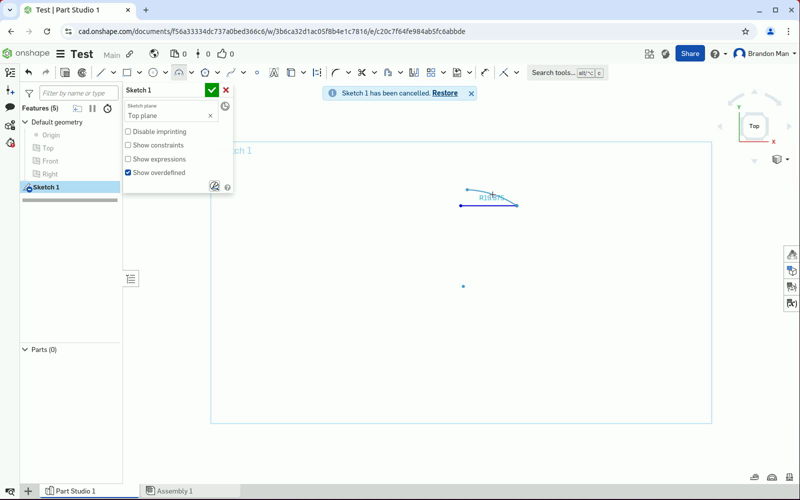
key_up(shift)
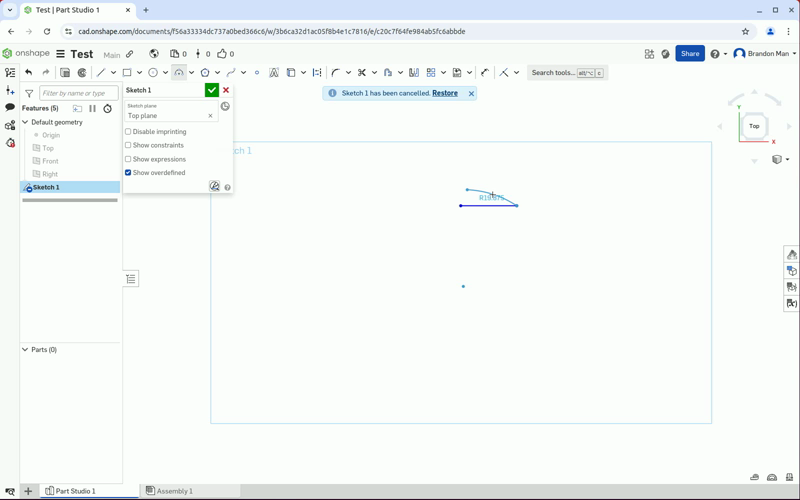
key(esc)
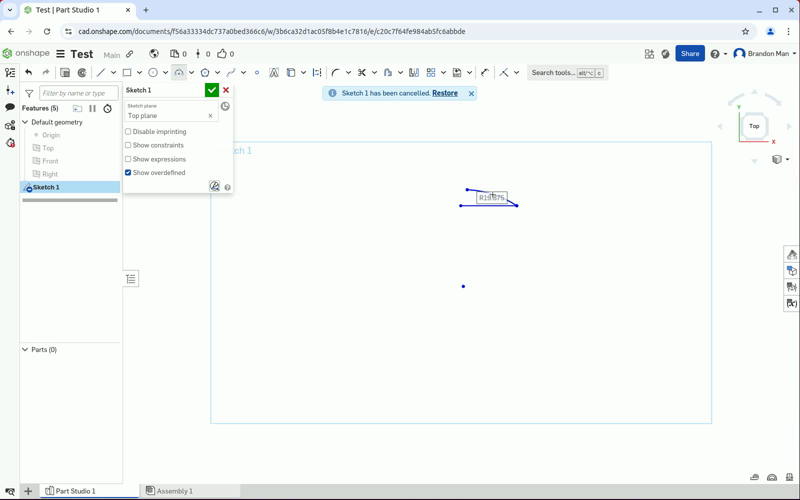
key(l)
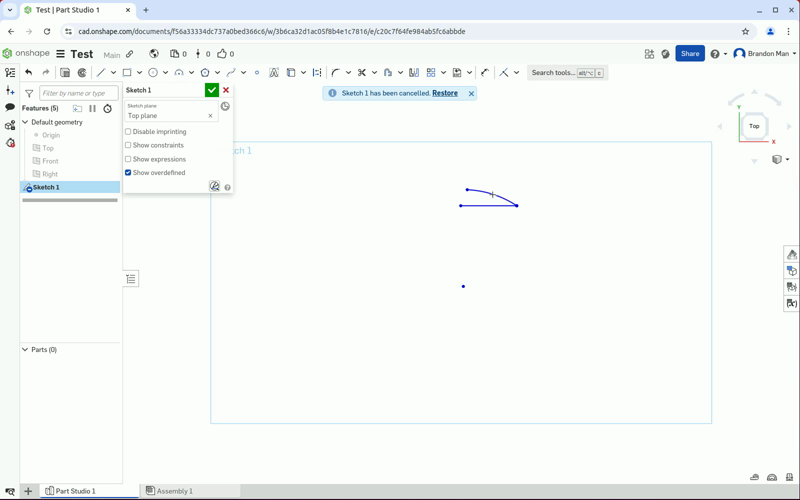
mouse_move(467, 189)
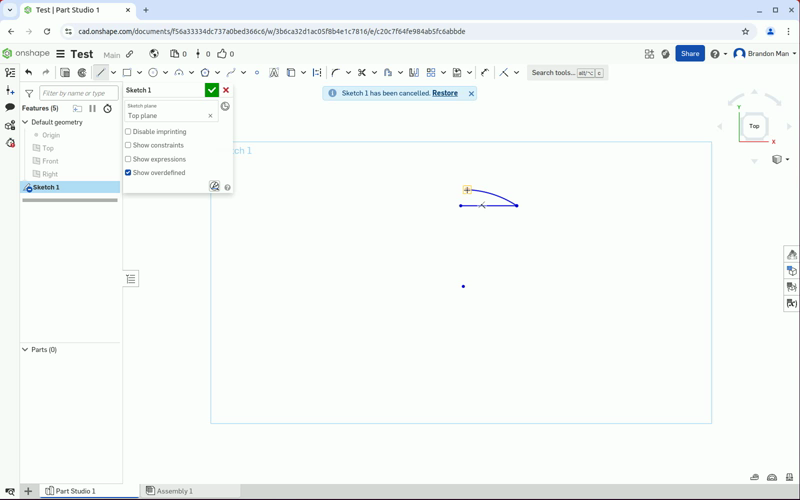
click(467, 189)
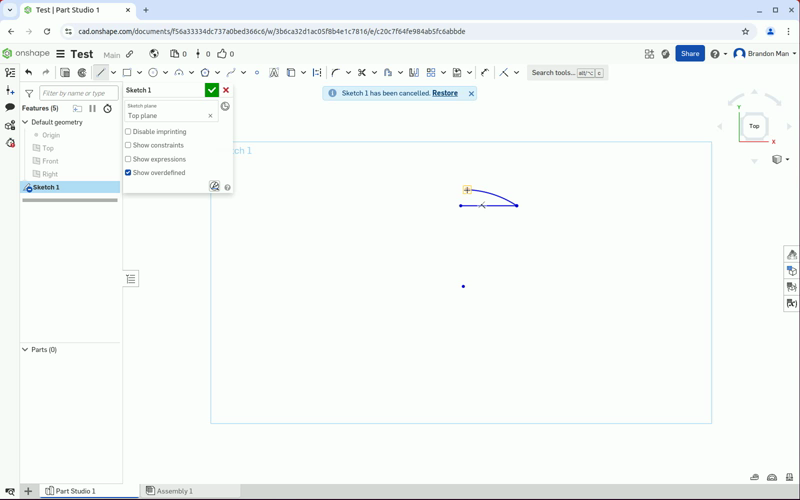
key_down(shift)
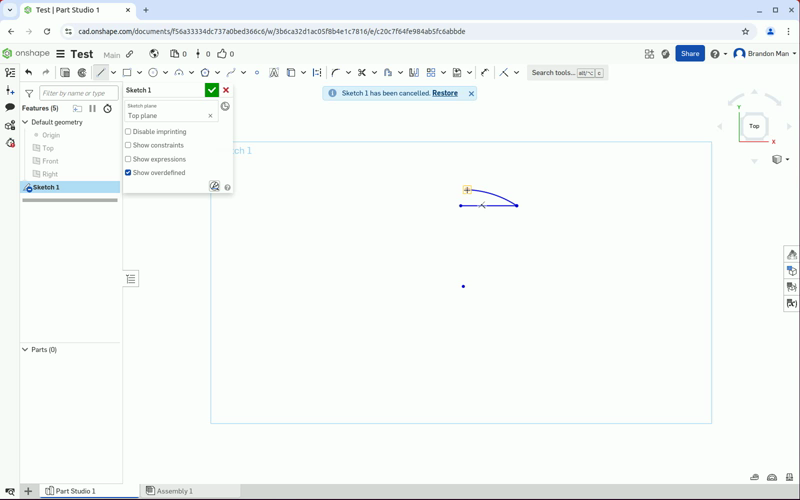
mouse_move(497, 189)
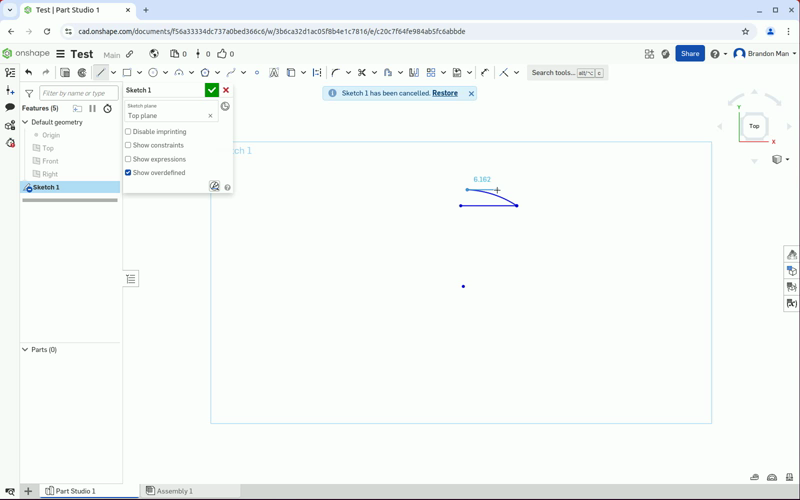
mouse_move(460, 189)
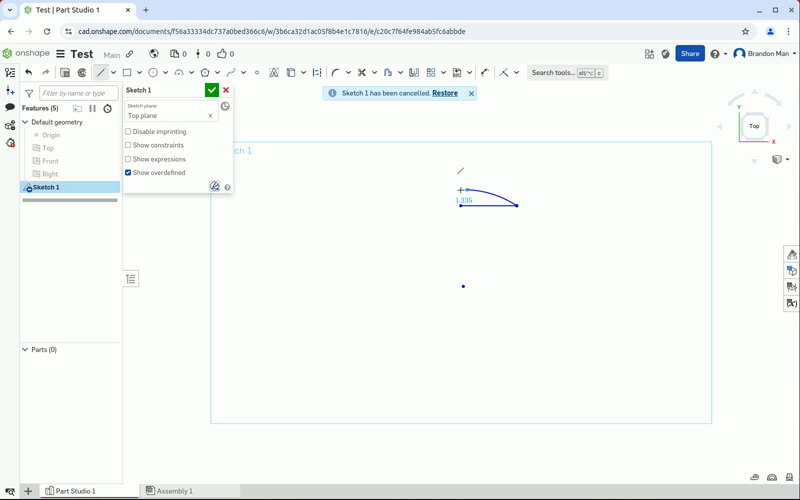
scroll(6)
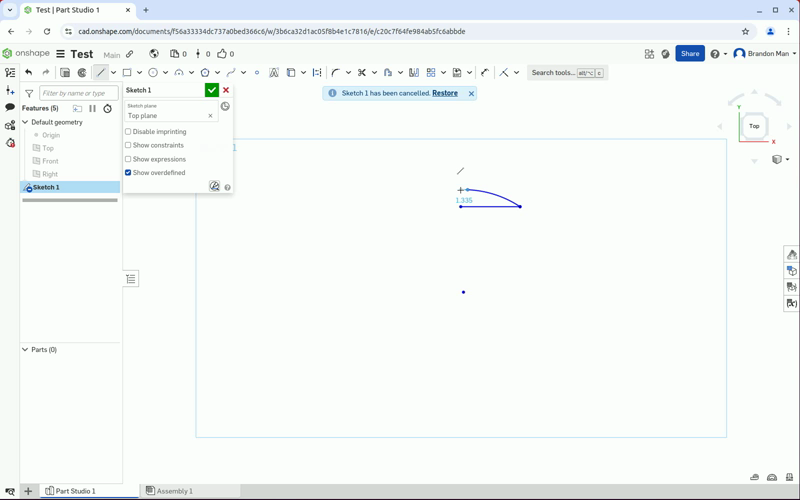
scroll(6)
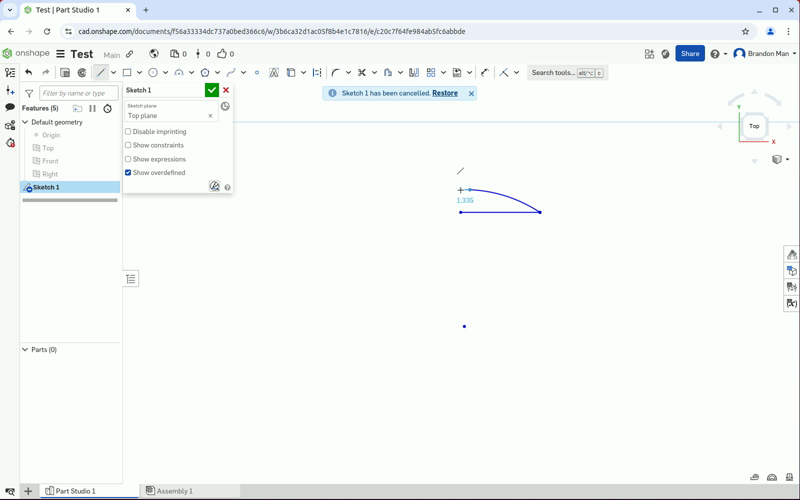
scroll(6)
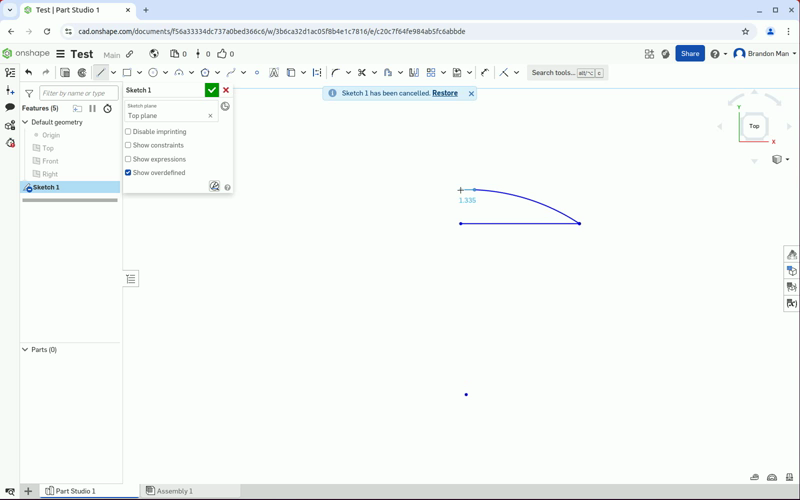
scroll(6)
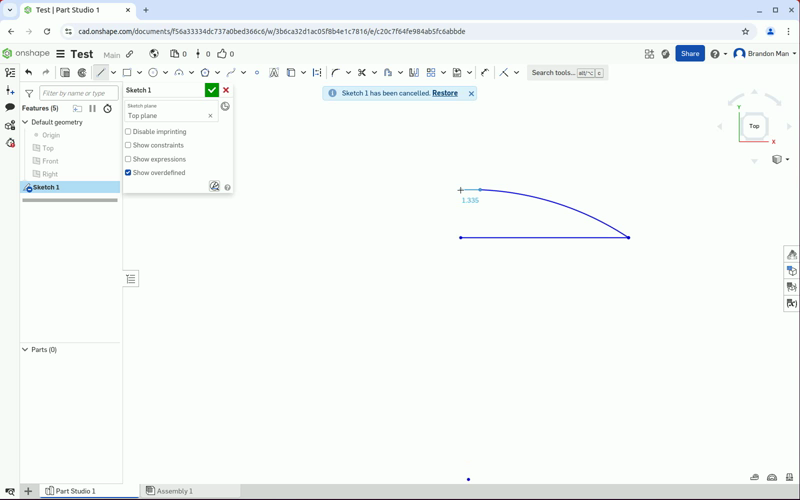
scroll(6)
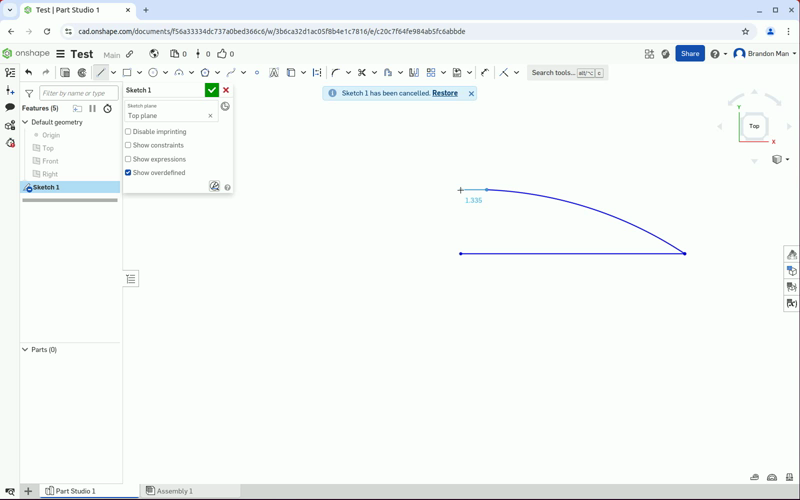
scroll(6)
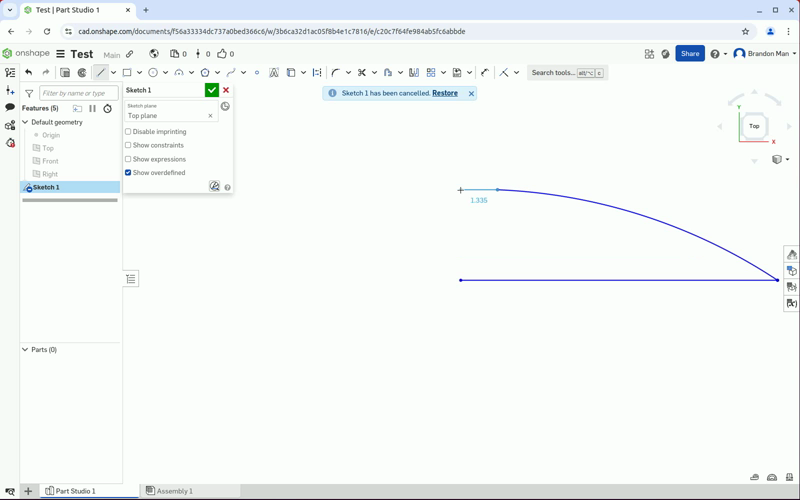
scroll(6)
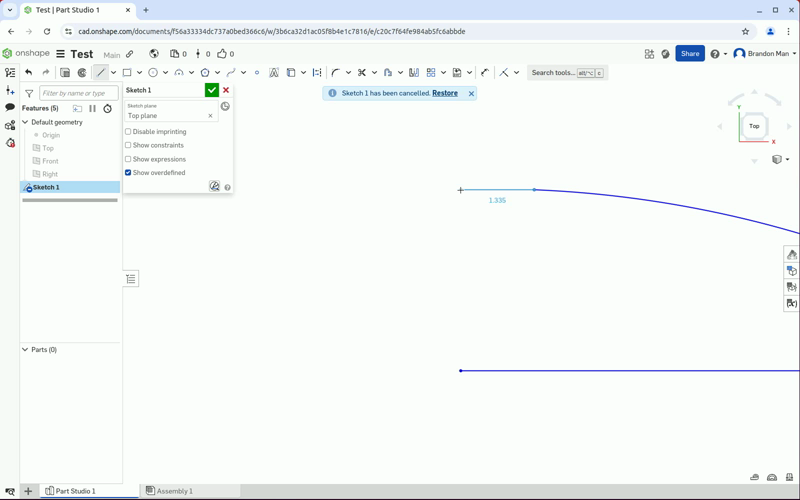
click(460, 189)
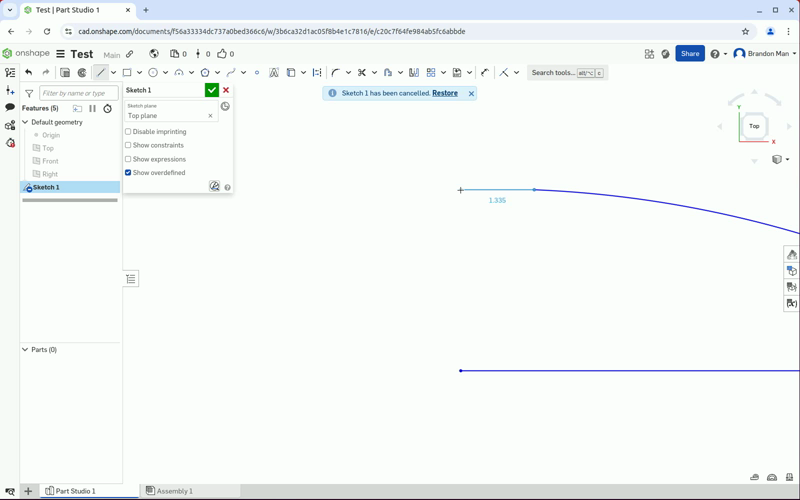
scroll(-6)
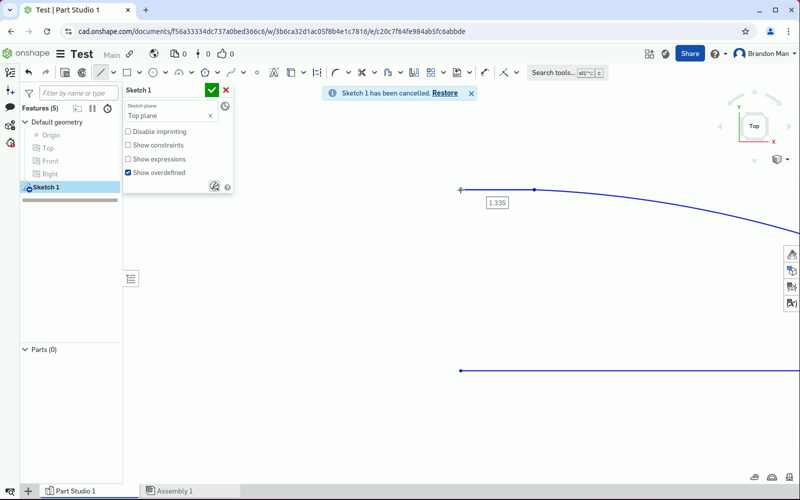
scroll(-6)
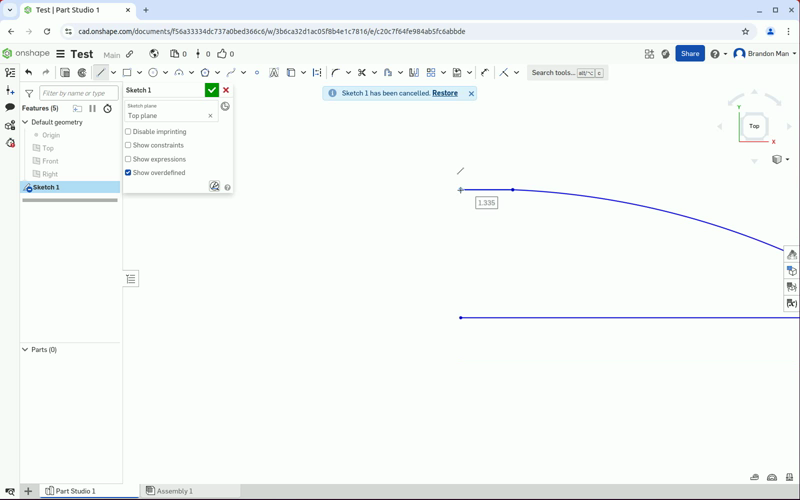
scroll(-6)
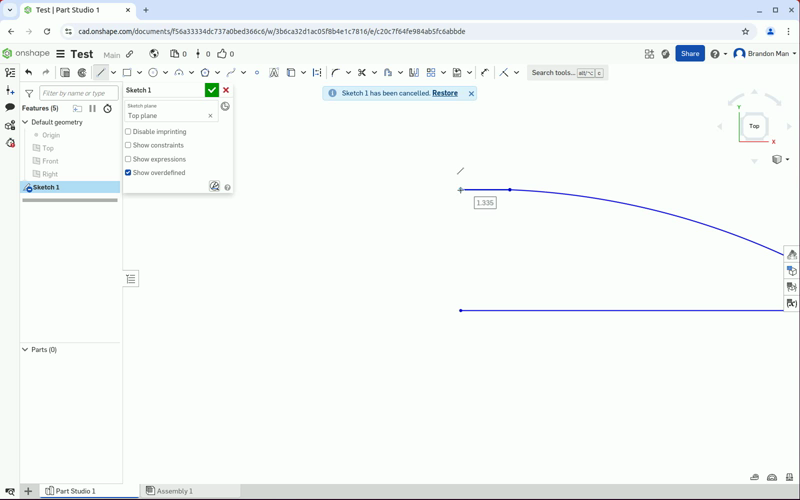
scroll(-6)
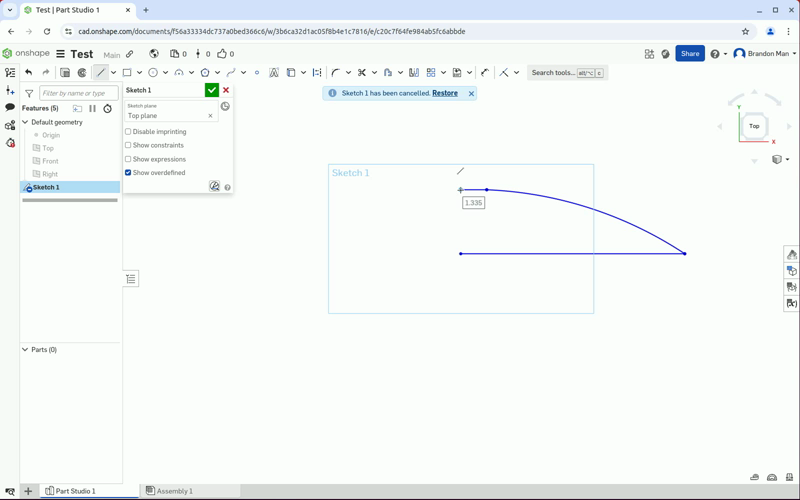
scroll(-6)
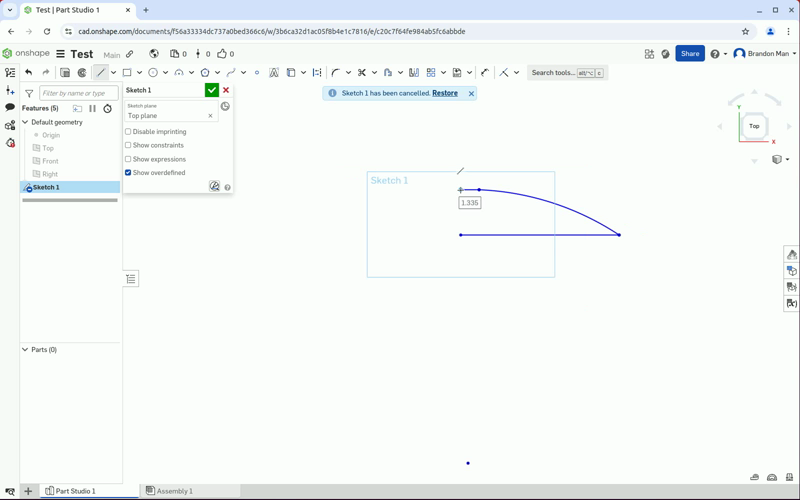
scroll(-6)
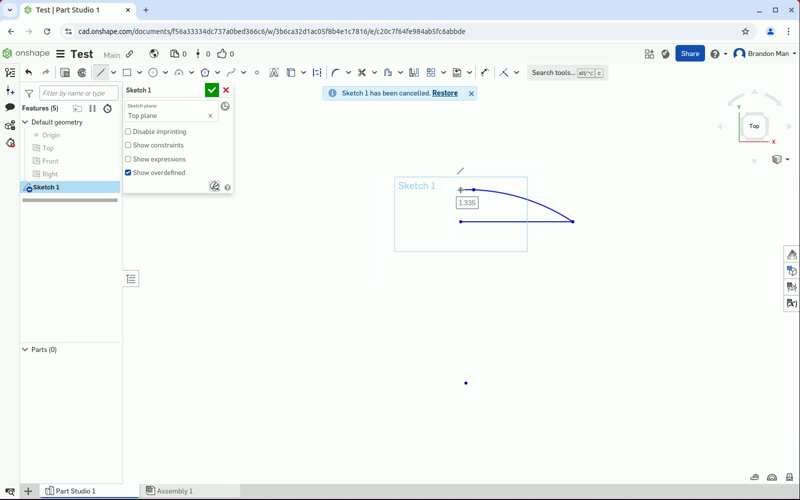
scroll(-6)
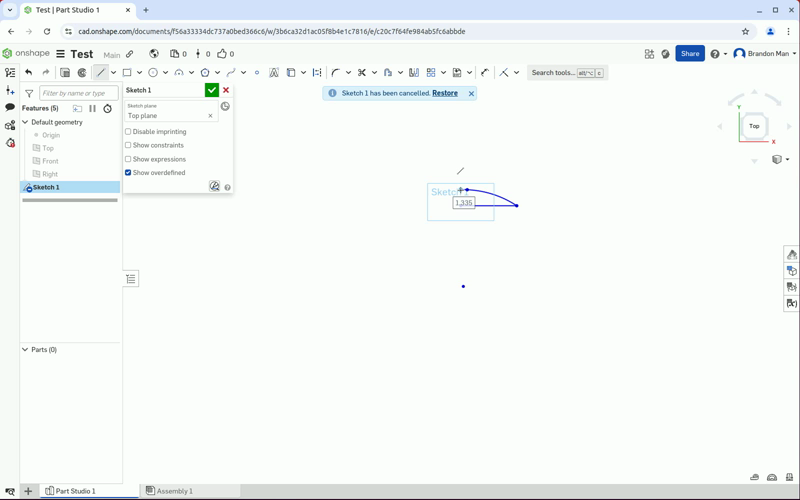
key_up(shift)
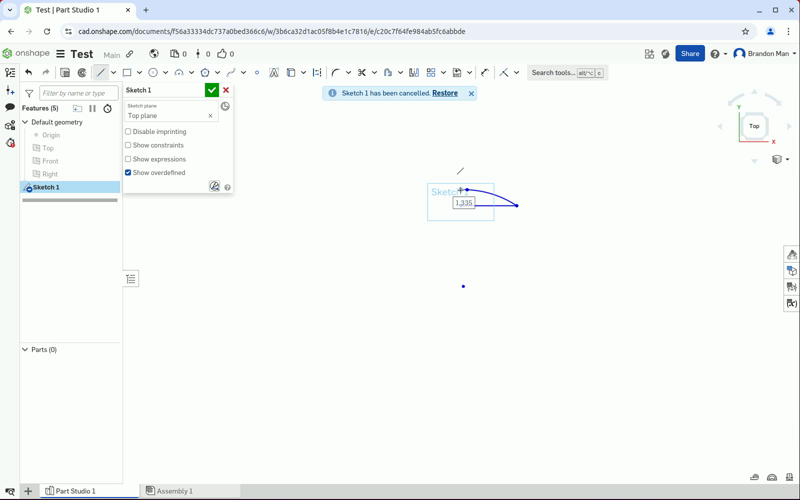
mouse_move(490, 189)
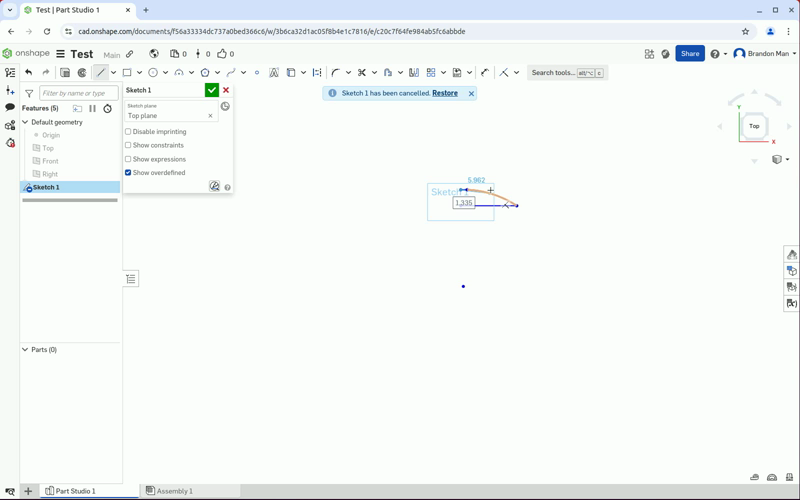
key_down(shift)
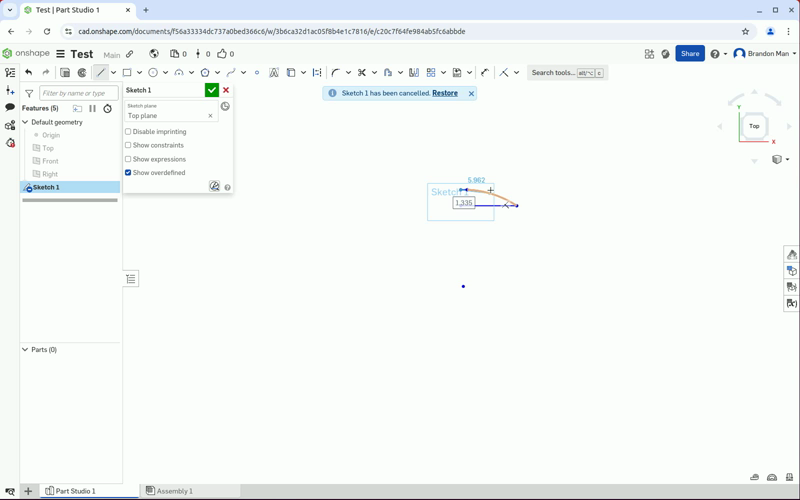
mouse_move(460, 205)
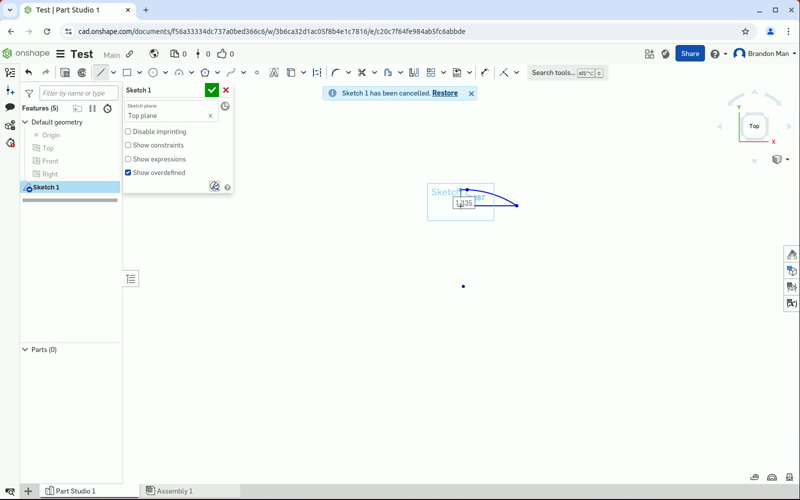
key_up(shift)
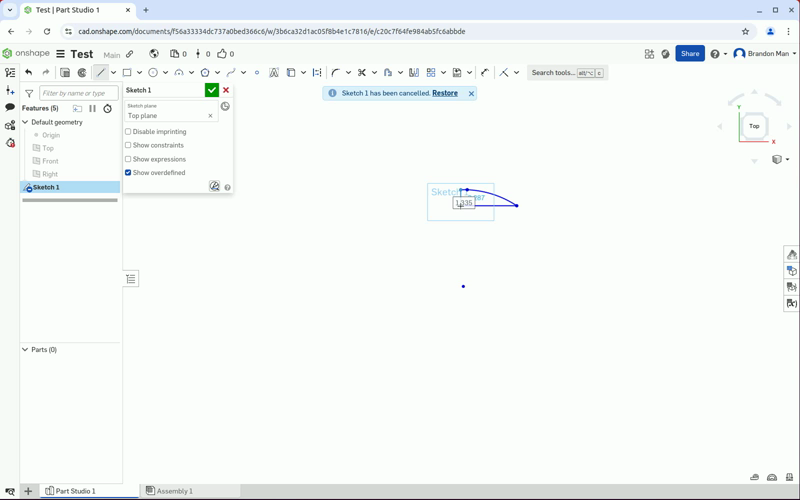
click(460, 205)
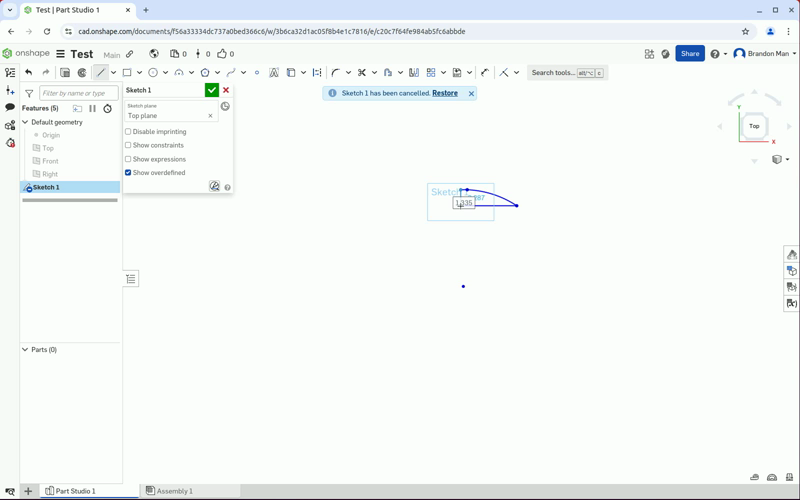
key(esc)
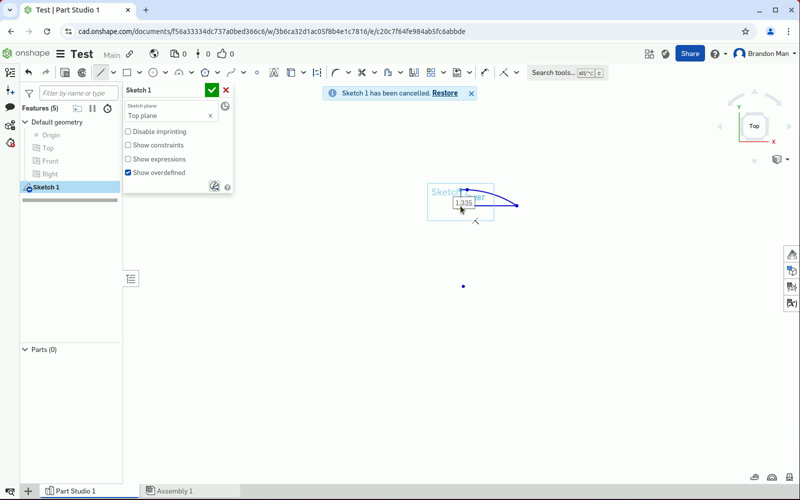
mouse_move(497, 198)
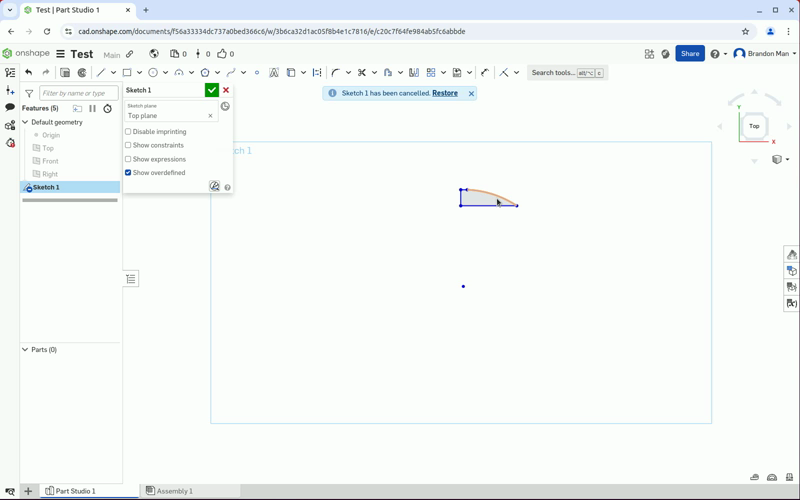
scroll(6)
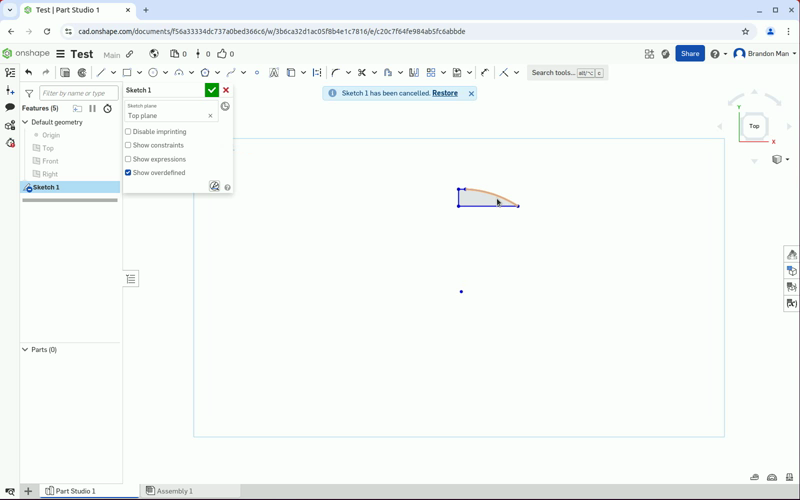
scroll(6)
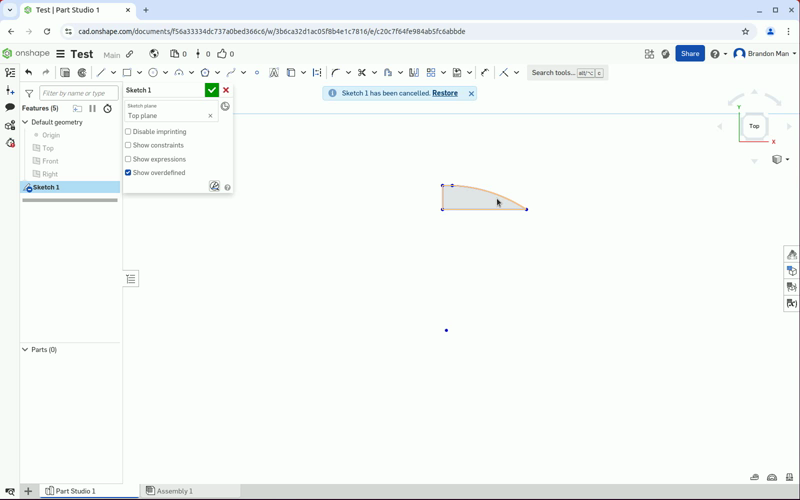
scroll(6)
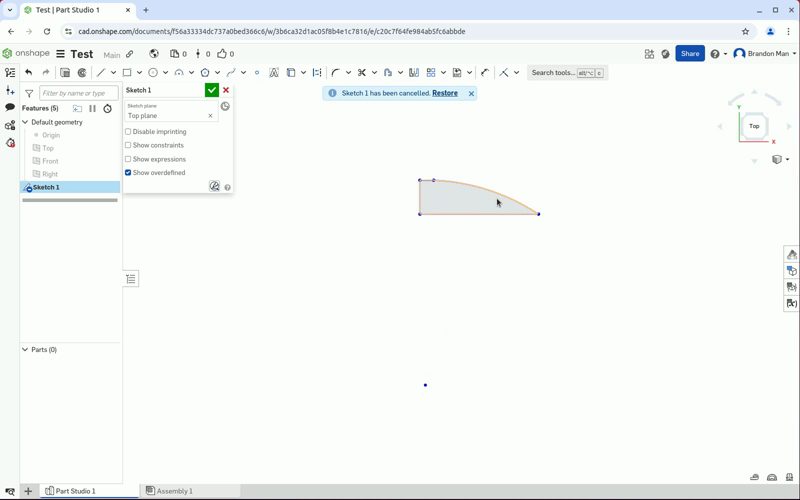
scroll(6)
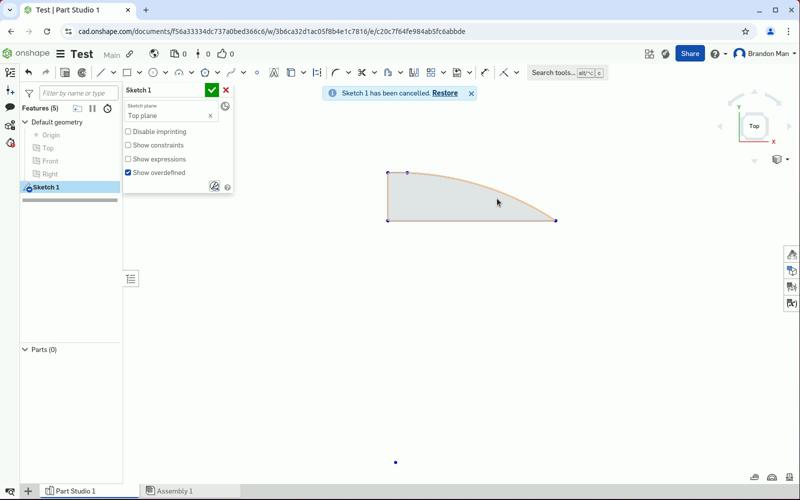
scroll(6)
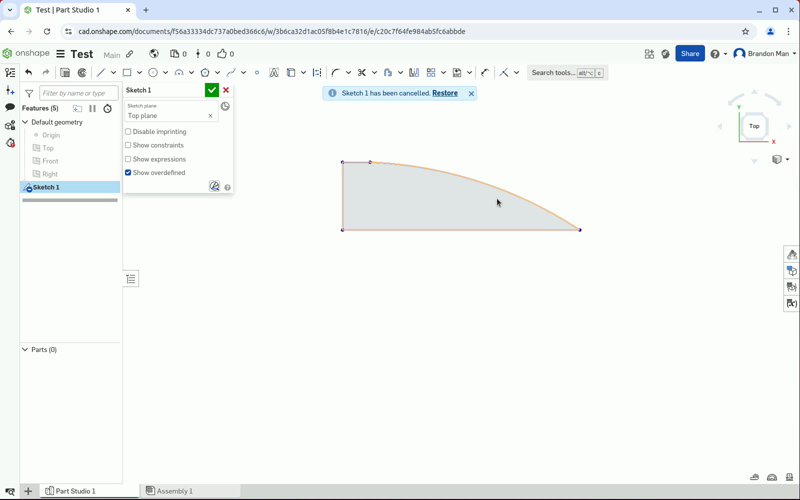
scroll(6)
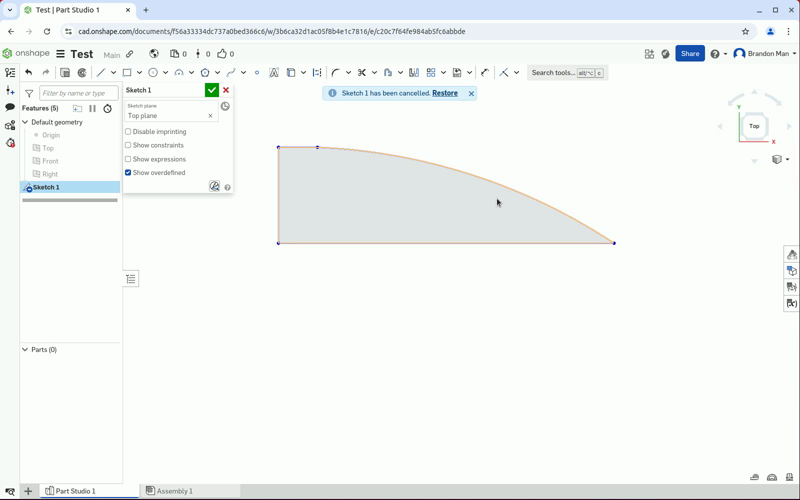
scroll(6)
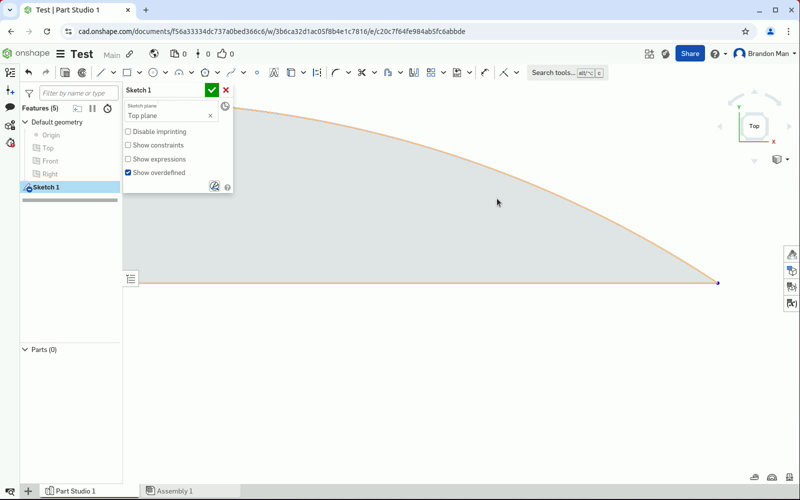
click(497, 198)
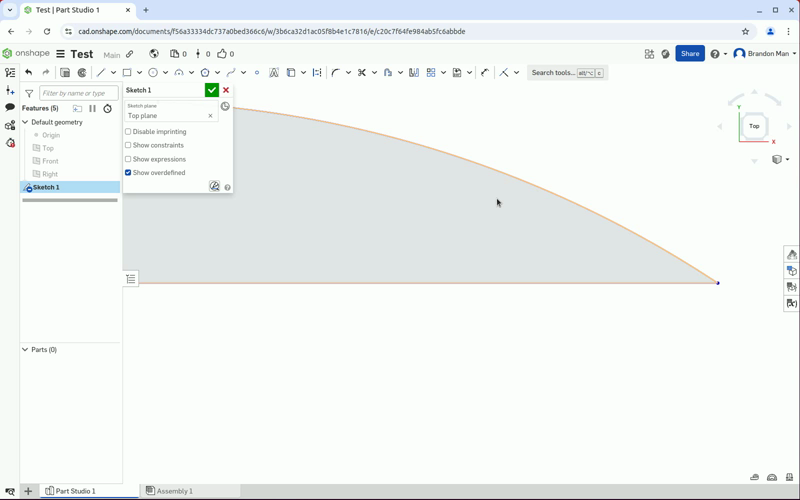
scroll(-6)
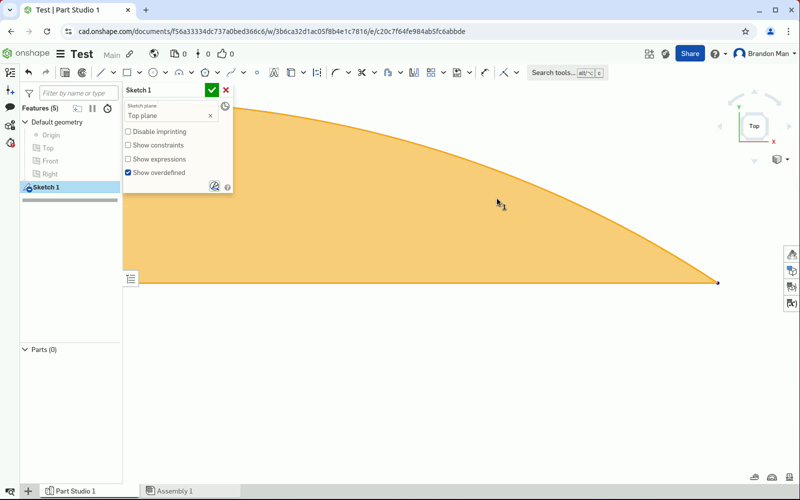
scroll(-6)
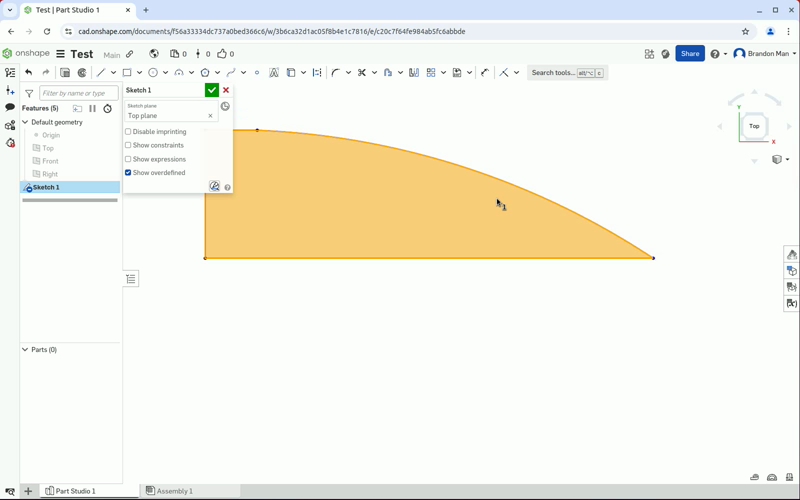
scroll(-6)
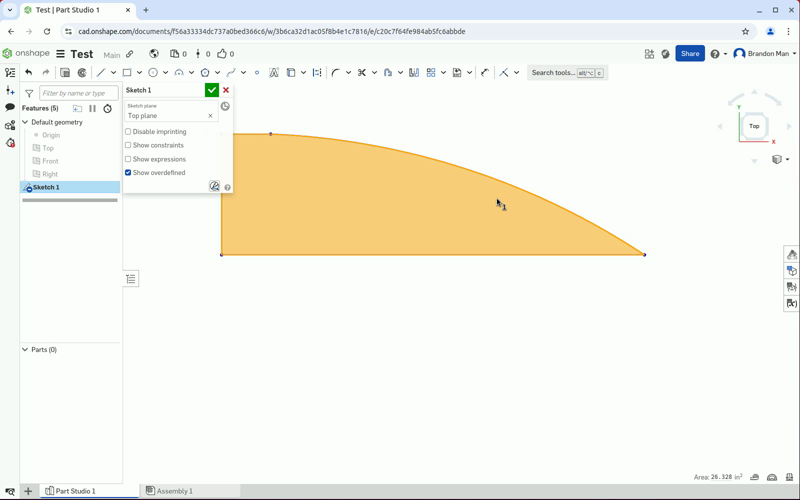
scroll(-6)
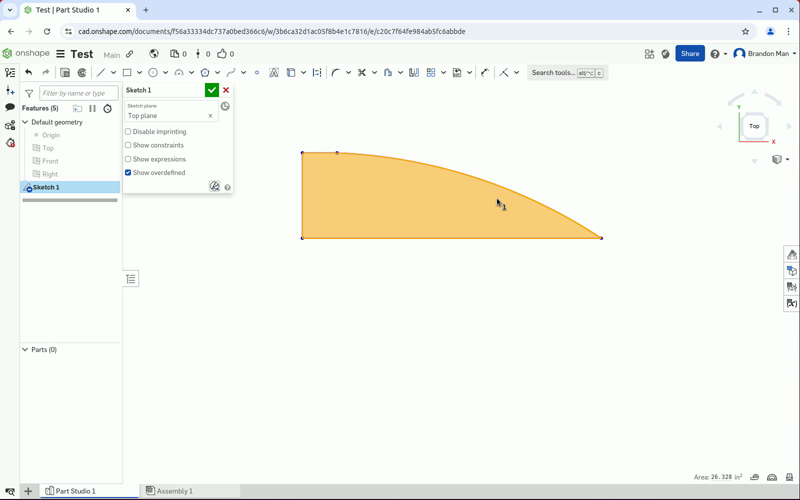
scroll(-6)
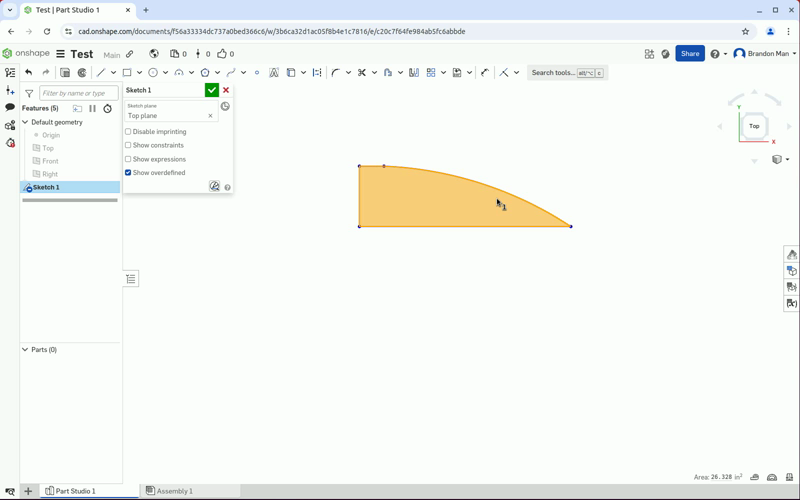
scroll(-6)
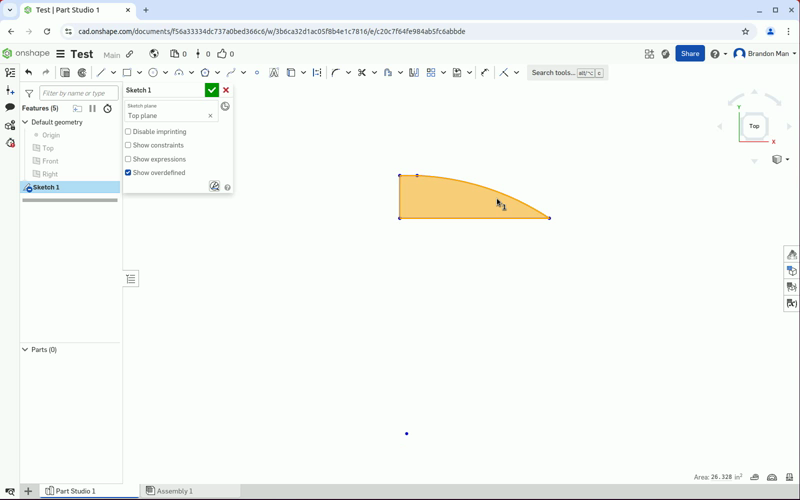
scroll(-6)
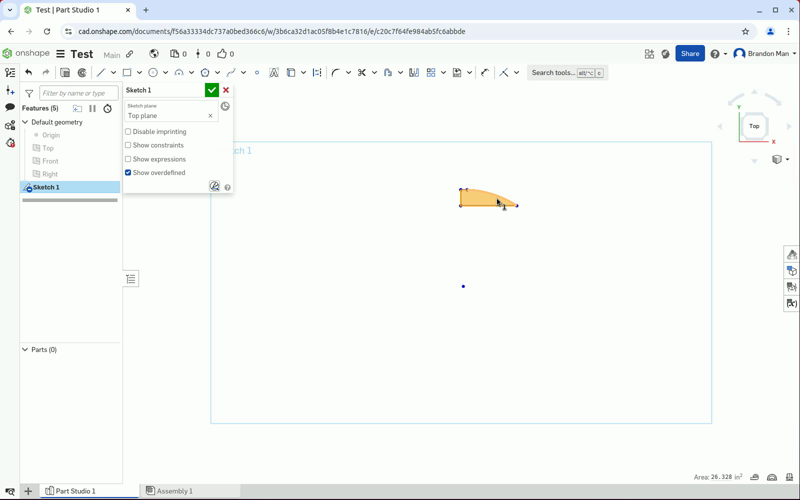
mouse_move(73, 352)
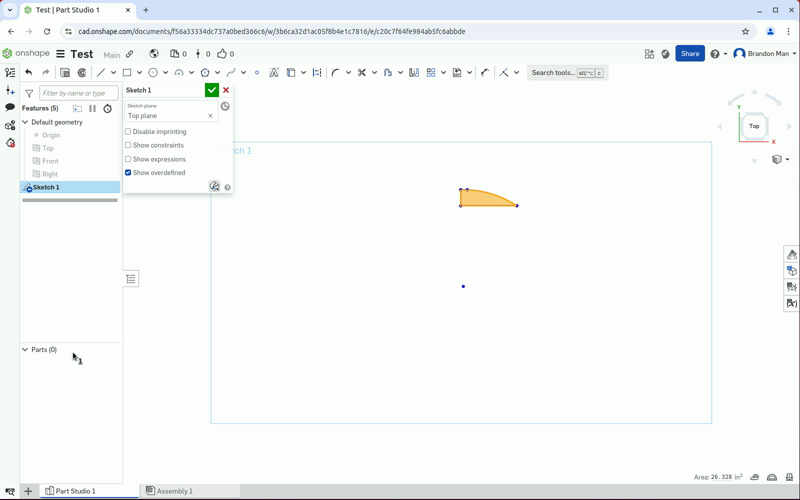
key(shift+y)
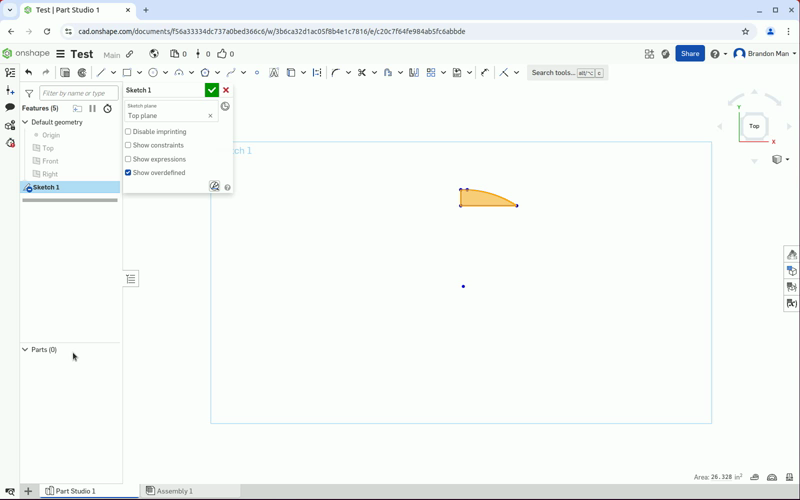
key(shift+e)
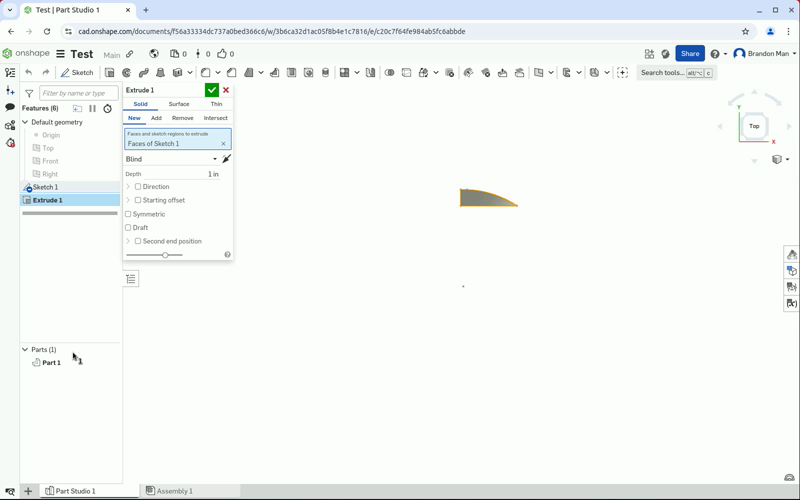
mouse_move(143, 106)
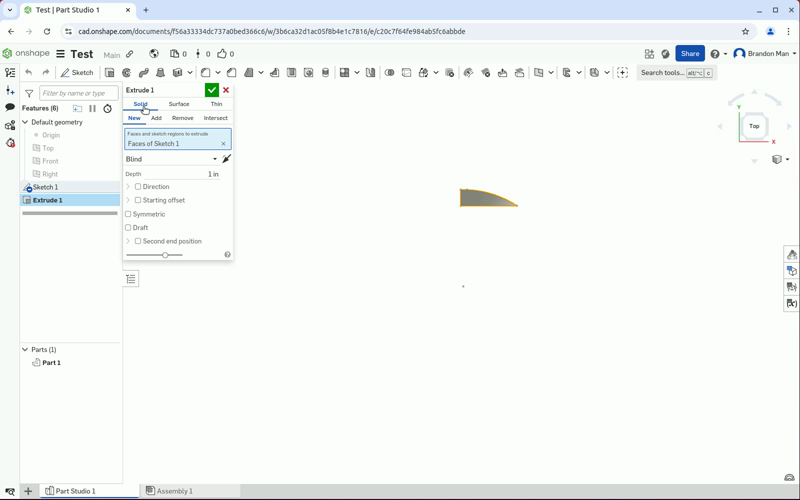
click(143, 106)
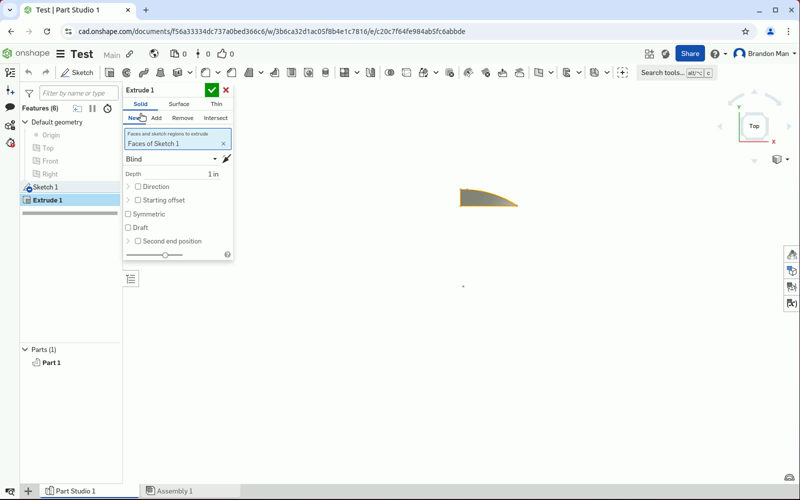
mouse_move(137, 120)
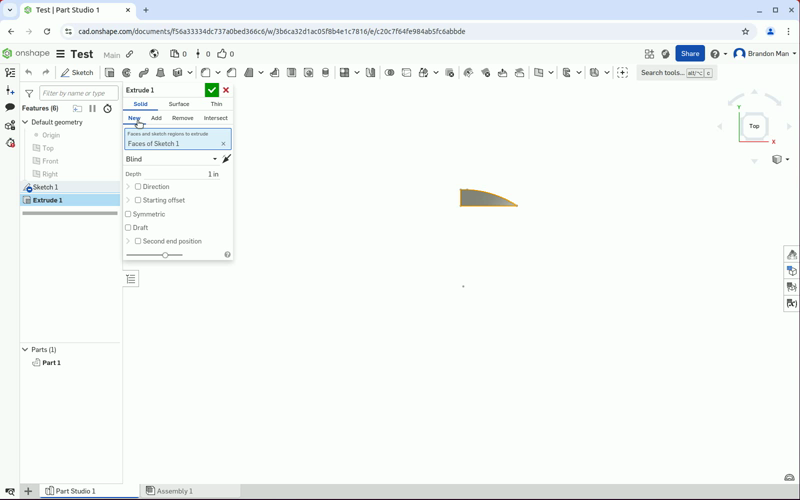
click(137, 120)
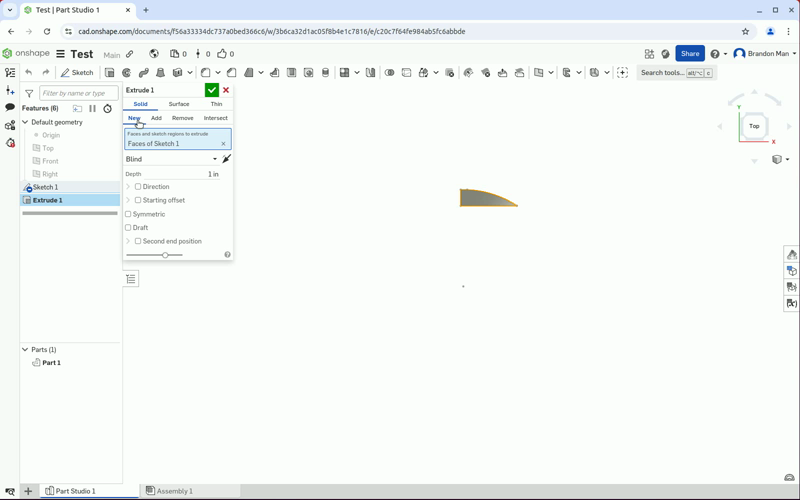
key(tab, 4)
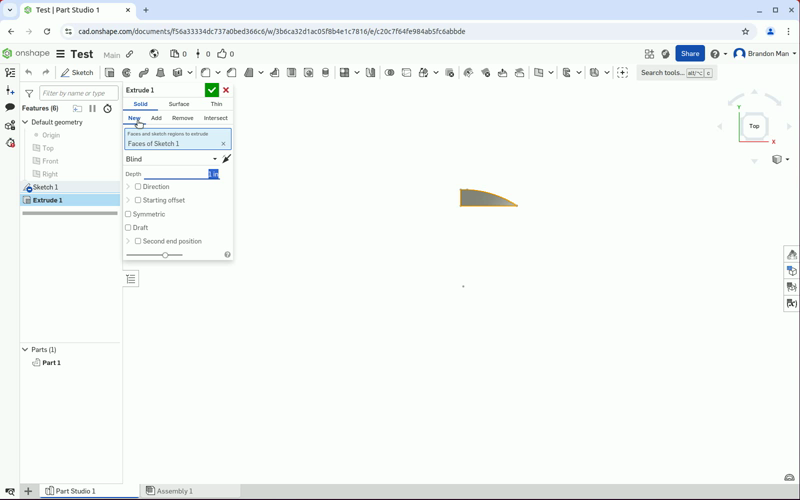
text(9.147)
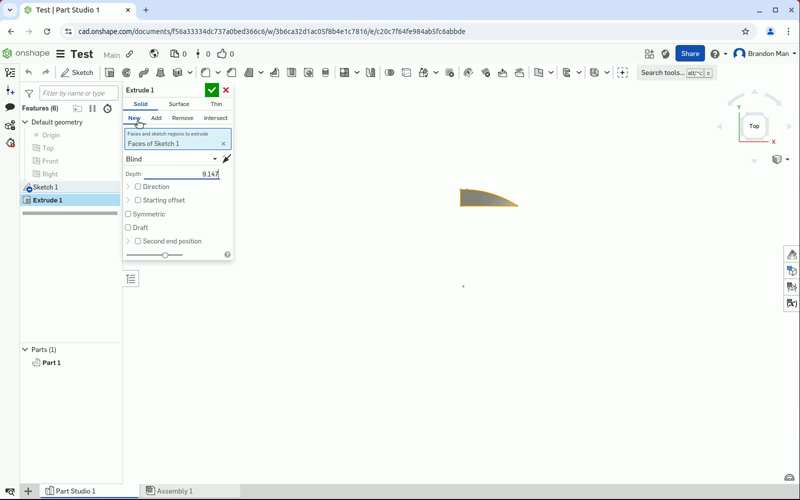
key(enter)
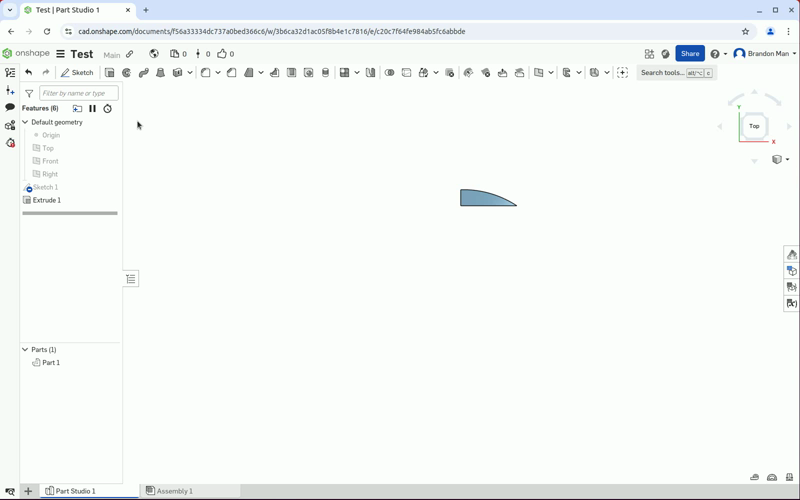
key(shift+h)
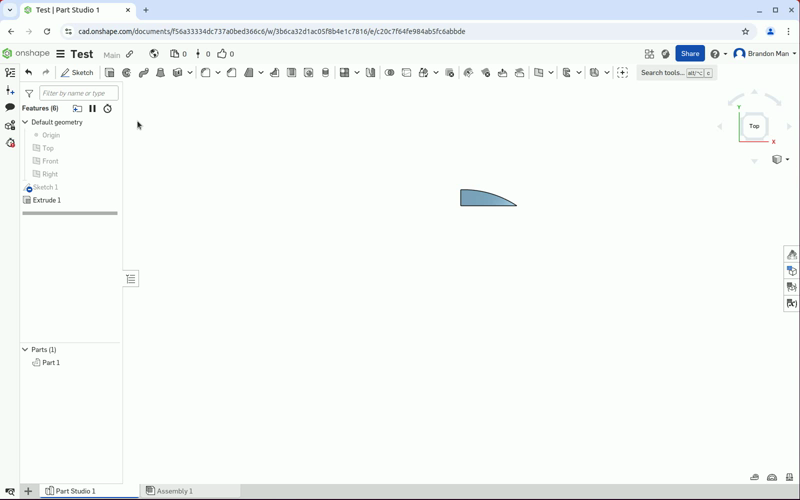
key(shift+h)
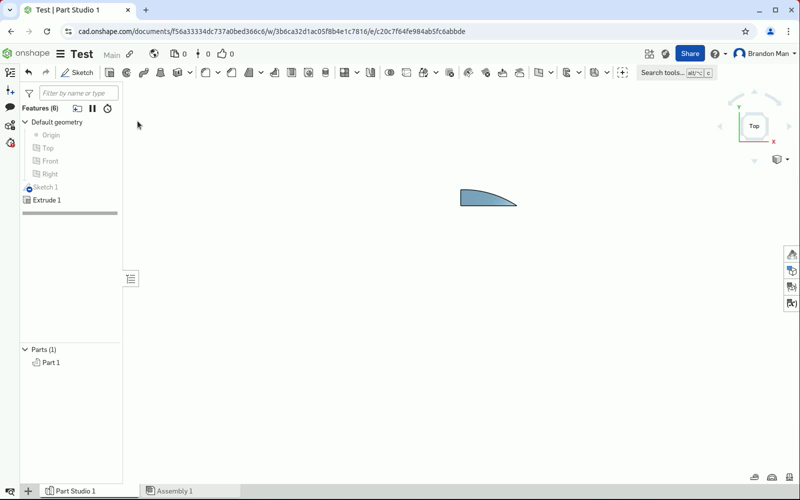
mouse_move(73, 189)
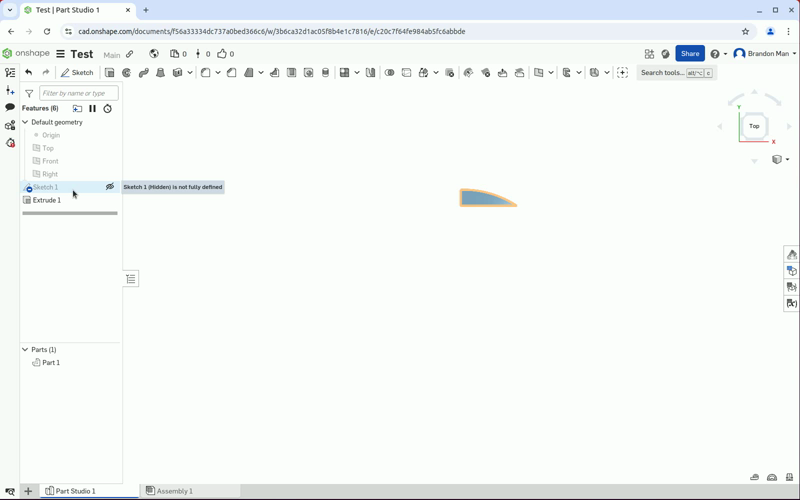
click(73, 189)
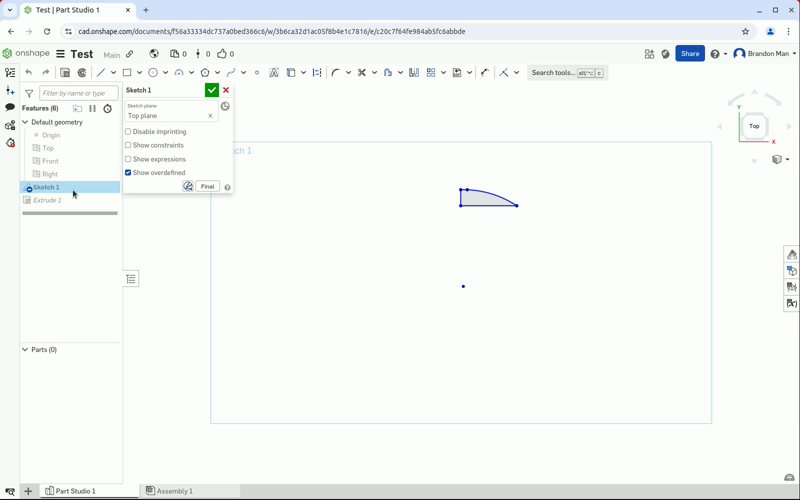
mouse_move(229, 92)
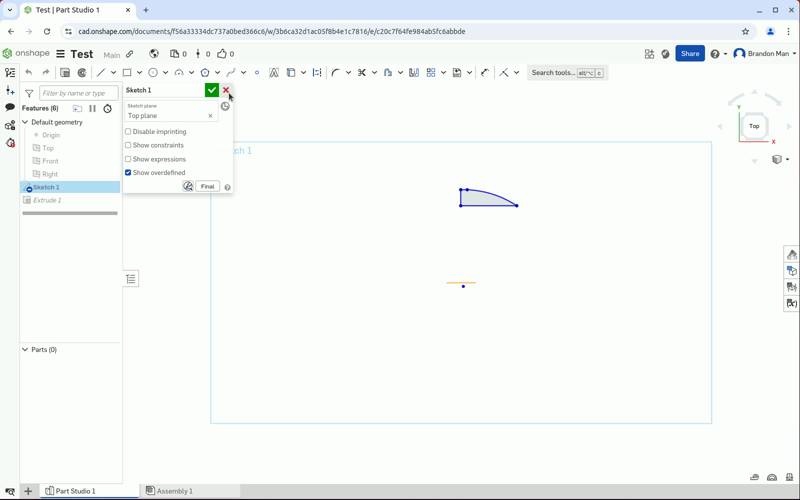
click(229, 92)
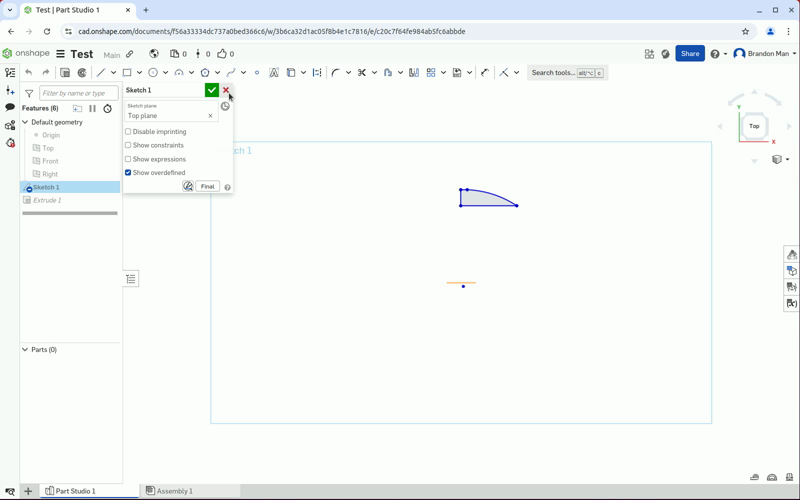
key(shift+s)
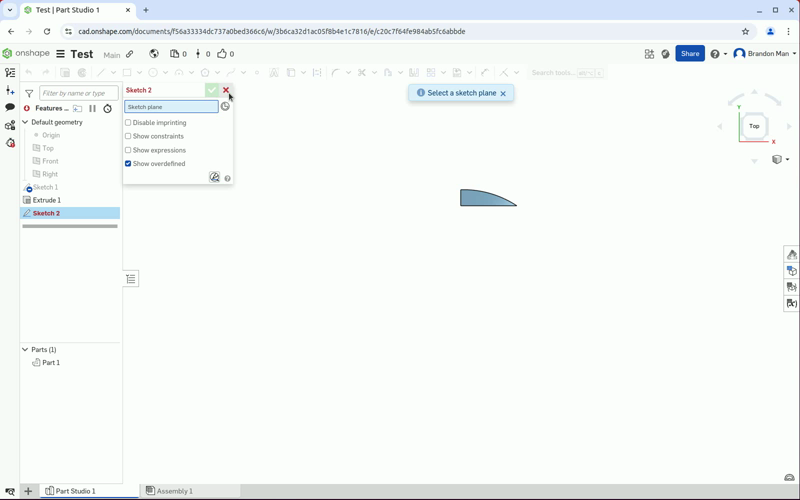
mouse_move(73, 150)
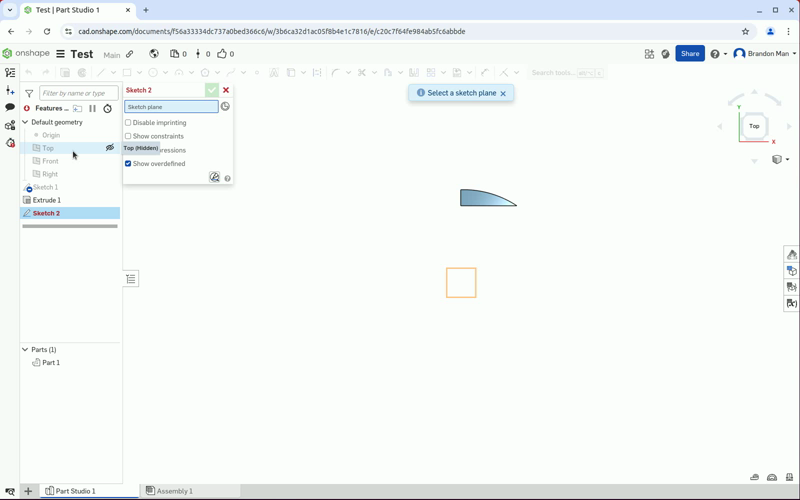
click(73, 150)
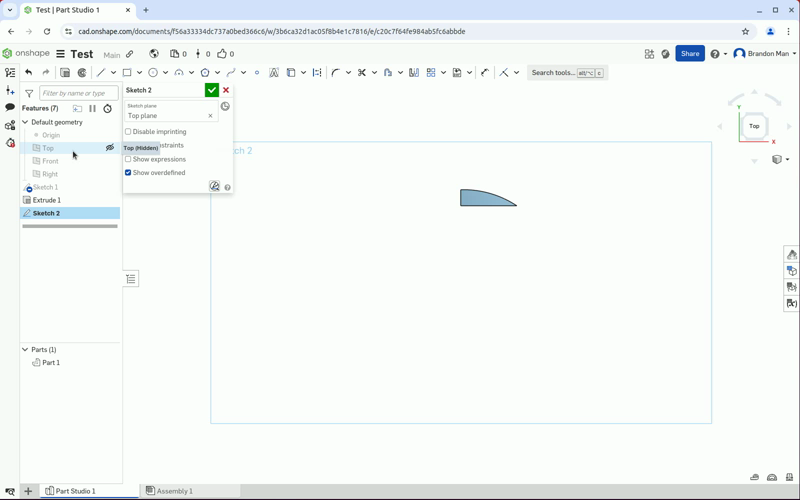
mouse_move(73, 352)
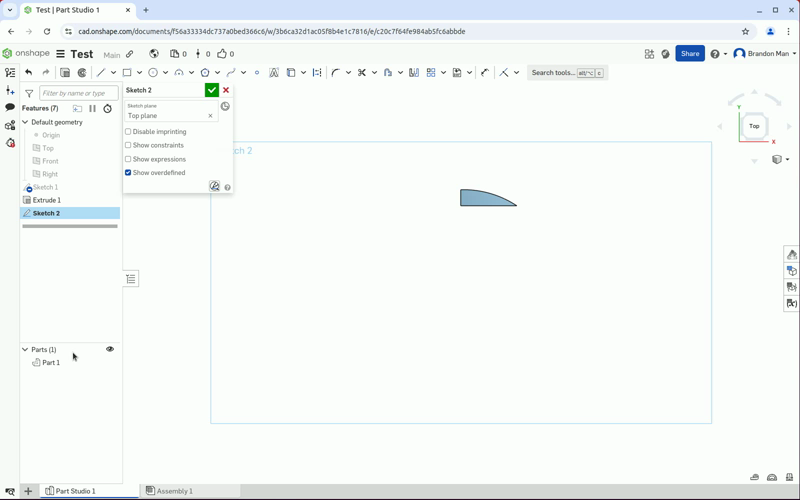
key(y)
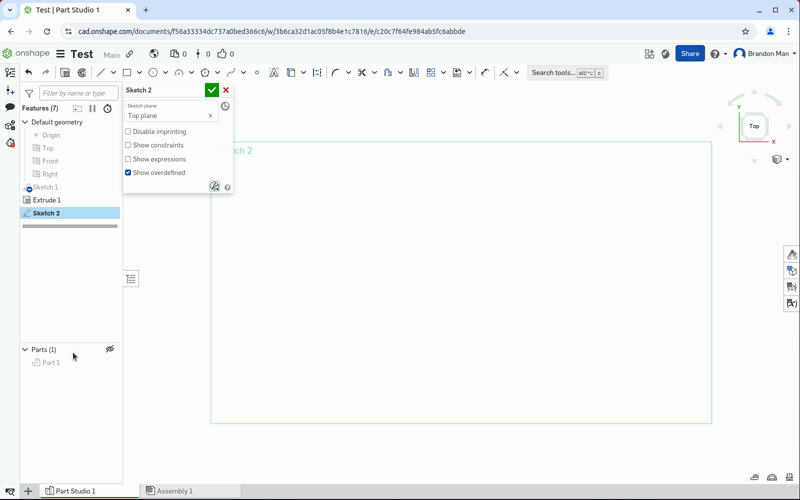
key(a)
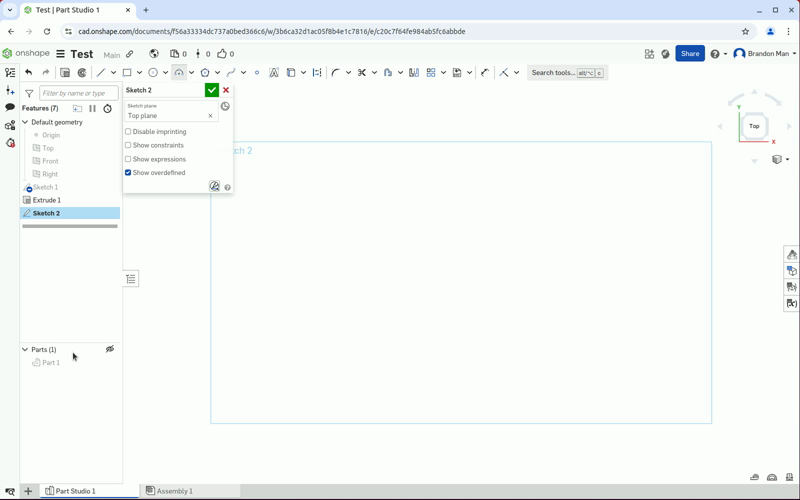
key_down(shift)
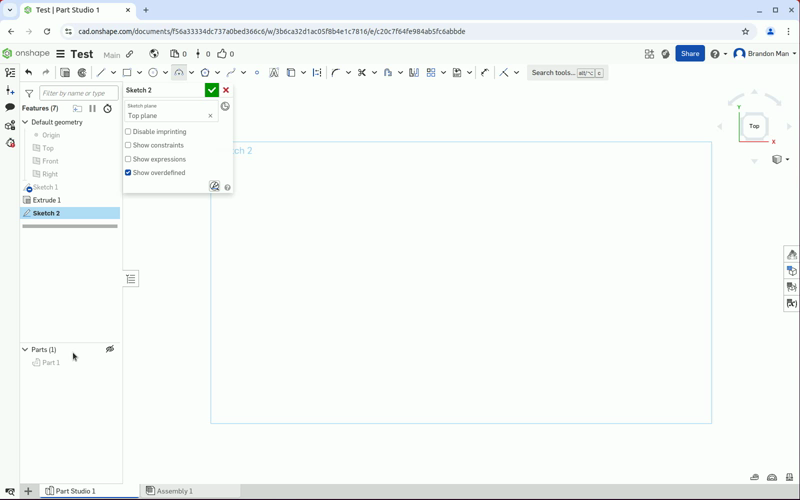
mouse_move(466, 190)
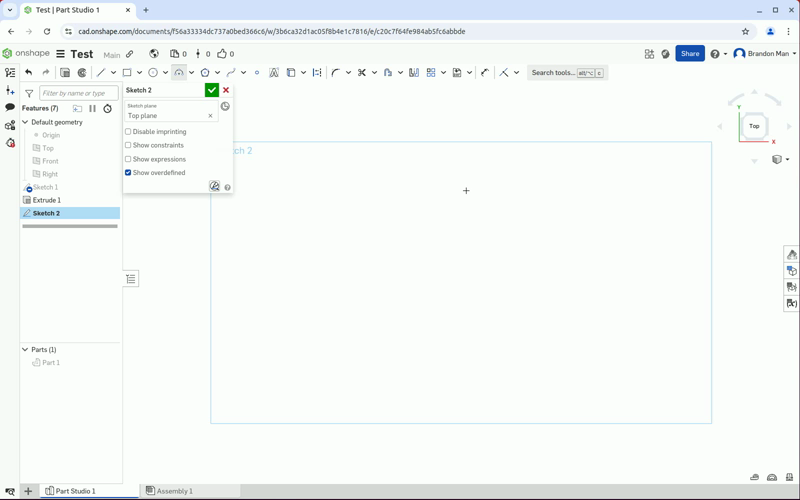
click(466, 190)
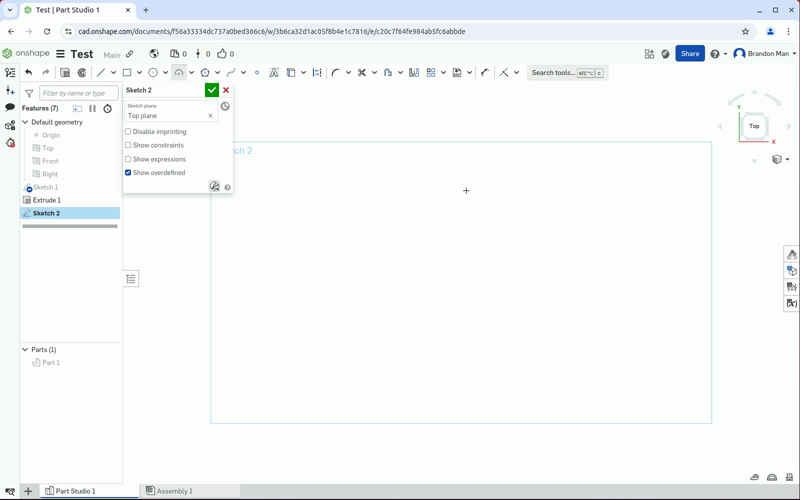
key_up(shift)
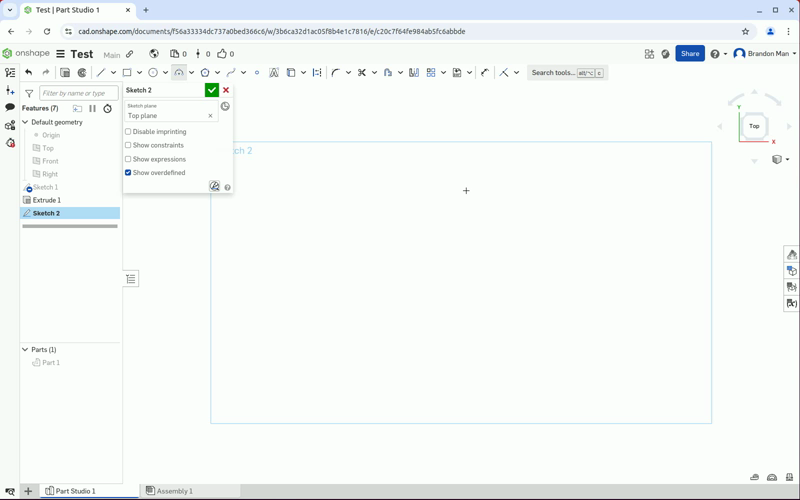
key_down(shift)
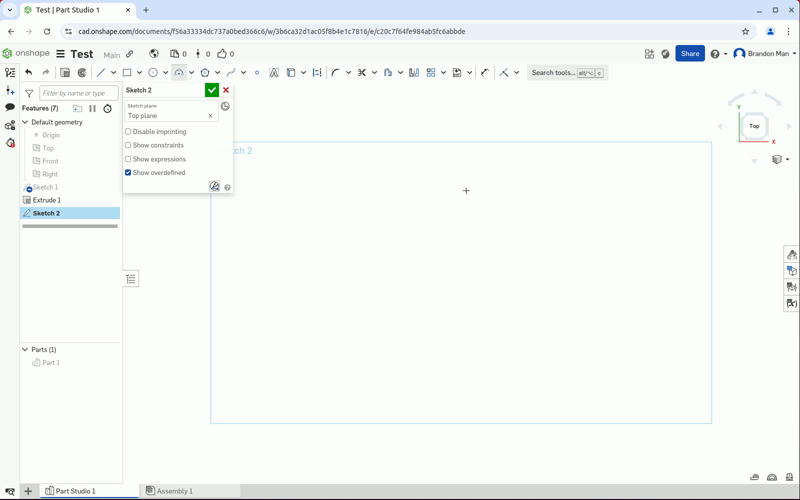
mouse_move(516, 206)
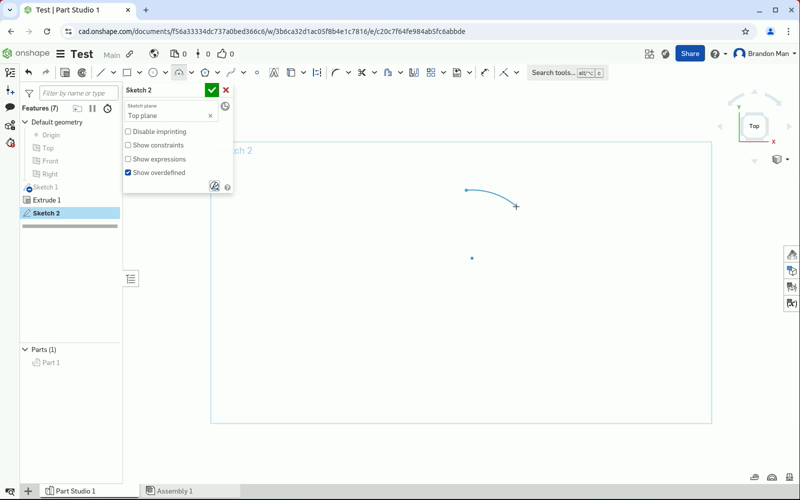
click(516, 206)
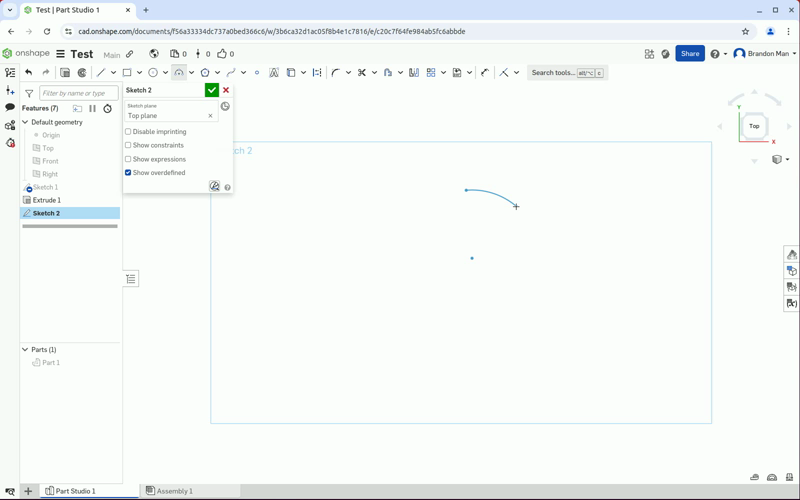
mouse_move(492, 194)
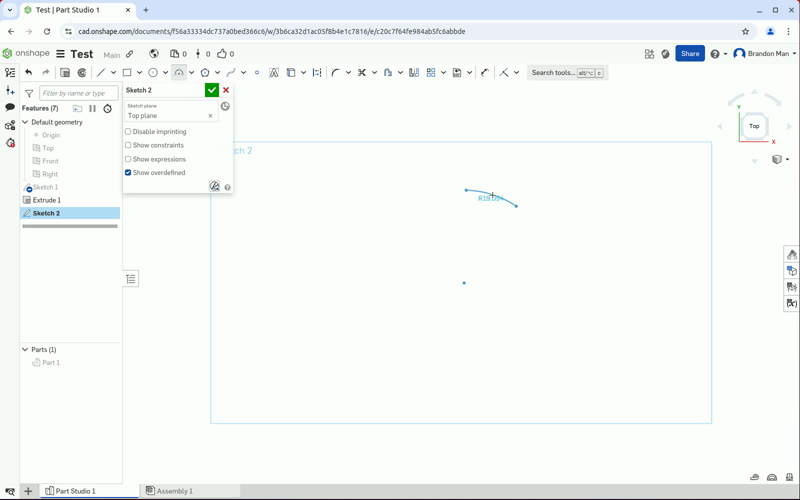
click(492, 194)
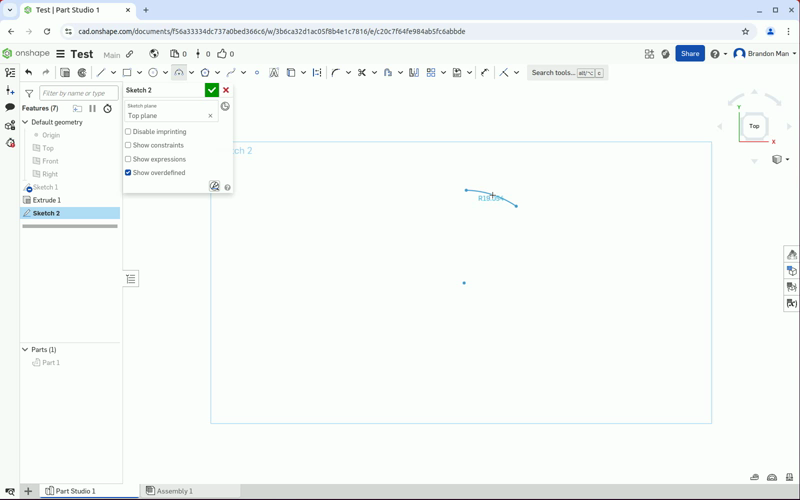
key_up(shift)
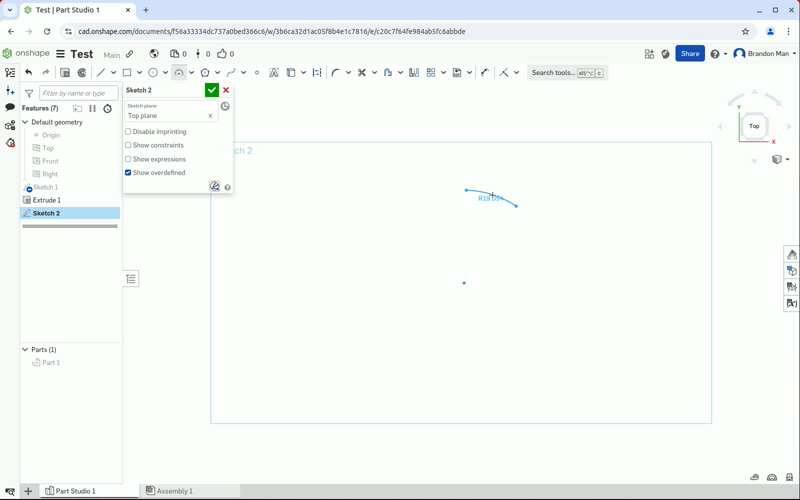
key(esc)
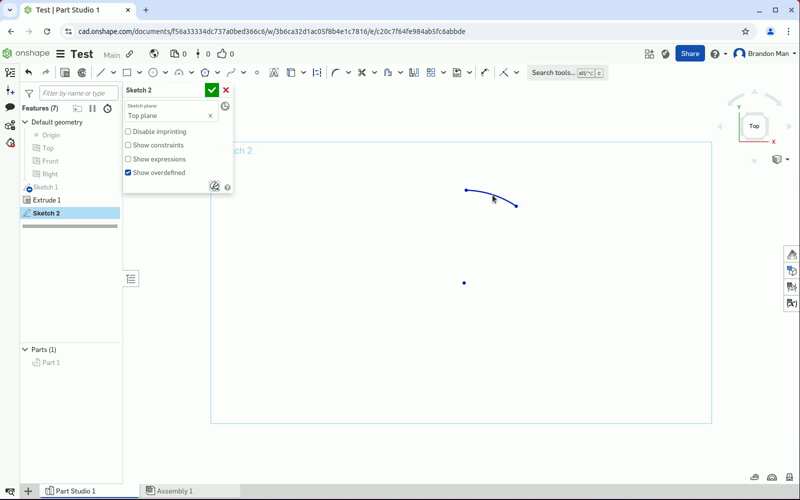
key(l)
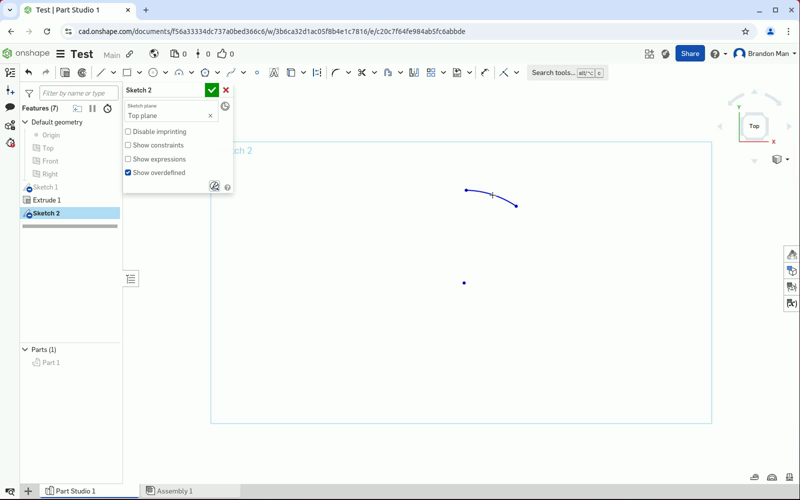
mouse_move(516, 206)
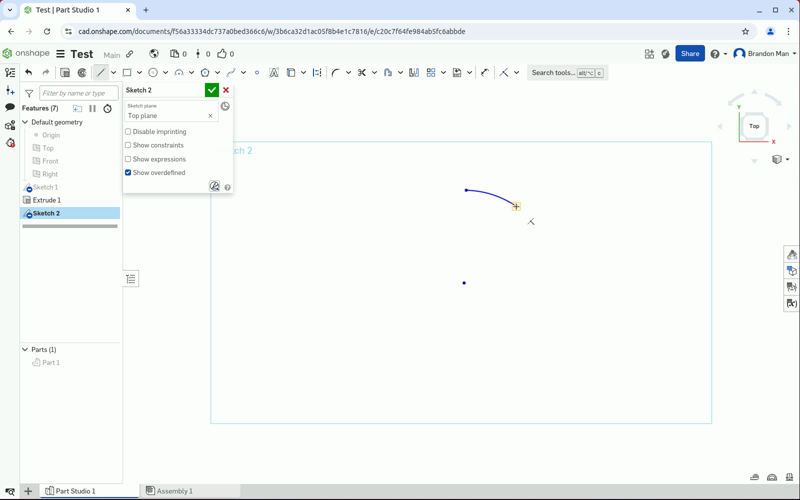
click(516, 206)
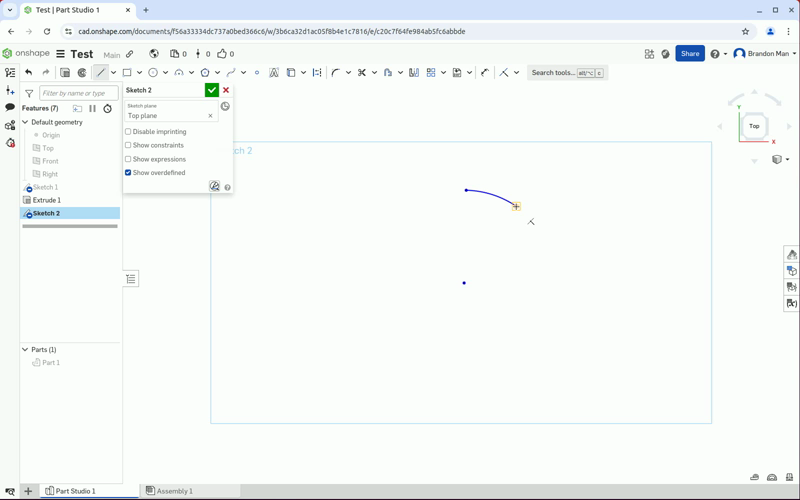
key_down(shift)
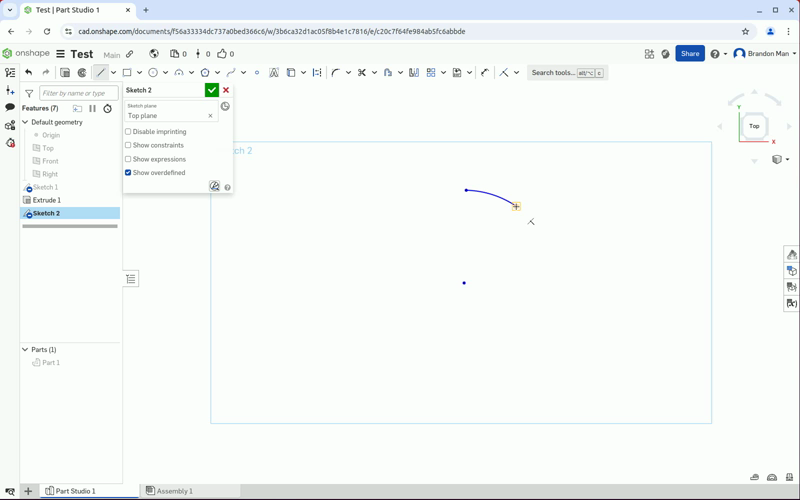
mouse_move(546, 206)
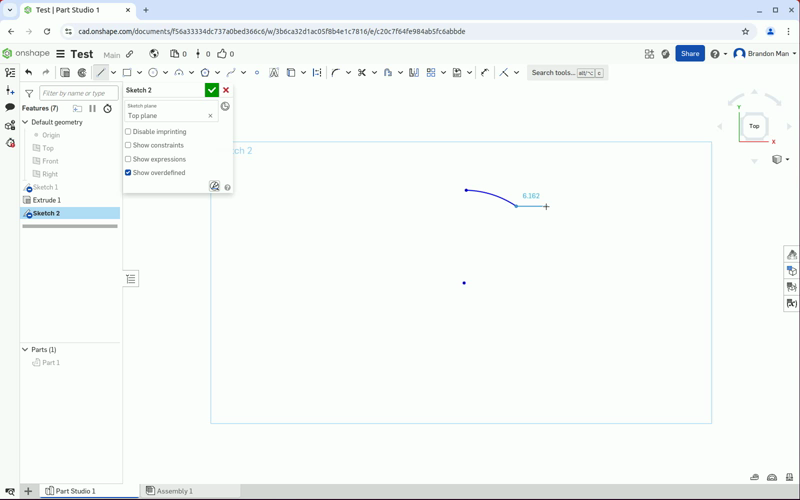
mouse_move(573, 206)
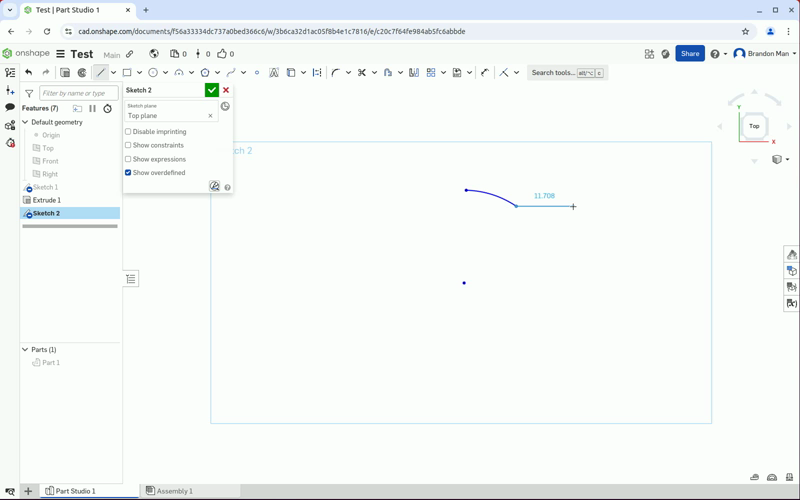
click(573, 206)
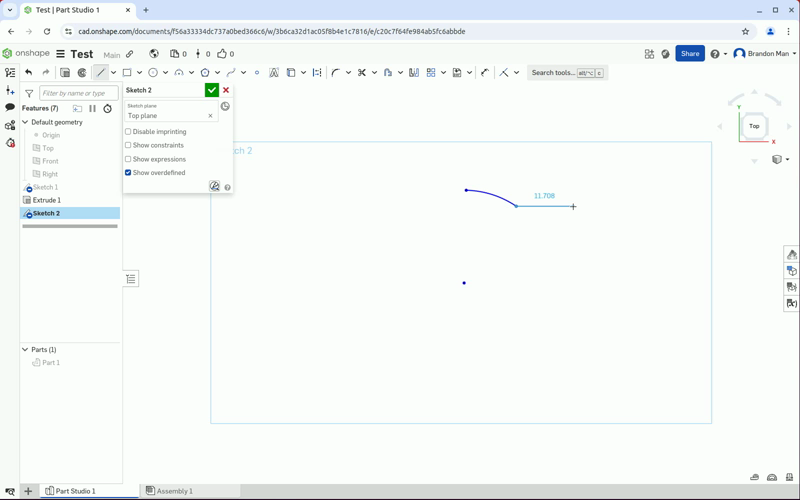
key_up(shift)
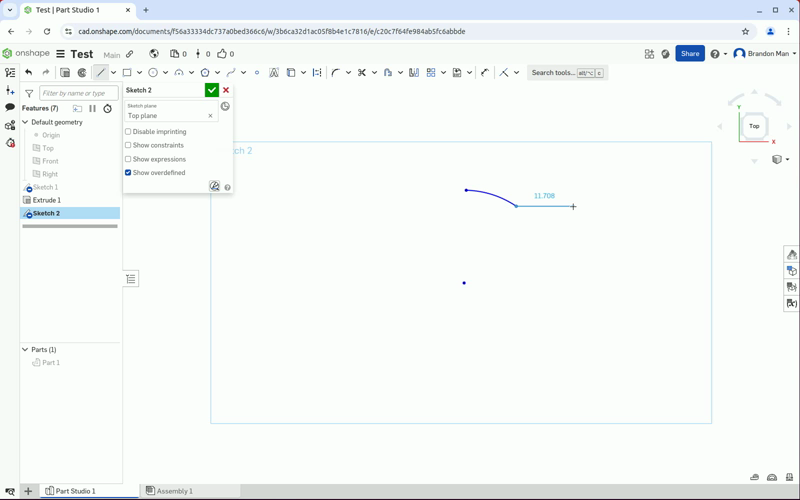
key_down(shift)
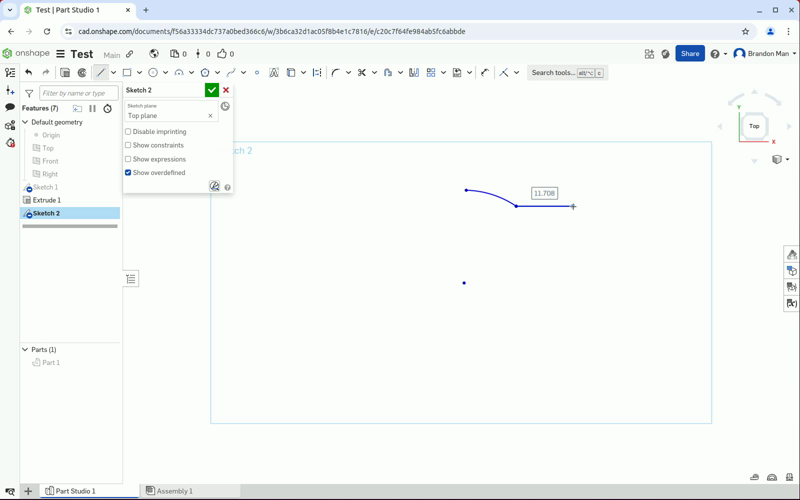
mouse_move(589, 206)
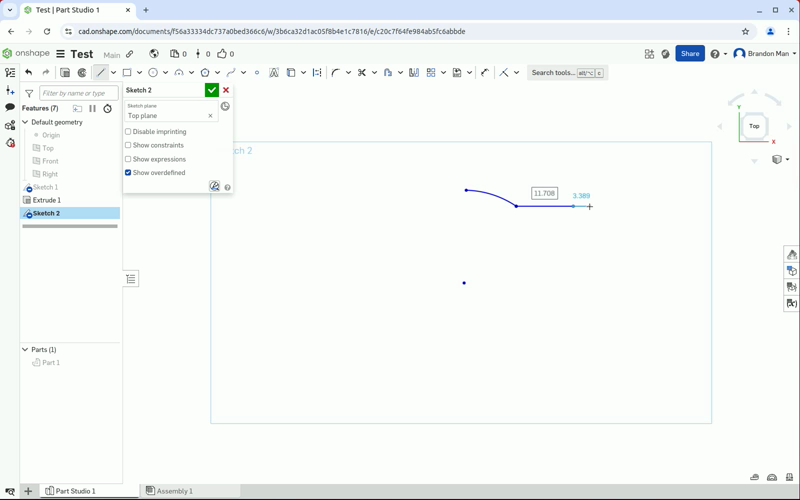
mouse_move(573, 190)
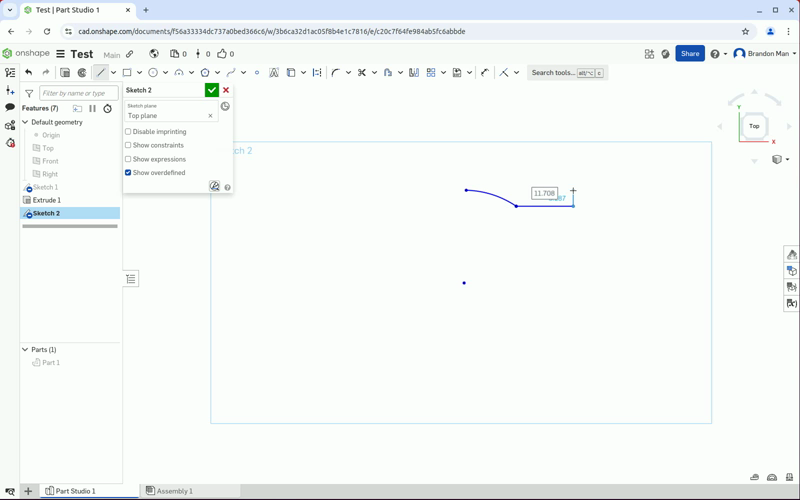
click(573, 190)
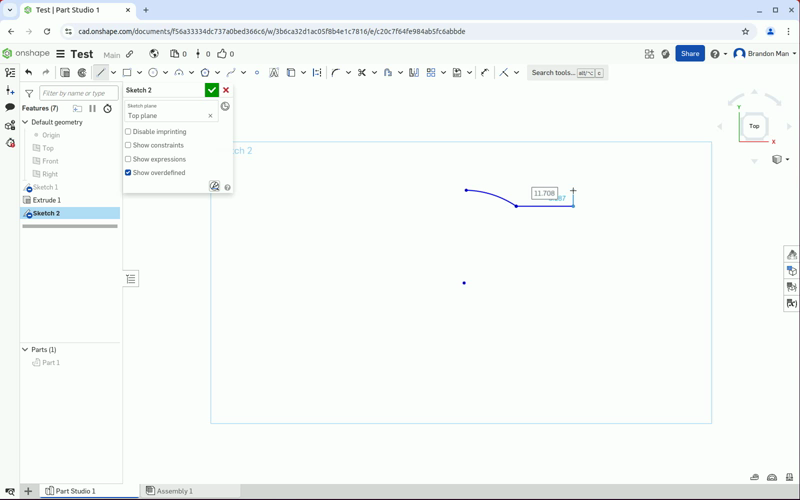
key_up(shift)
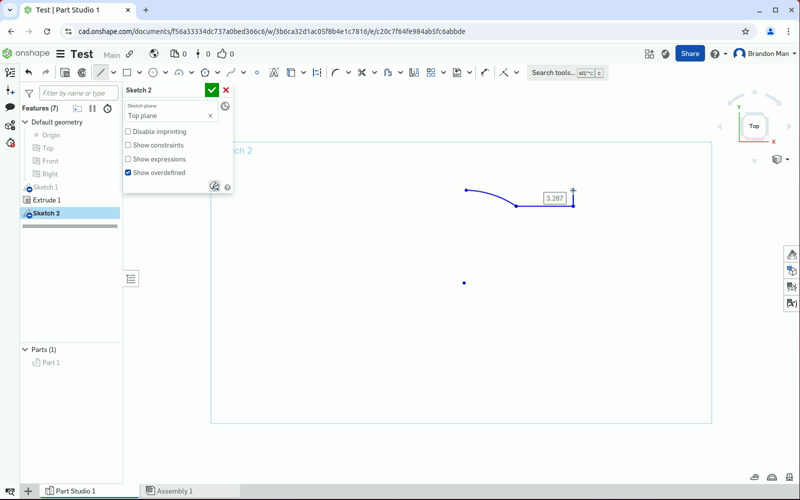
key_down(shift)
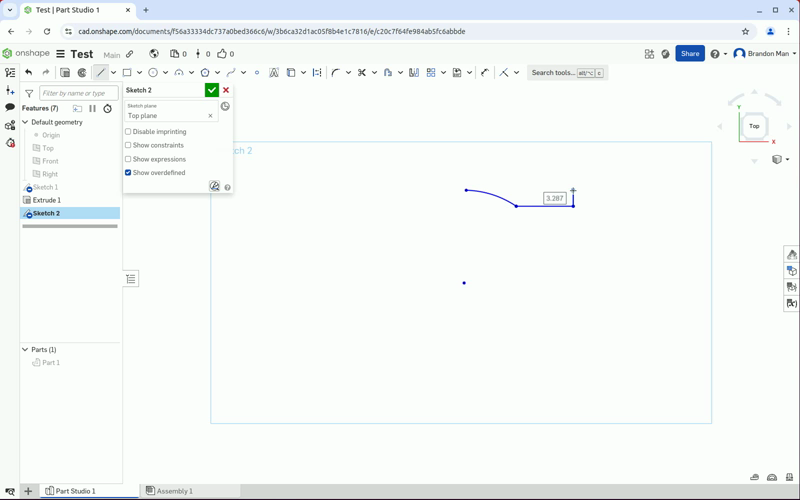
mouse_move(466, 190)
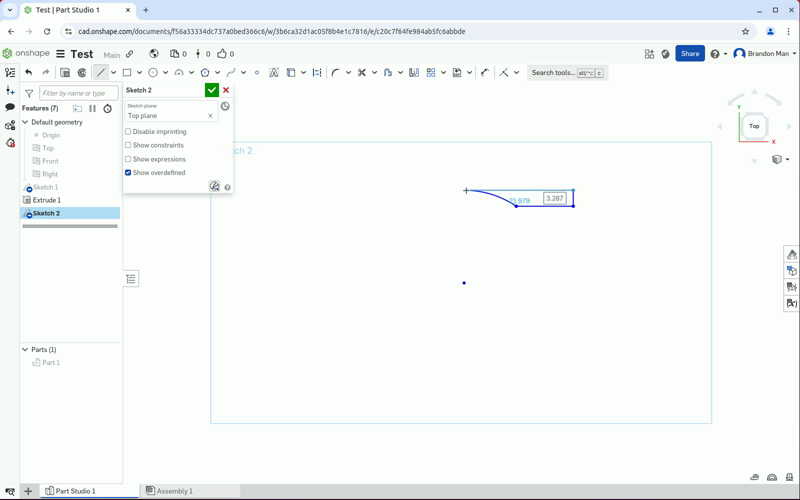
key_up(shift)
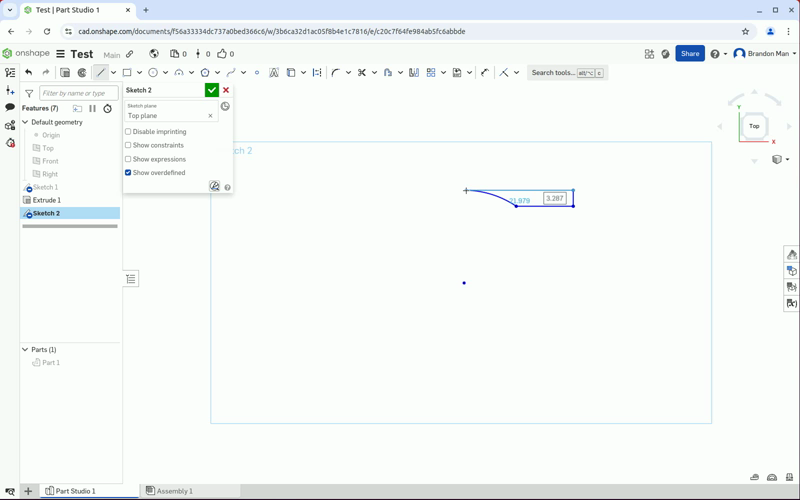
click(466, 190)
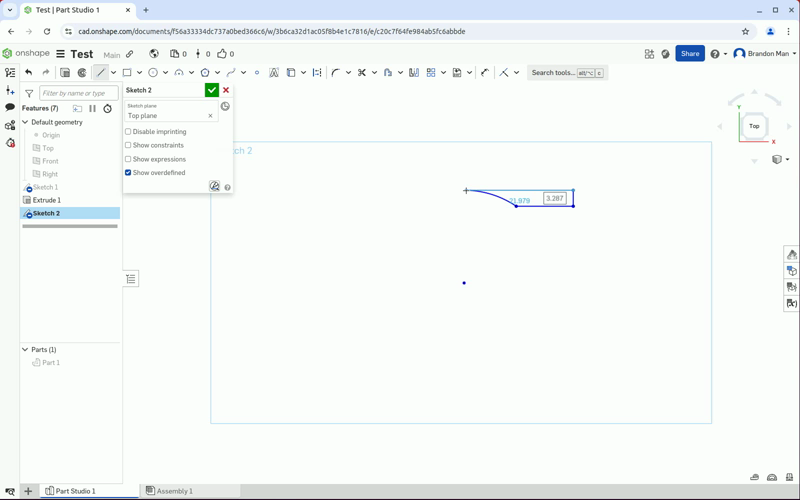
key(esc)
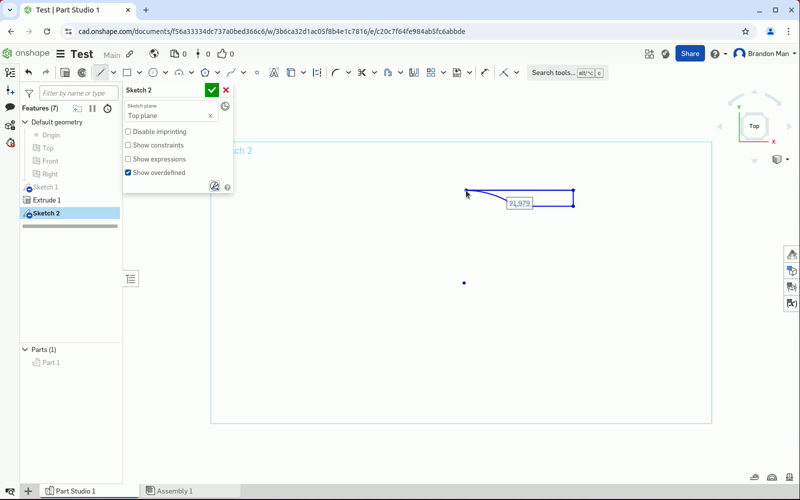
mouse_move(569, 194)
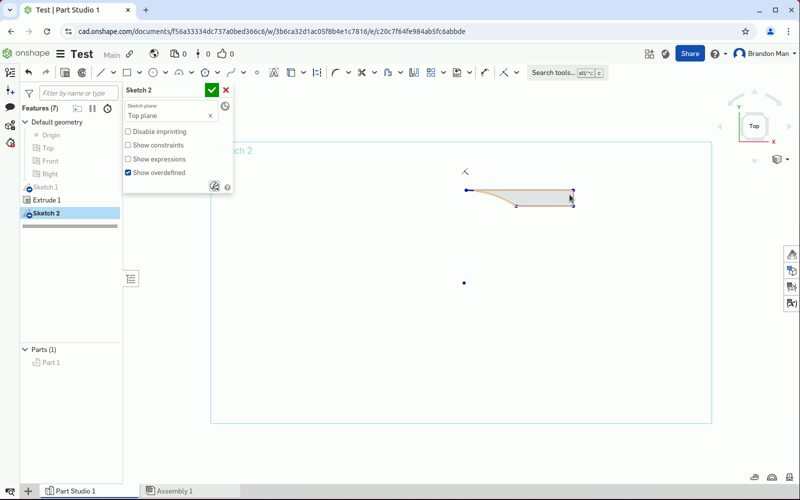
scroll(6)
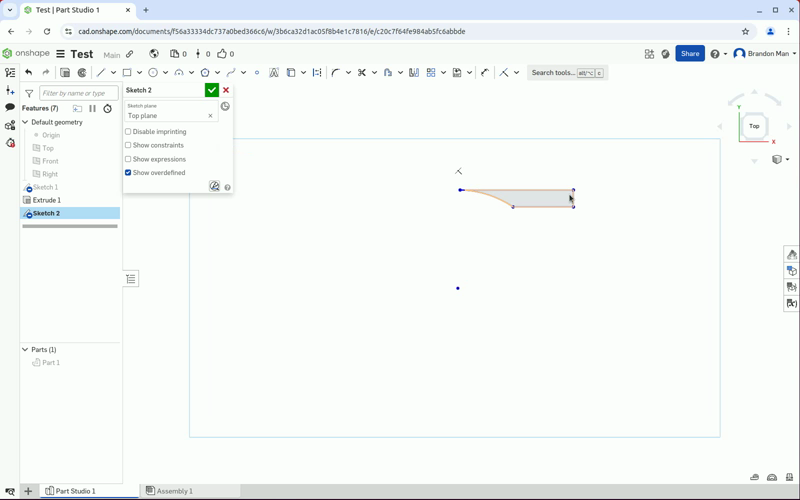
scroll(6)
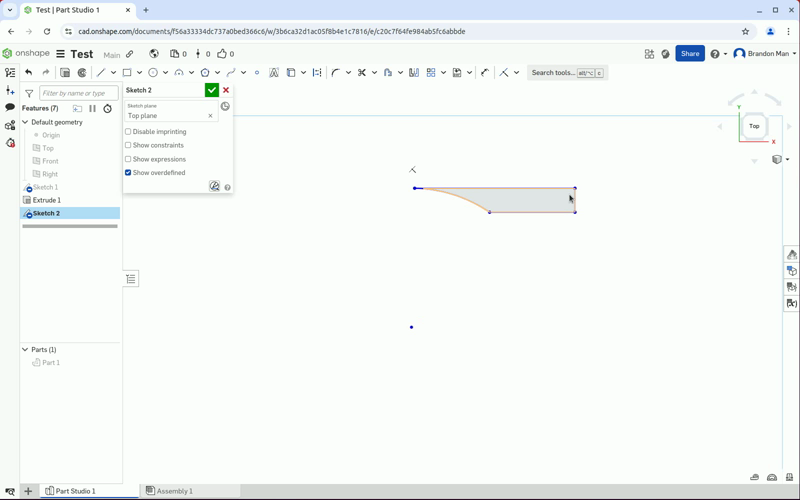
scroll(6)
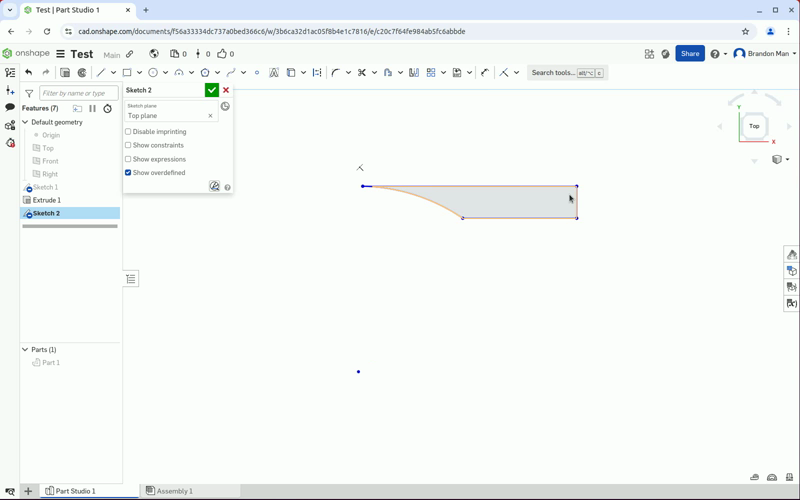
scroll(6)
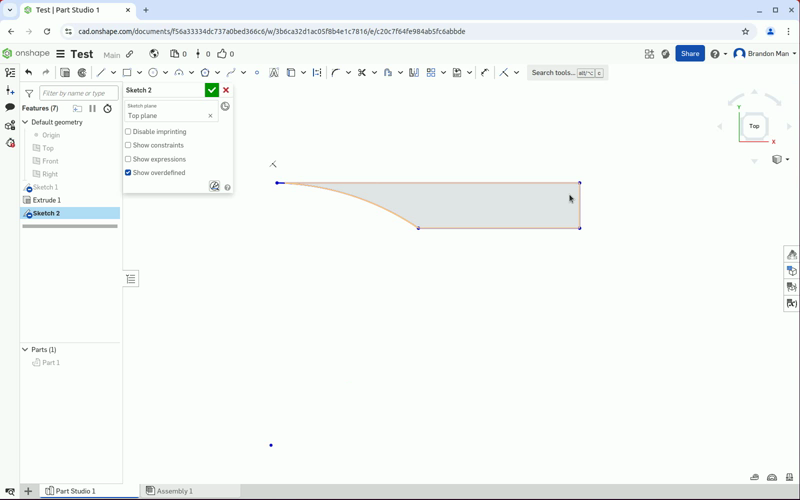
scroll(6)
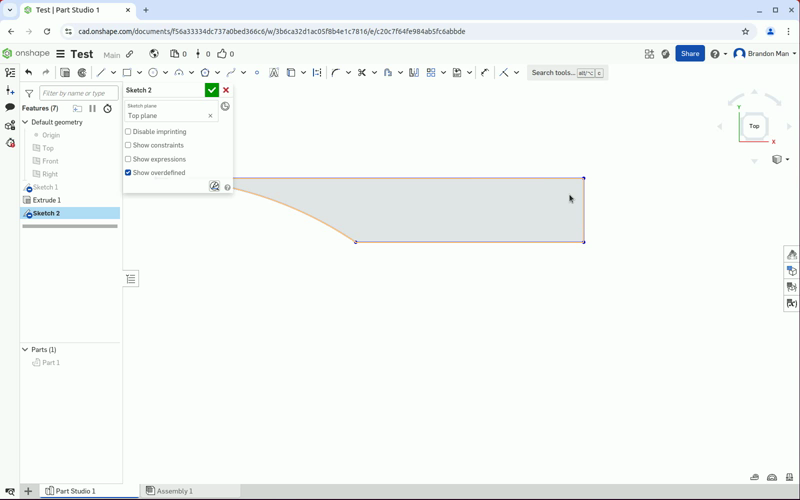
scroll(6)
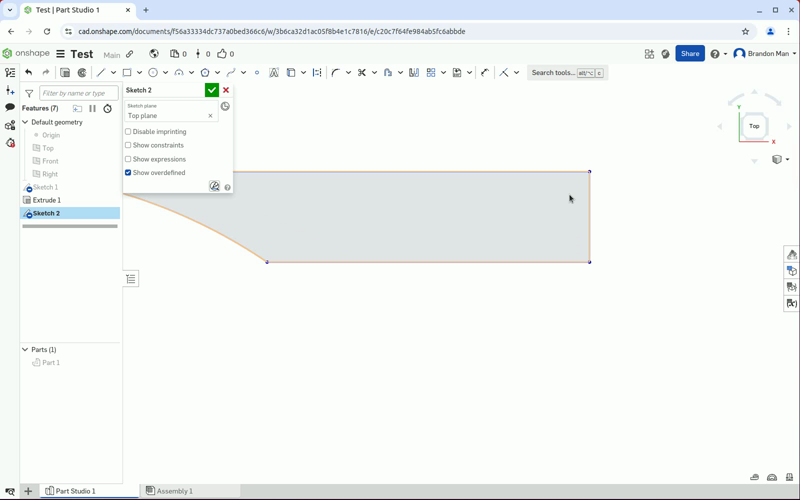
scroll(6)
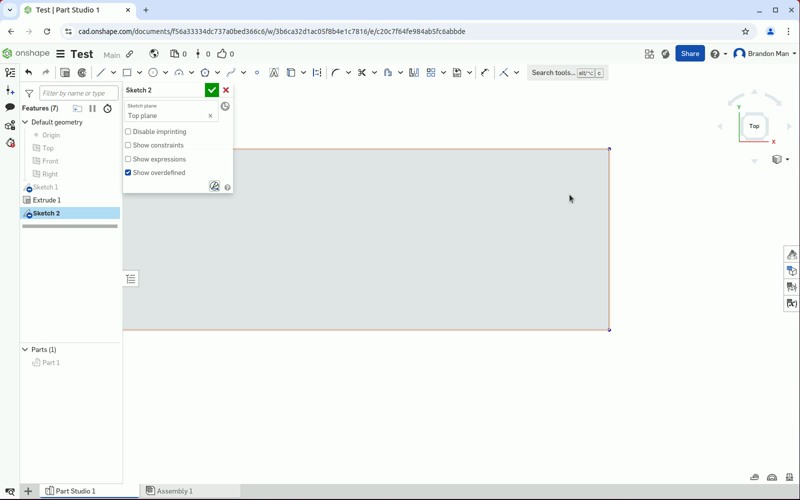
click(569, 194)
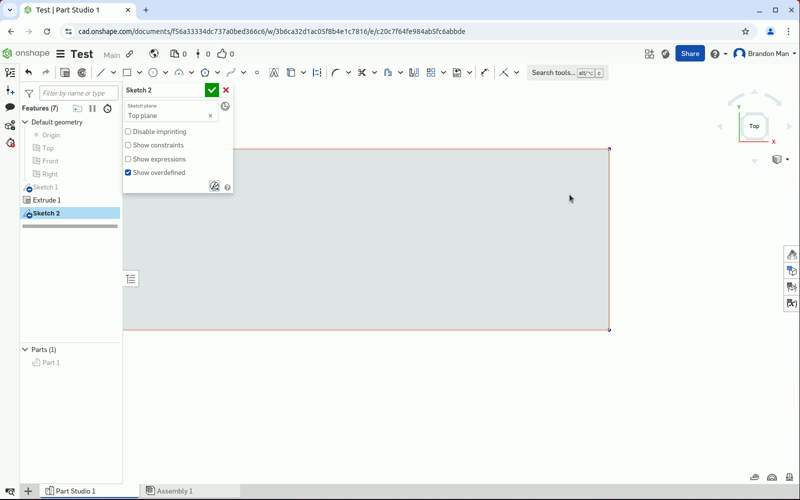
scroll(-6)
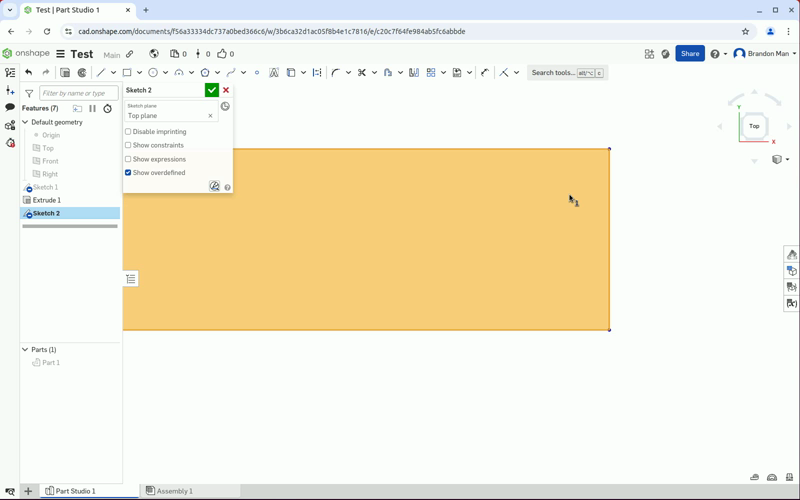
scroll(-6)
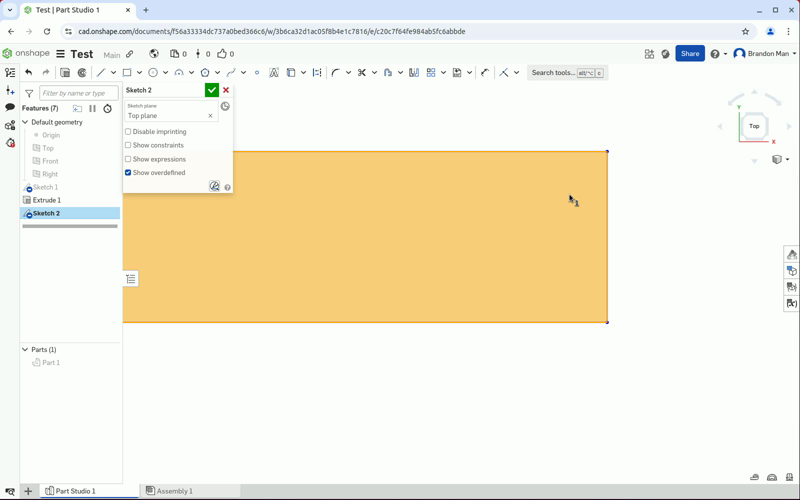
scroll(-6)
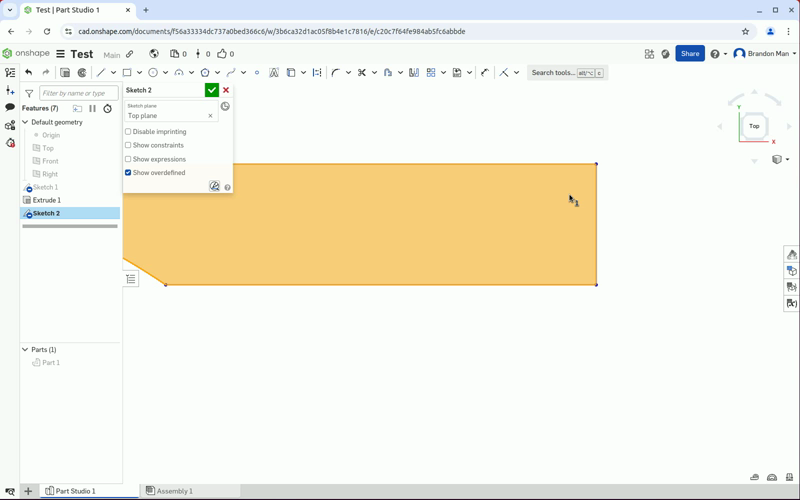
scroll(-6)
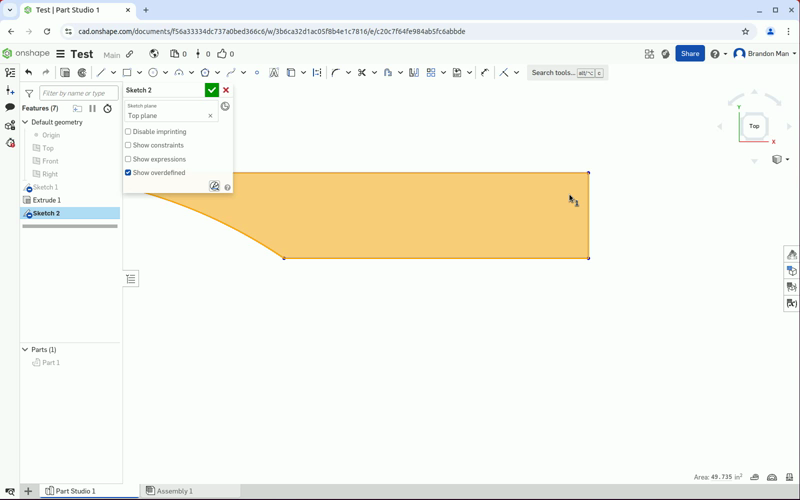
scroll(-6)
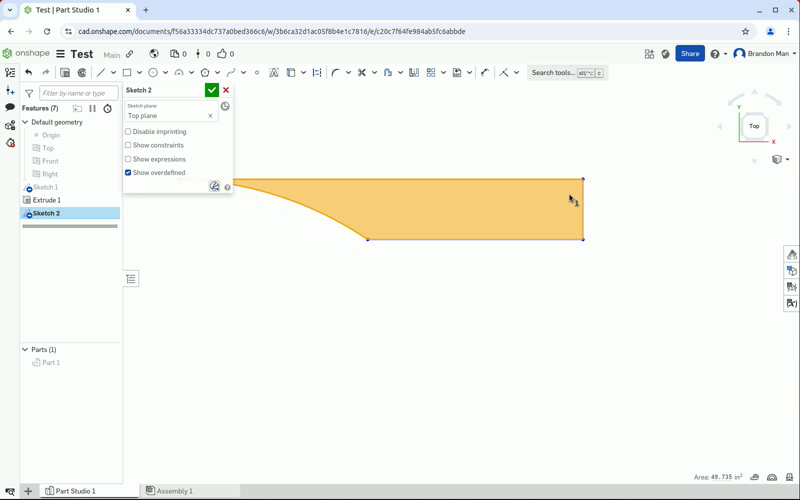
scroll(-6)
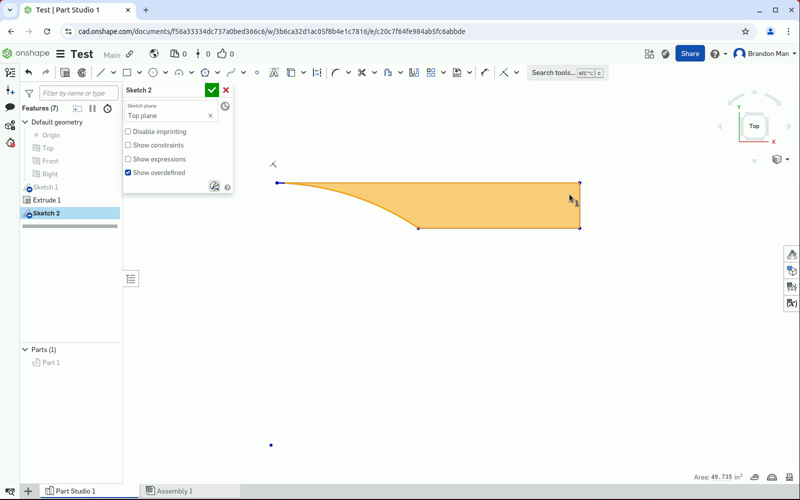
scroll(-6)
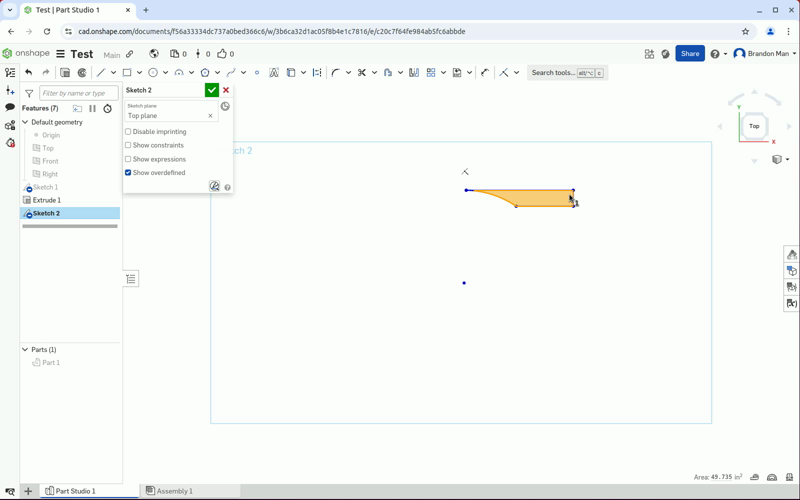
mouse_move(73, 352)
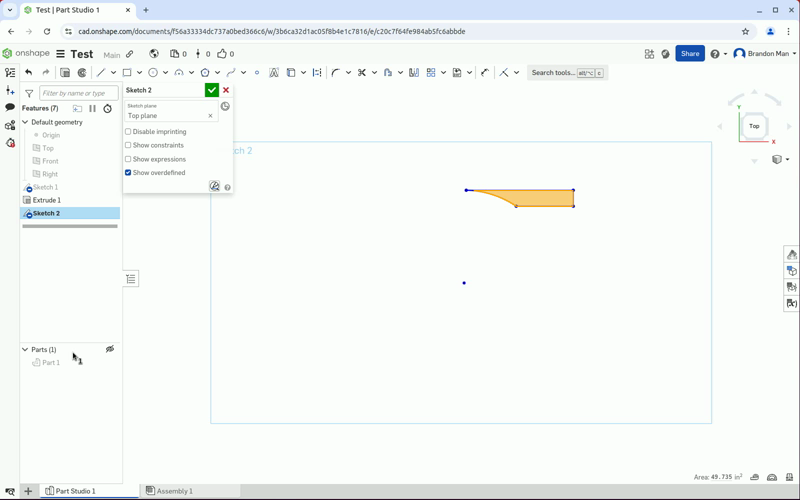
key(shift+y)
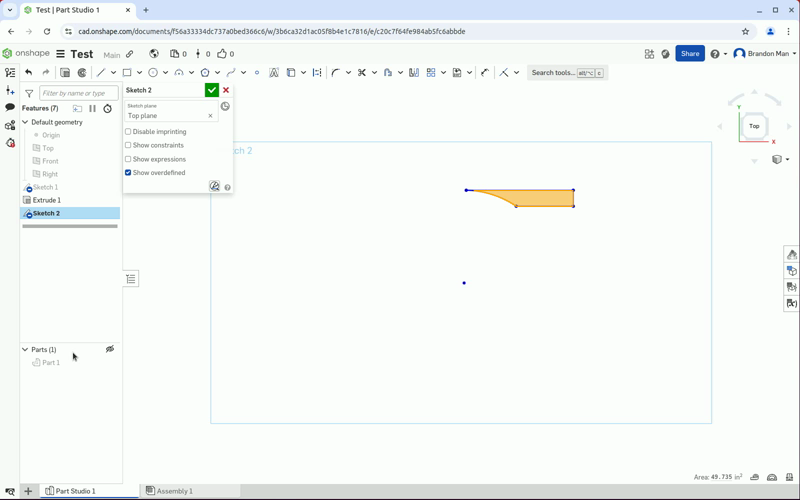
key(shift+e)
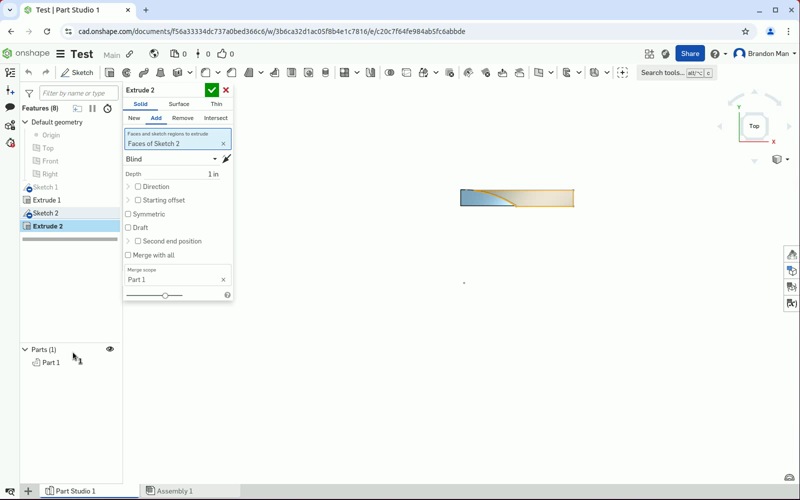
mouse_move(143, 106)
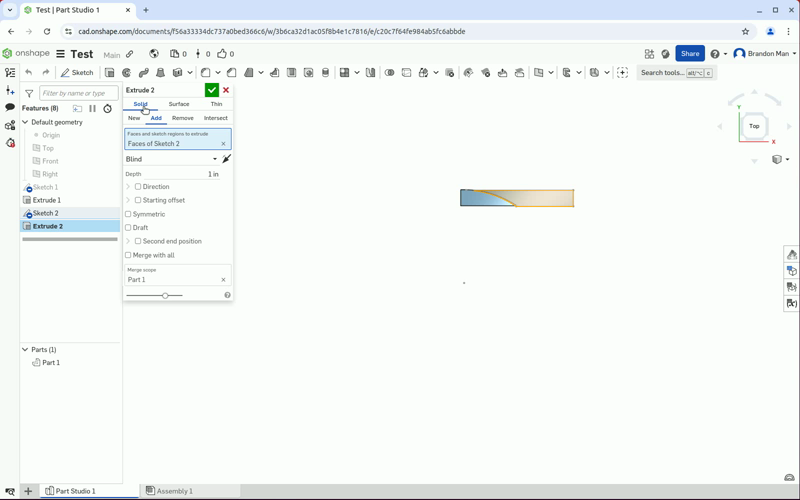
click(143, 106)
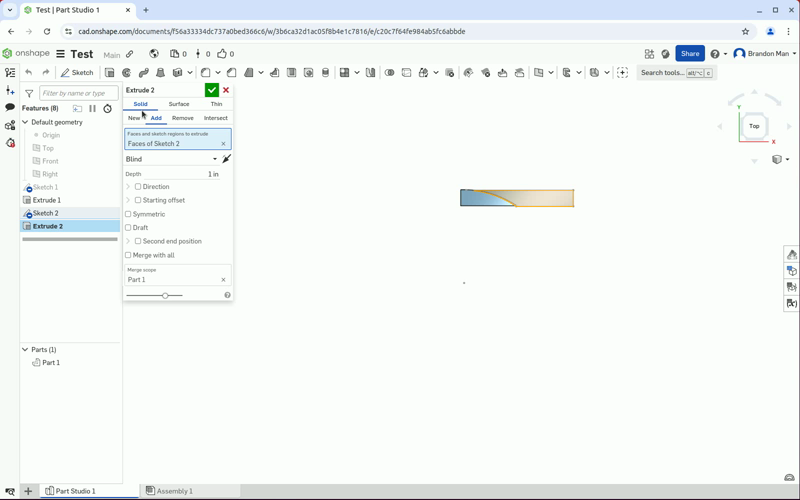
mouse_move(137, 120)
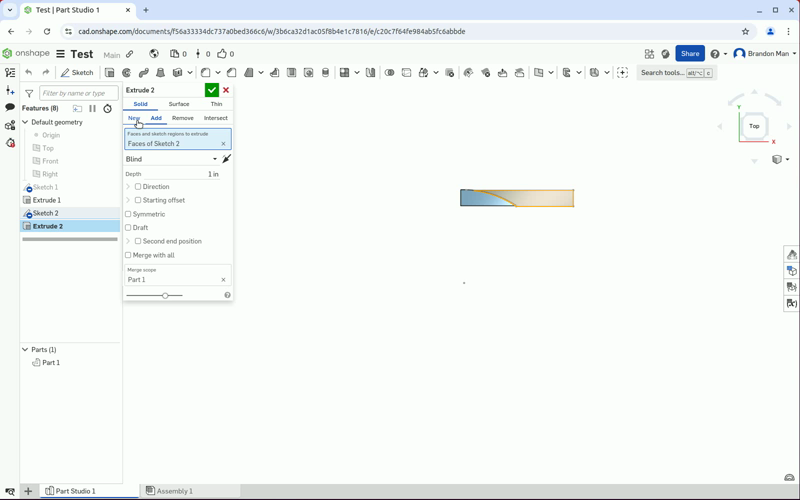
click(137, 120)
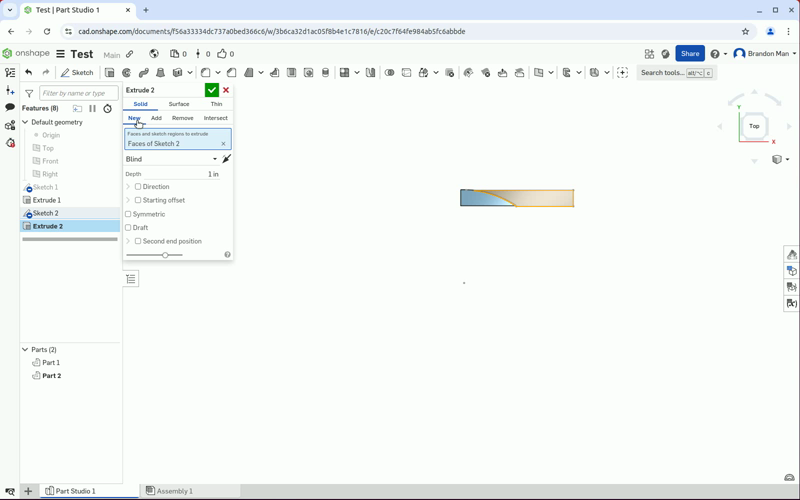
key(tab, 4)
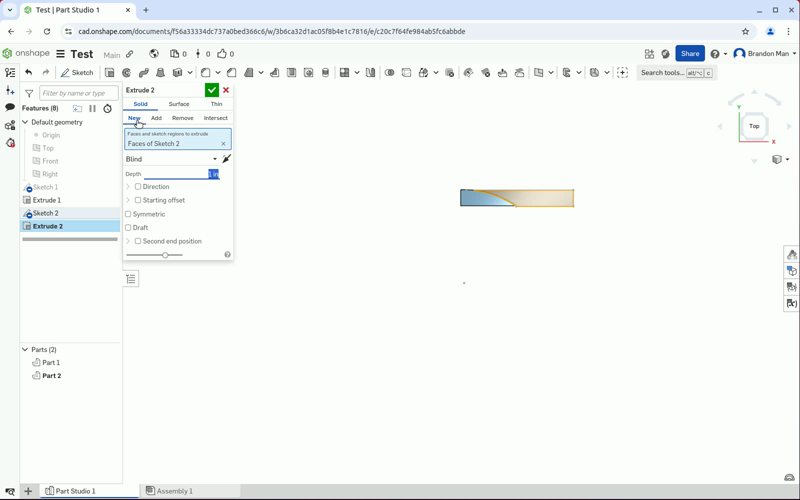
text(9.147)
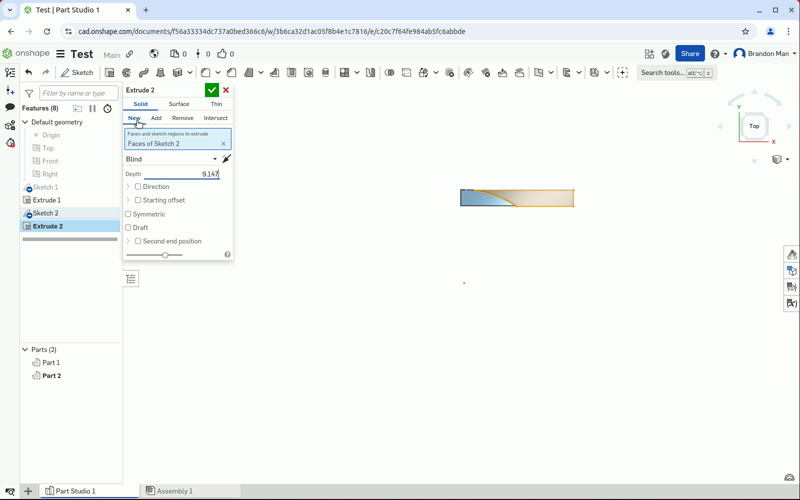
key(enter)
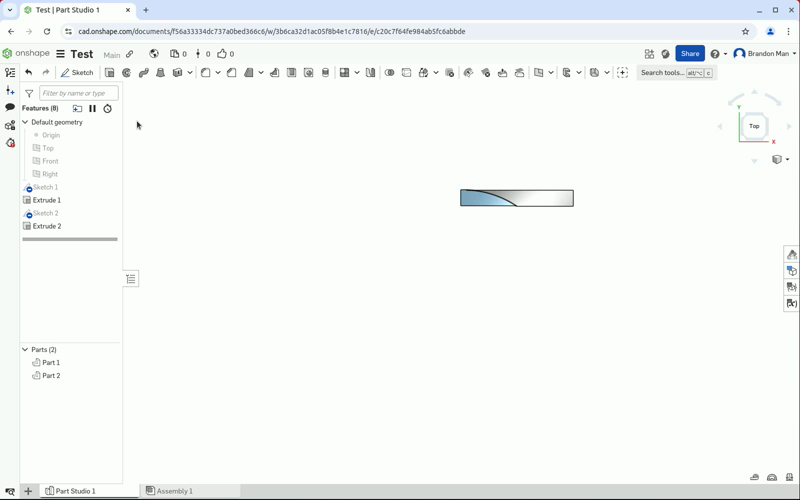
key(shift+h)
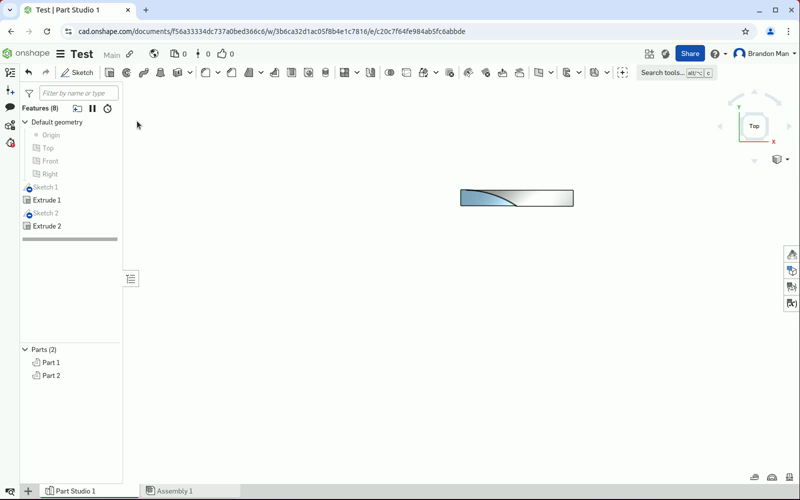
key(shift+h)
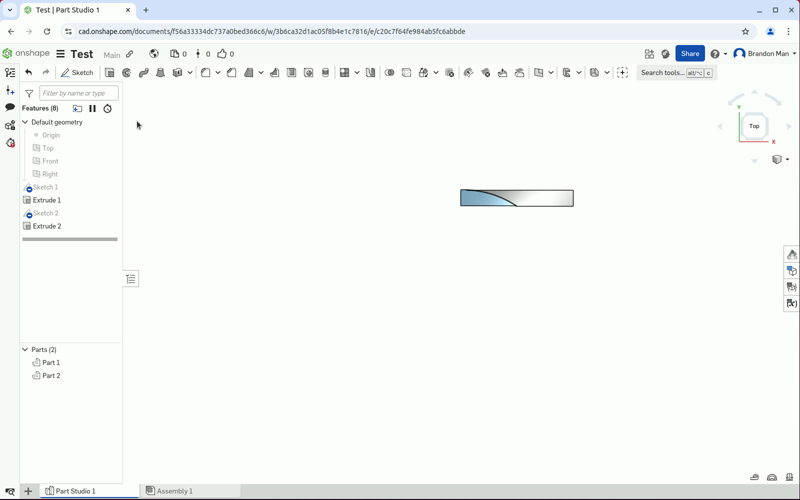
mouse_move(73, 189)
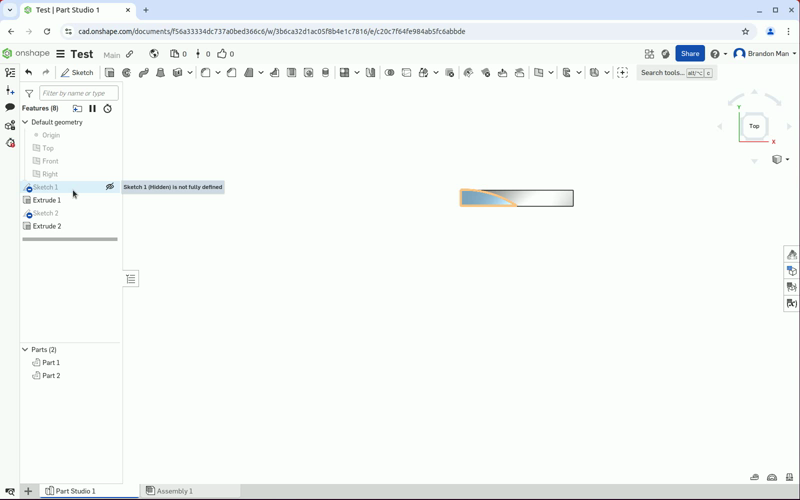
click(73, 189)
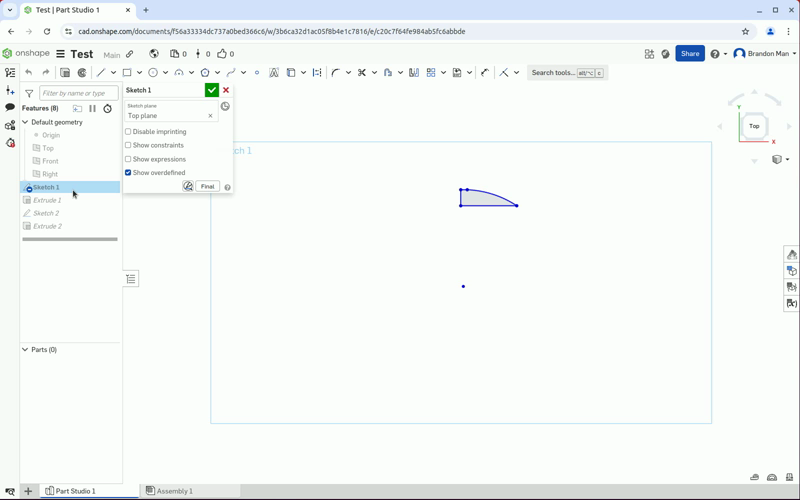
mouse_move(229, 92)
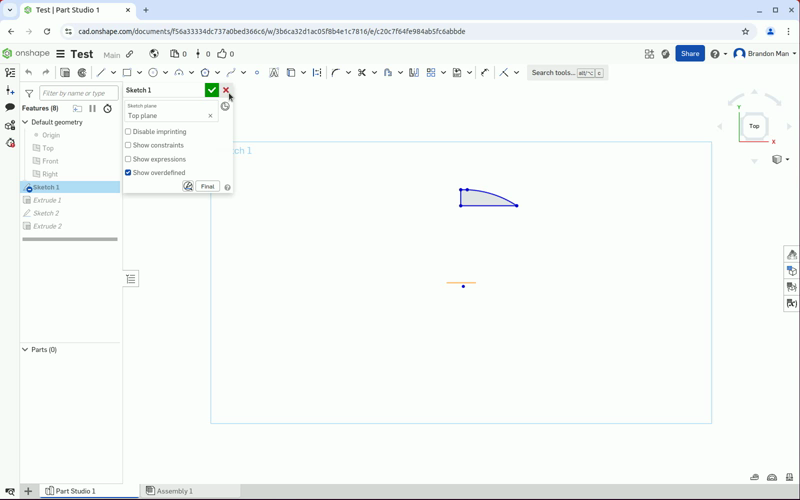
click(229, 92)
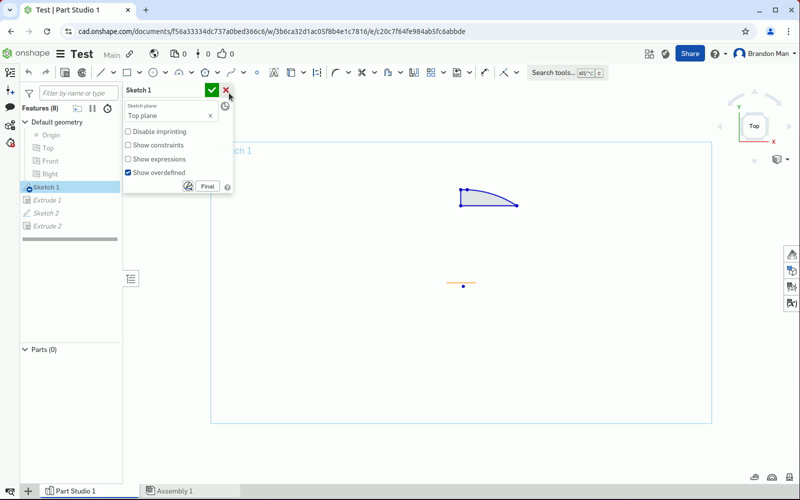
key(shift+s)
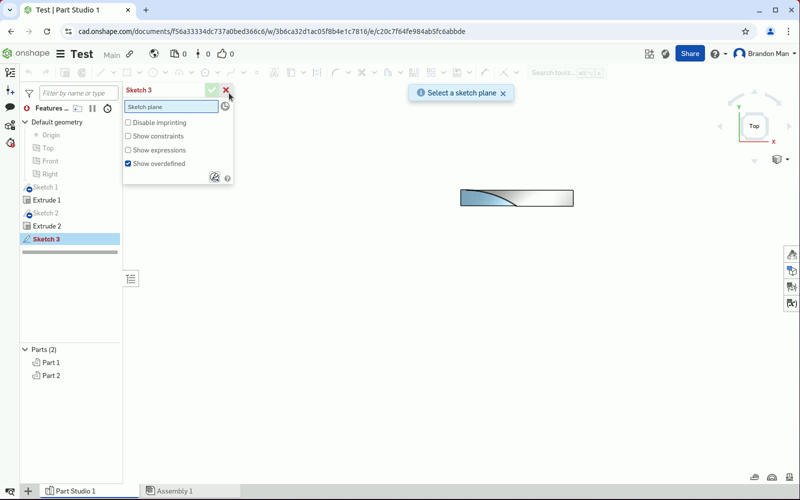
mouse_move(73, 150)
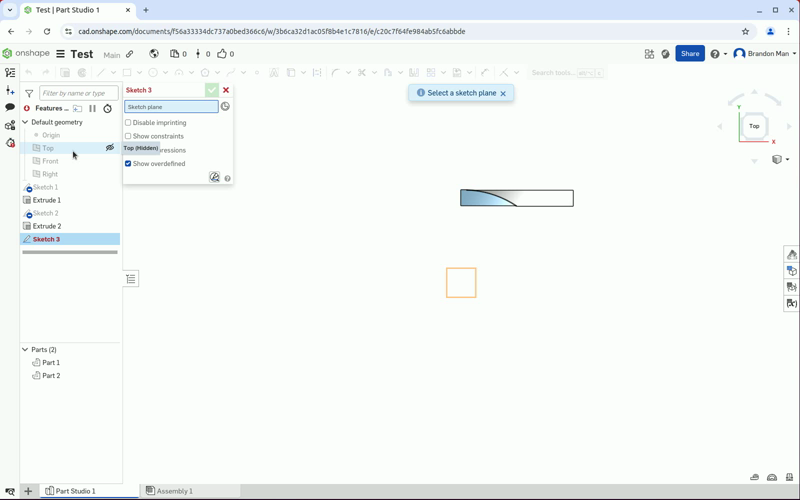
click(73, 150)
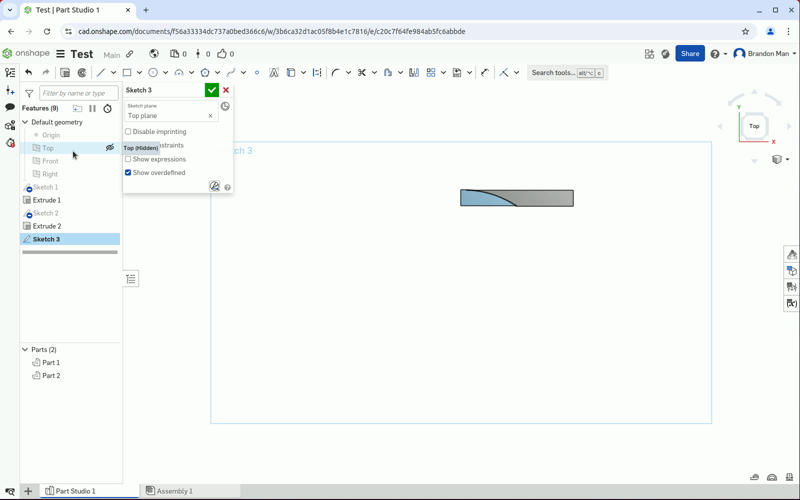
mouse_move(73, 352)
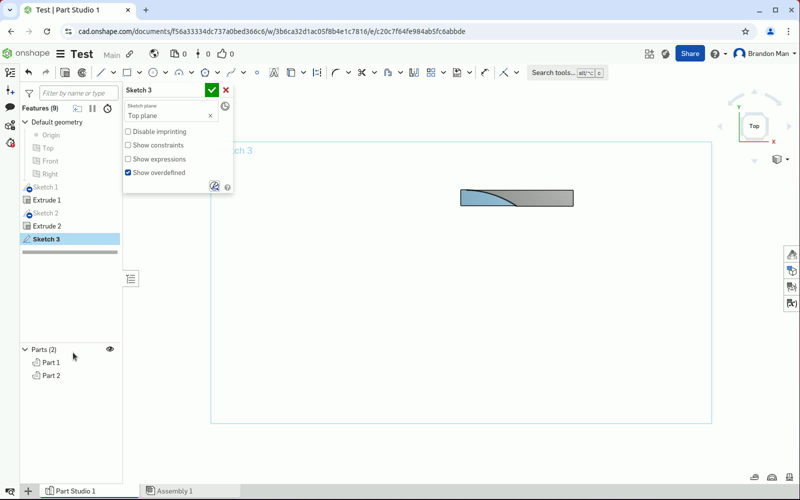
key(y)
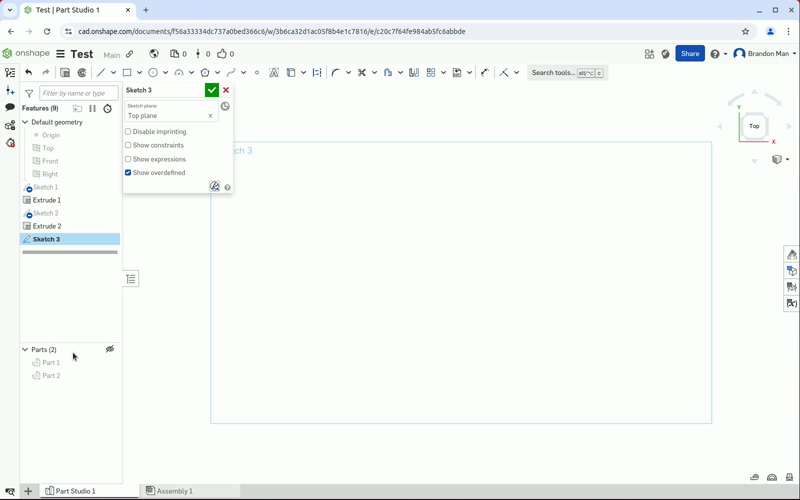
key(l)
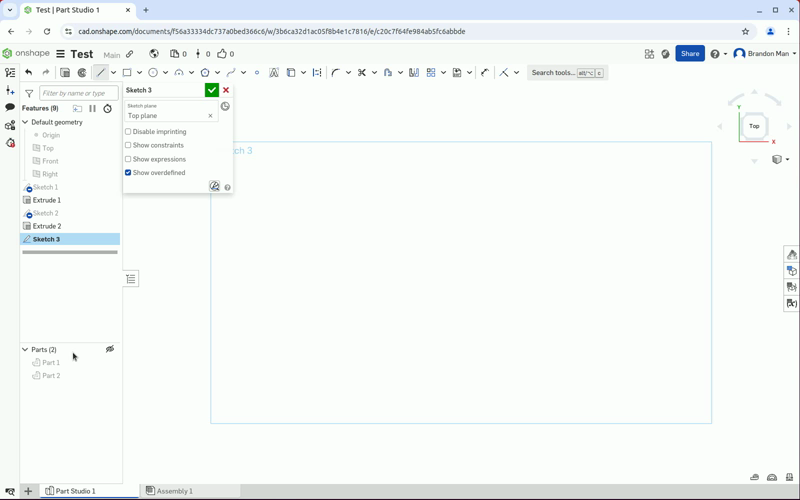
key_down(shift)
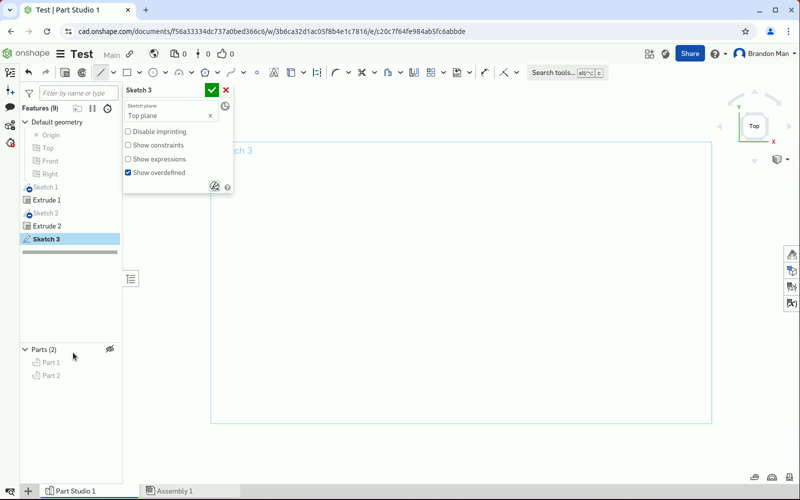
mouse_move(466, 375)
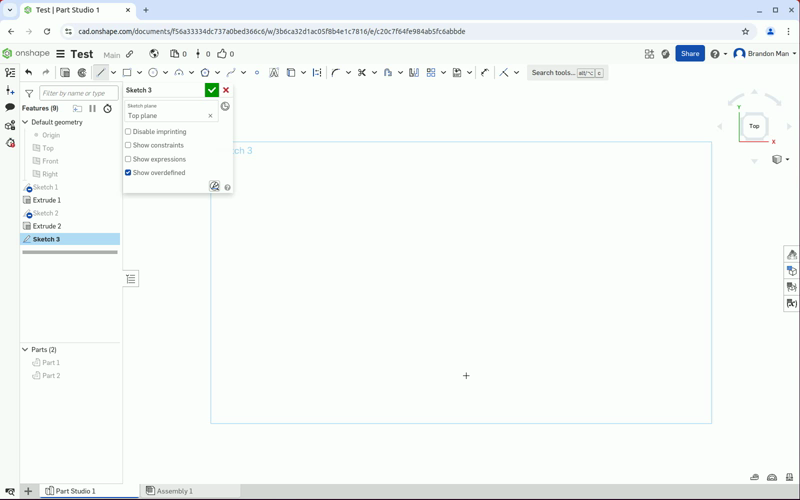
click(466, 375)
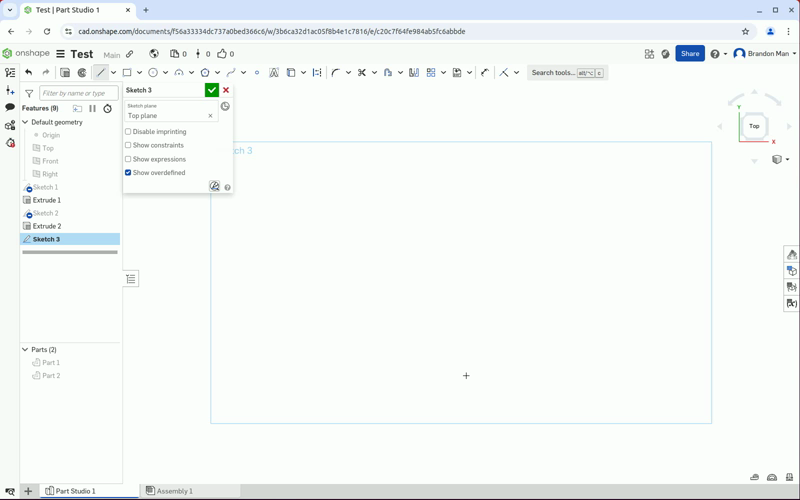
key_up(shift)
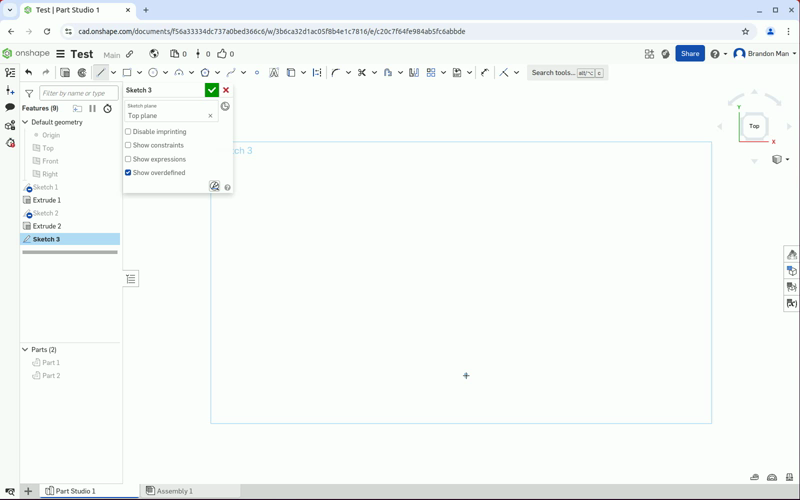
key_down(shift)
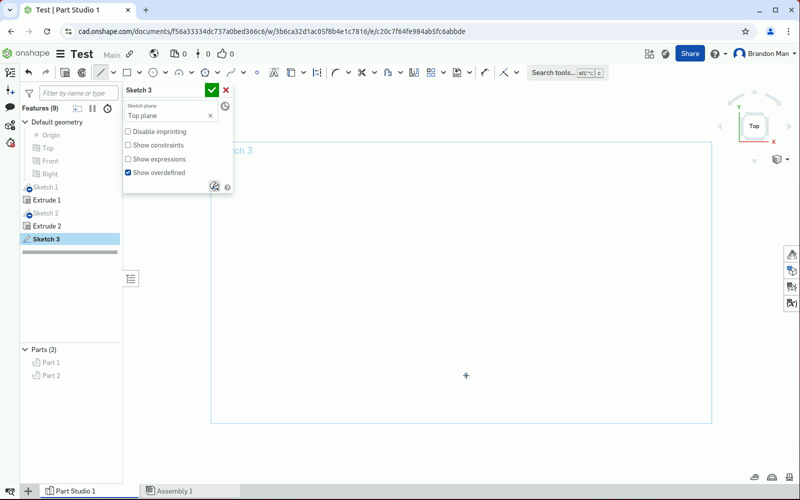
mouse_move(573, 375)
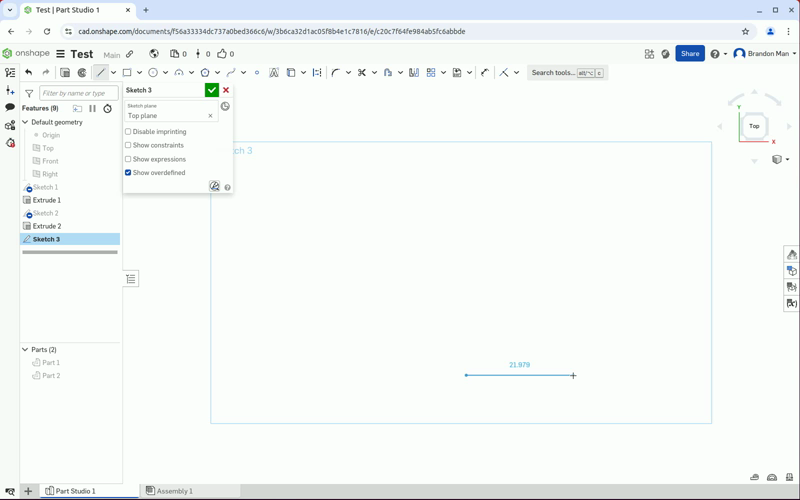
click(573, 375)
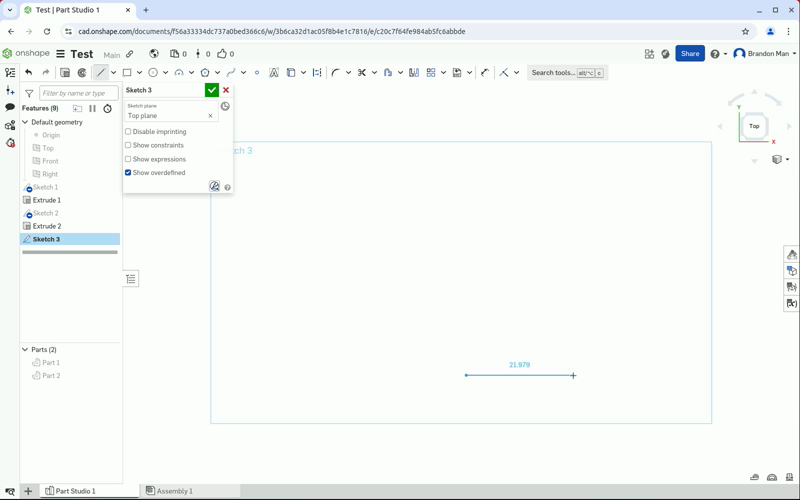
key_up(shift)
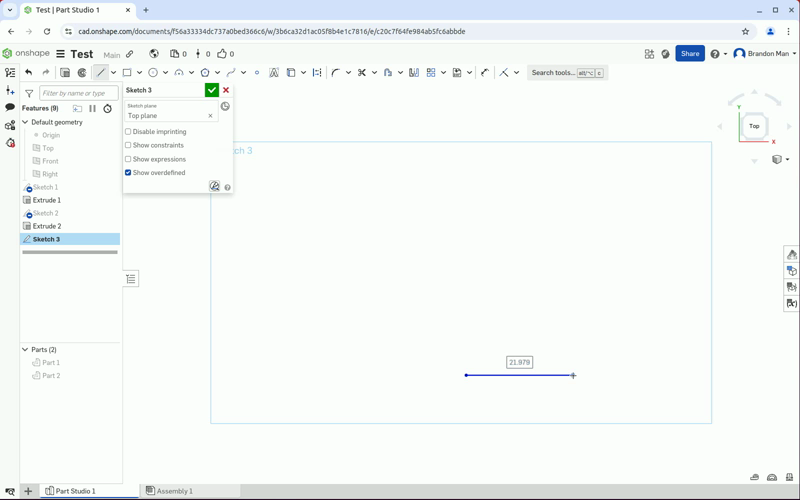
key_down(shift)
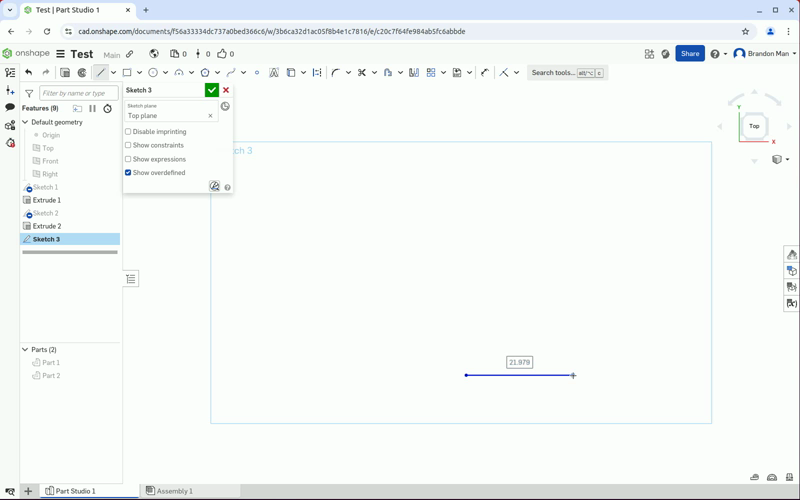
mouse_move(589, 375)
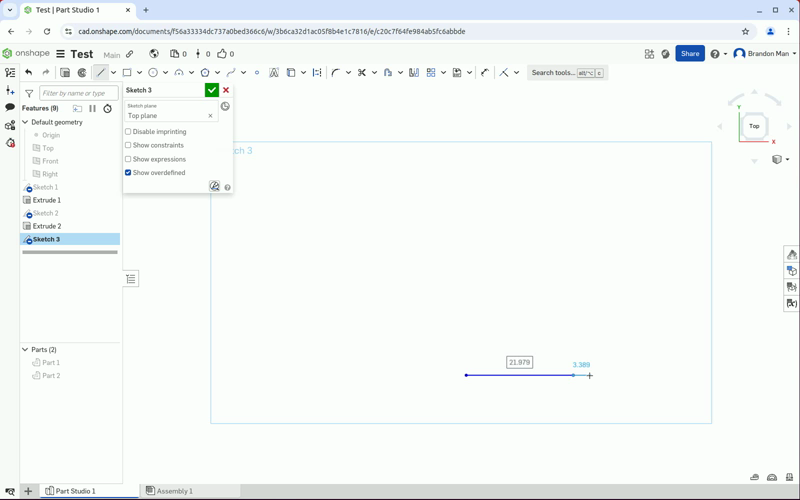
mouse_move(573, 359)
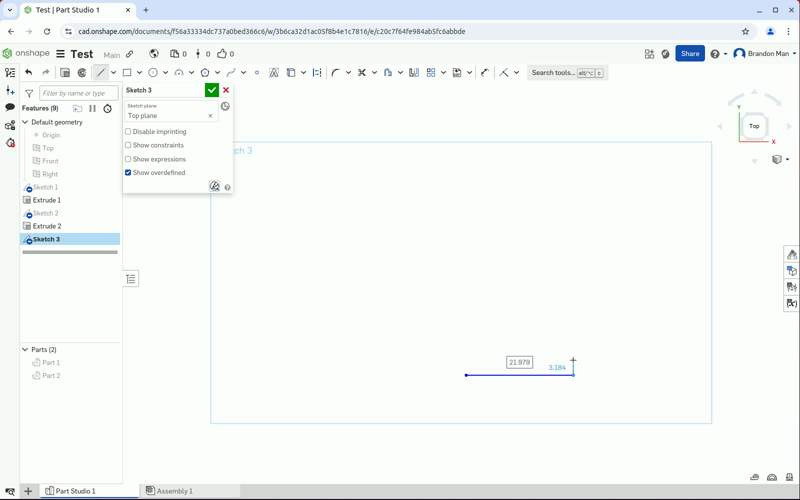
click(573, 359)
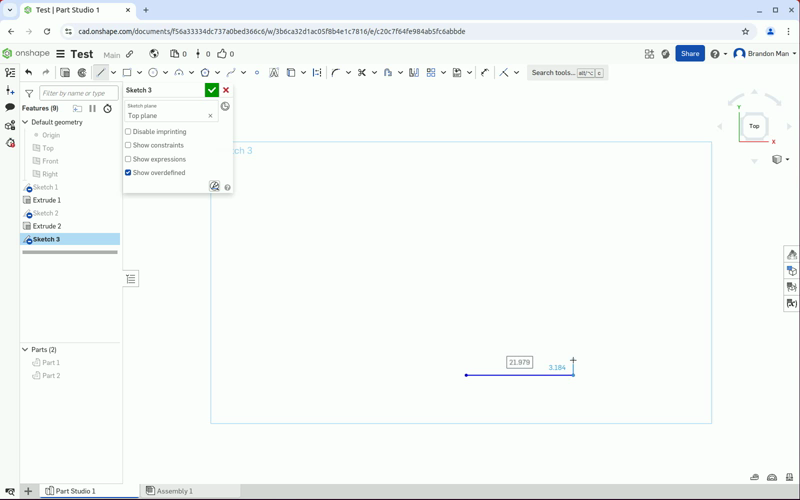
key_up(shift)
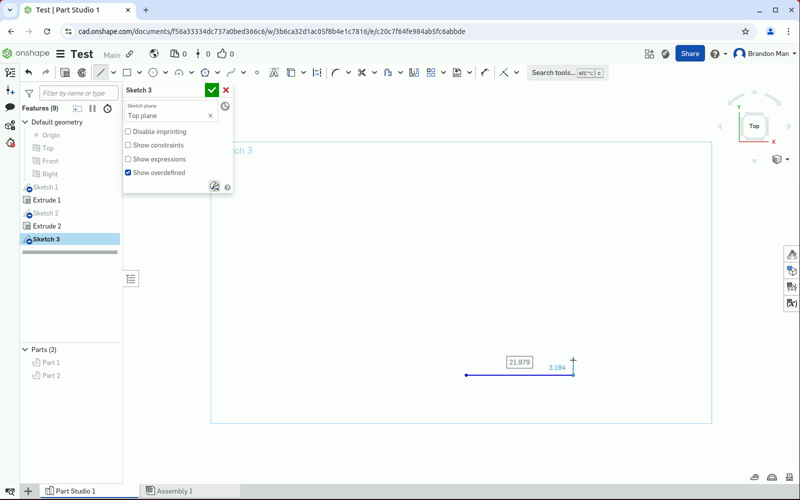
key_down(shift)
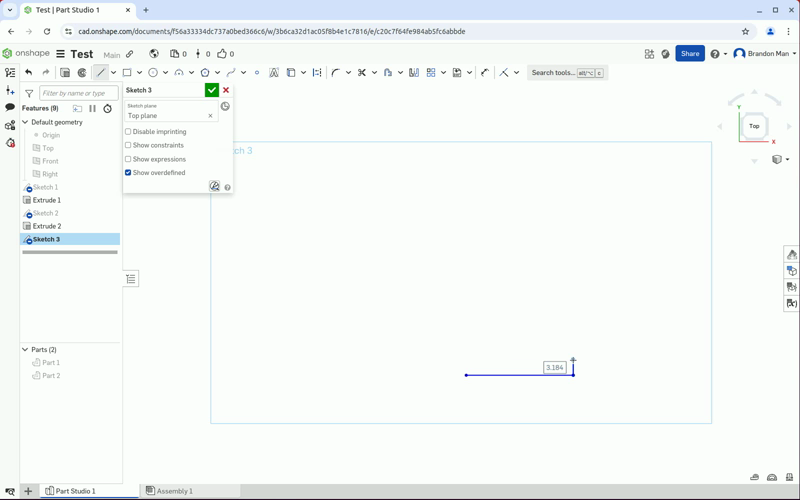
mouse_move(589, 359)
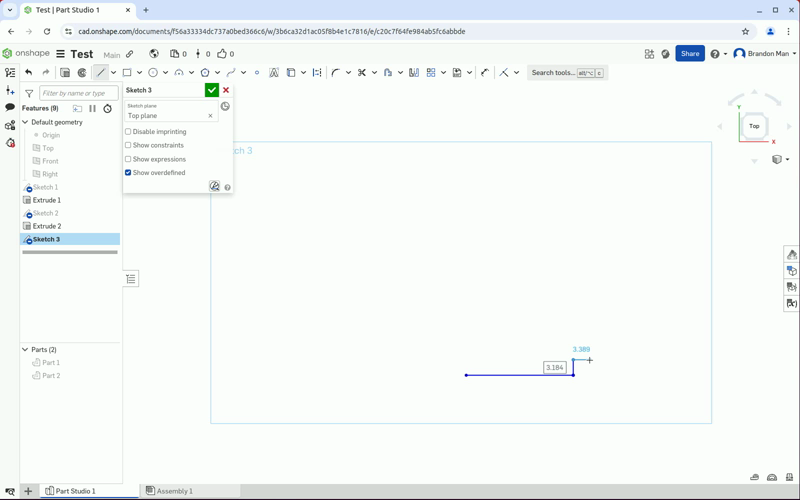
mouse_move(516, 359)
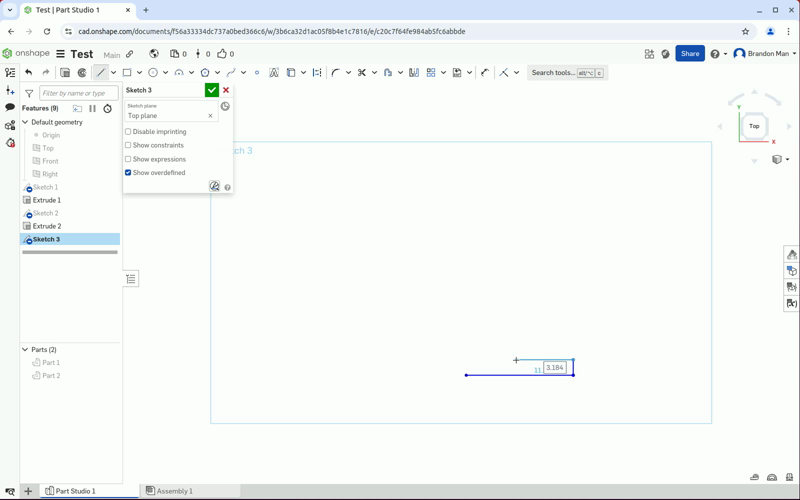
click(516, 359)
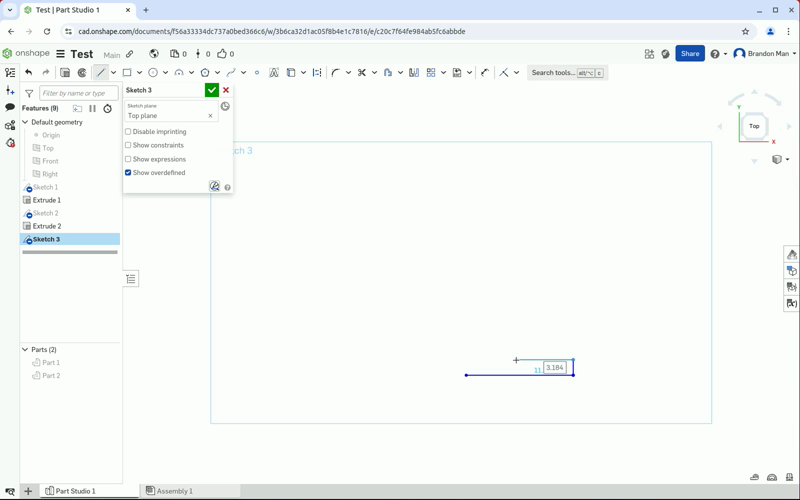
key_up(shift)
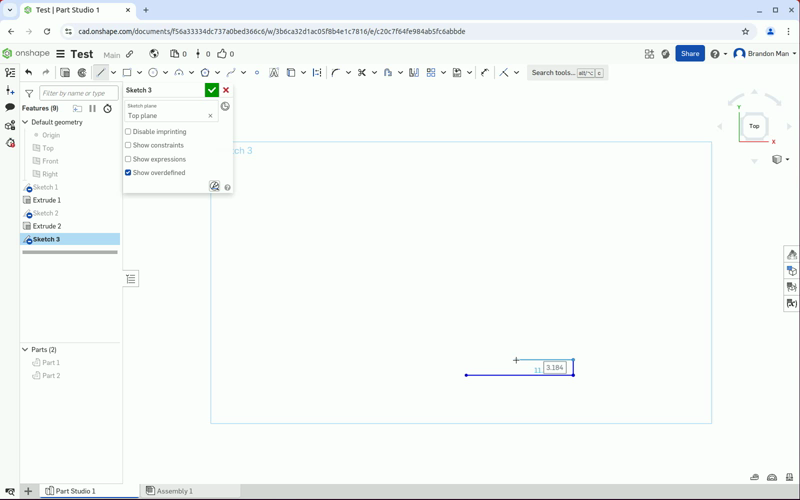
key(esc)
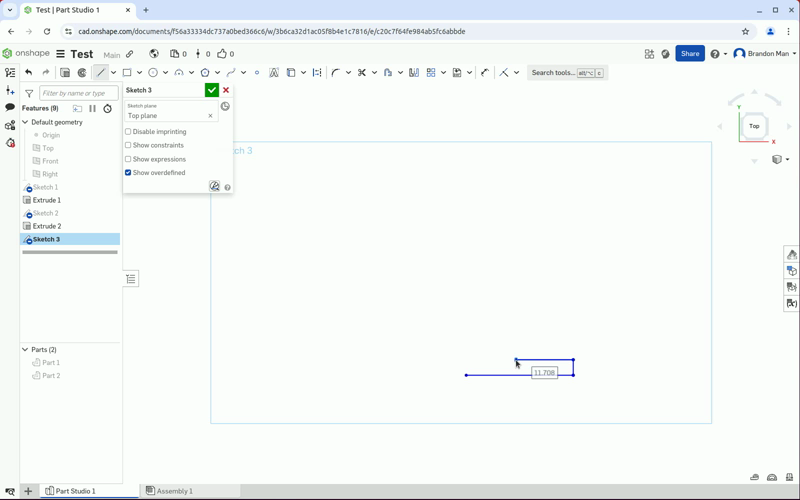
key(a)
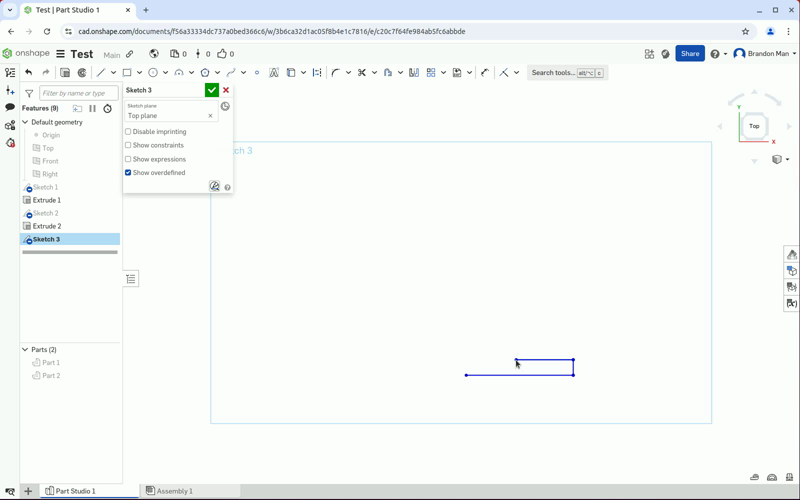
mouse_move(516, 359)
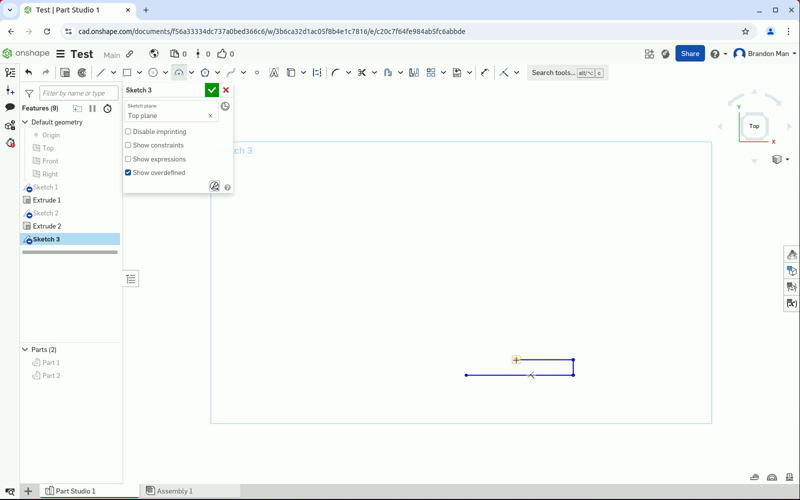
click(516, 359)
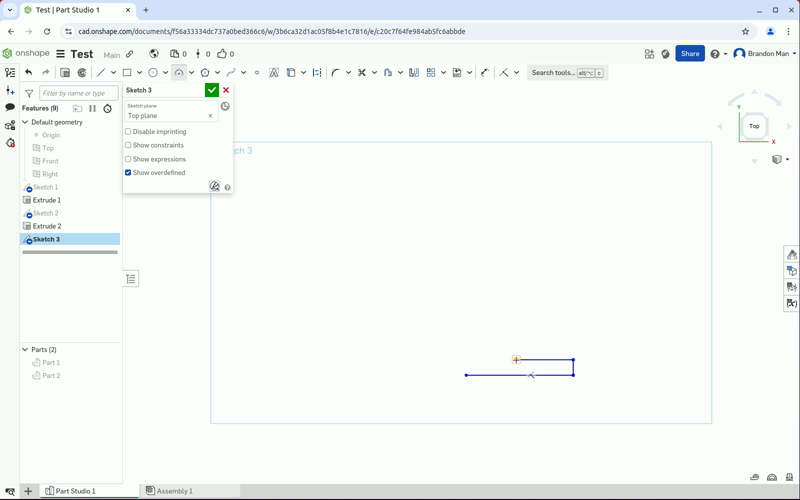
mouse_move(466, 375)
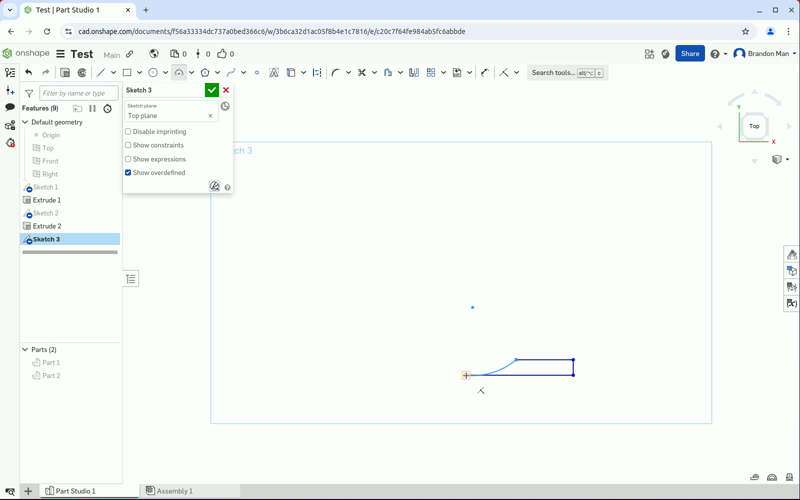
click(466, 375)
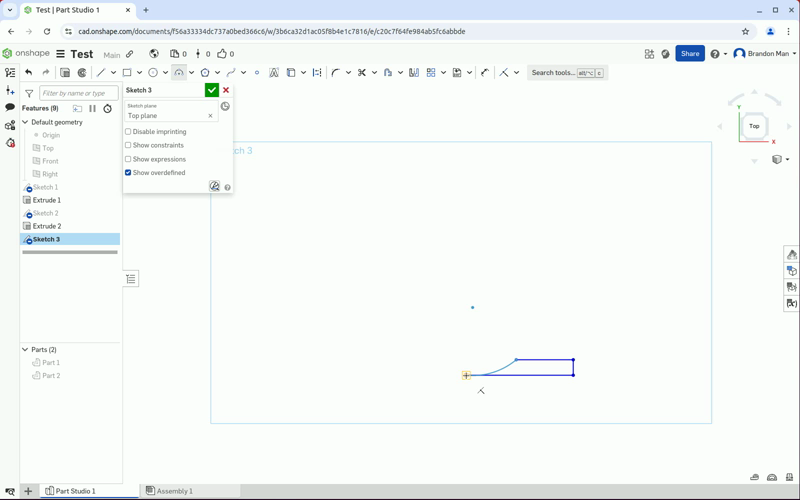
key_down(shift)
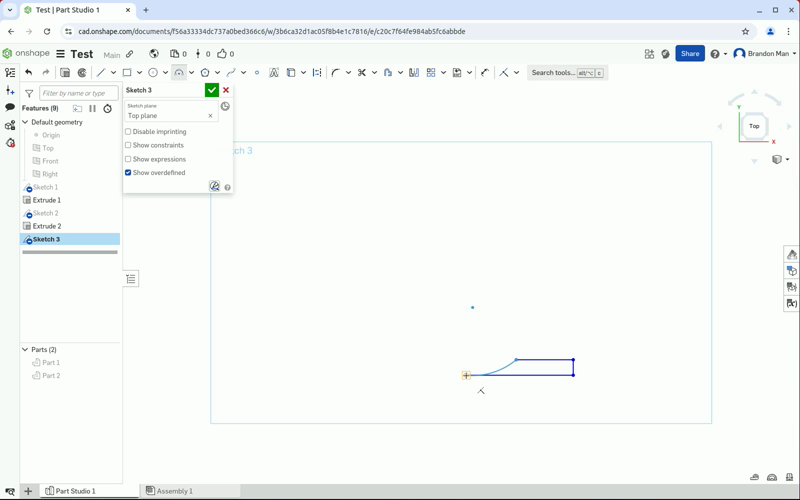
mouse_move(492, 371)
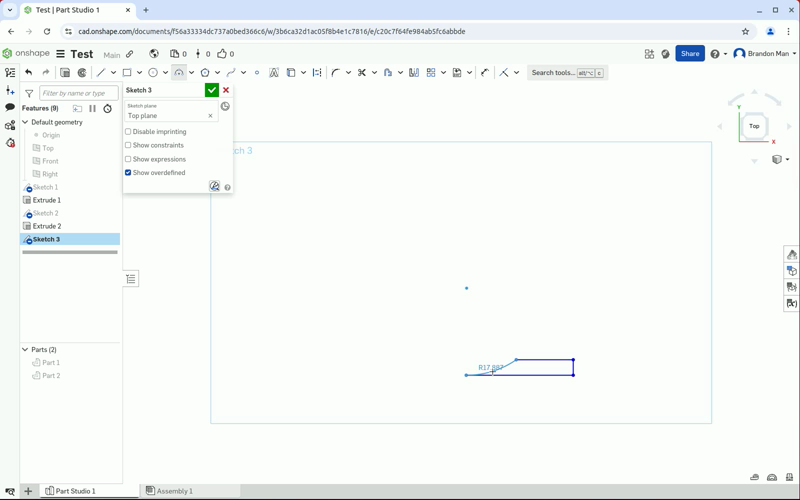
click(492, 371)
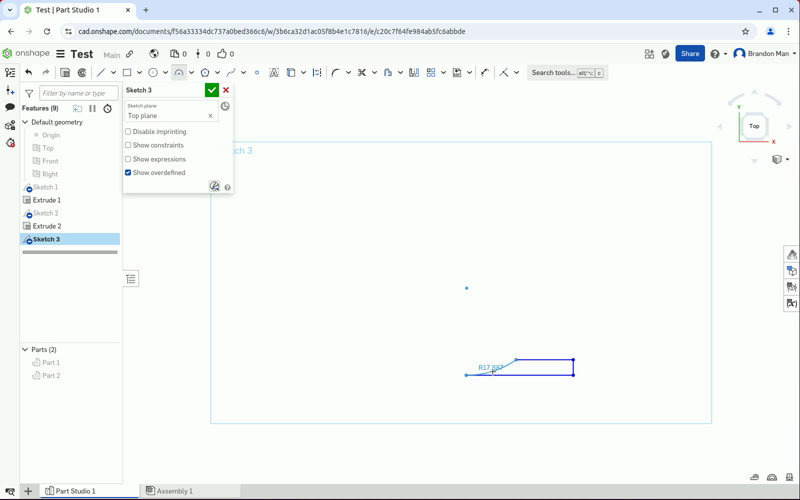
key_up(shift)
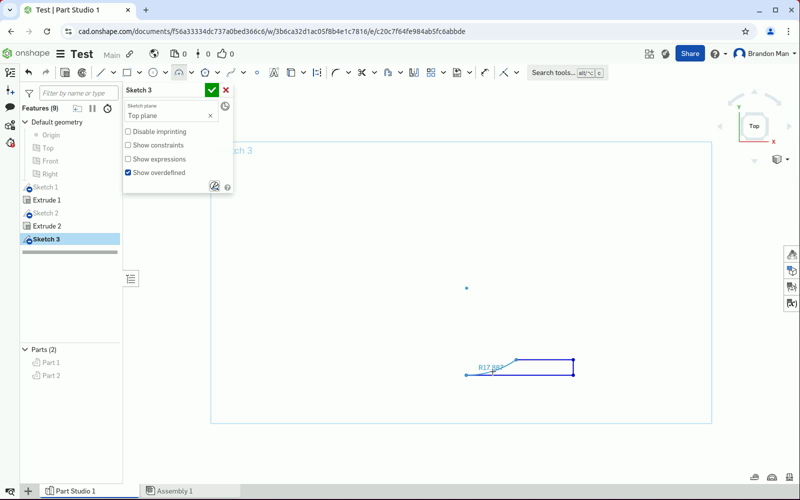
key(esc)
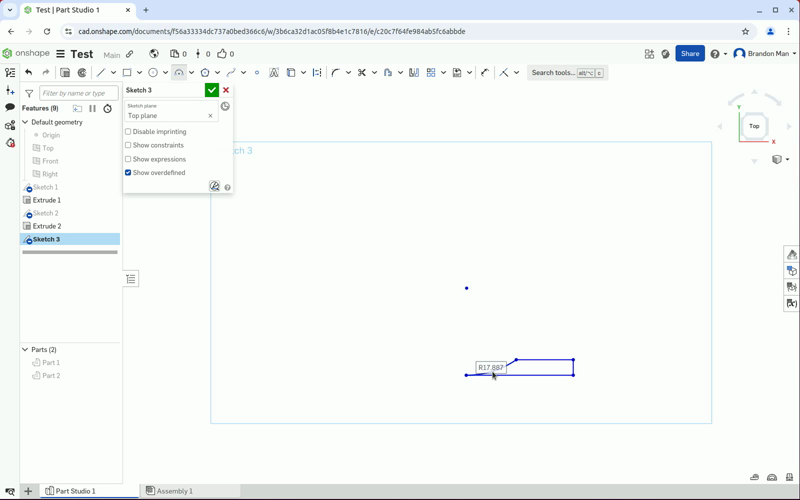
mouse_move(531, 363)
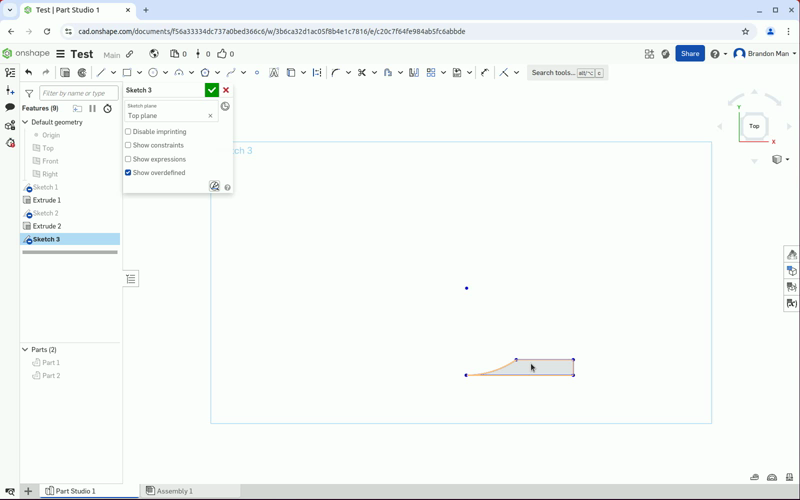
scroll(6)
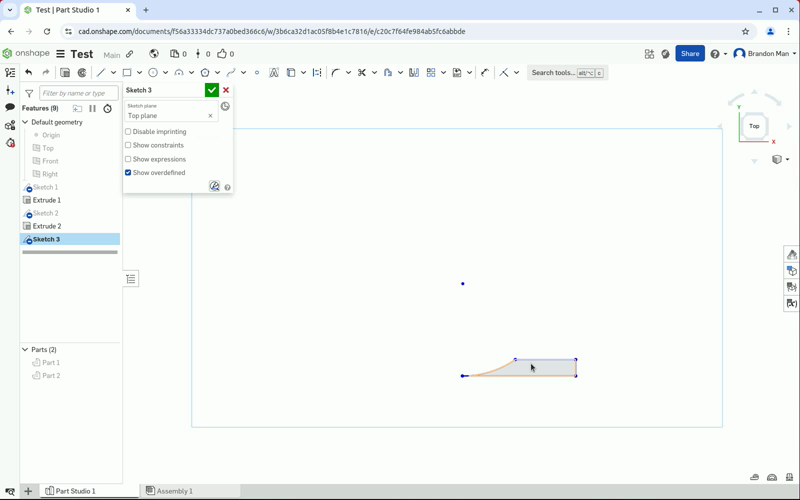
scroll(6)
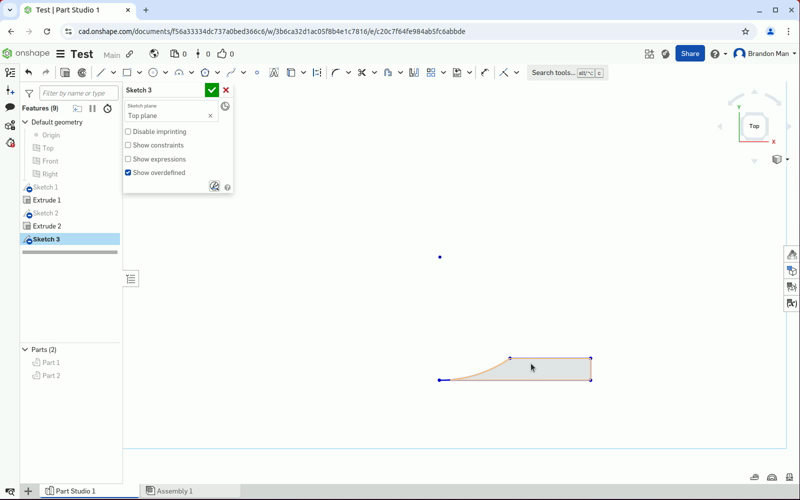
scroll(6)
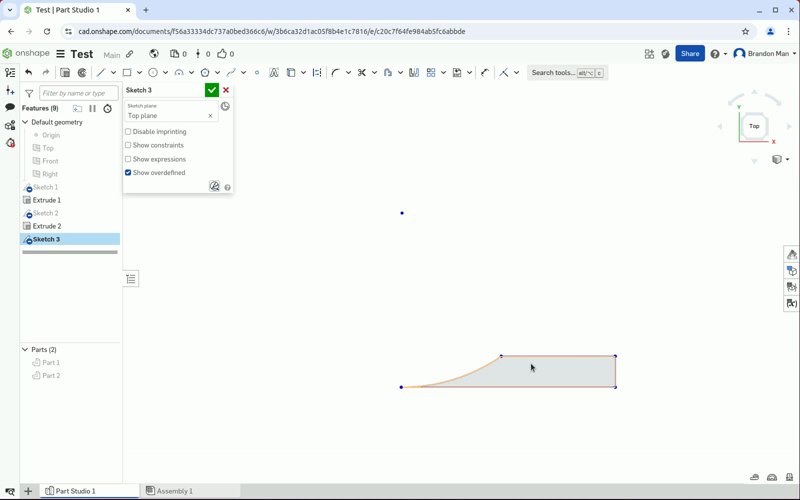
scroll(6)
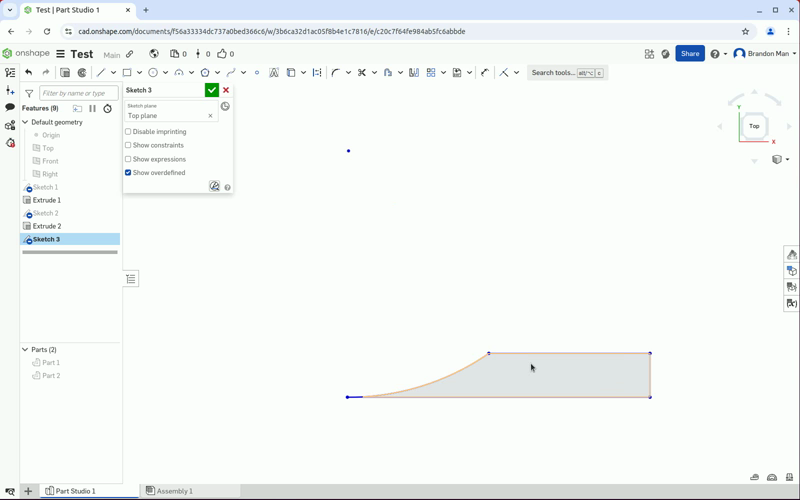
scroll(6)
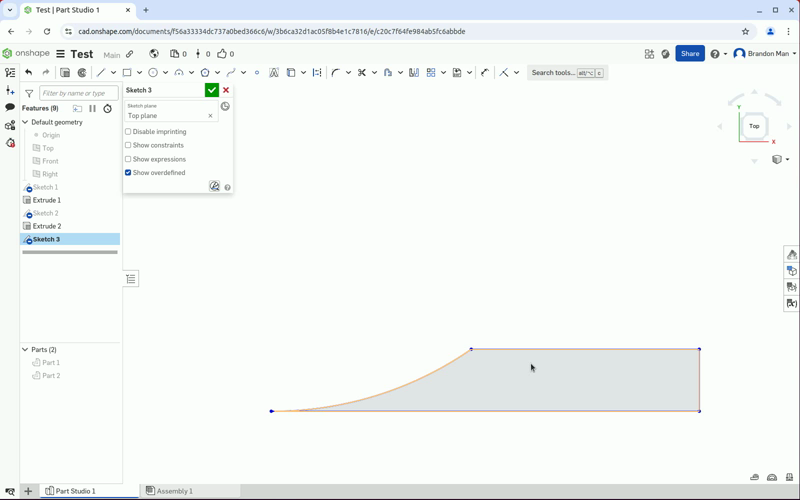
scroll(6)
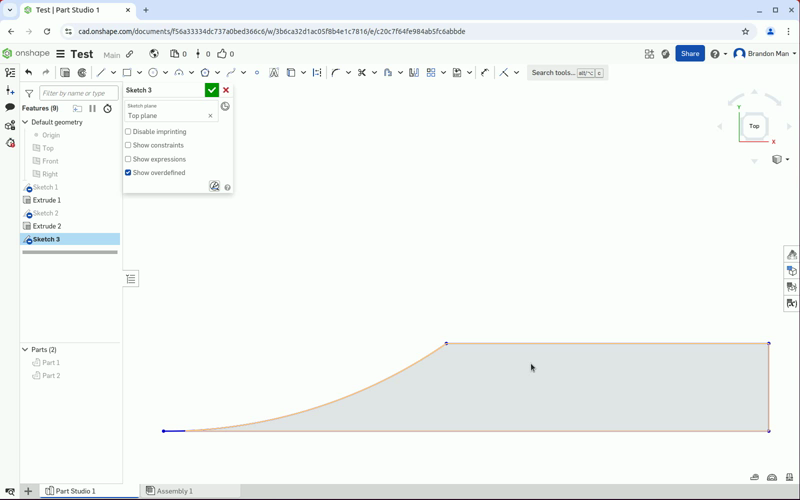
scroll(6)
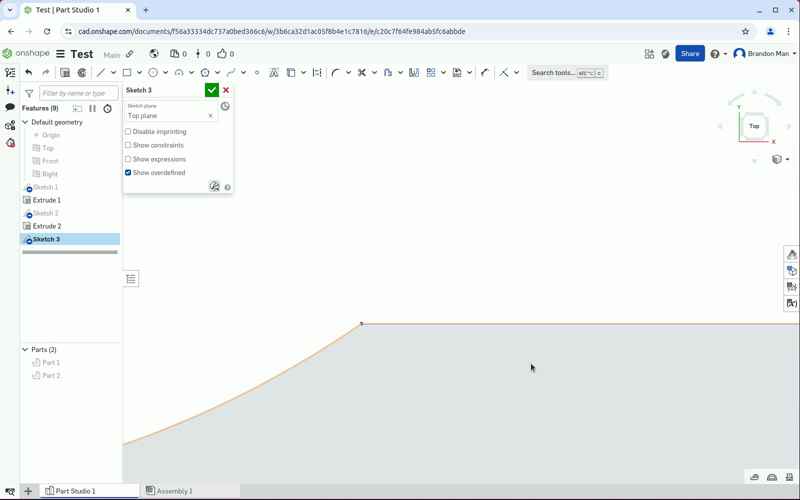
click(531, 363)
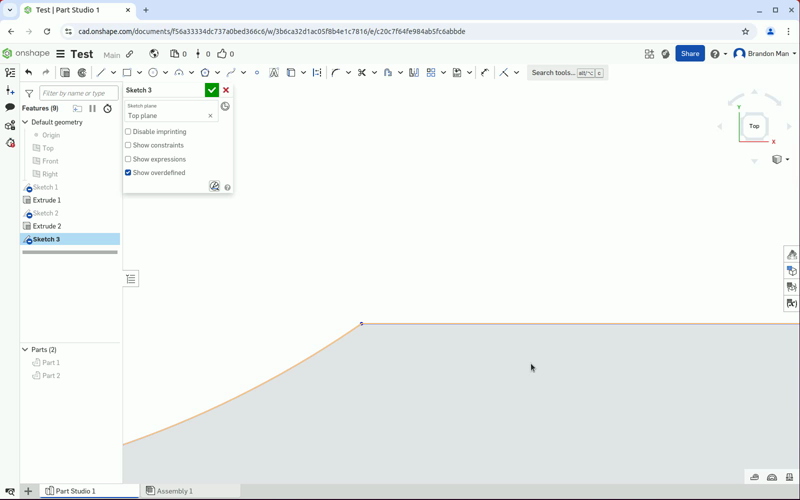
scroll(-6)
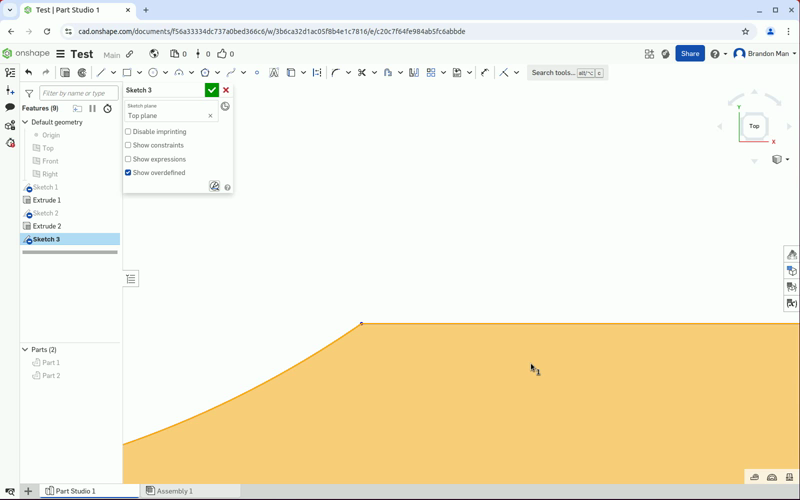
scroll(-6)
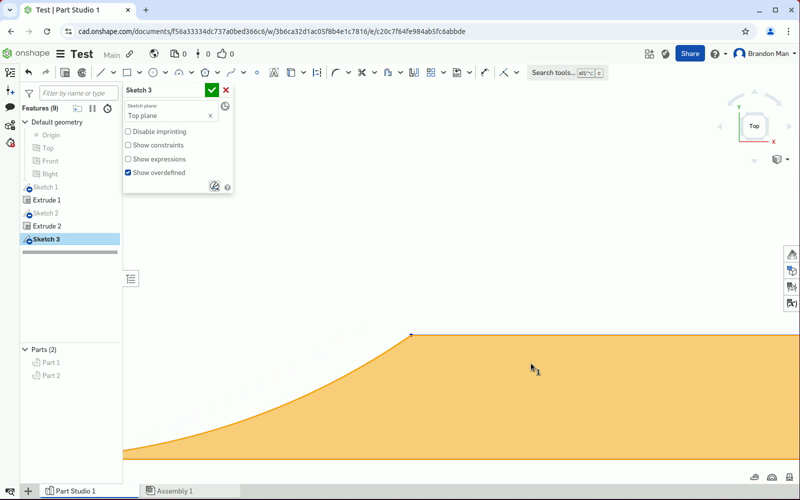
scroll(-6)
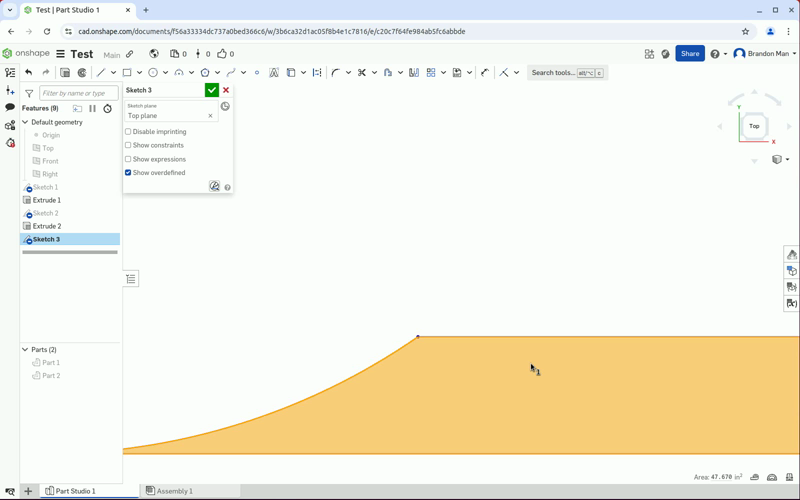
scroll(-6)
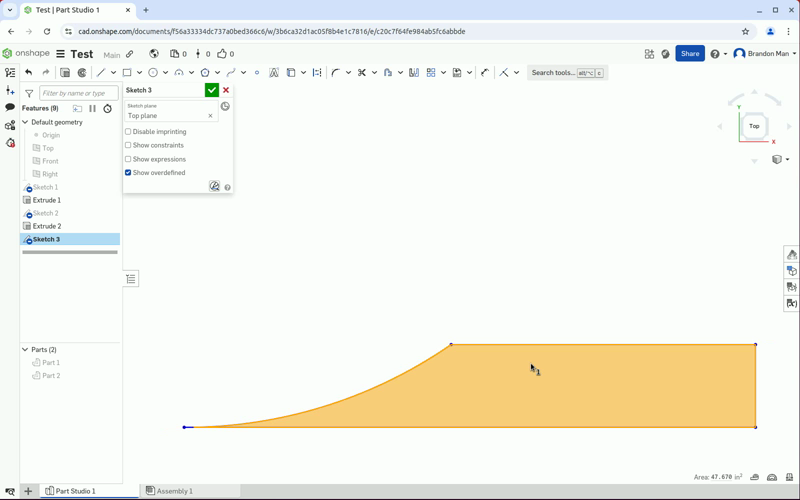
scroll(-6)
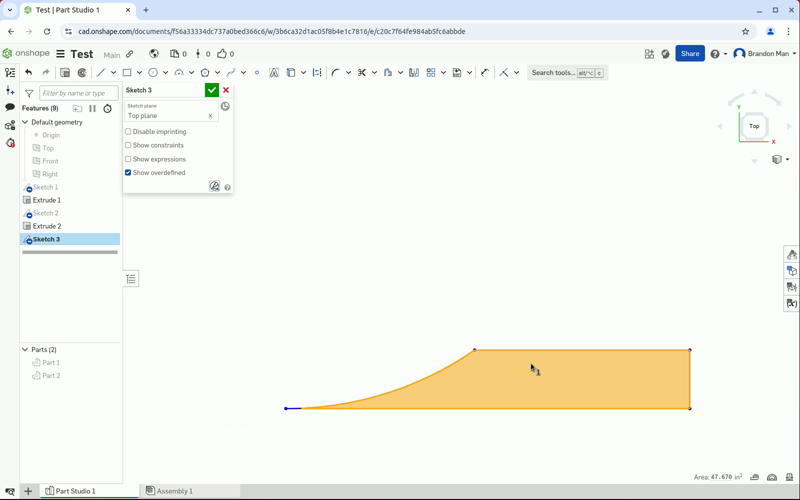
scroll(-6)
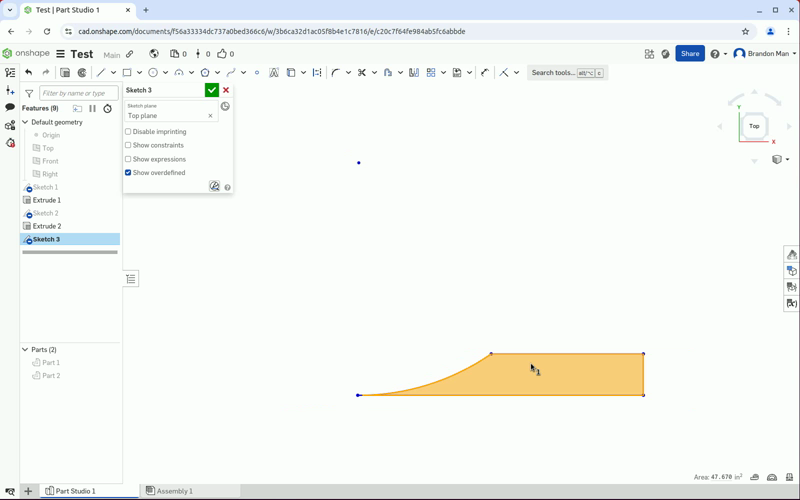
scroll(-6)
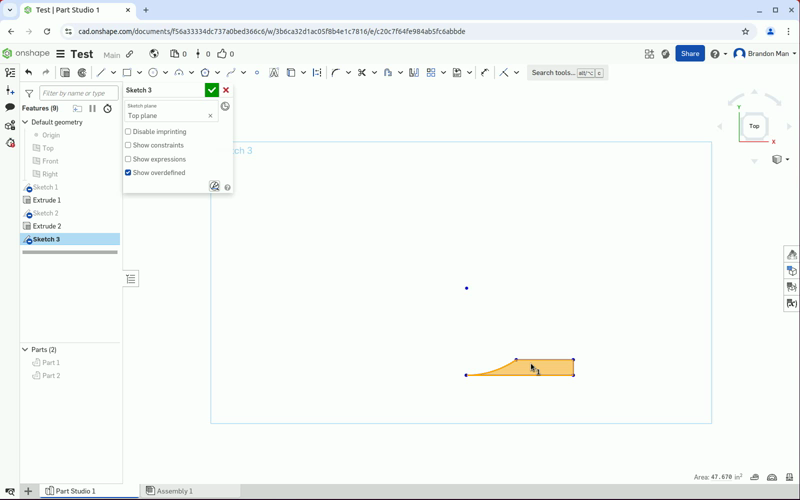
mouse_move(73, 352)
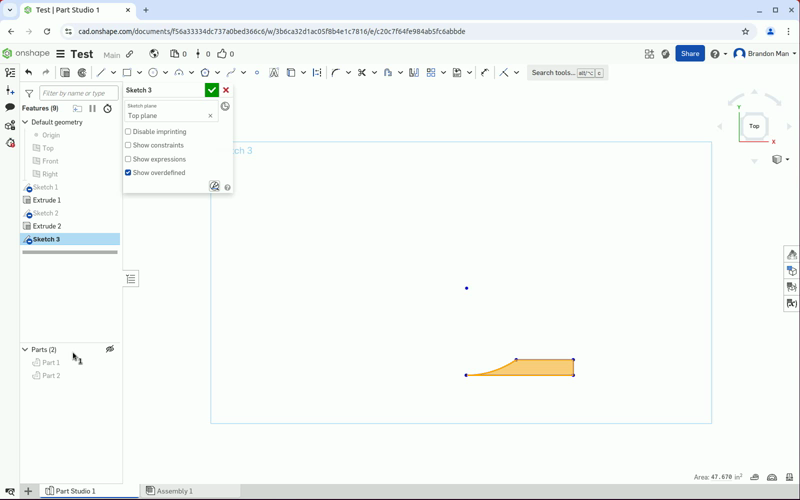
key(shift+y)
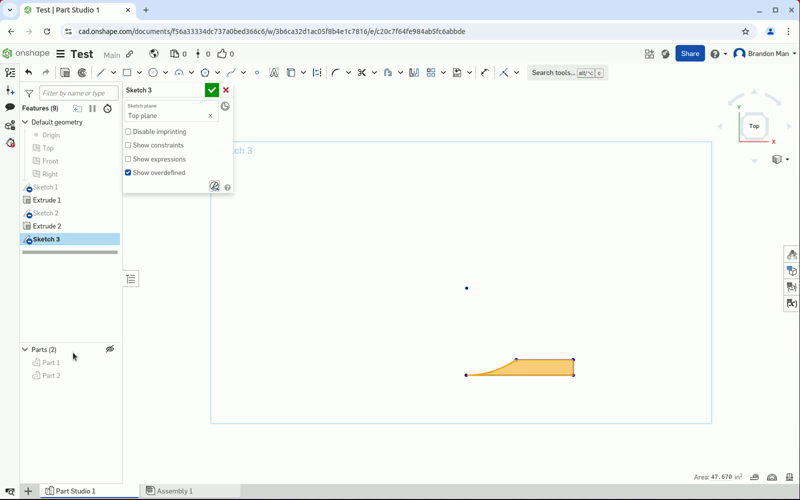
key(shift+e)
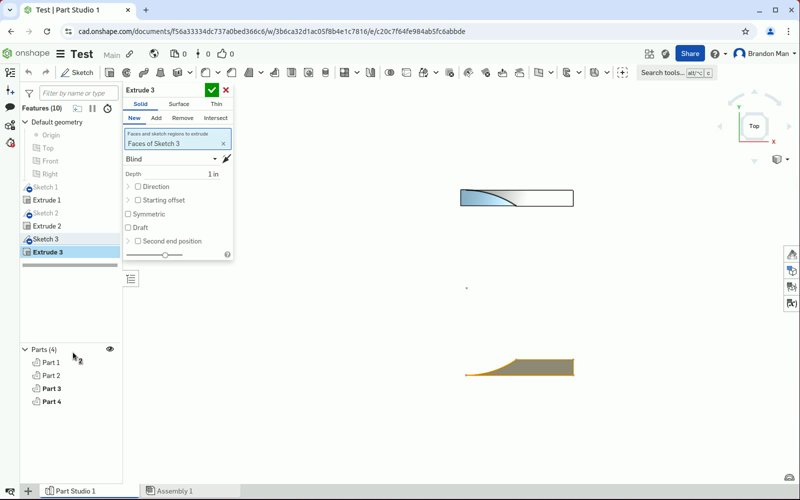
mouse_move(143, 106)
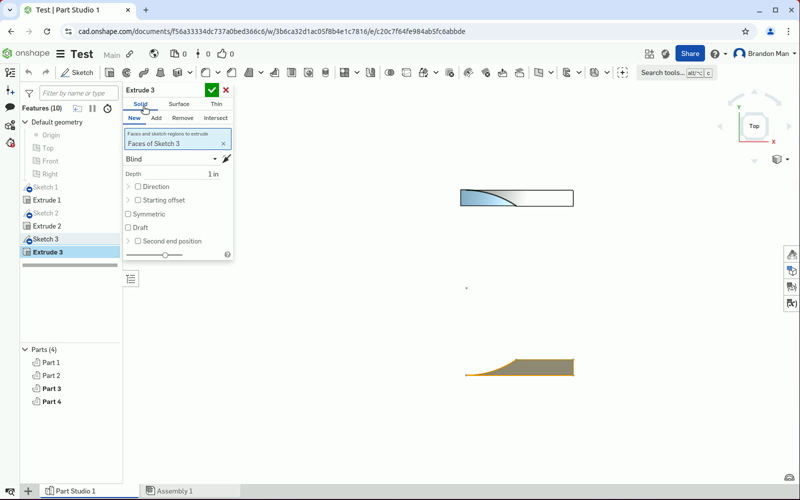
click(143, 106)
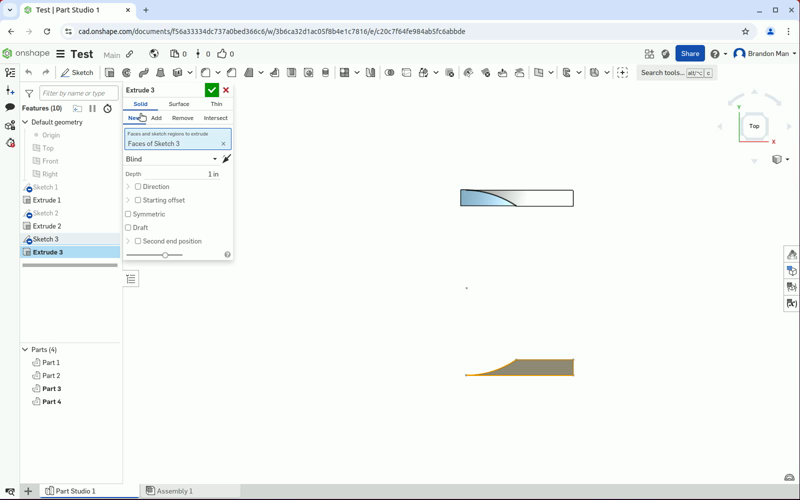
mouse_move(137, 120)
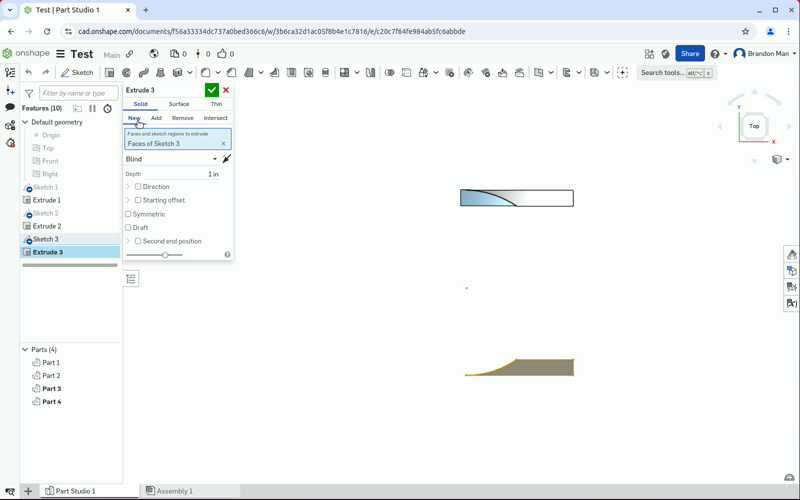
click(137, 120)
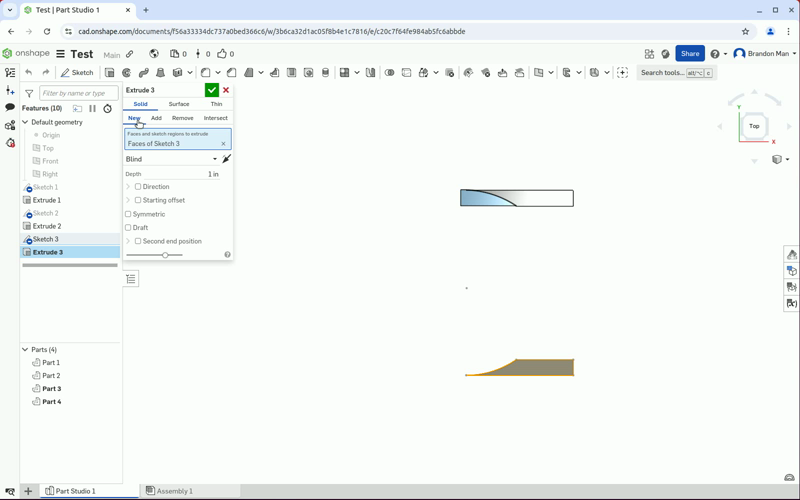
key(tab, 4)
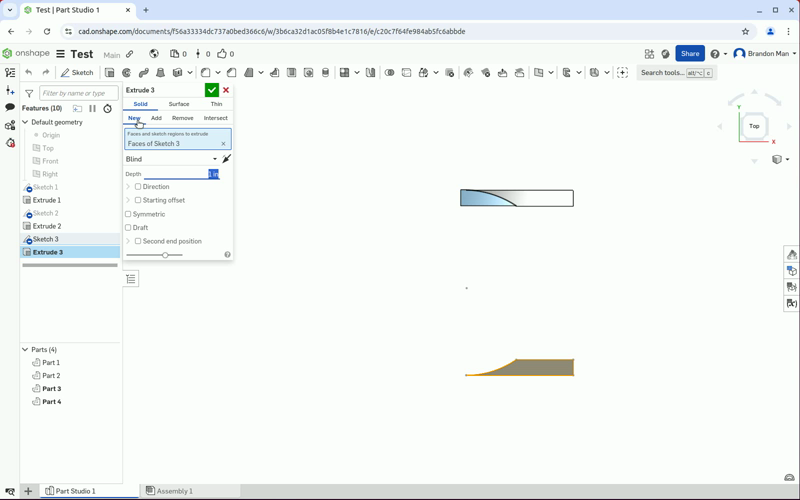
text(9.147)
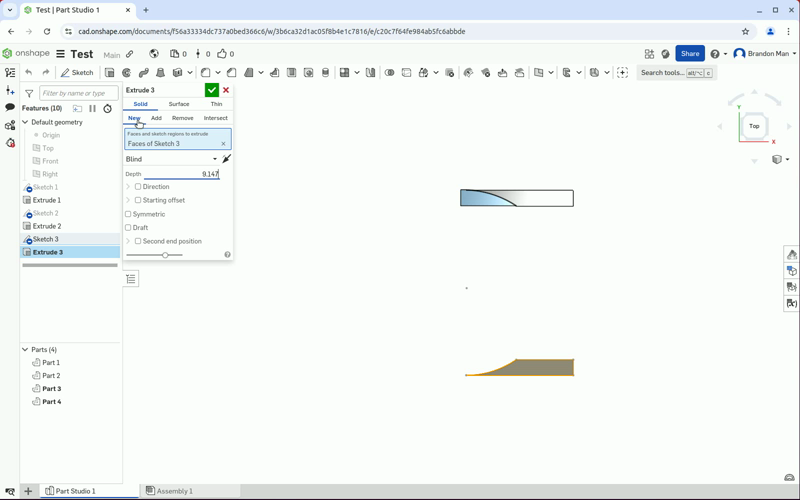
key(enter)
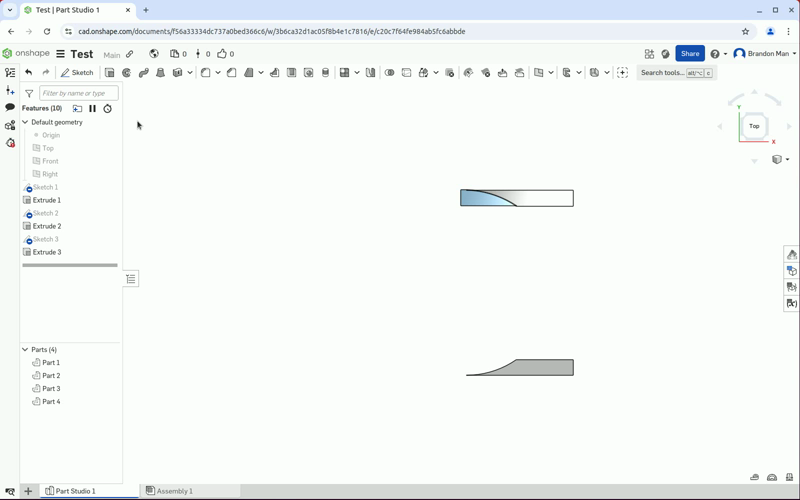
key(shift+h)
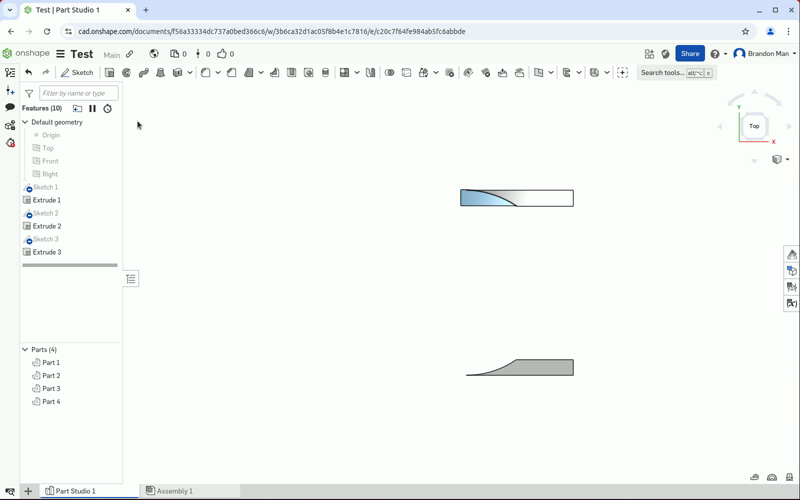
key(shift+h)
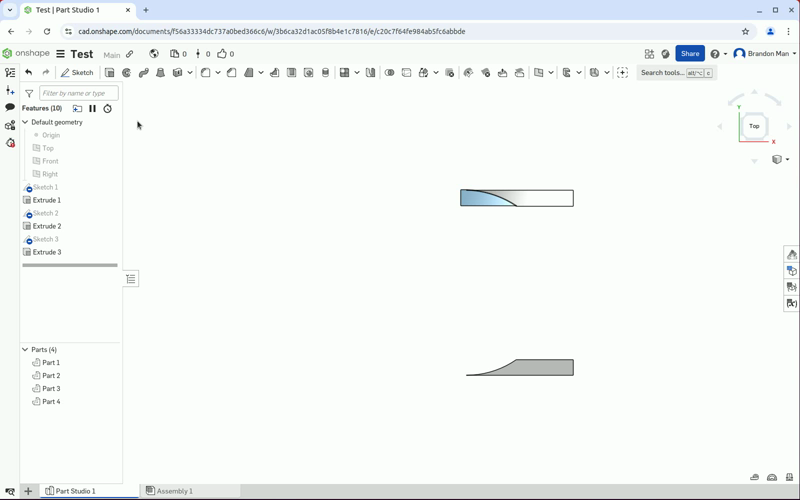
mouse_move(73, 189)
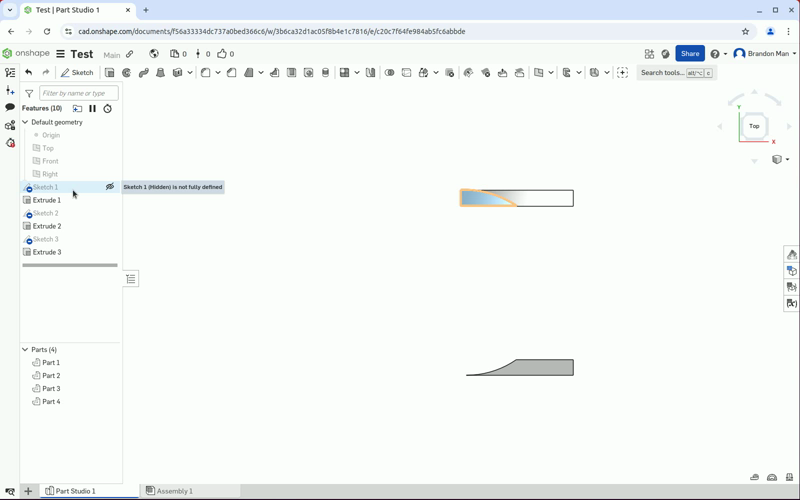
click(73, 189)
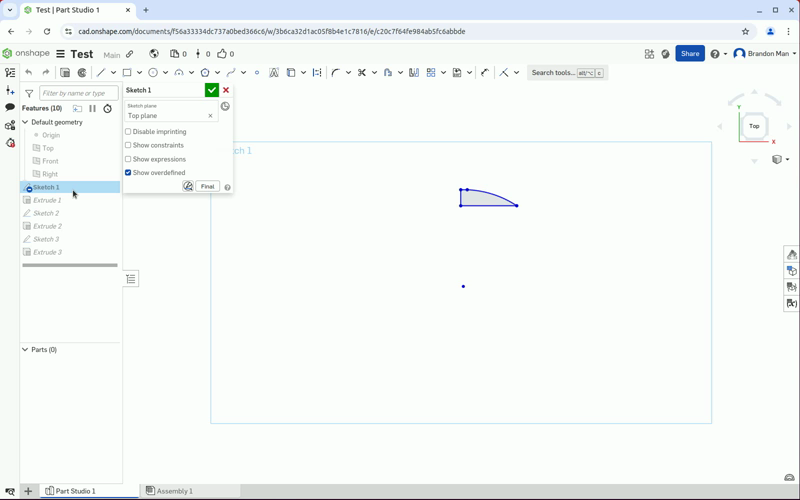
mouse_move(229, 92)
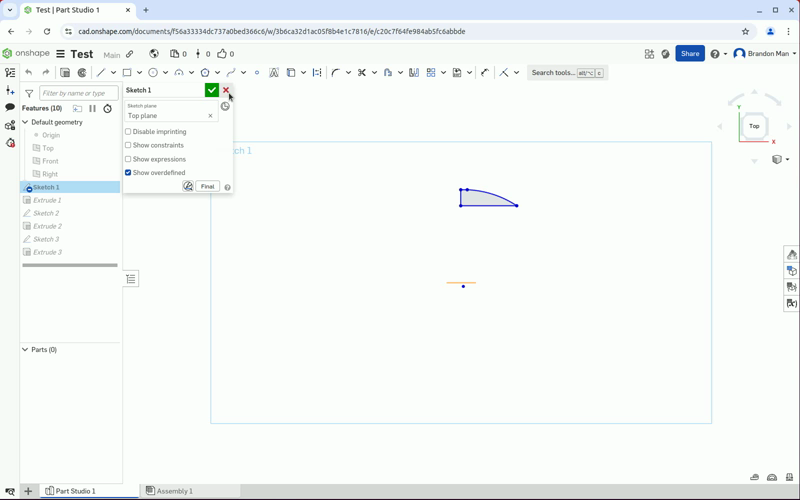
click(229, 92)
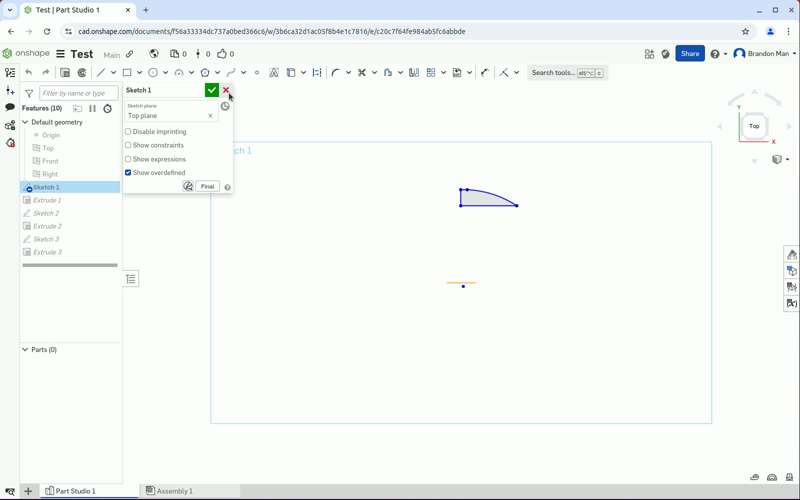
key(shift+s)
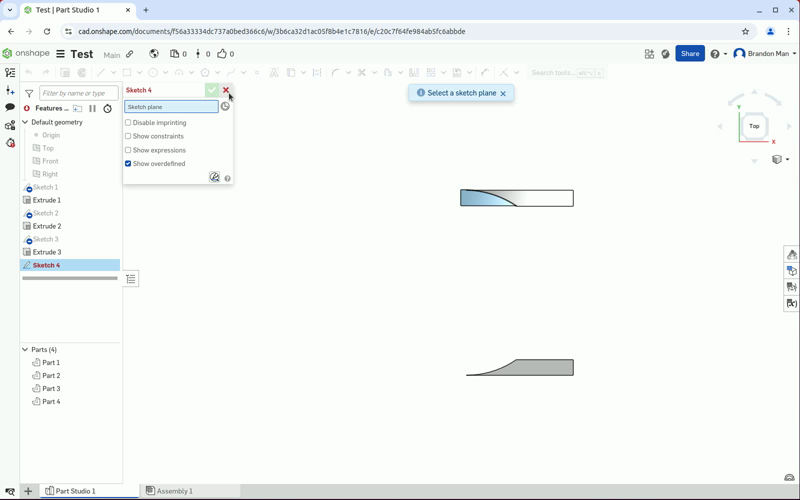
mouse_move(73, 150)
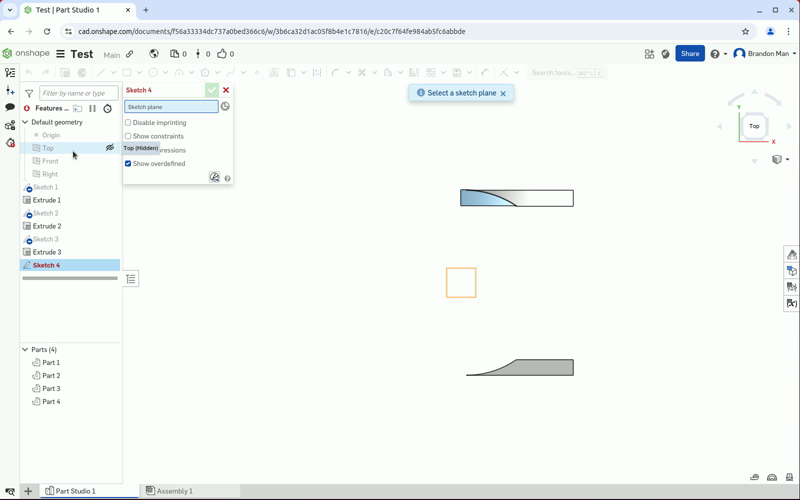
click(73, 150)
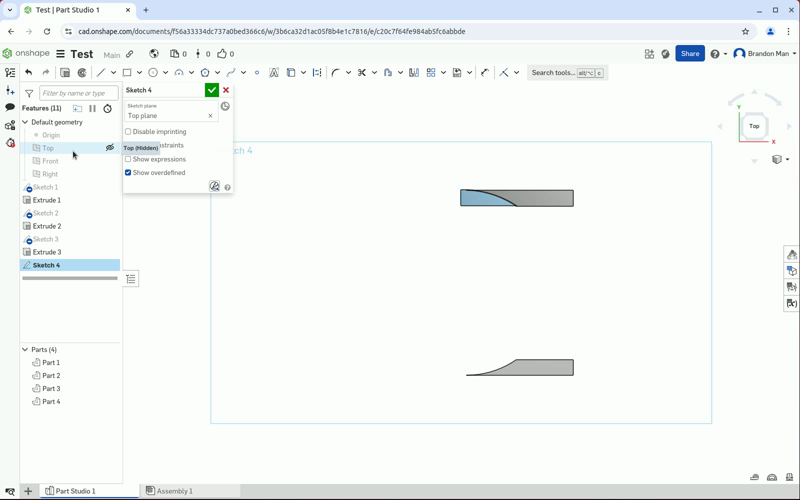
mouse_move(73, 352)
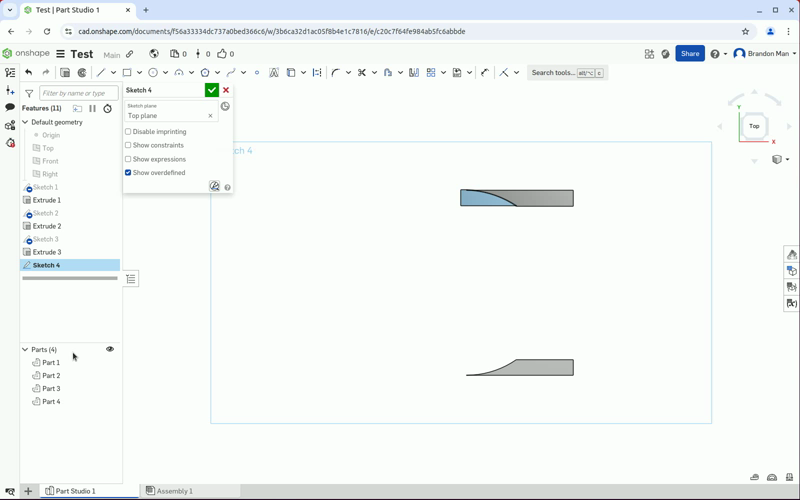
key(y)
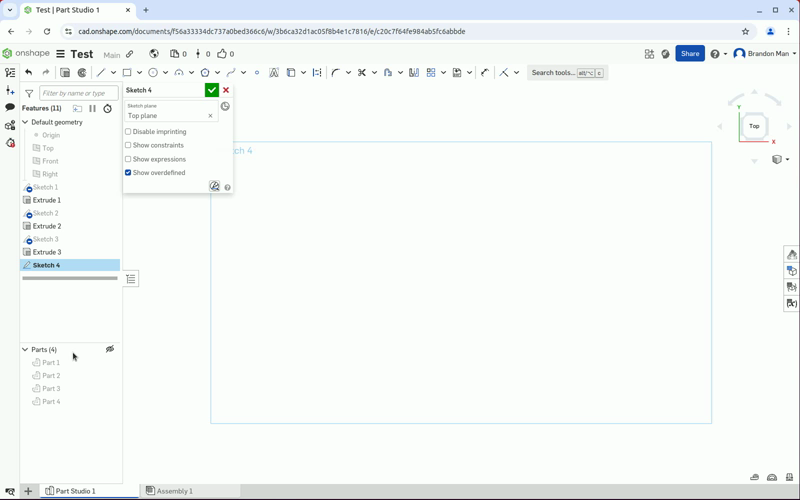
key(l)
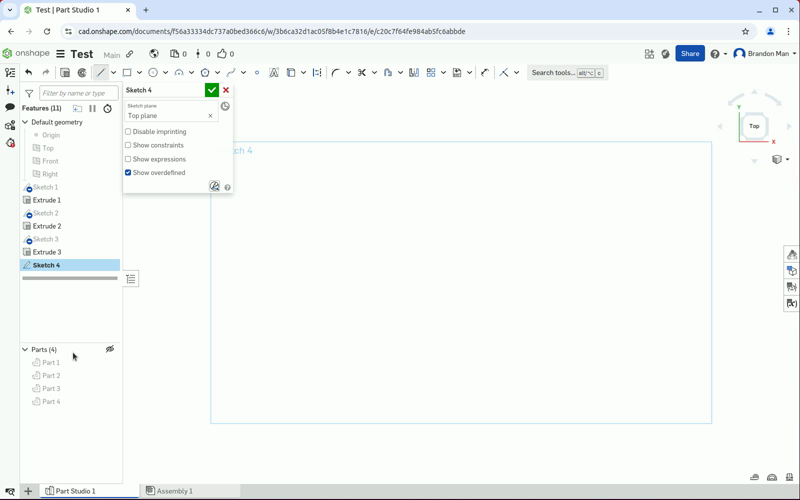
key_down(shift)
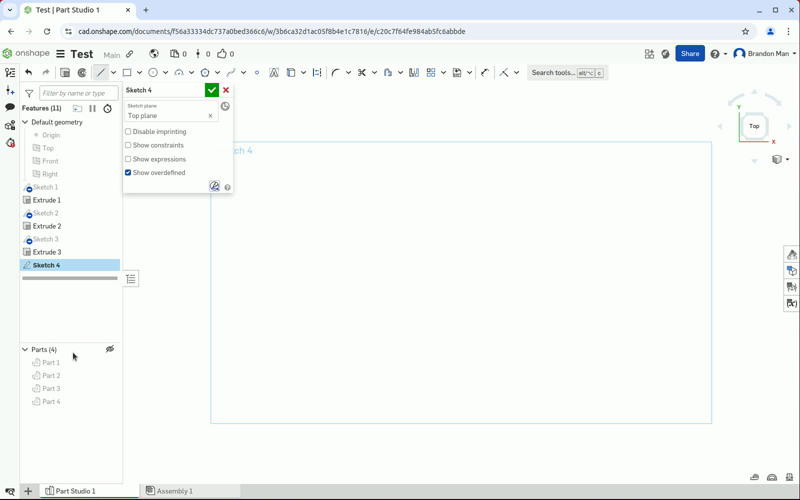
mouse_move(460, 375)
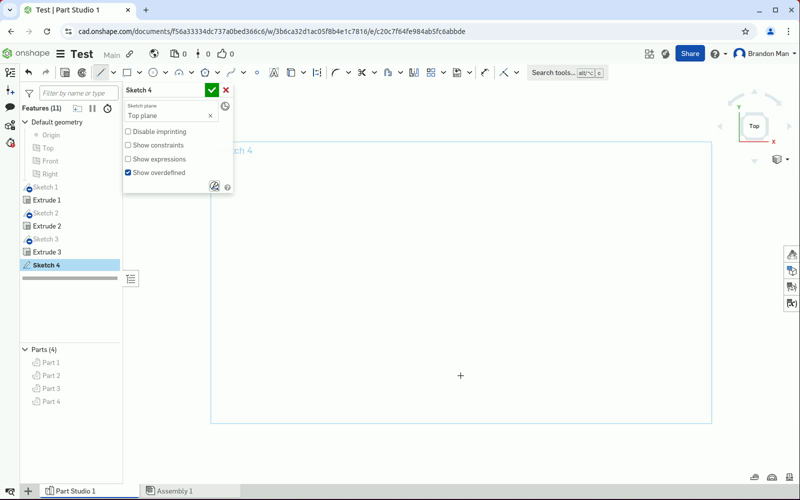
click(460, 375)
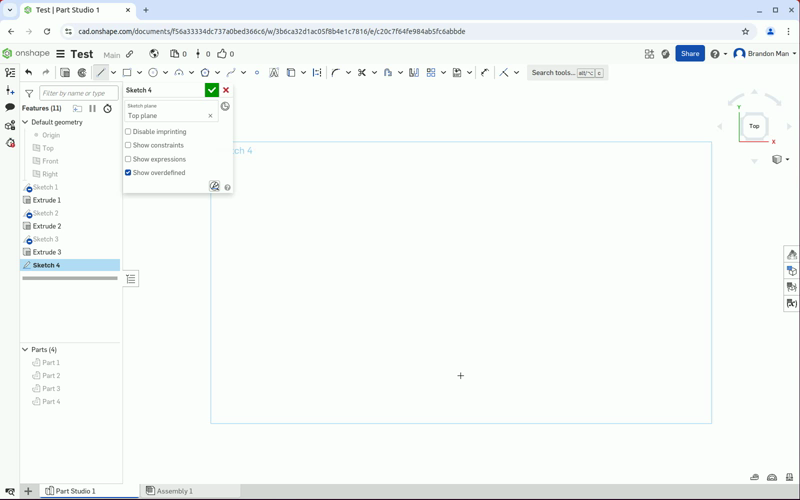
key_up(shift)
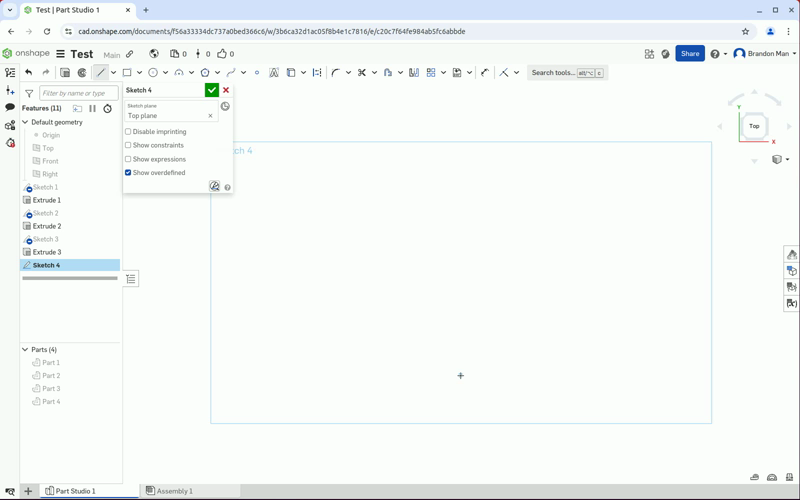
key_down(shift)
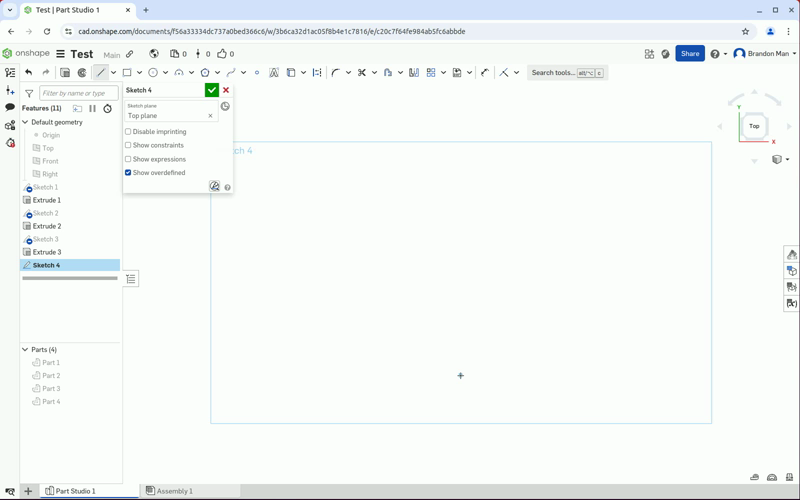
mouse_move(490, 375)
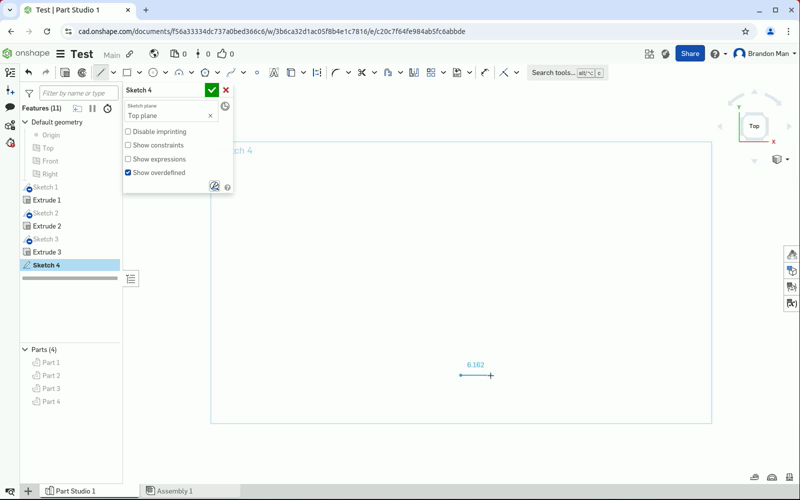
mouse_move(467, 375)
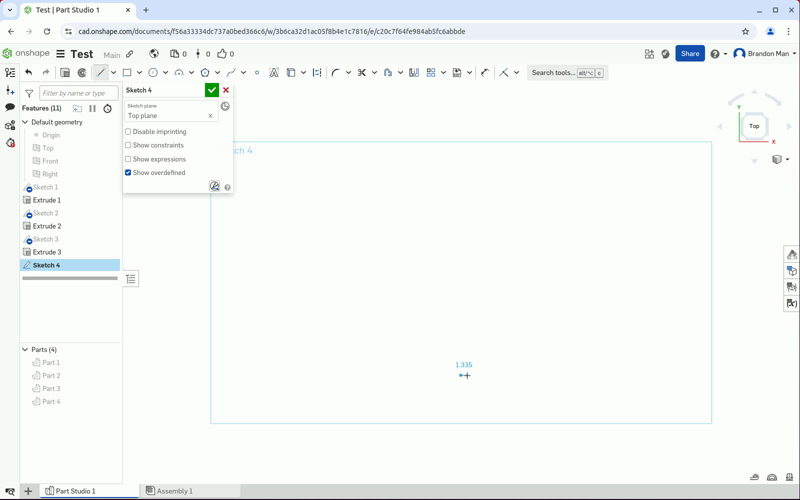
scroll(6)
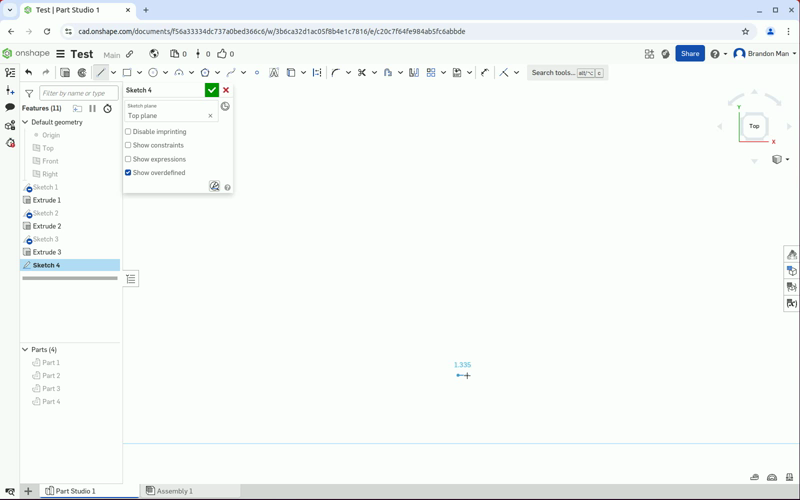
scroll(6)
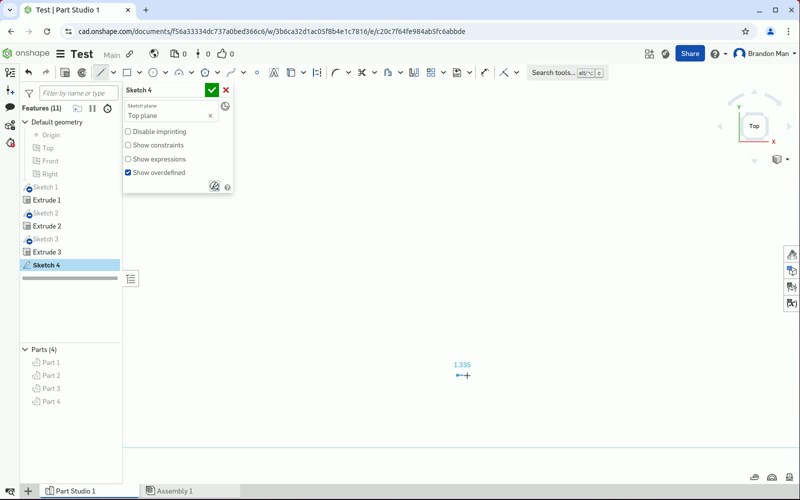
scroll(6)
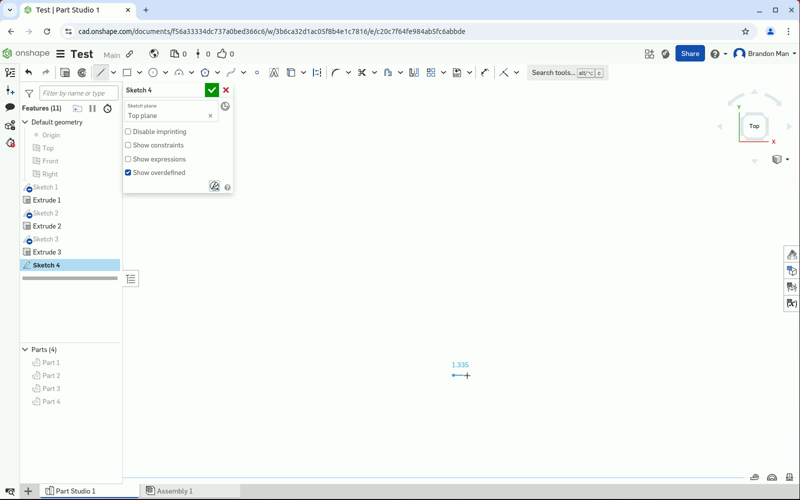
scroll(6)
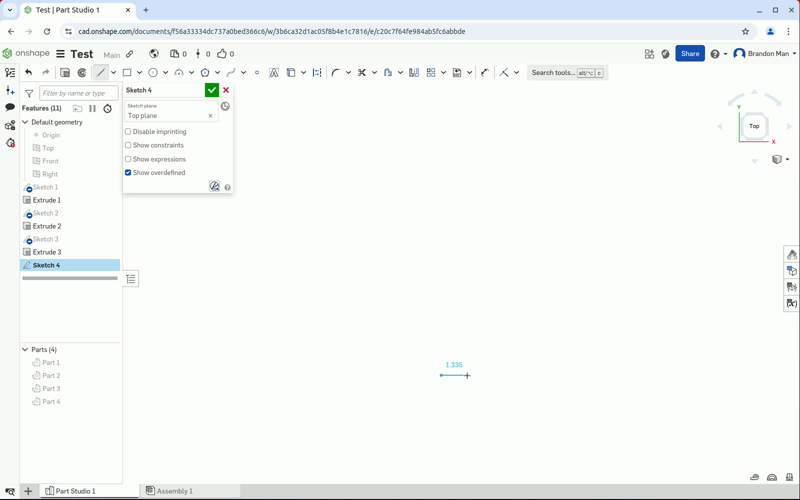
scroll(6)
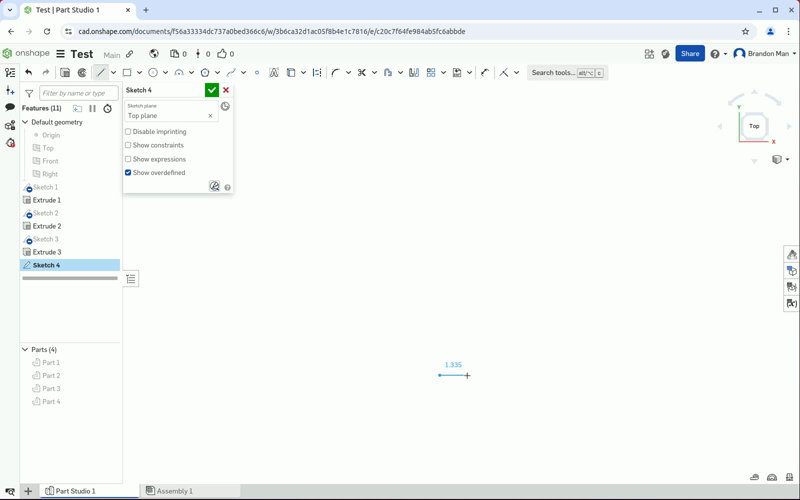
scroll(6)
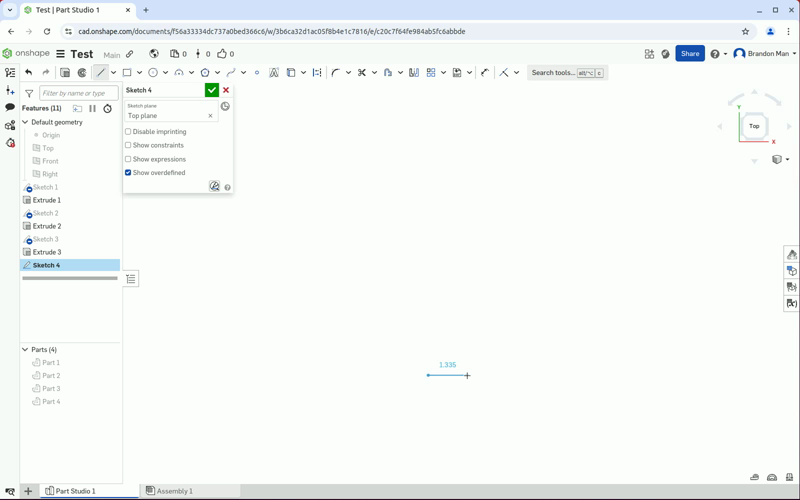
scroll(6)
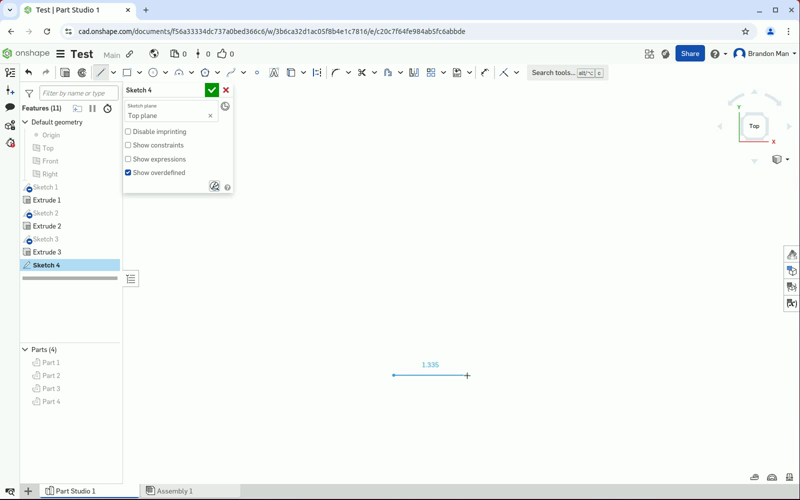
click(467, 375)
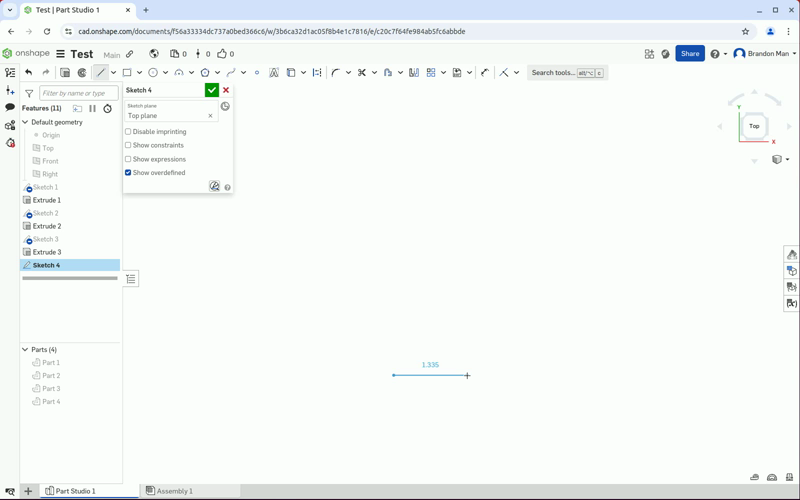
scroll(-6)
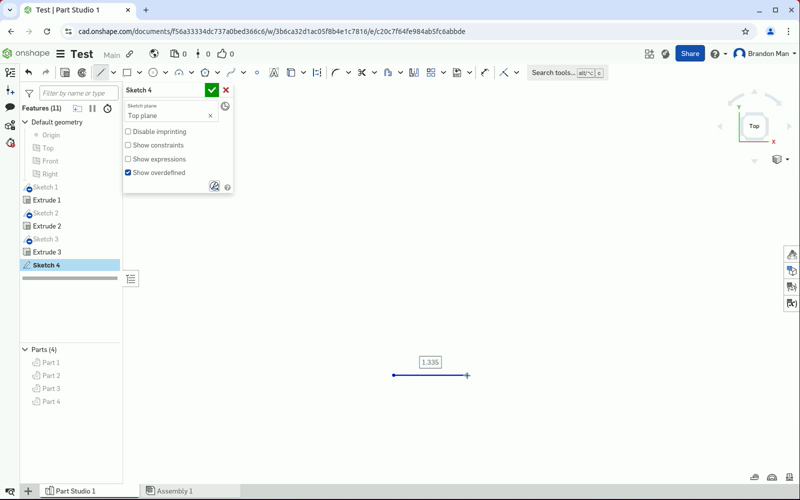
scroll(-6)
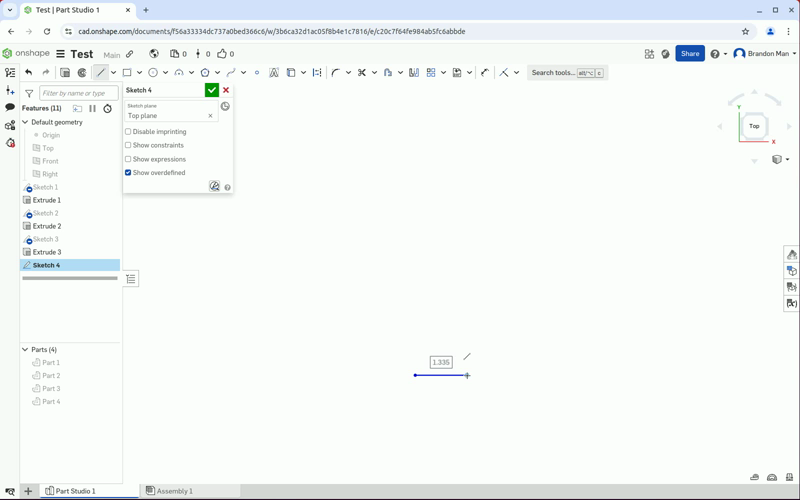
scroll(-6)
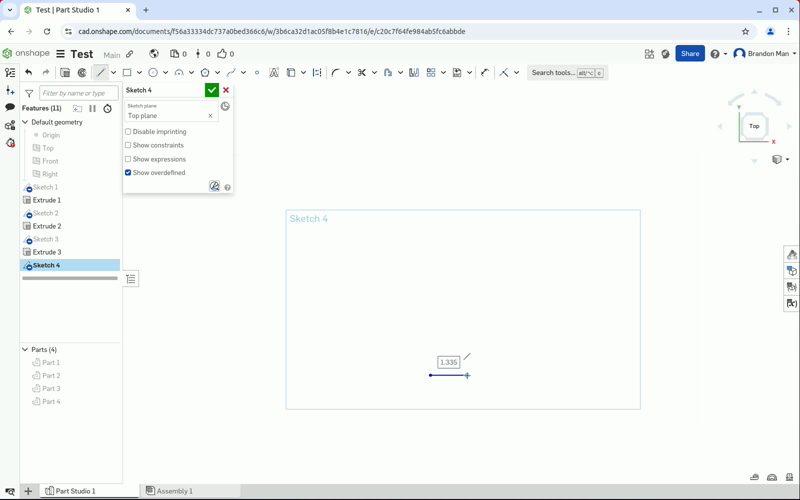
scroll(-6)
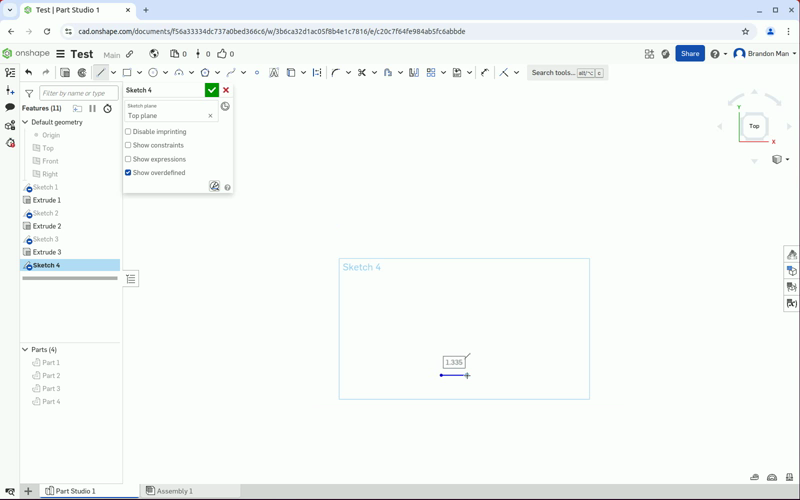
scroll(-6)
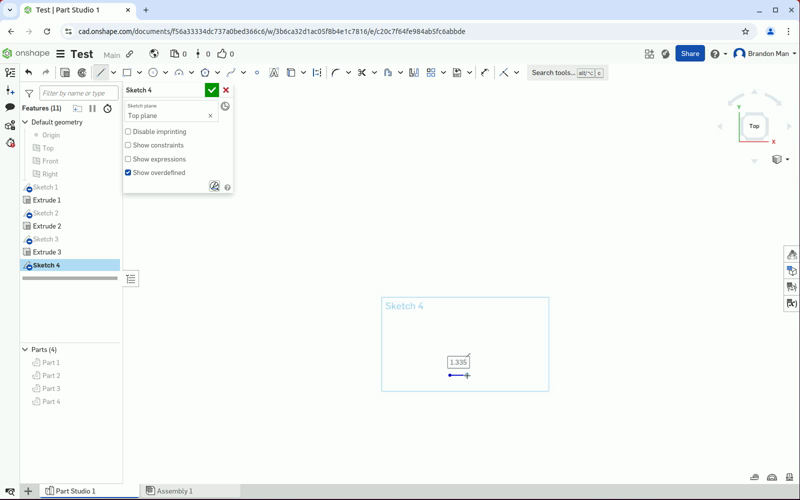
scroll(-6)
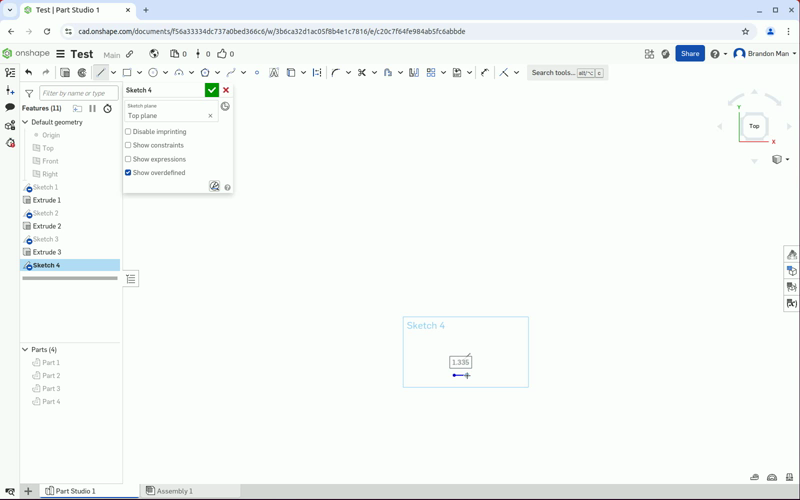
scroll(-6)
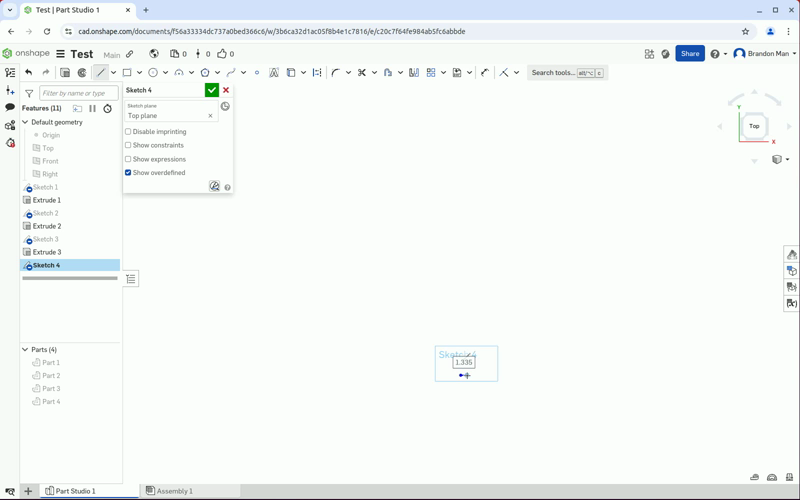
key_up(shift)
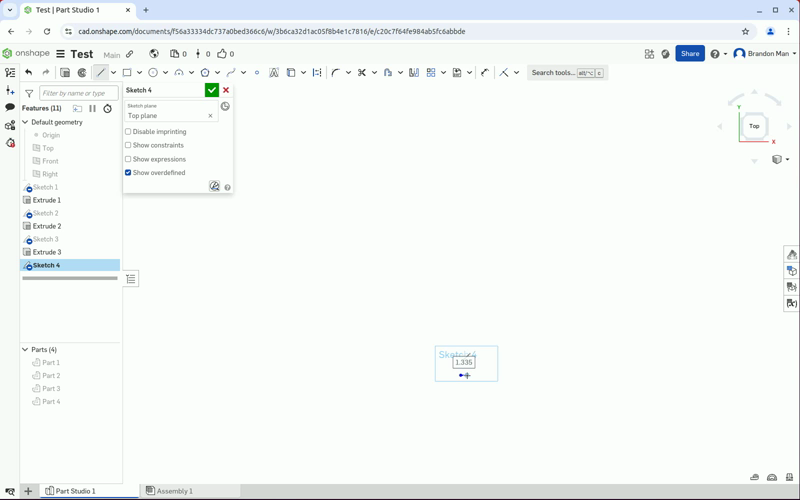
key(esc)
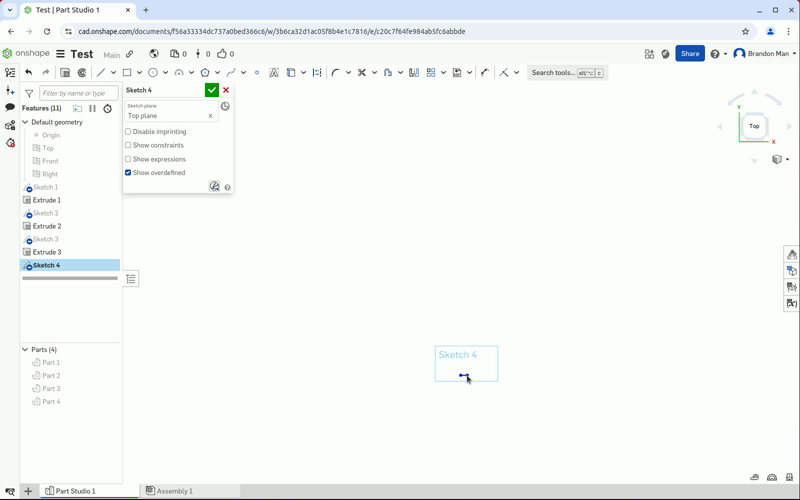
key(a)
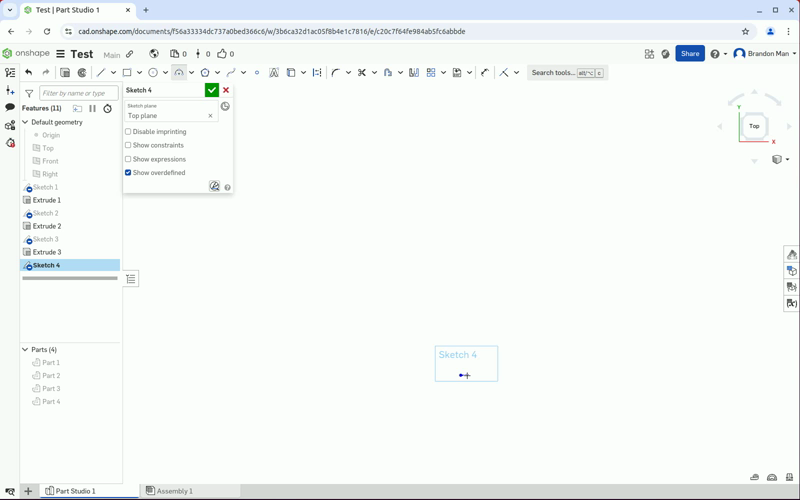
mouse_move(467, 375)
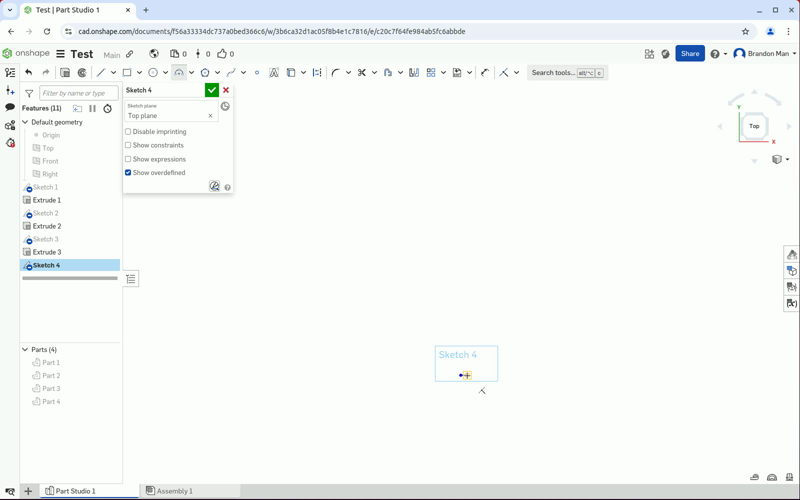
click(467, 375)
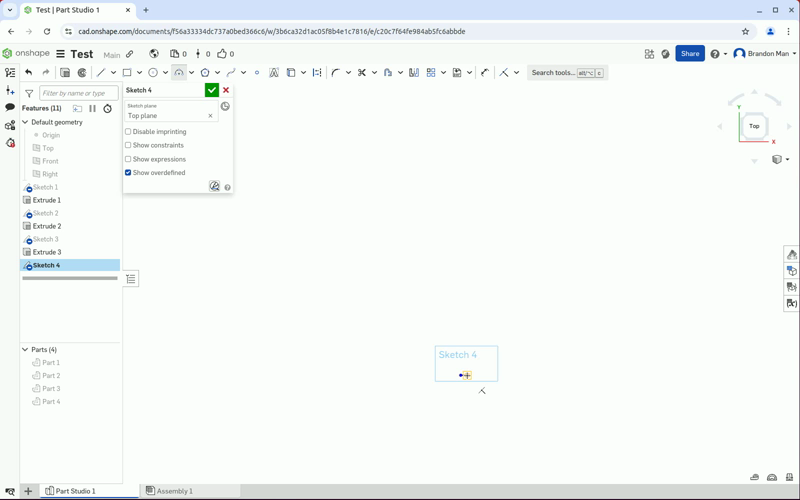
key_down(shift)
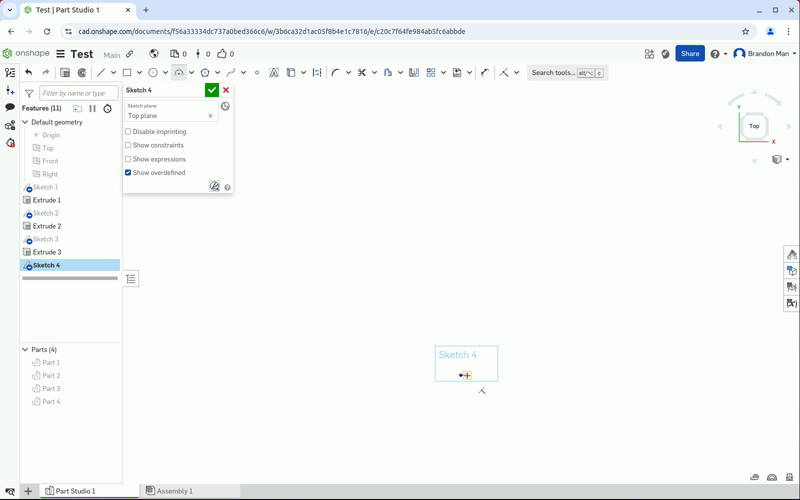
mouse_move(516, 359)
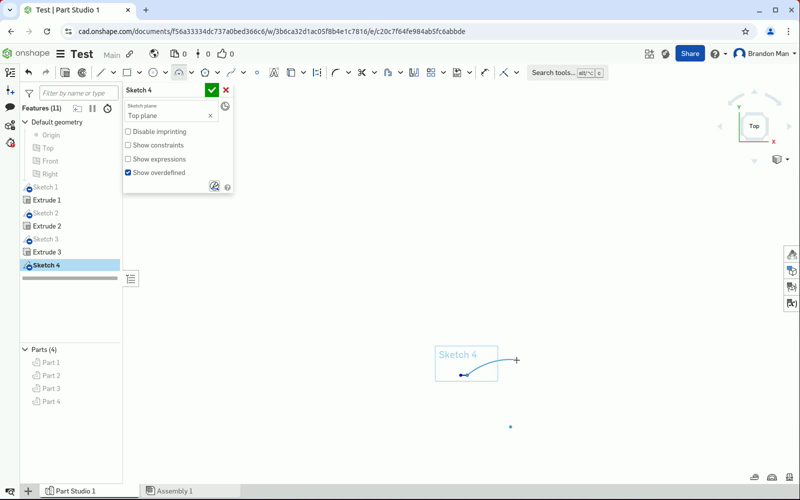
click(516, 359)
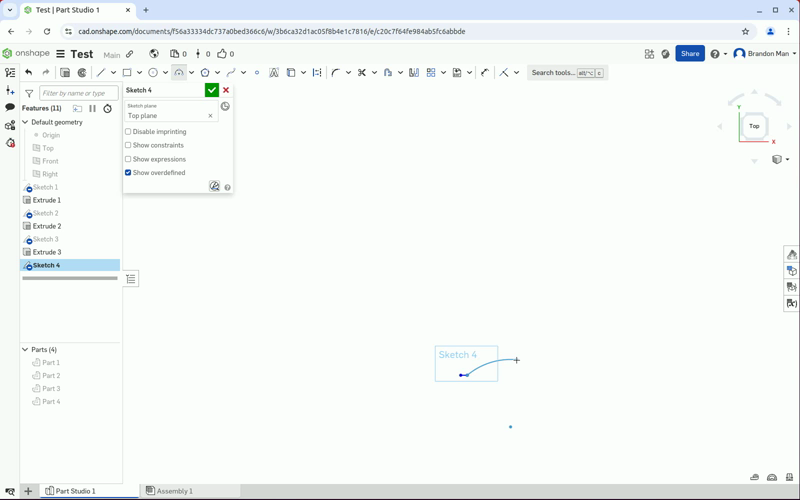
mouse_move(492, 371)
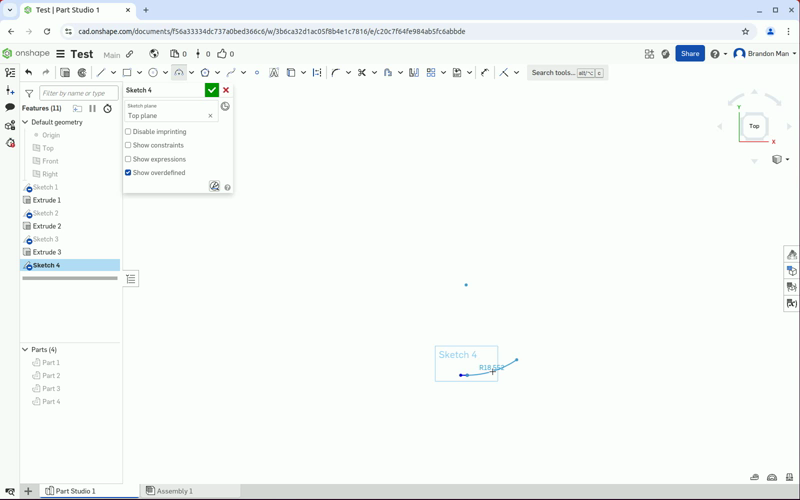
click(492, 371)
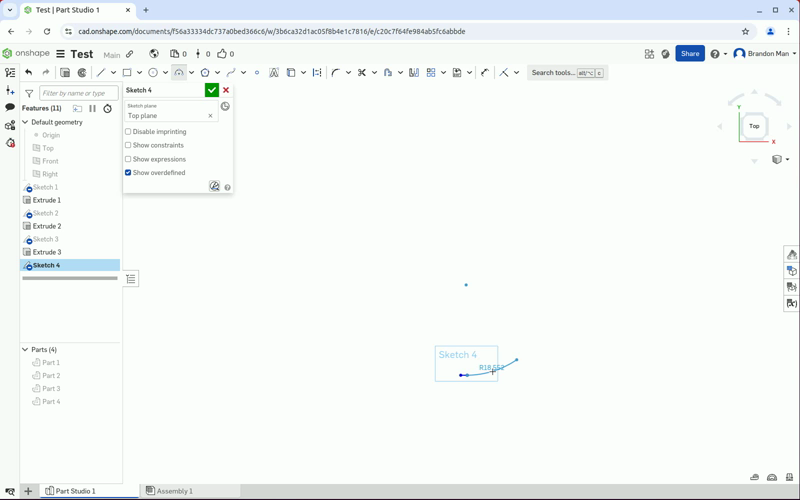
key_up(shift)
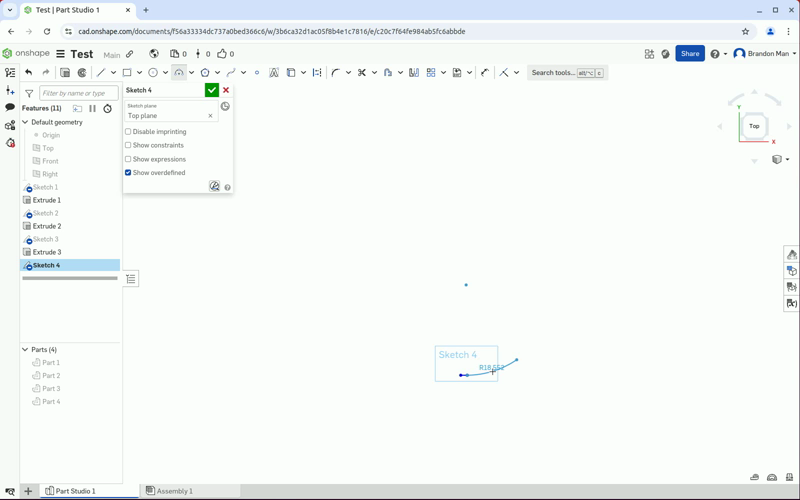
key(esc)
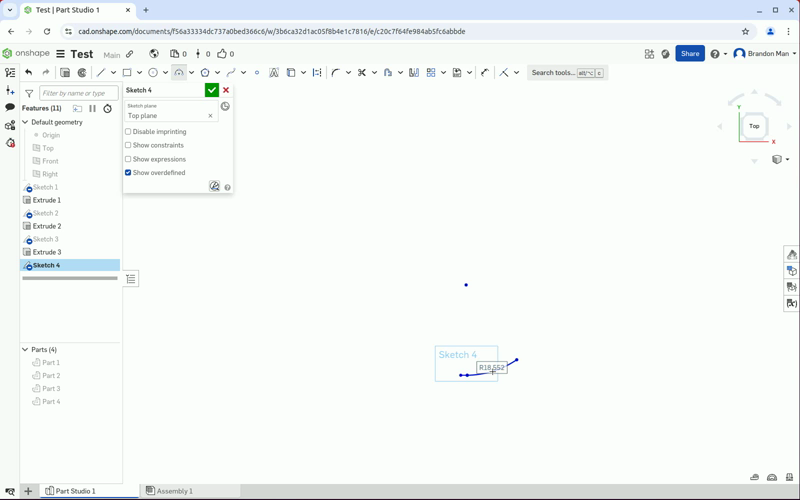
key(l)
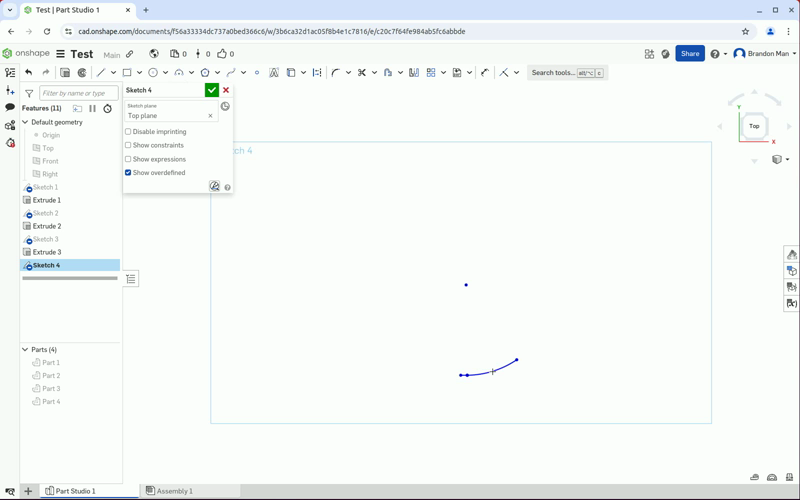
mouse_move(516, 359)
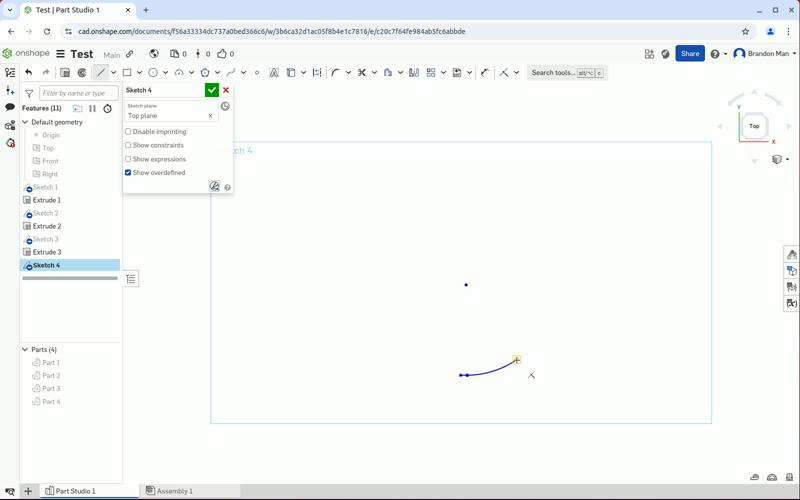
click(516, 359)
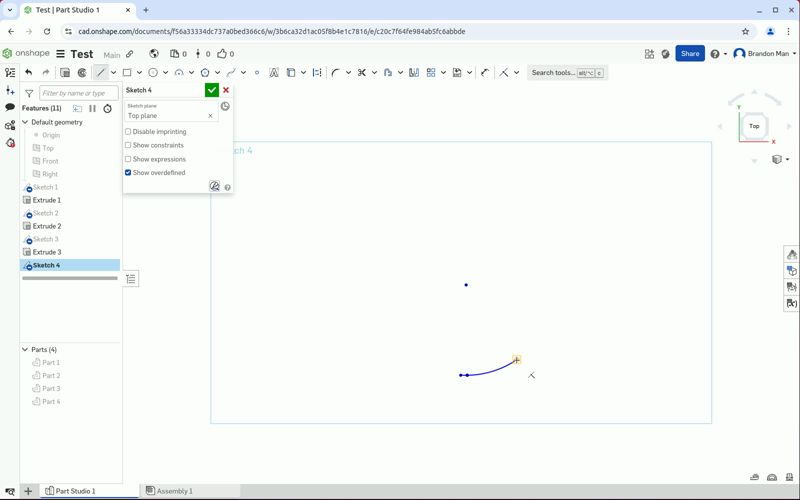
key_down(shift)
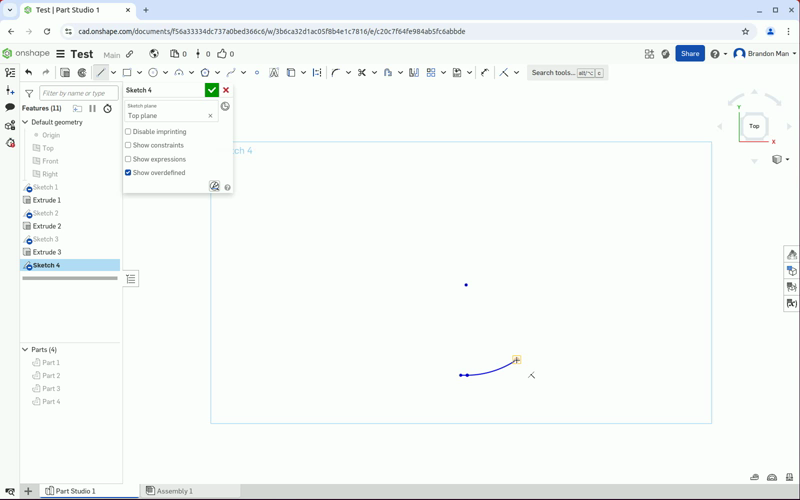
mouse_move(546, 359)
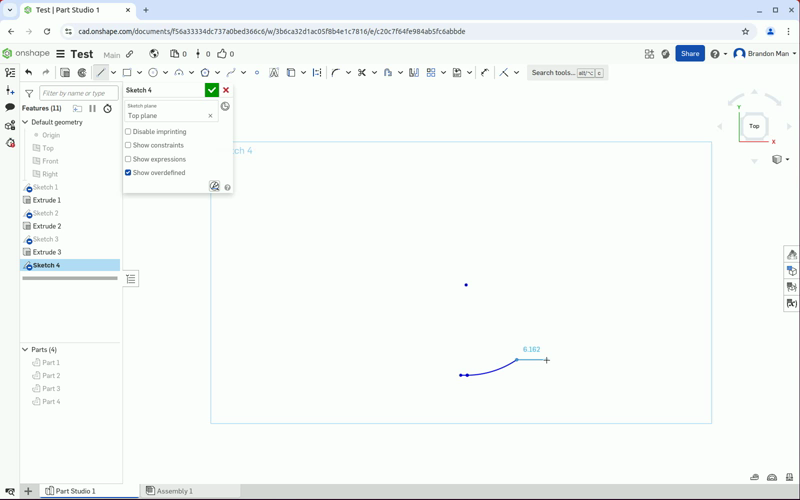
mouse_move(460, 359)
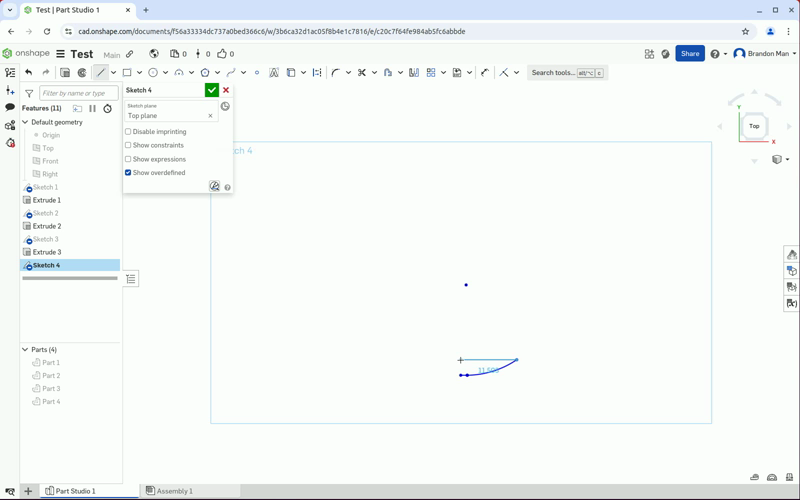
click(460, 359)
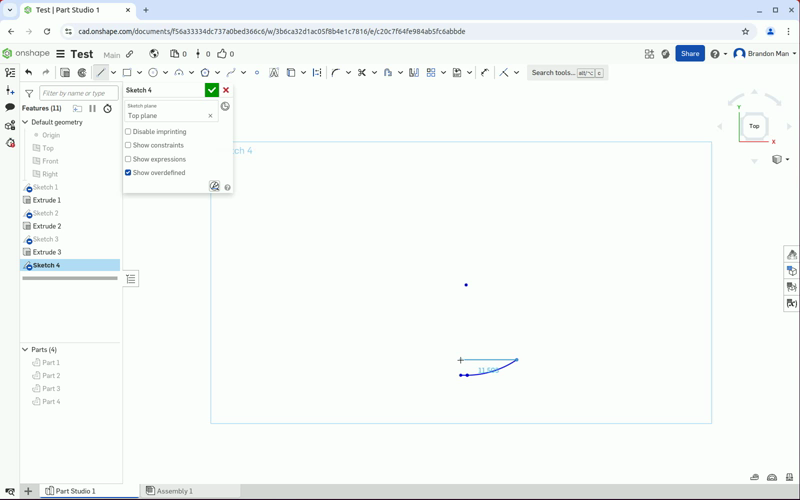
key_up(shift)
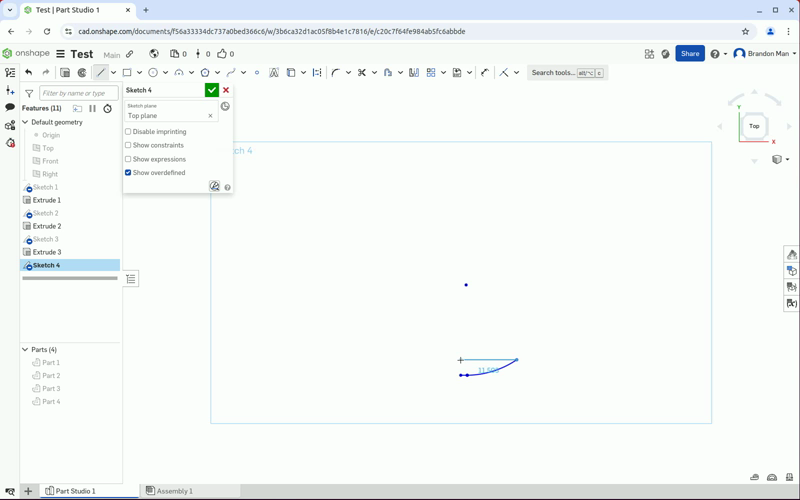
mouse_move(490, 359)
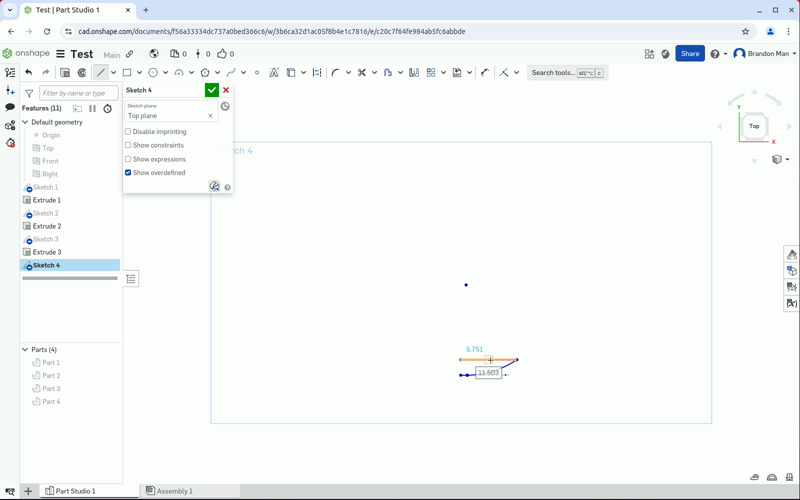
key_down(shift)
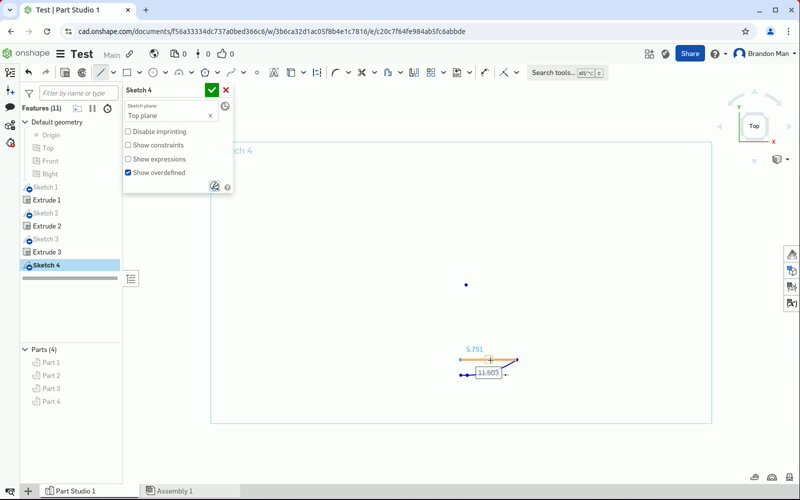
mouse_move(460, 375)
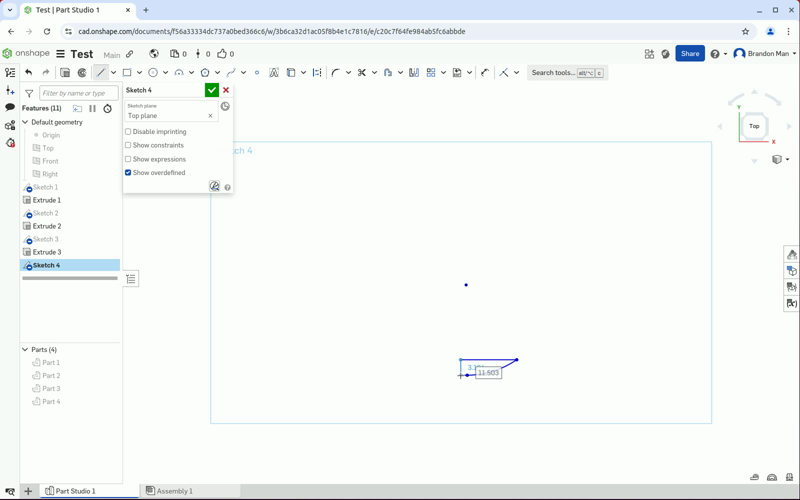
key_up(shift)
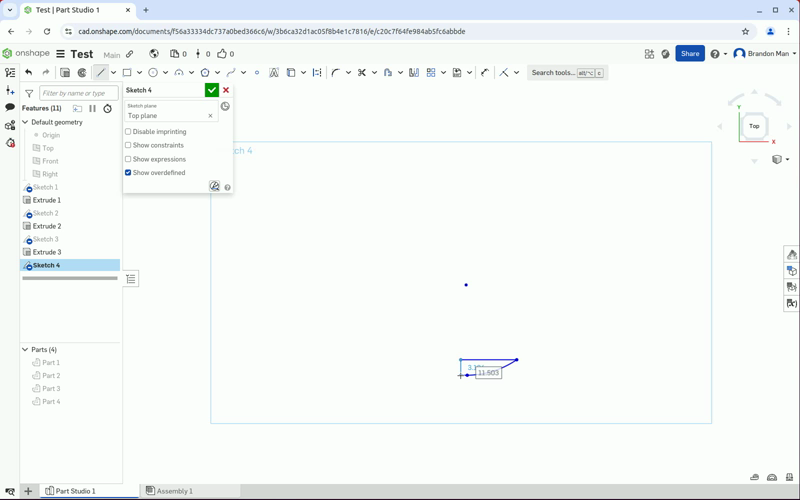
click(460, 375)
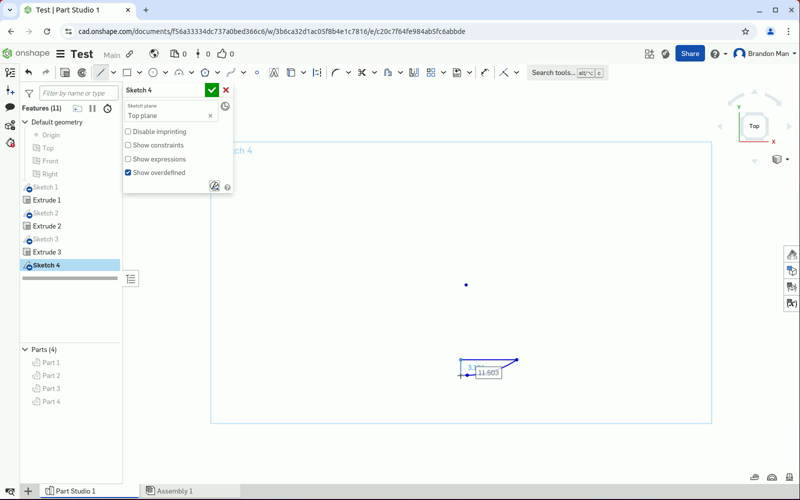
key(esc)
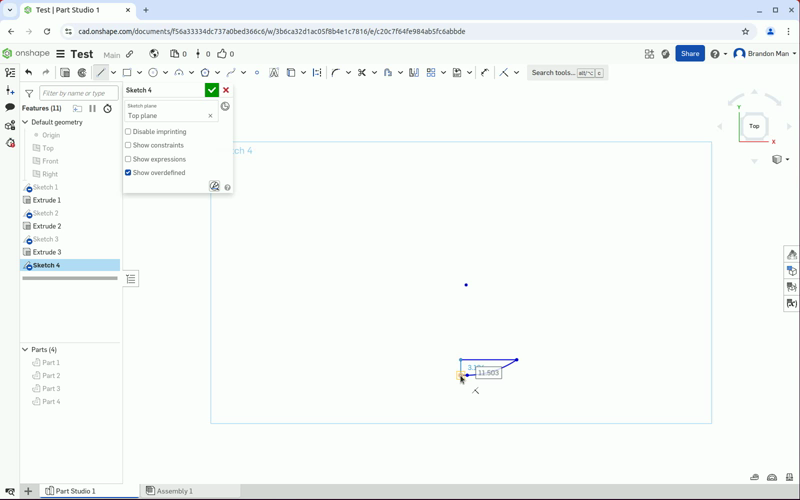
mouse_move(481, 367)
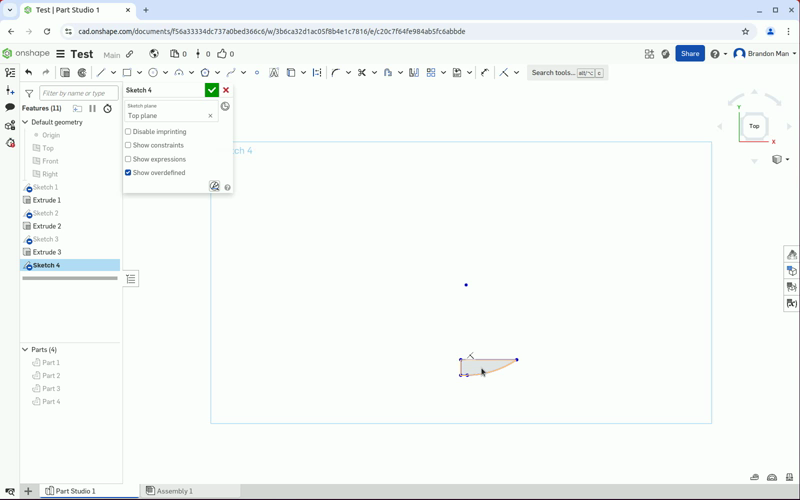
scroll(6)
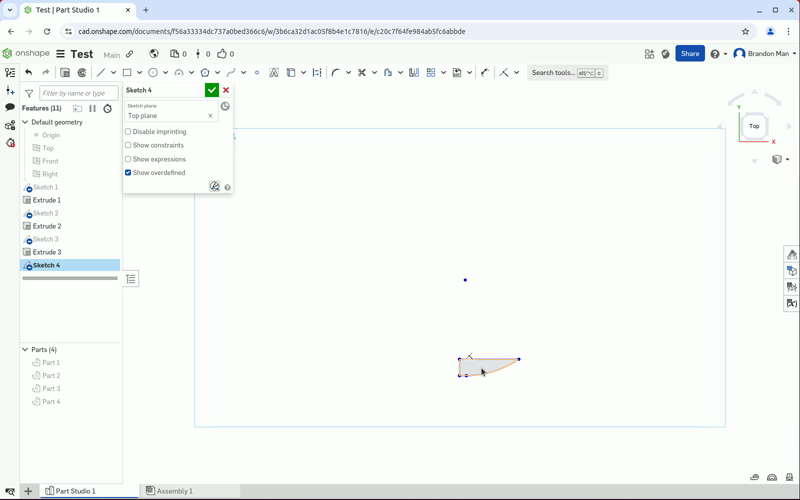
scroll(6)
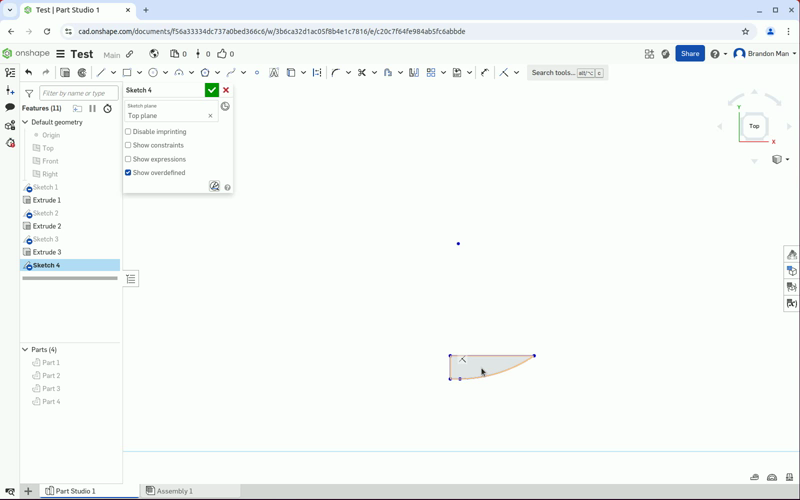
scroll(6)
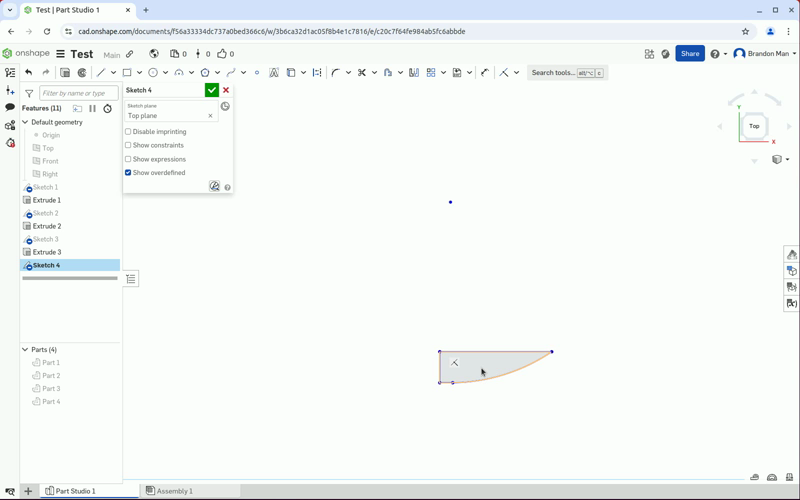
scroll(6)
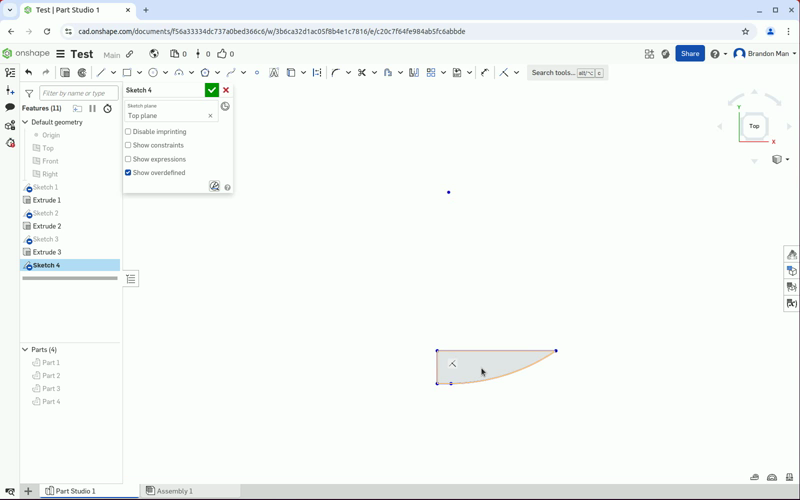
scroll(6)
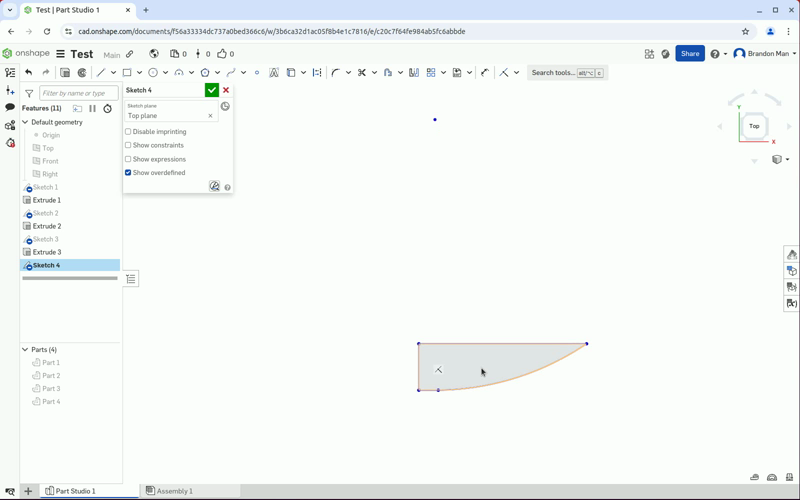
scroll(6)
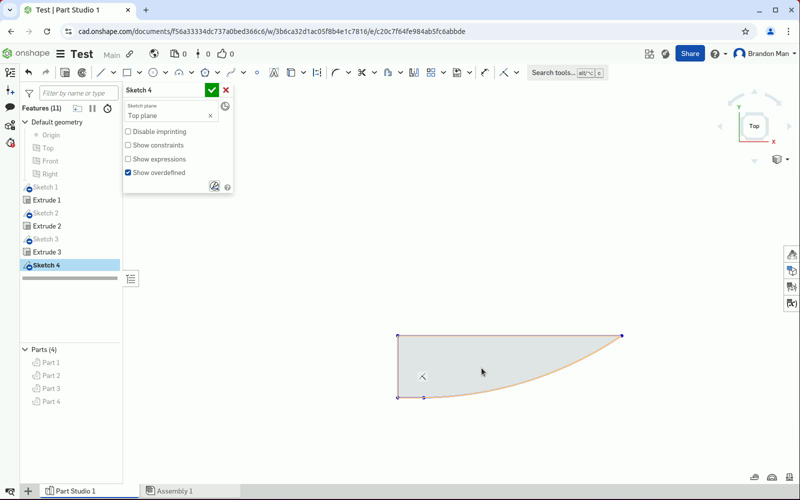
scroll(6)
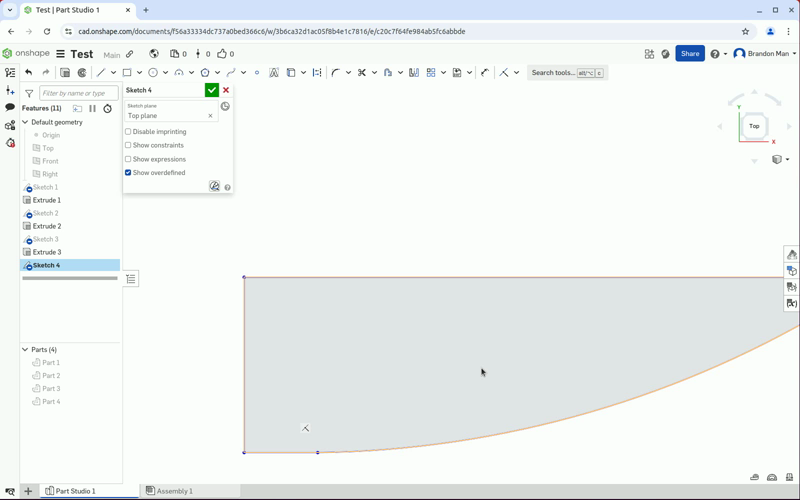
click(481, 367)
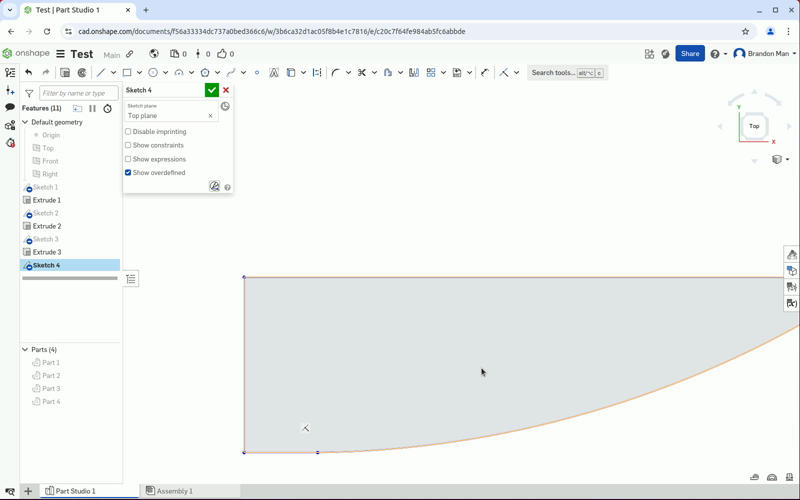
scroll(-6)
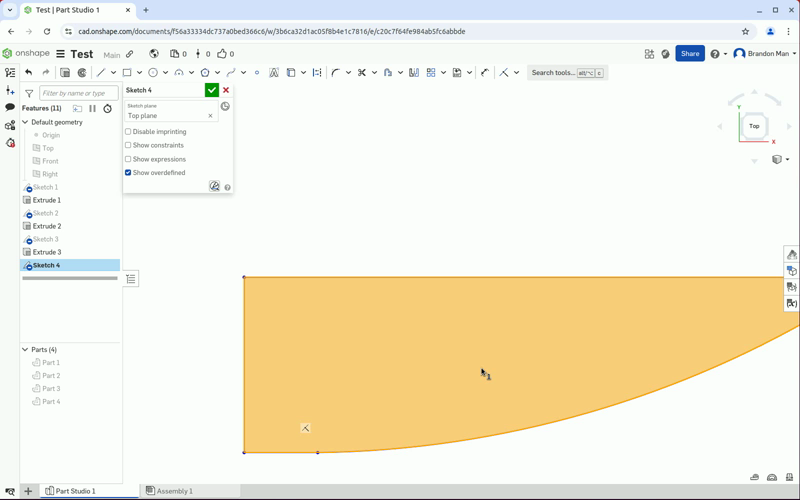
scroll(-6)
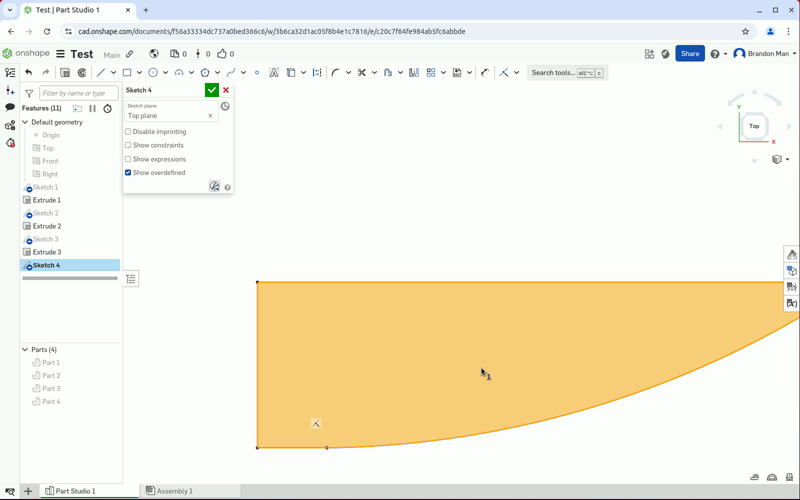
scroll(-6)
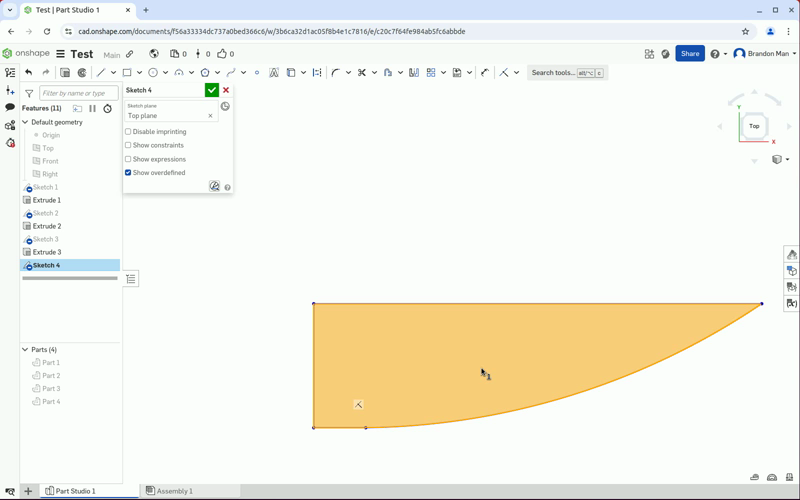
scroll(-6)
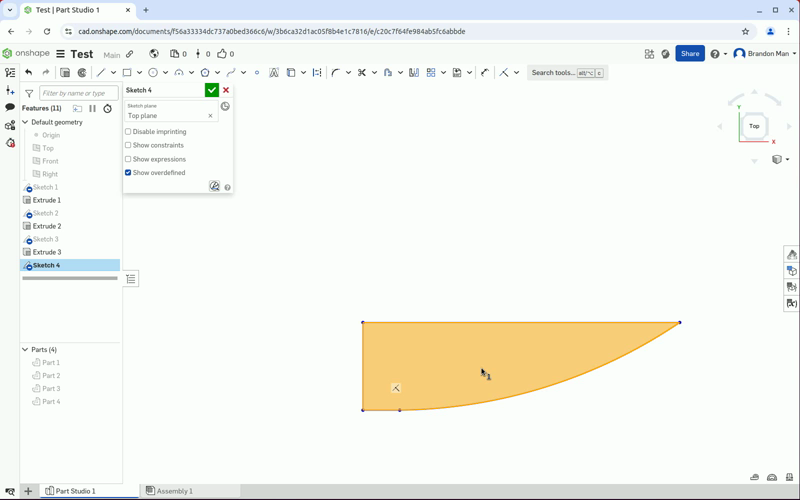
scroll(-6)
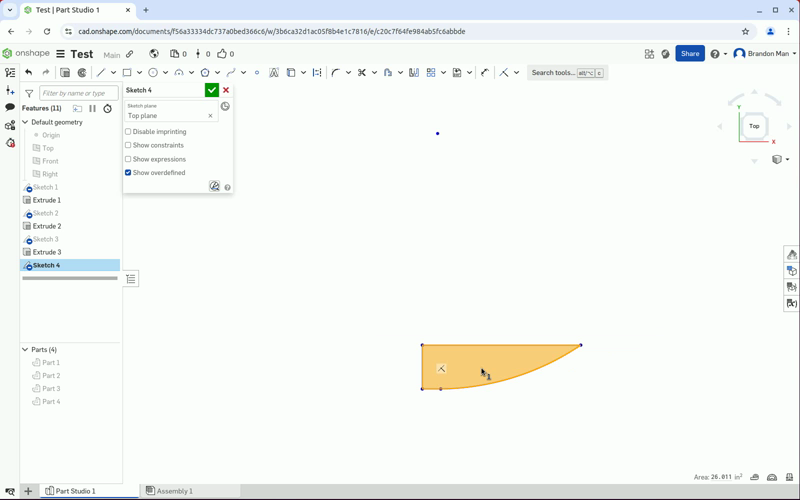
scroll(-6)
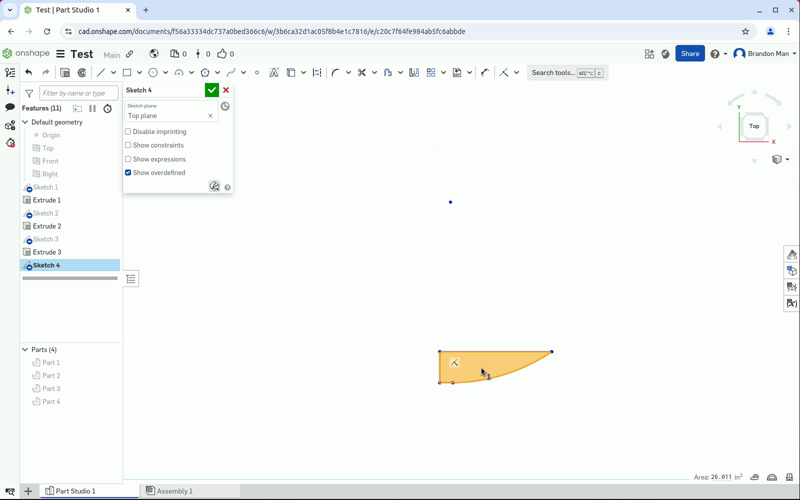
scroll(-6)
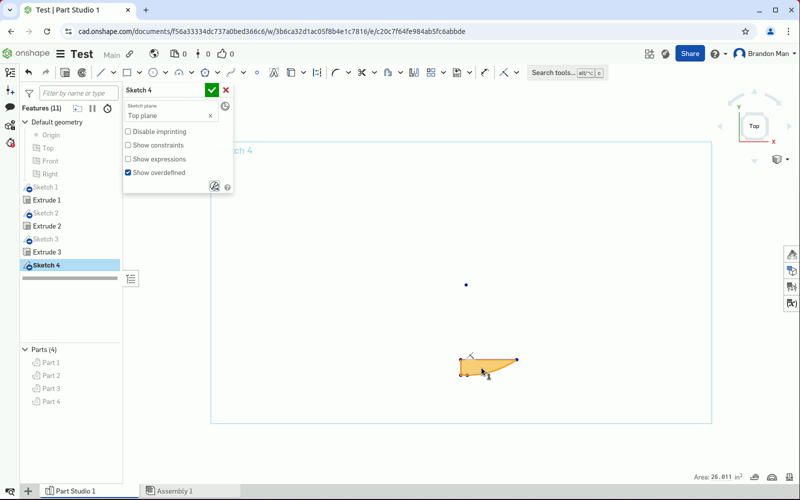
mouse_move(73, 352)
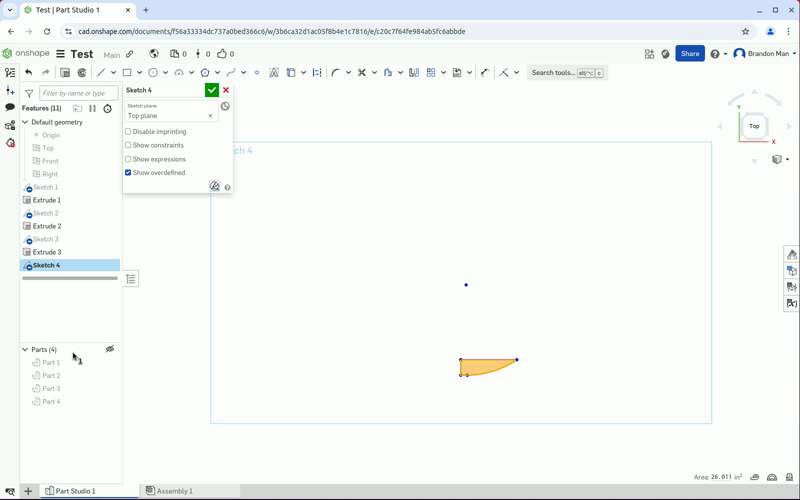
key(shift+y)
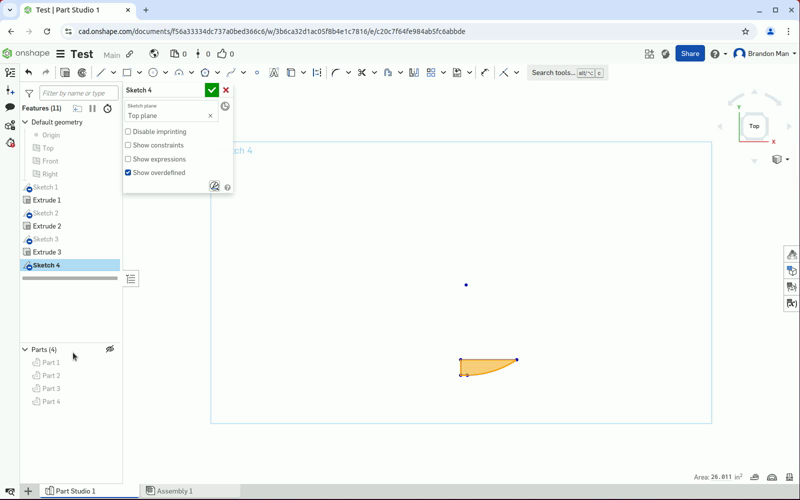
key(shift+e)
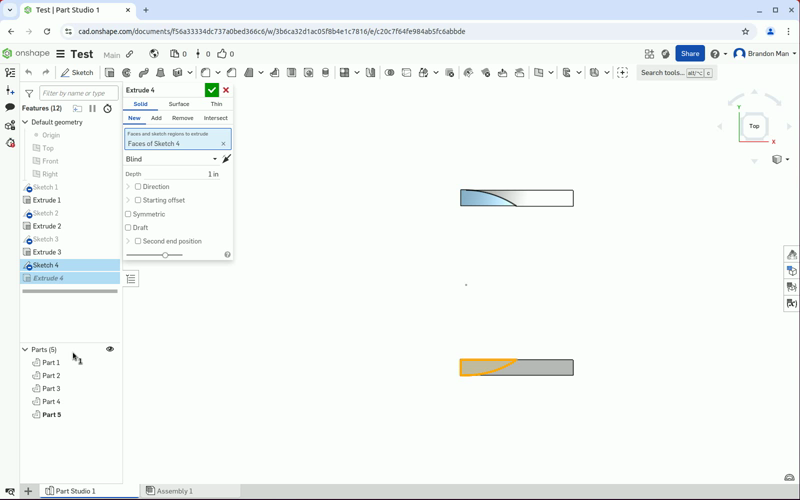
mouse_move(143, 106)
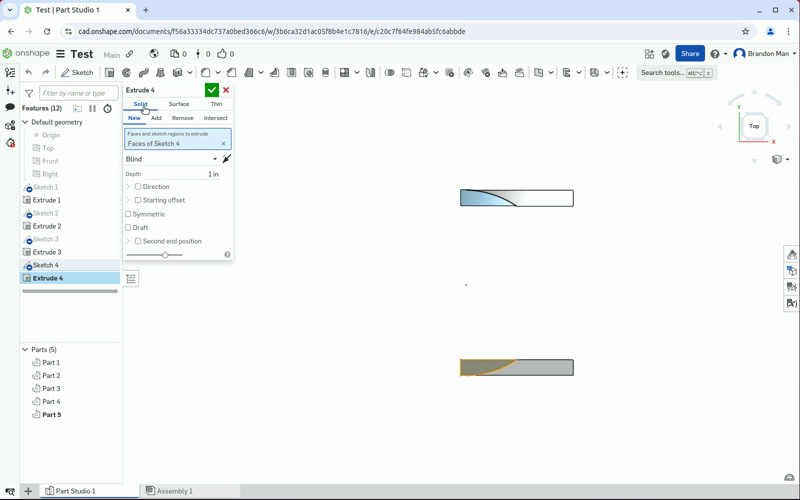
click(143, 106)
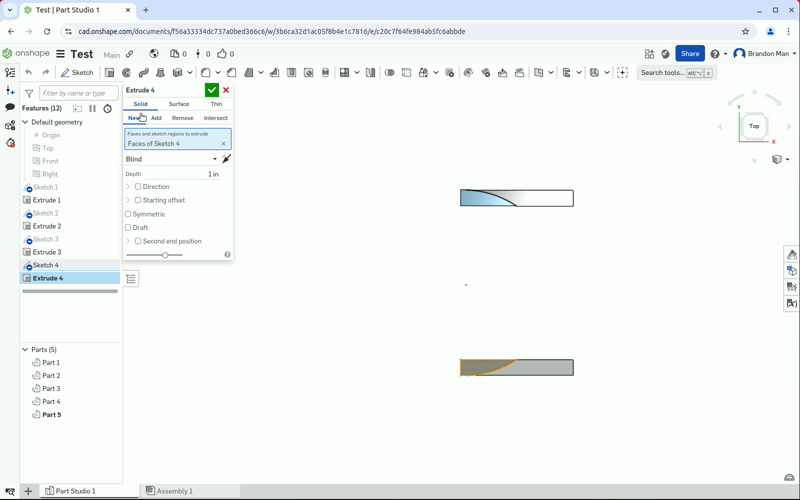
mouse_move(137, 120)
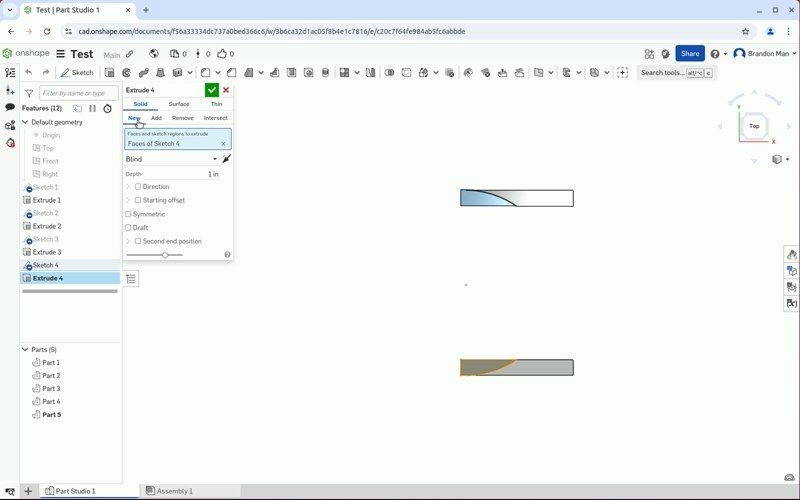
click(137, 120)
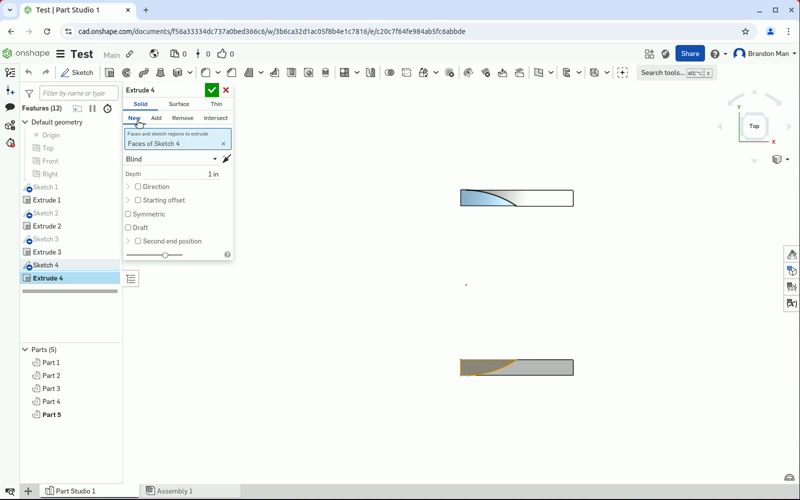
key(tab, 4)
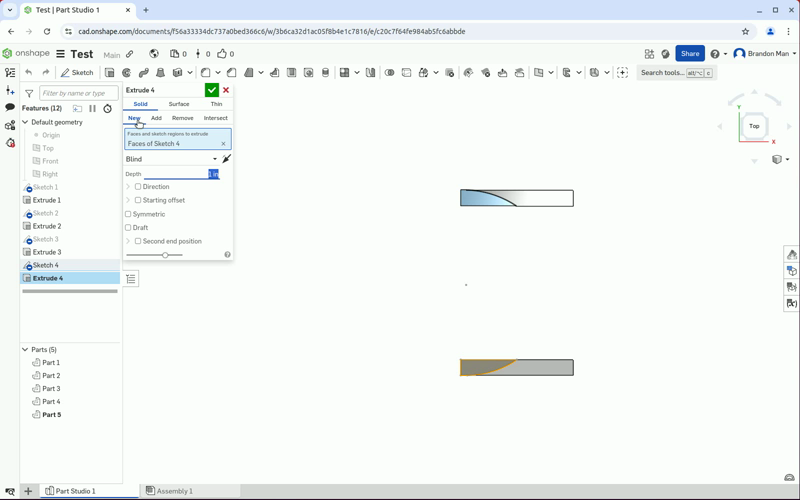
text(9.147)
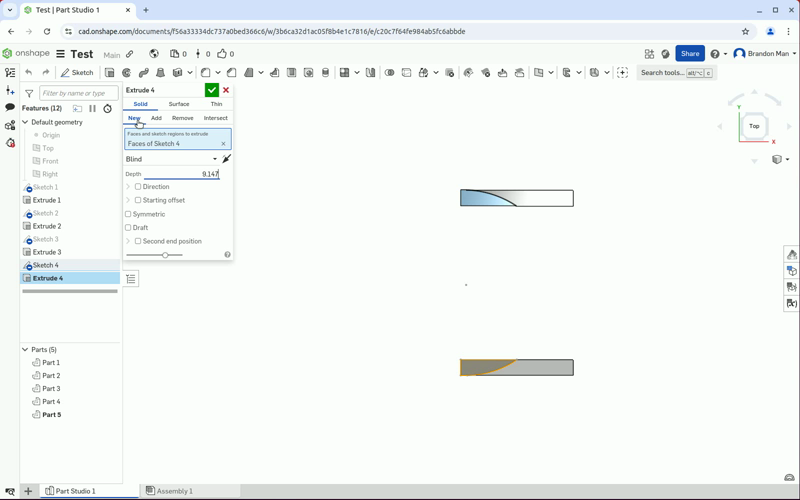
key(enter)
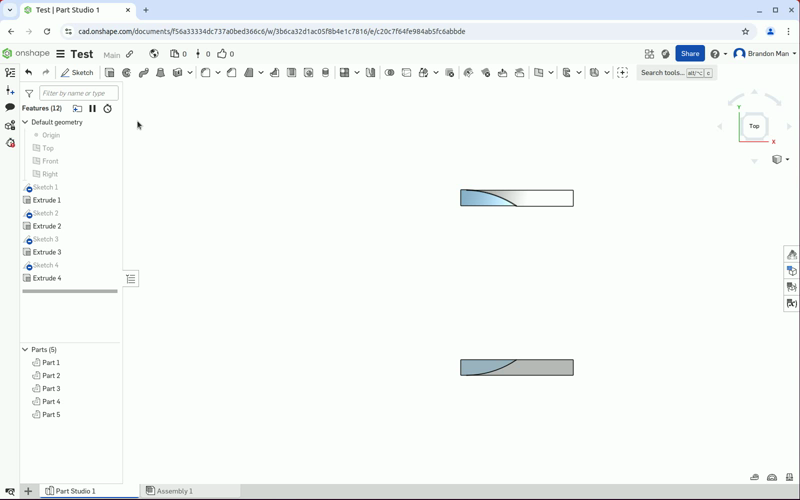
key(shift+h)
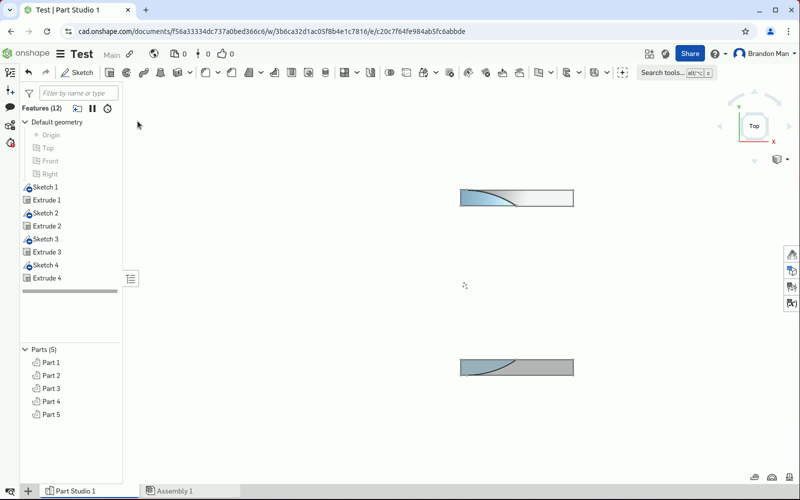
key(shift+h)
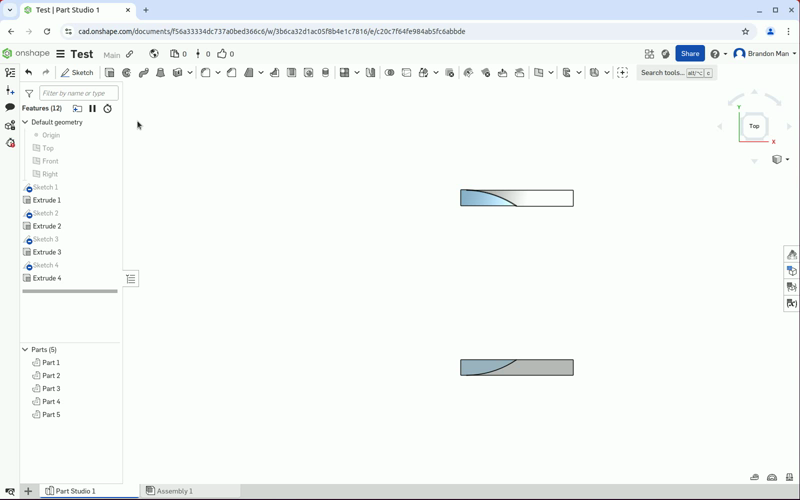
mouse_move(73, 189)
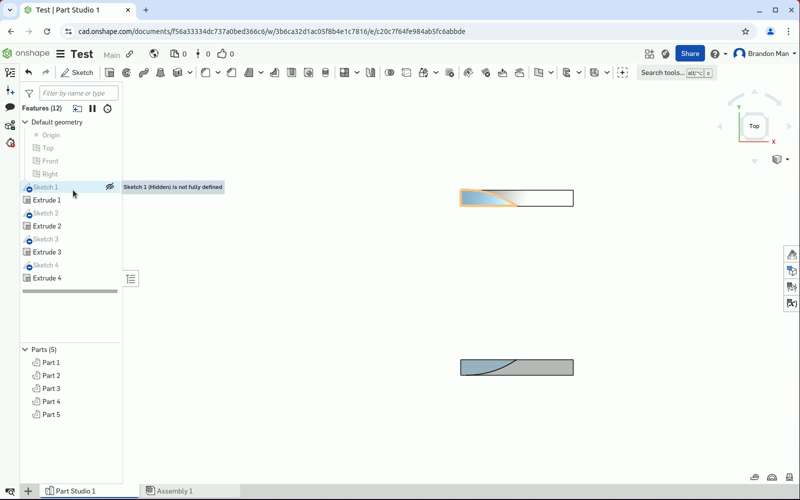
click(73, 189)
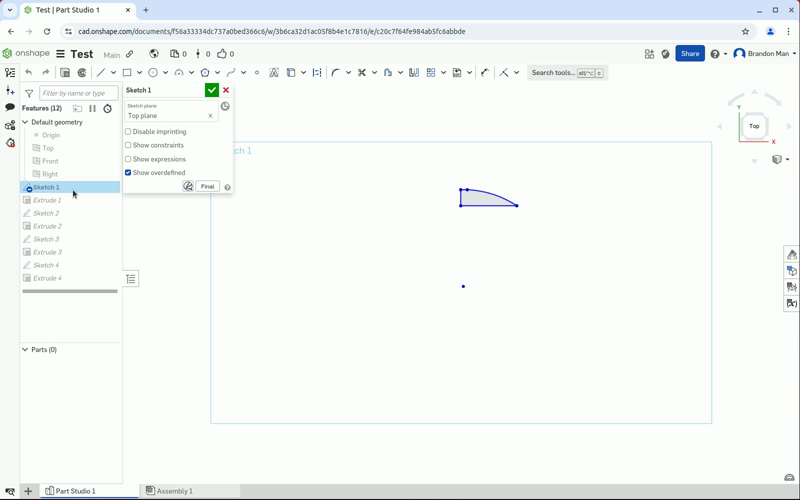
mouse_move(229, 92)
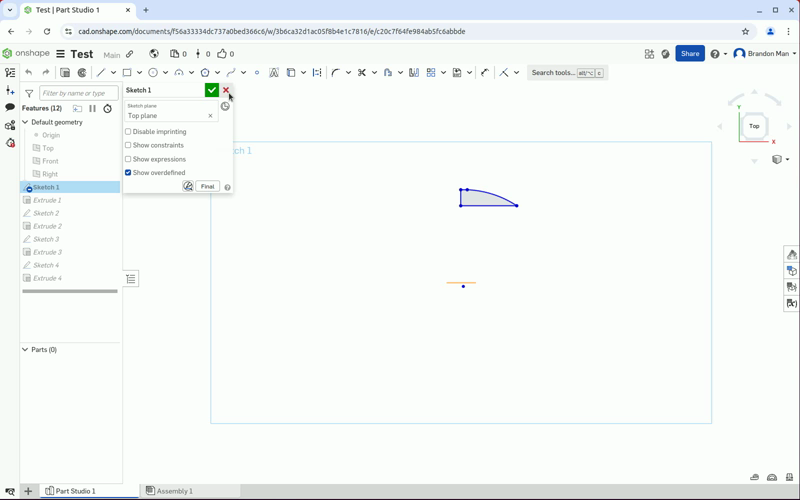
click(229, 92)
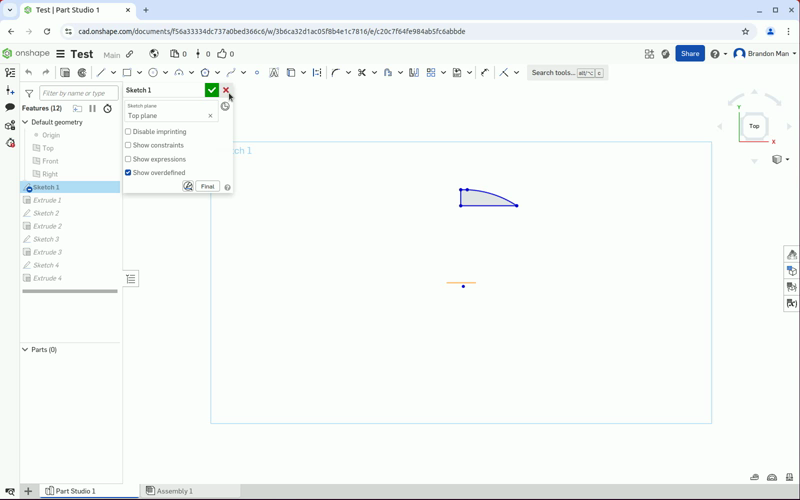
key(shift+s)
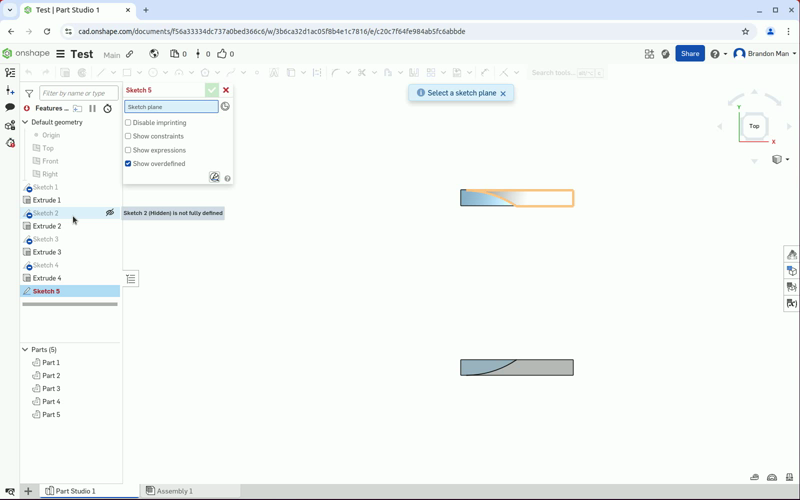
scroll(3)
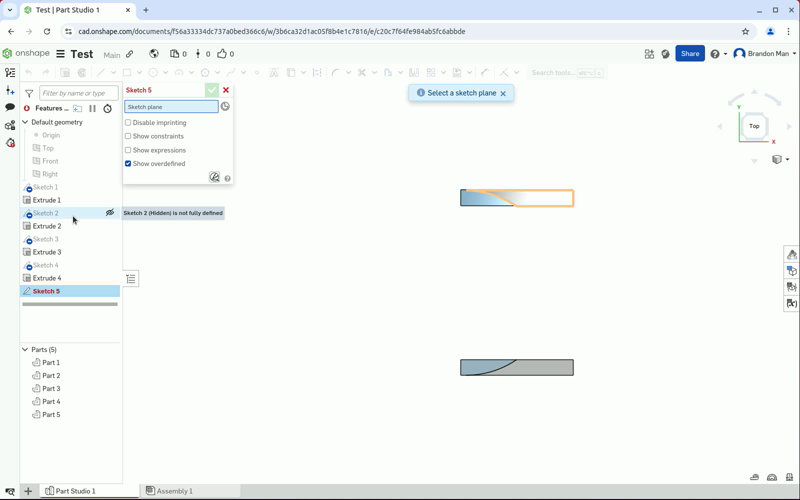
mouse_move(73, 150)
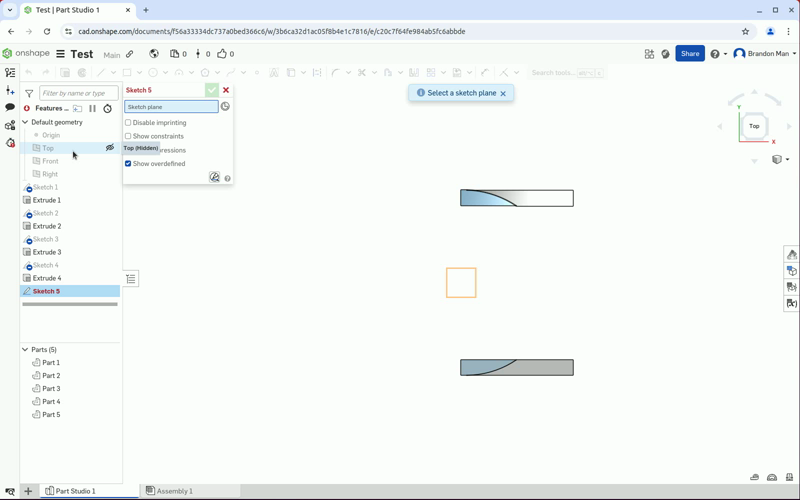
click(73, 150)
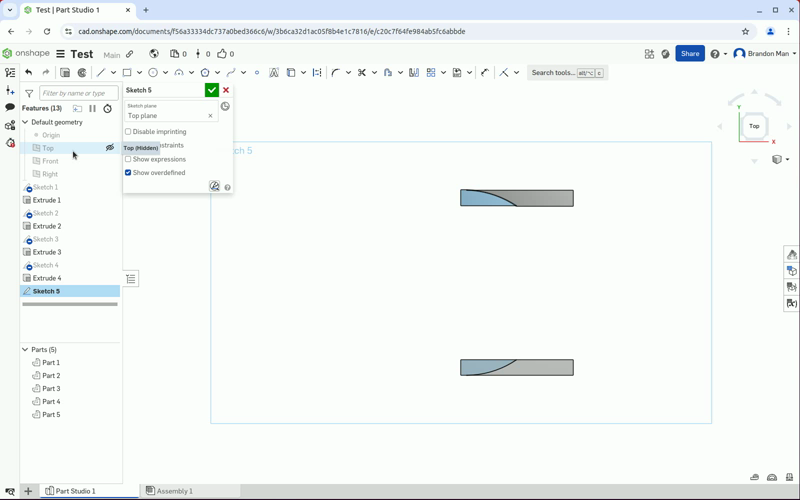
mouse_move(73, 352)
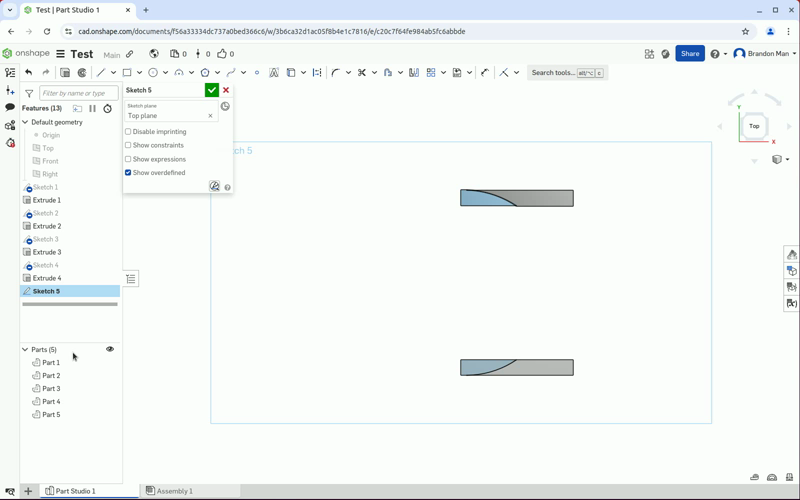
key(y)
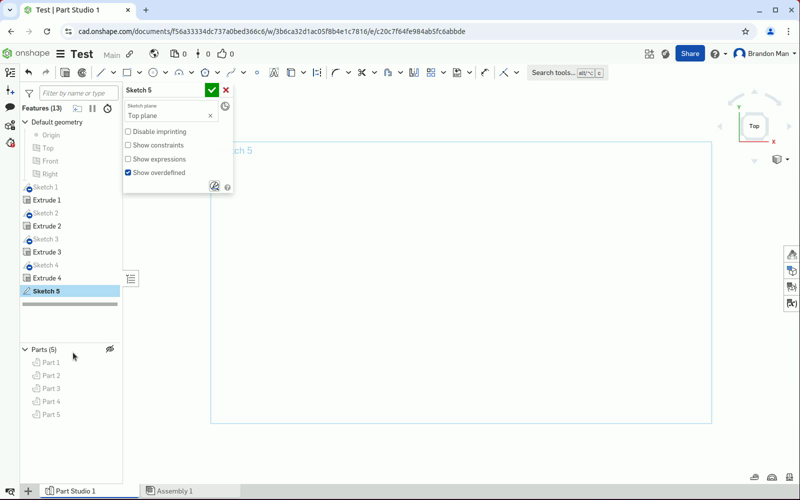
key(l)
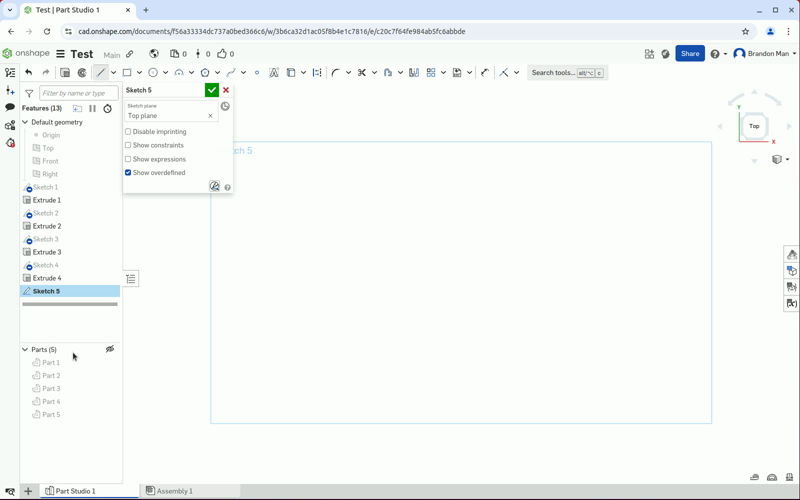
key_down(shift)
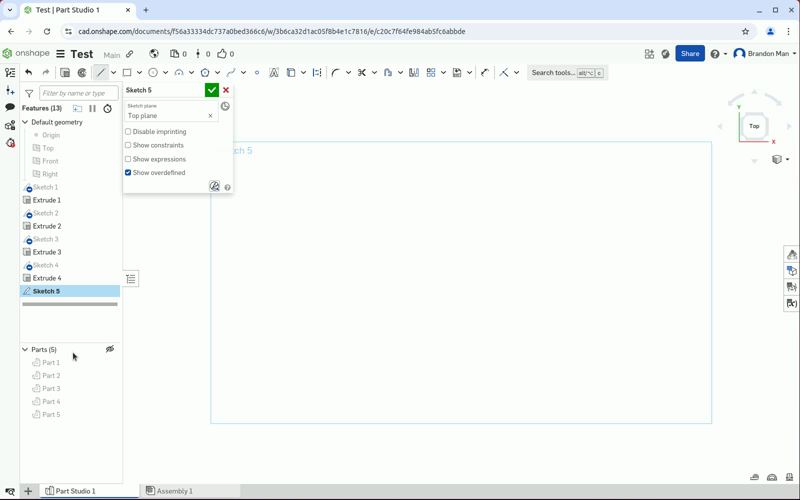
mouse_move(460, 375)
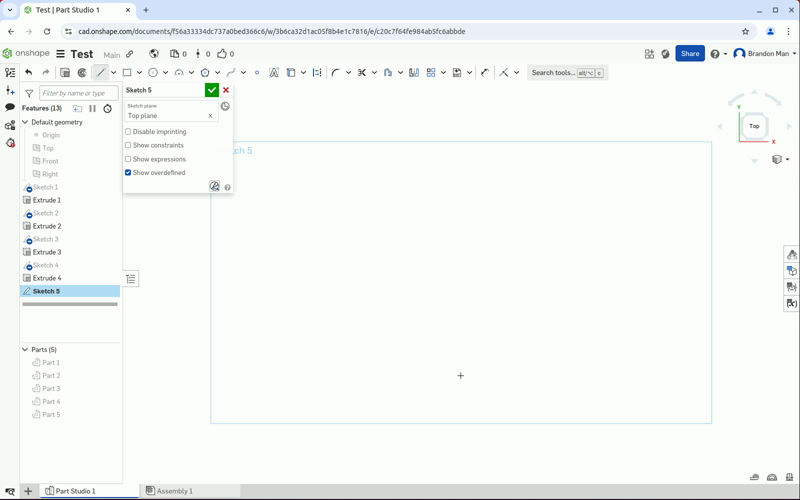
click(460, 375)
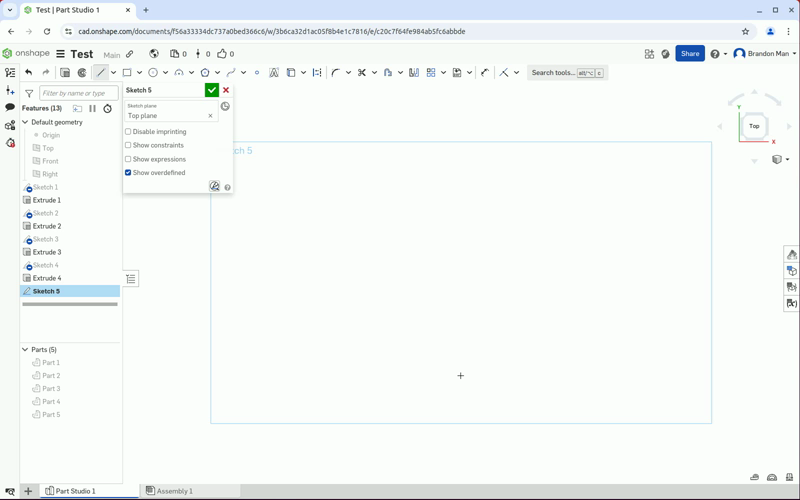
key_up(shift)
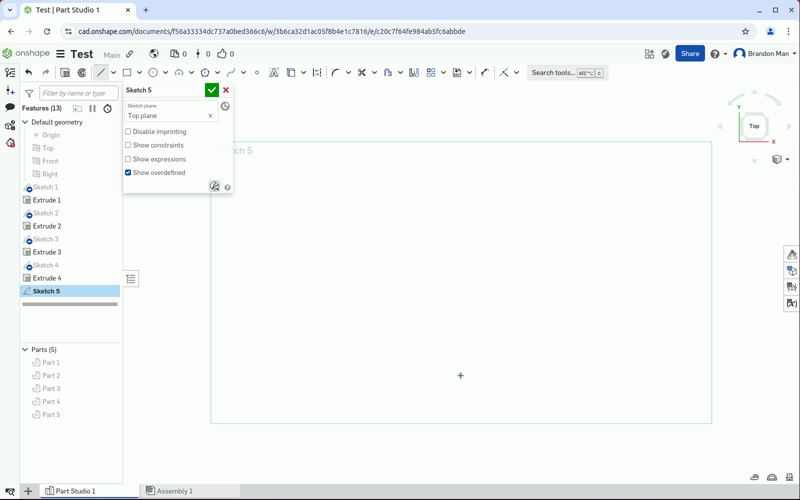
key_down(shift)
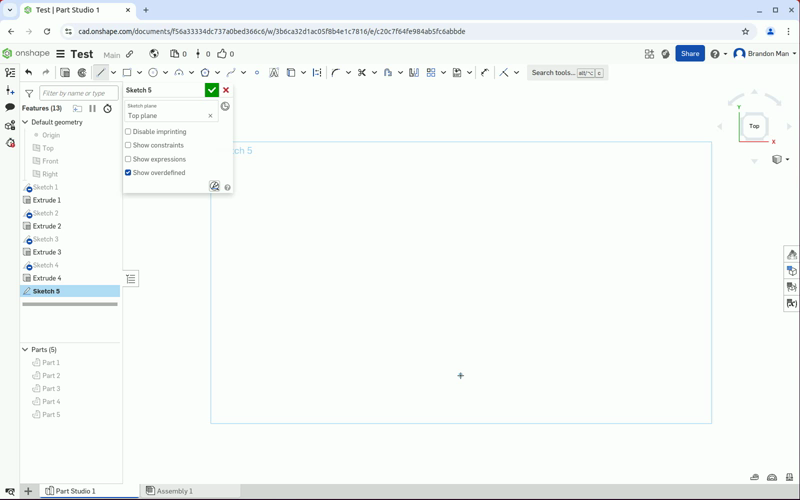
mouse_move(490, 375)
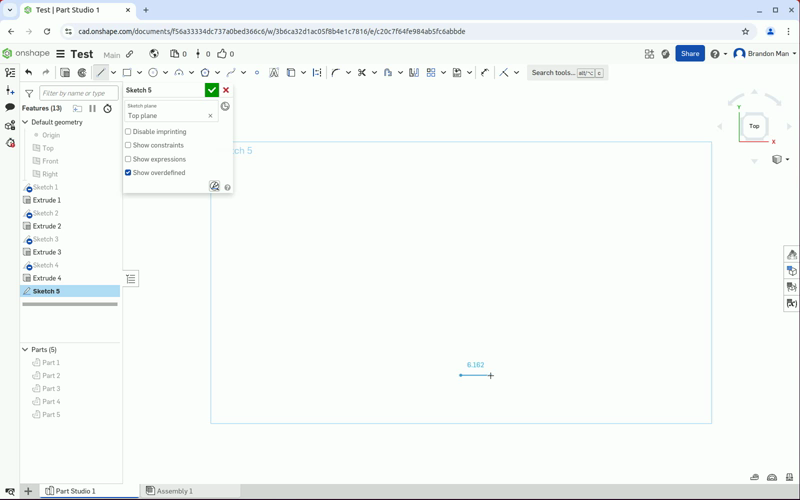
mouse_move(460, 360)
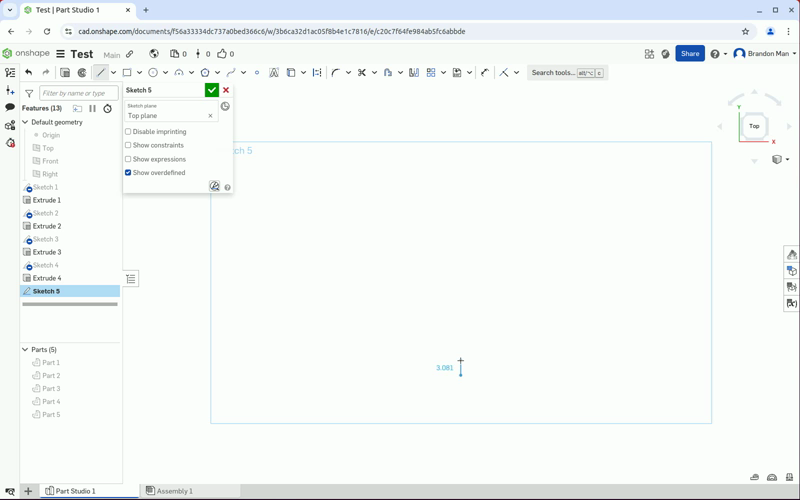
click(460, 360)
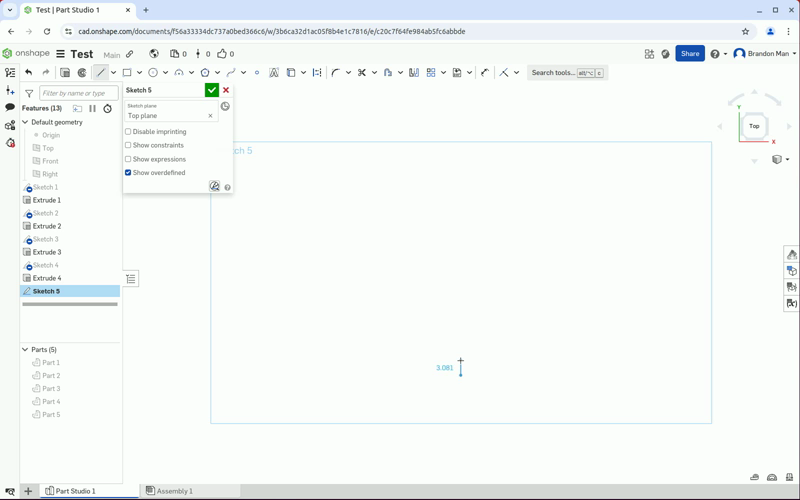
key_up(shift)
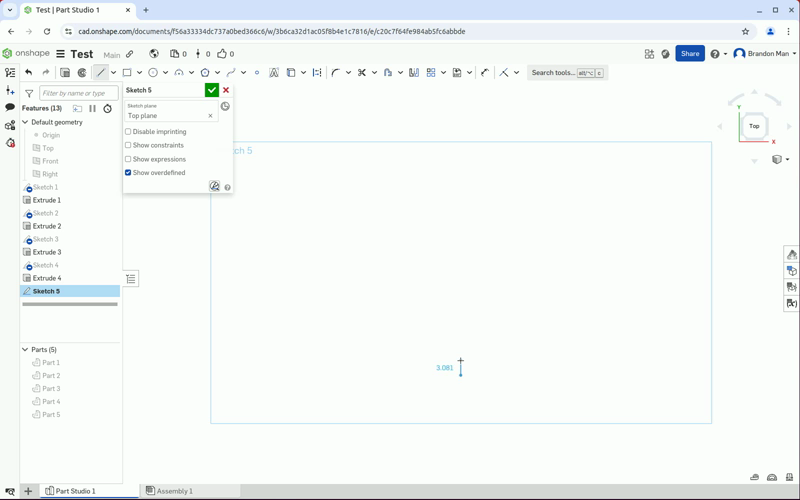
key_down(shift)
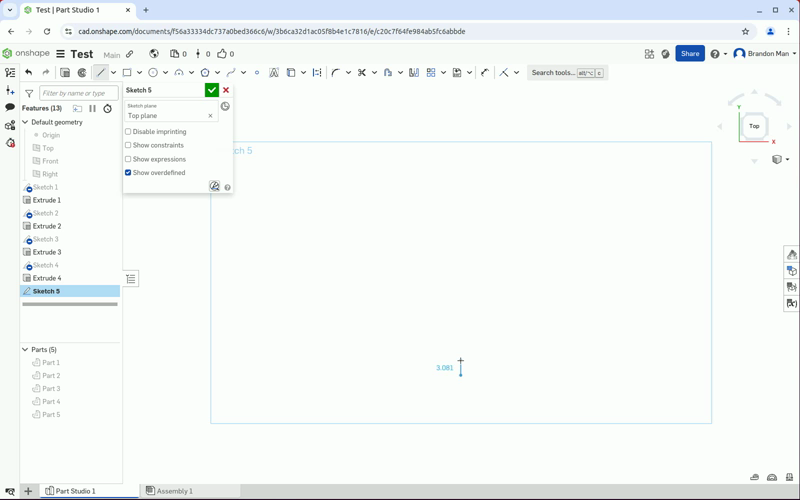
mouse_move(490, 360)
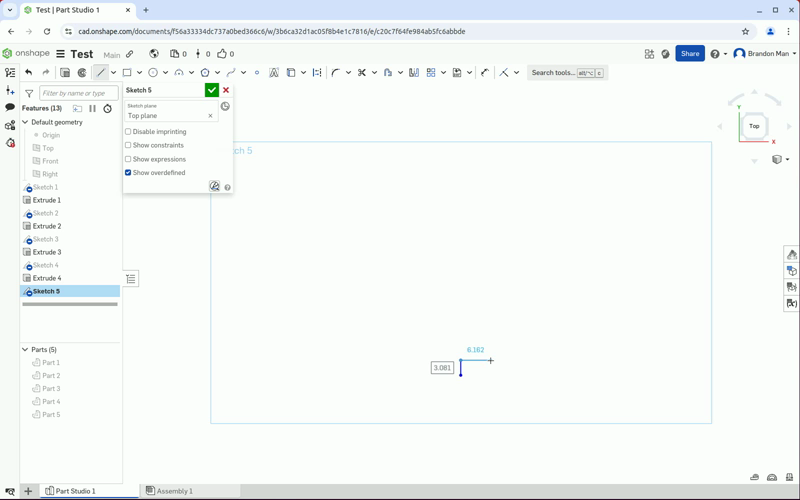
mouse_move(515, 360)
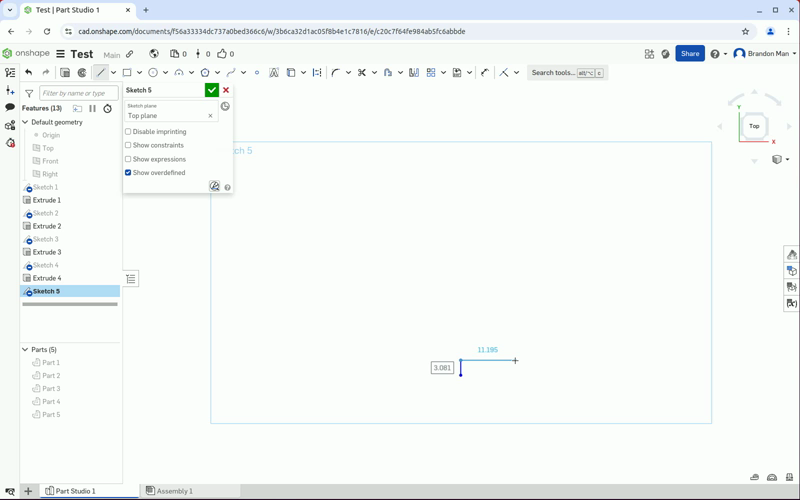
click(515, 360)
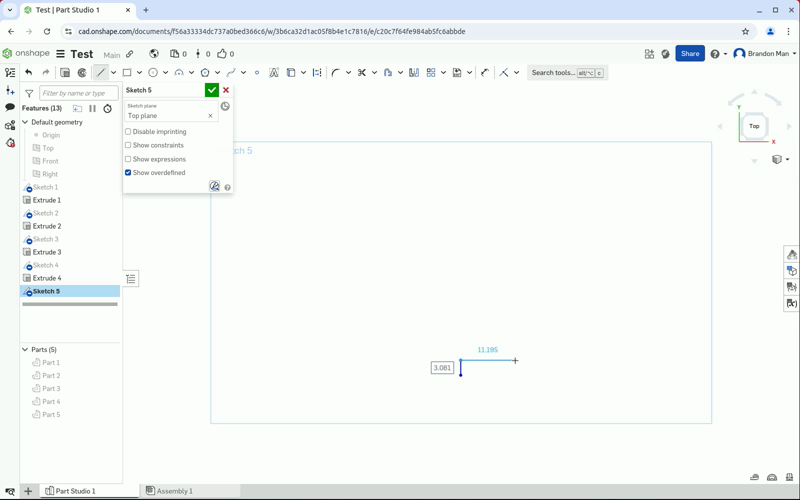
key_up(shift)
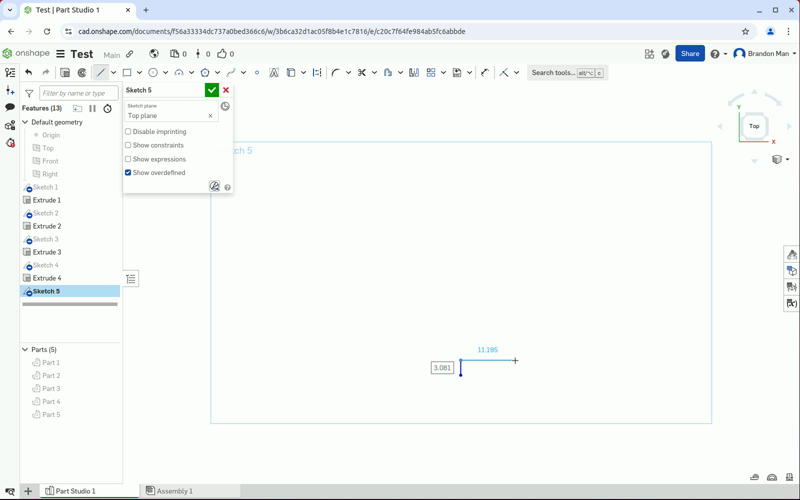
key(esc)
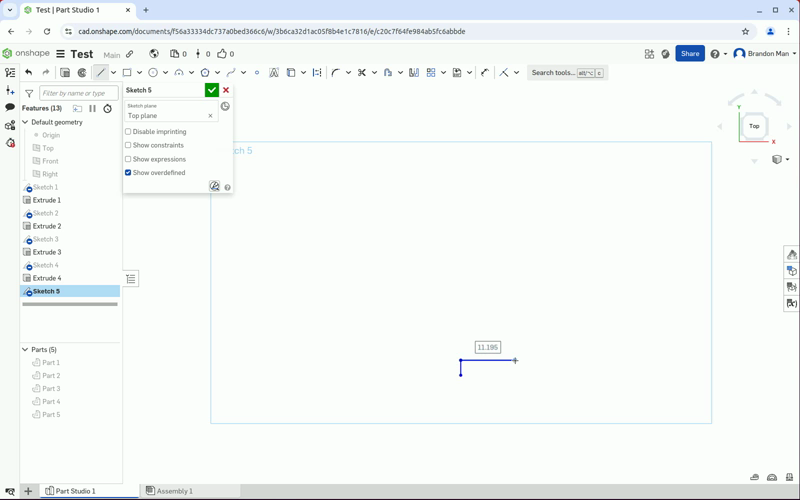
key(a)
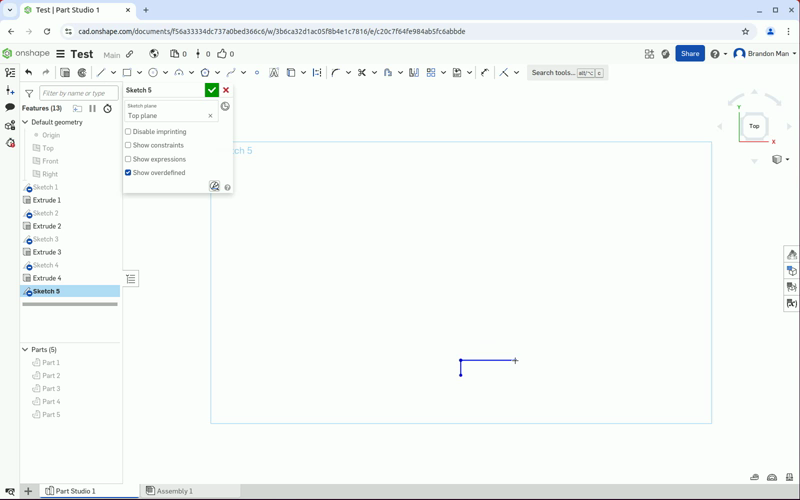
mouse_move(515, 360)
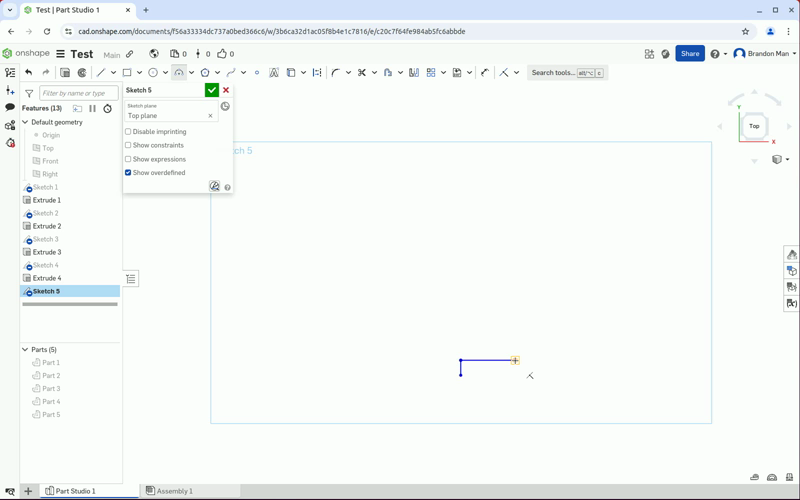
click(515, 360)
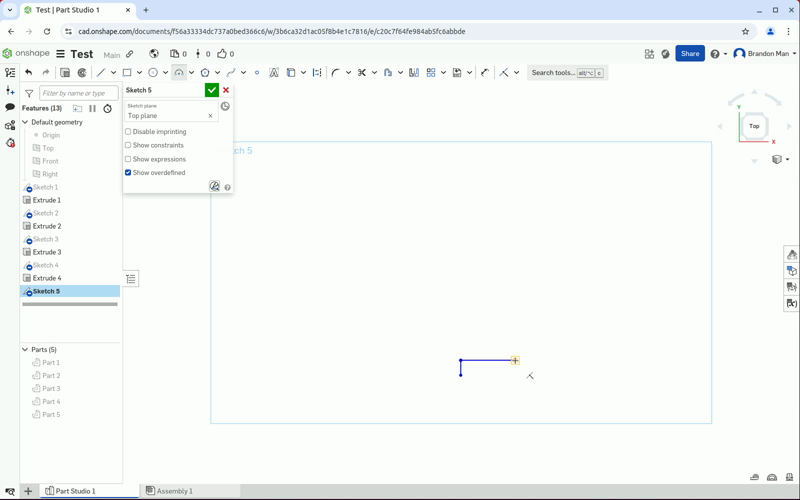
key_down(shift)
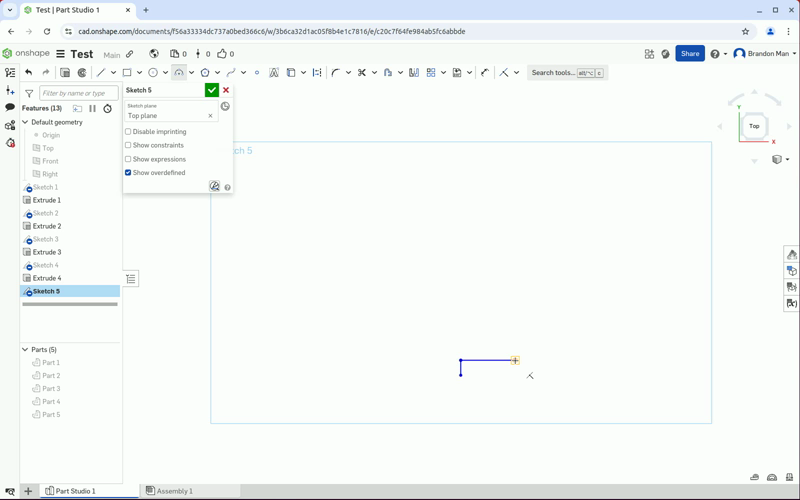
mouse_move(515, 206)
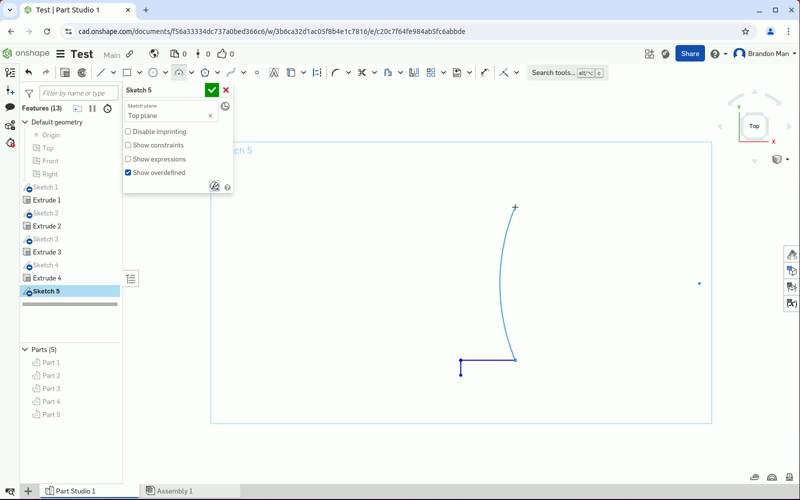
click(515, 206)
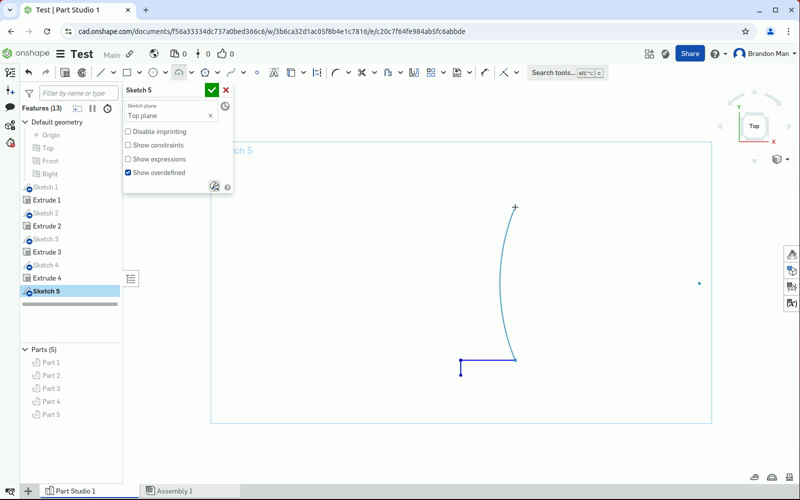
mouse_move(556, 283)
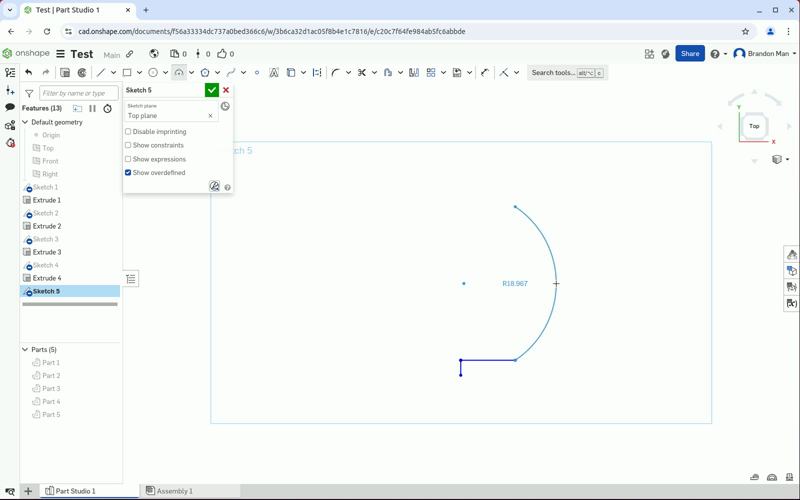
click(556, 283)
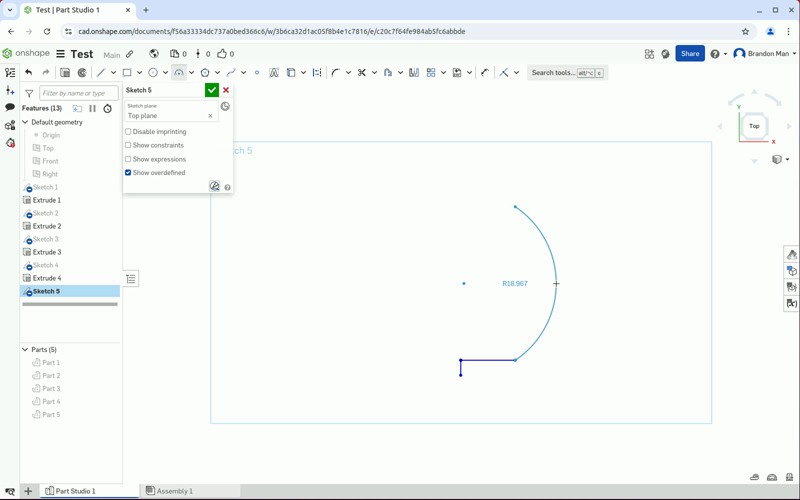
key_up(shift)
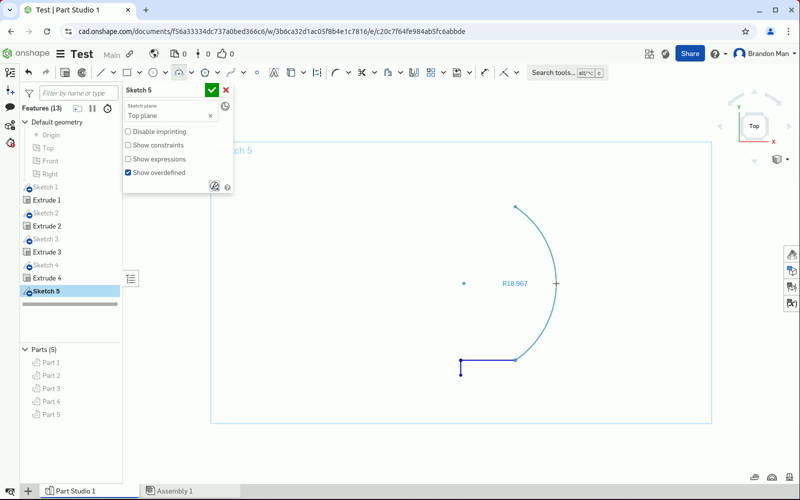
key(esc)
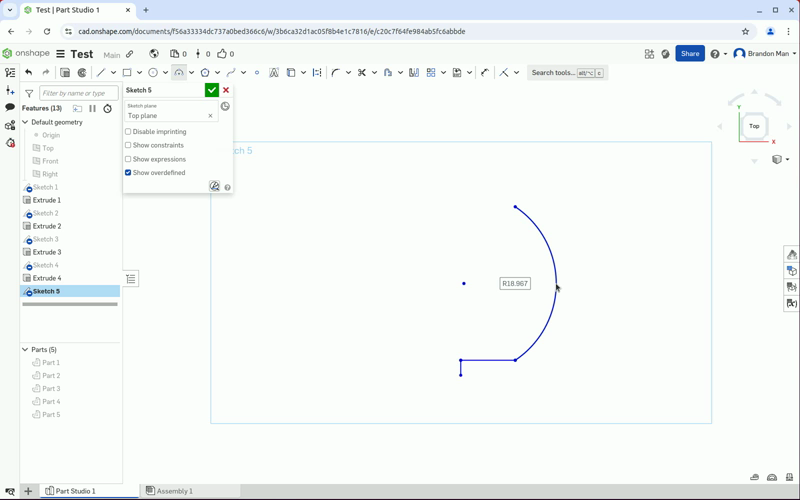
key(l)
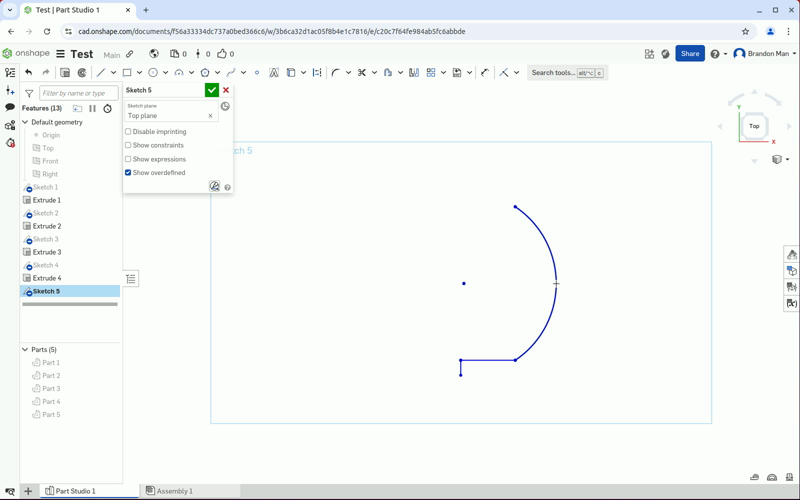
mouse_move(515, 206)
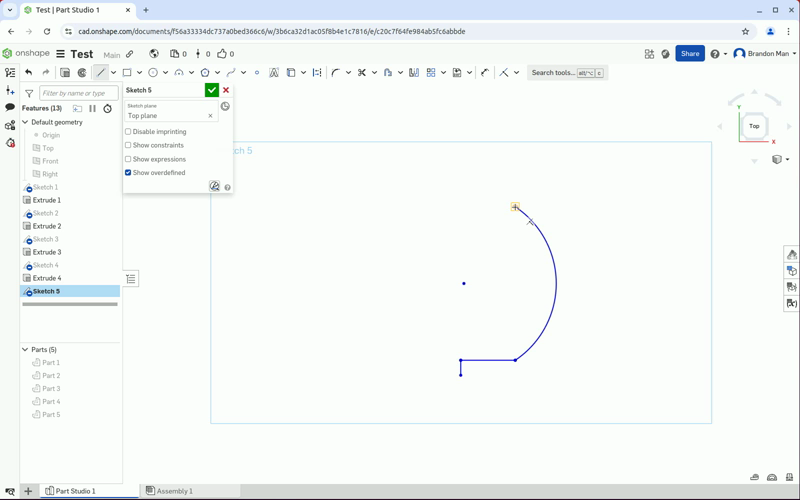
click(515, 206)
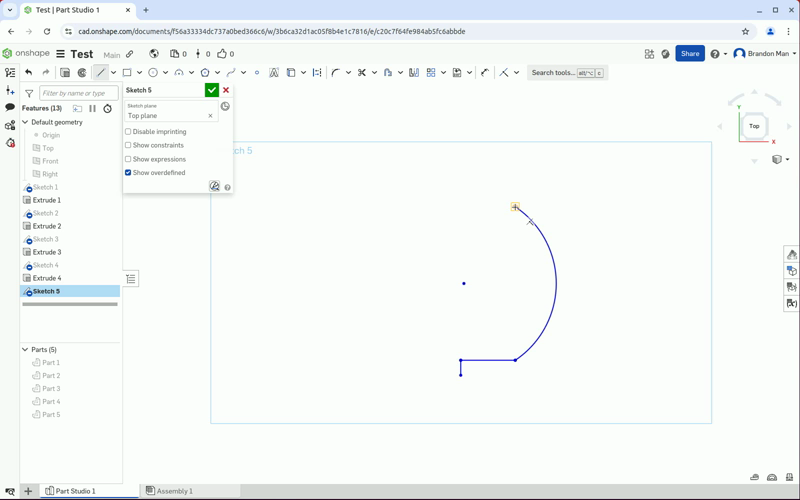
key_down(shift)
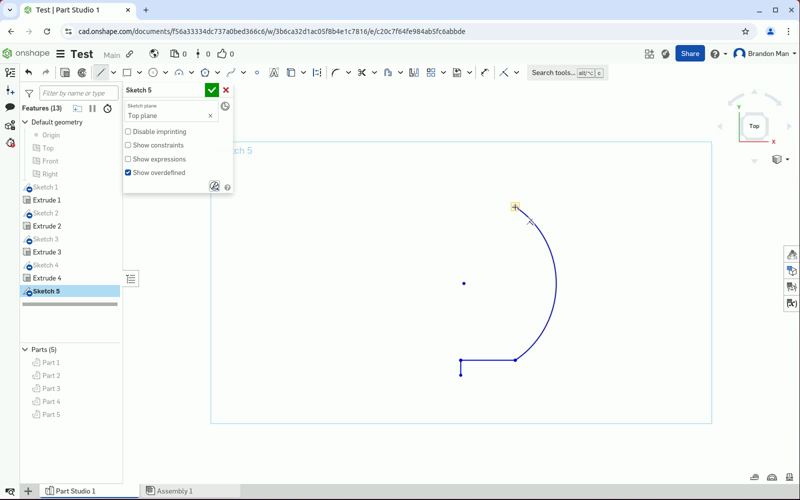
mouse_move(545, 206)
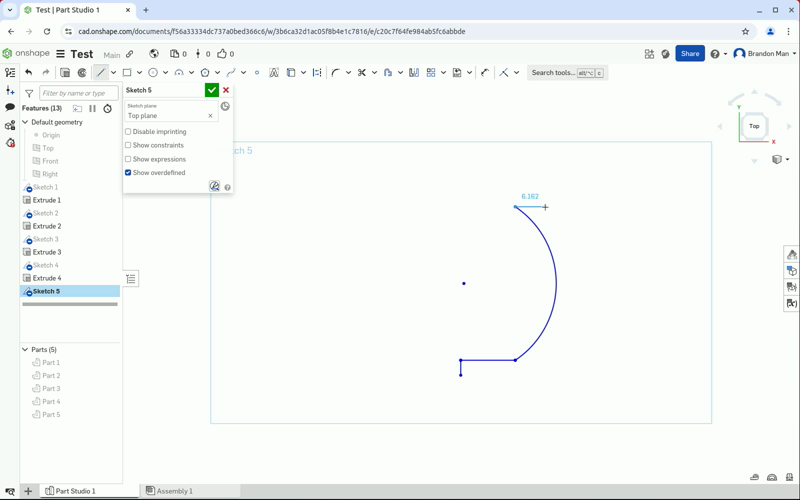
mouse_move(460, 206)
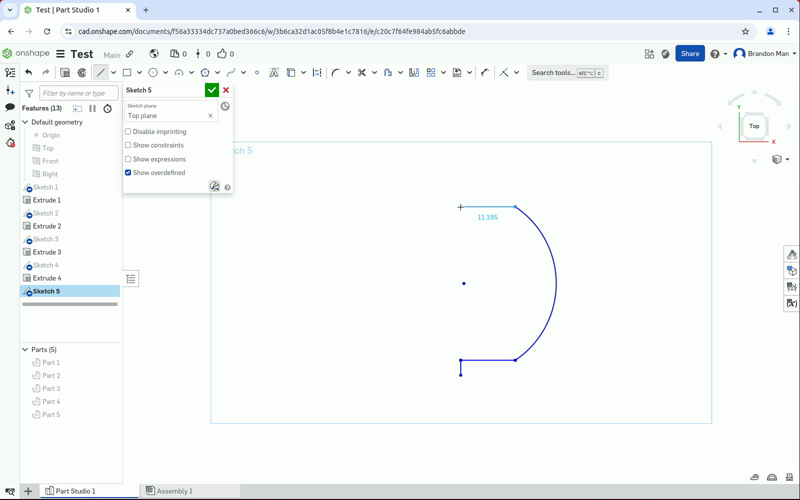
click(460, 206)
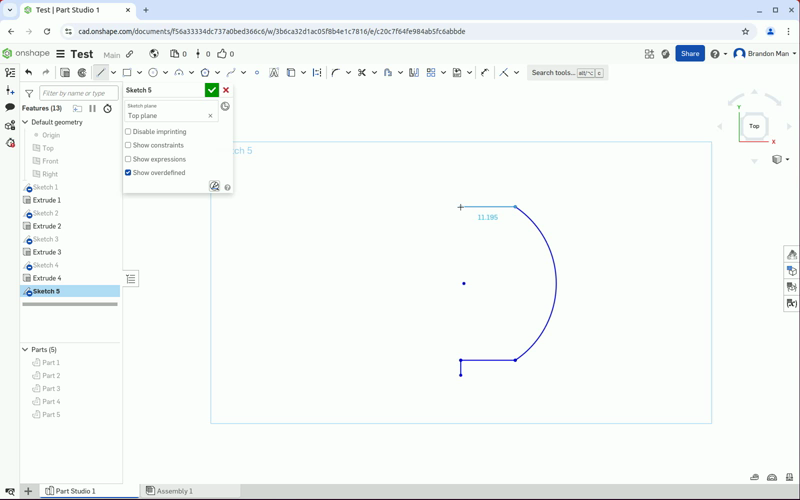
key_up(shift)
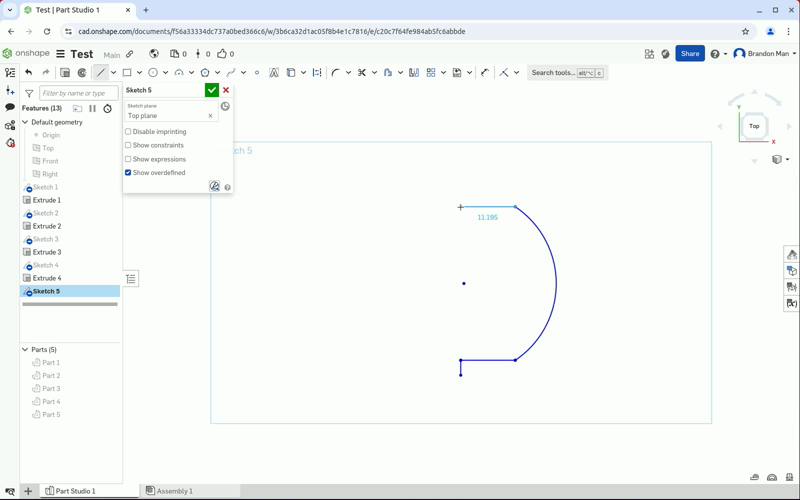
key_down(shift)
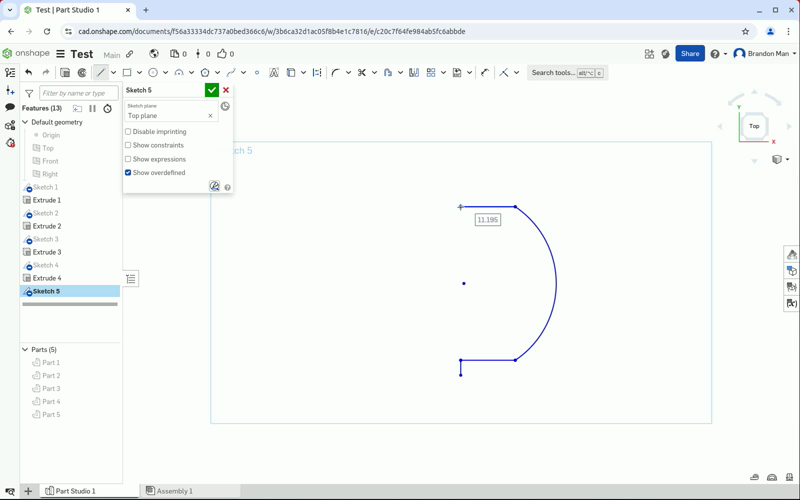
mouse_move(490, 206)
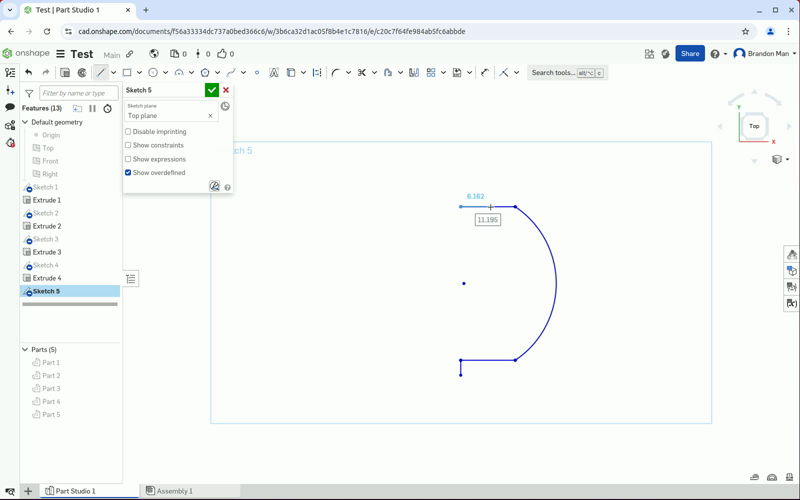
mouse_move(460, 191)
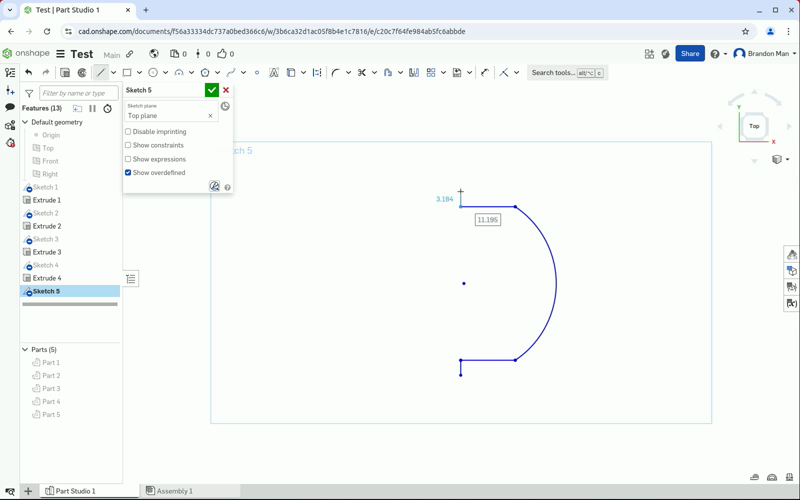
click(460, 191)
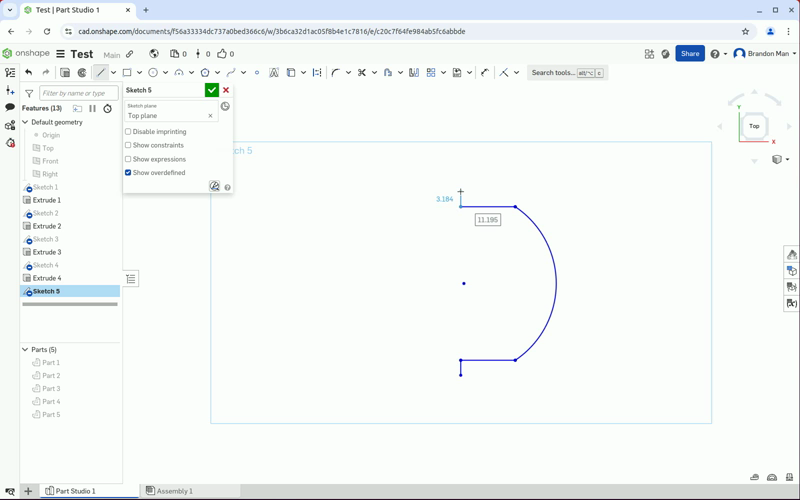
key_up(shift)
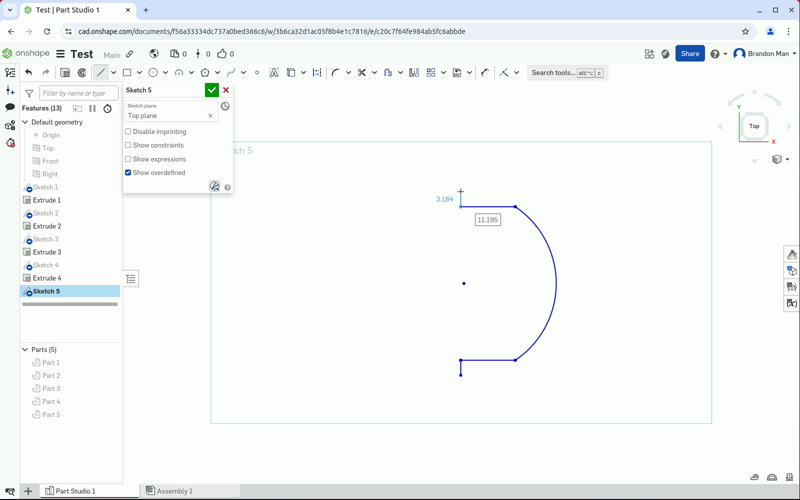
key(esc)
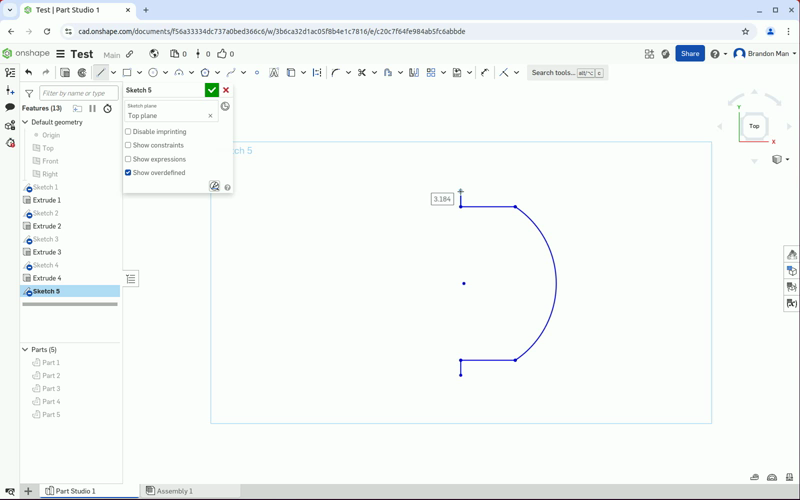
key(a)
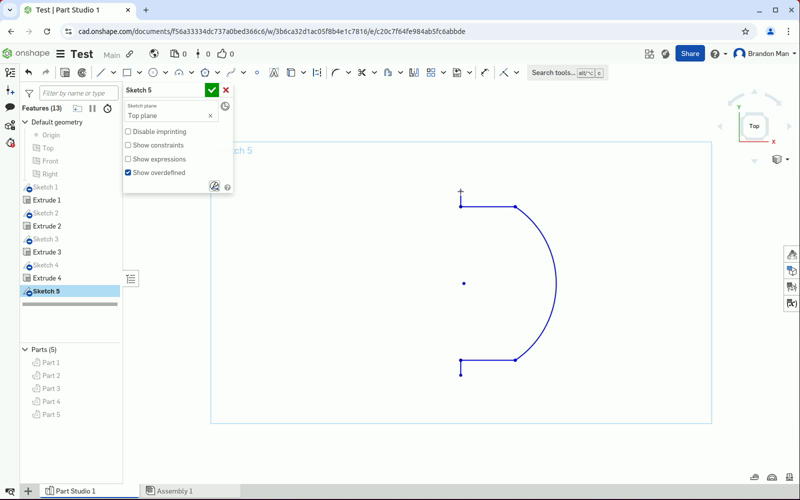
mouse_move(460, 191)
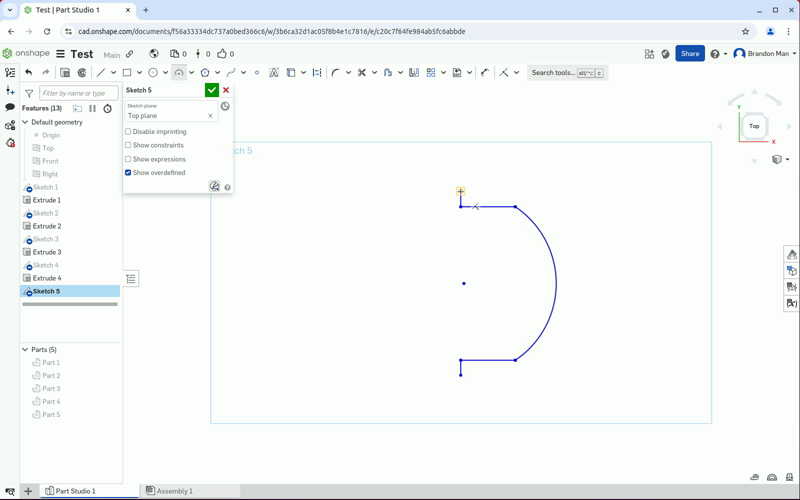
click(460, 191)
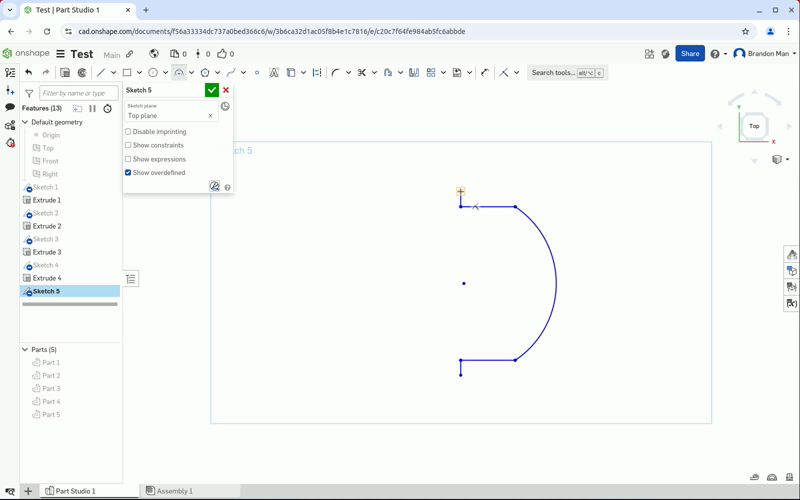
mouse_move(460, 375)
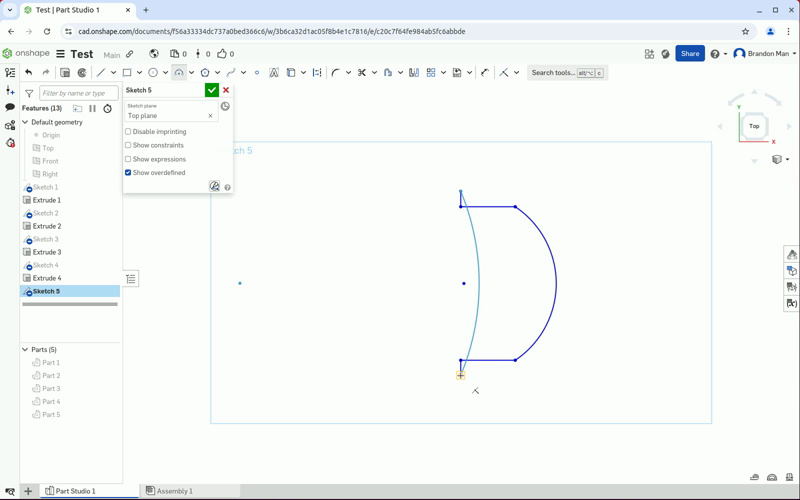
click(460, 375)
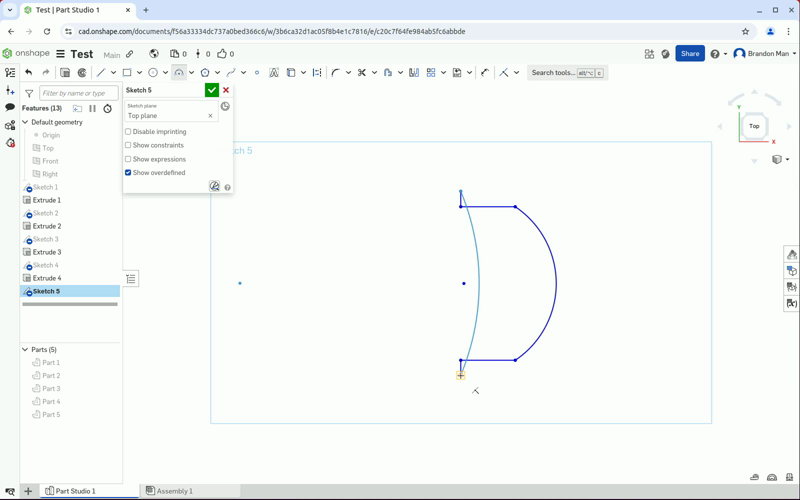
key_down(shift)
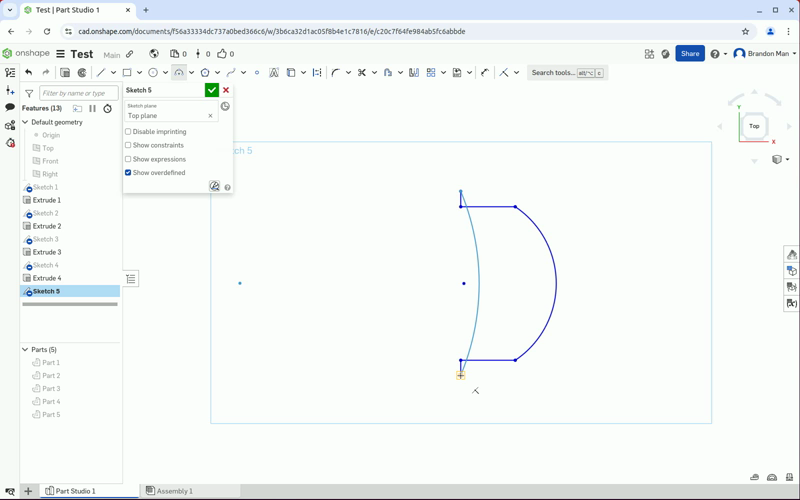
mouse_move(371, 283)
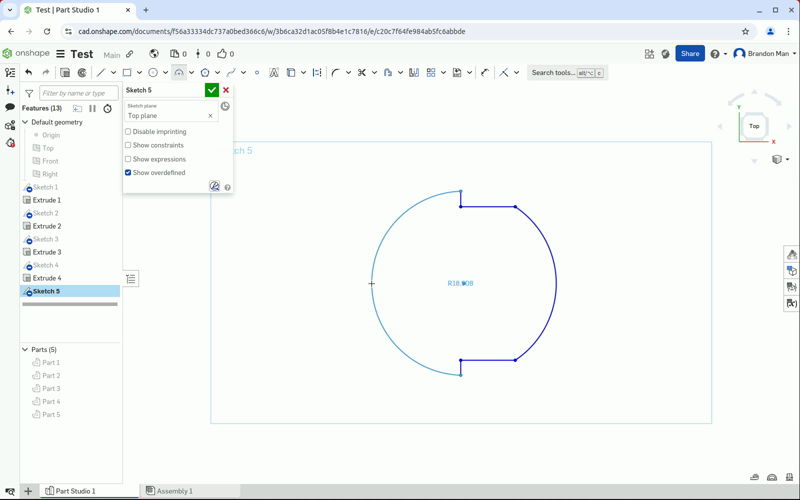
click(371, 283)
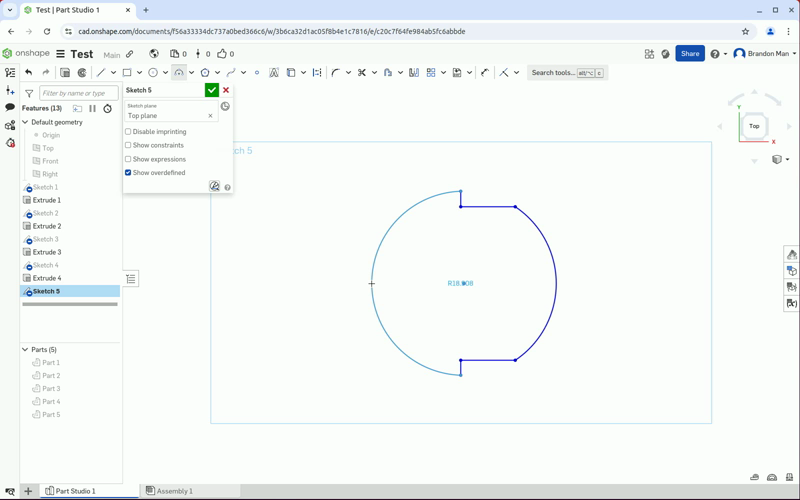
key_up(shift)
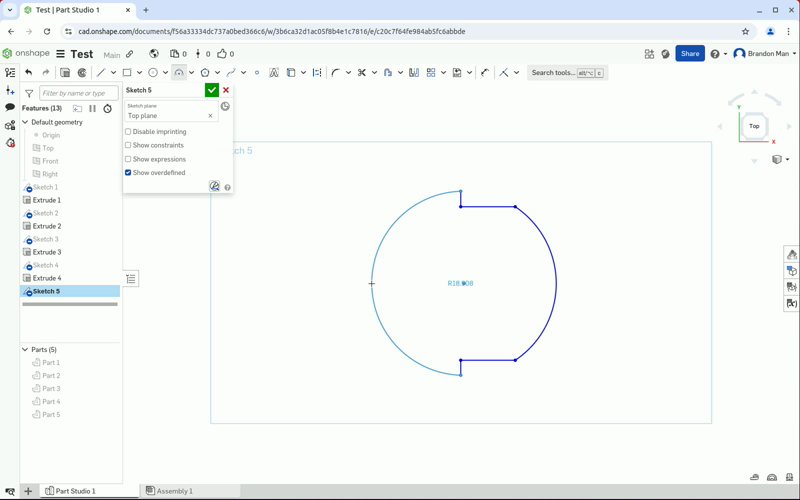
key(esc)
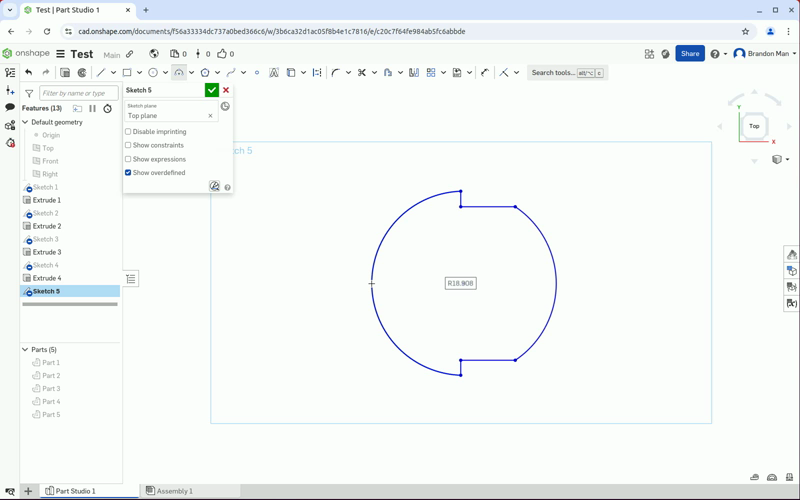
key(c)
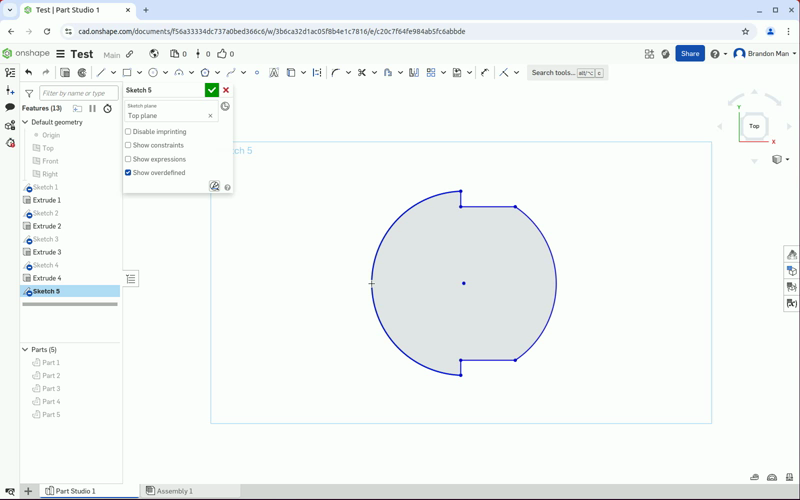
key_down(shift)
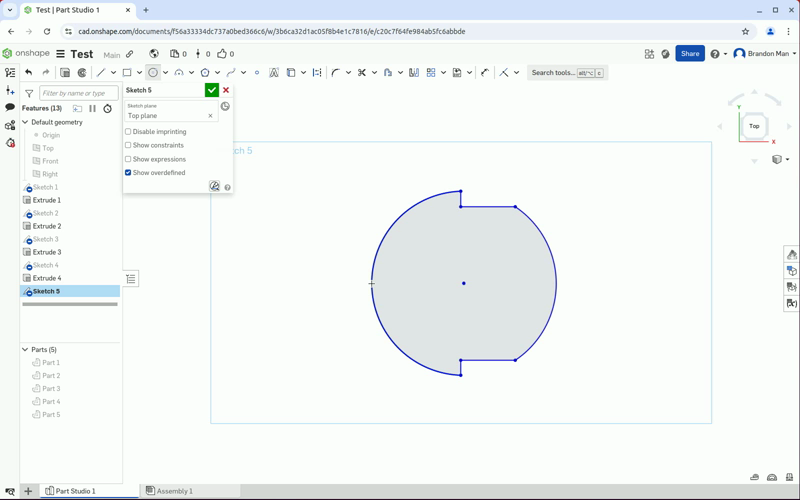
mouse_move(464, 282)
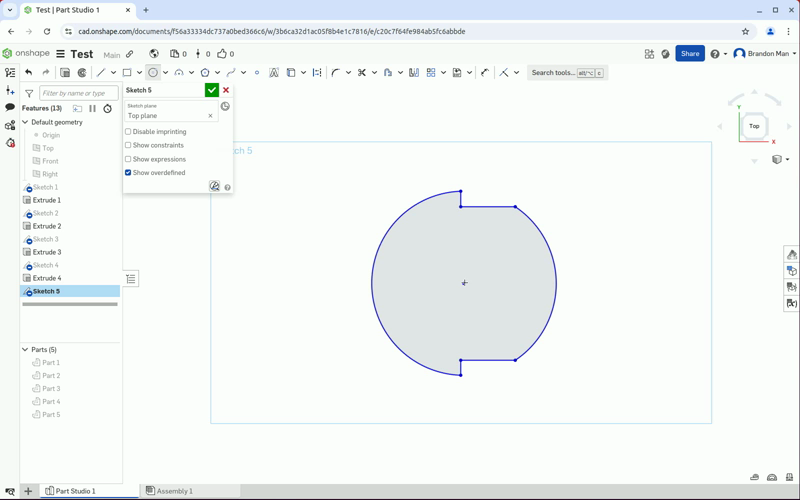
scroll(6)
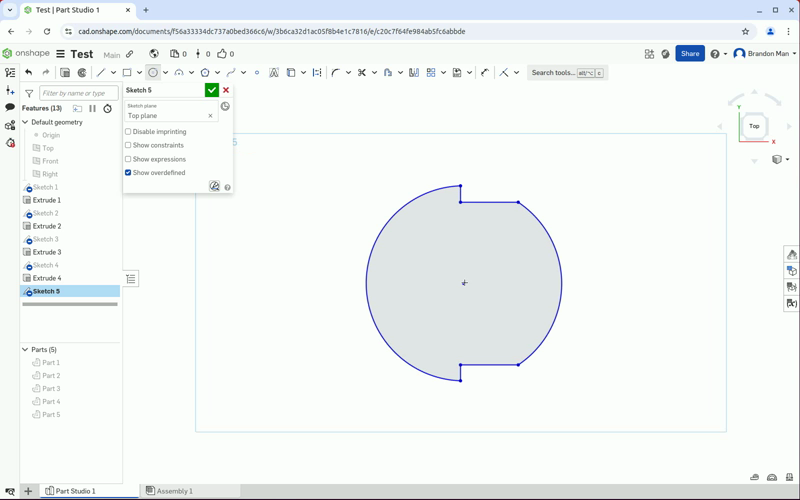
scroll(6)
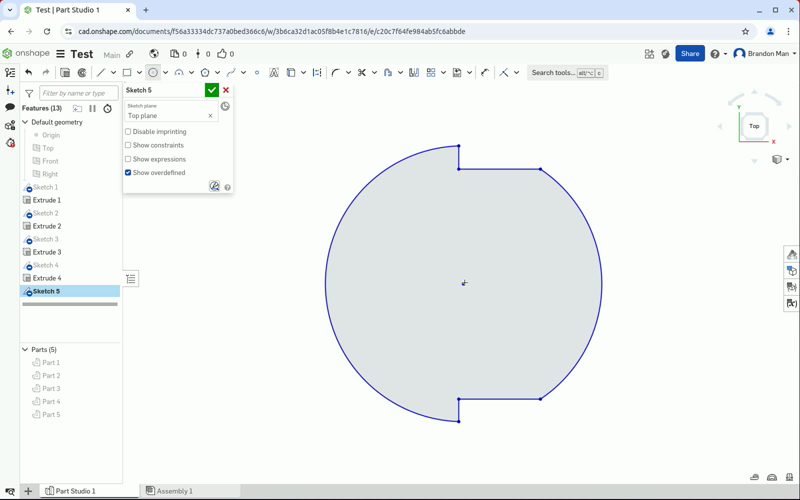
scroll(6)
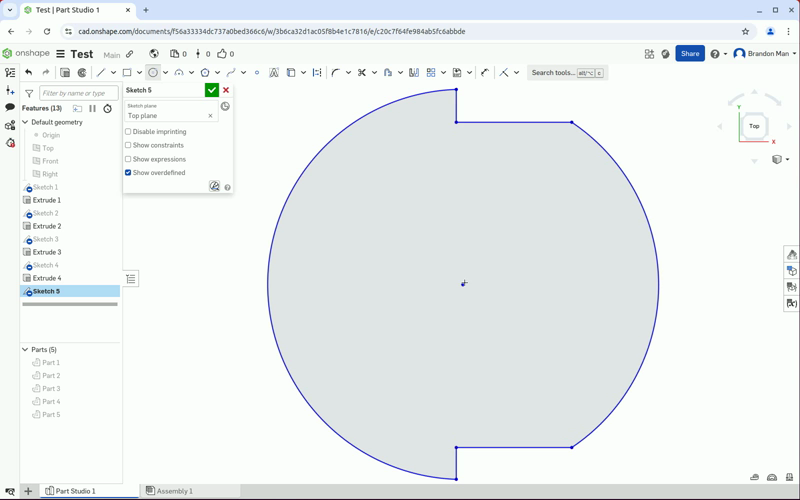
scroll(6)
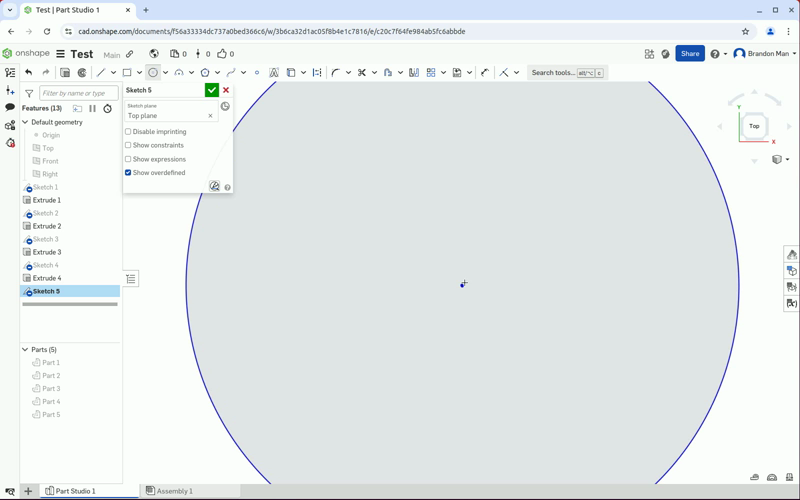
scroll(6)
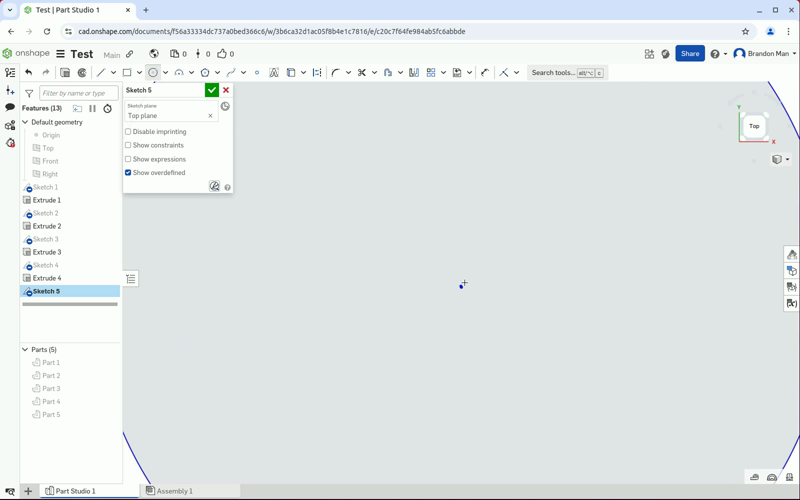
scroll(6)
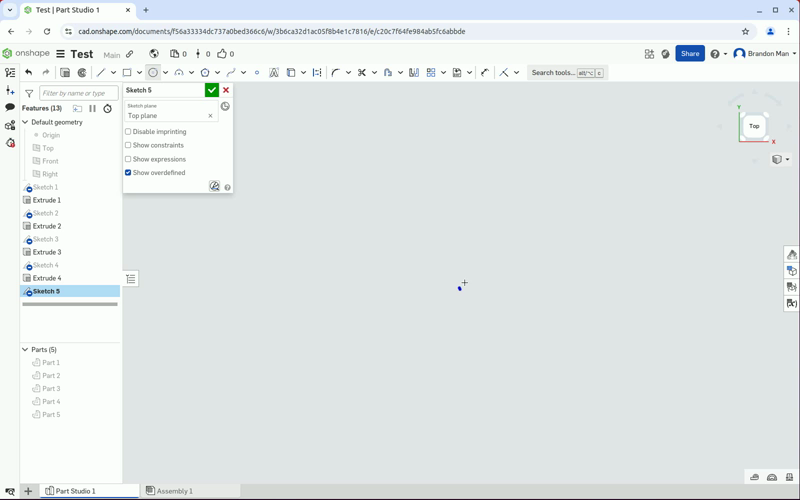
scroll(6)
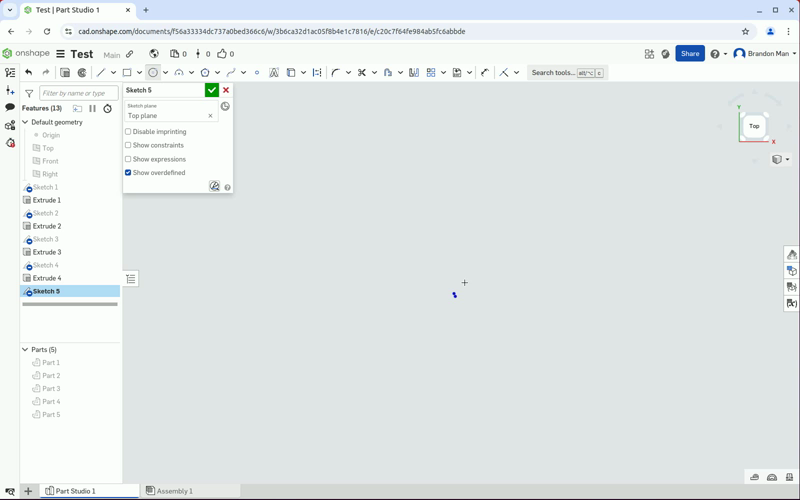
click(464, 282)
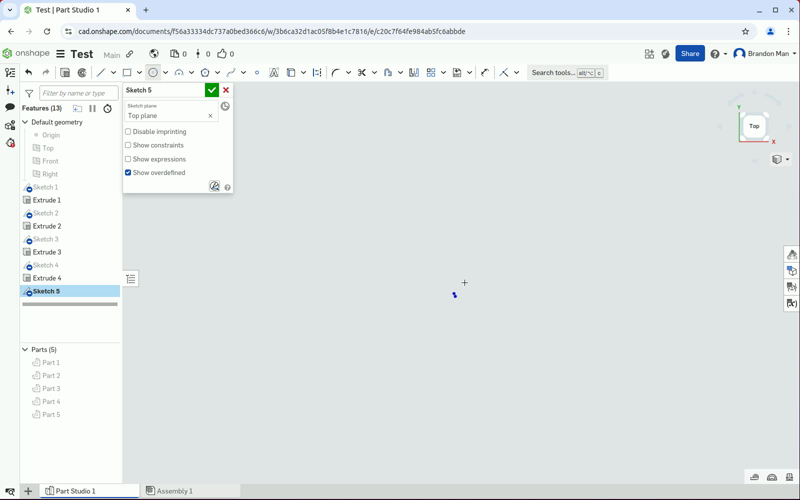
scroll(-6)
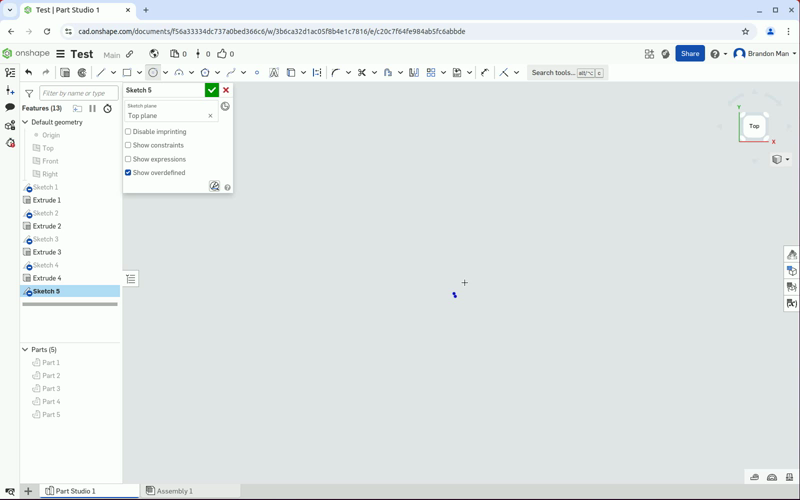
scroll(-6)
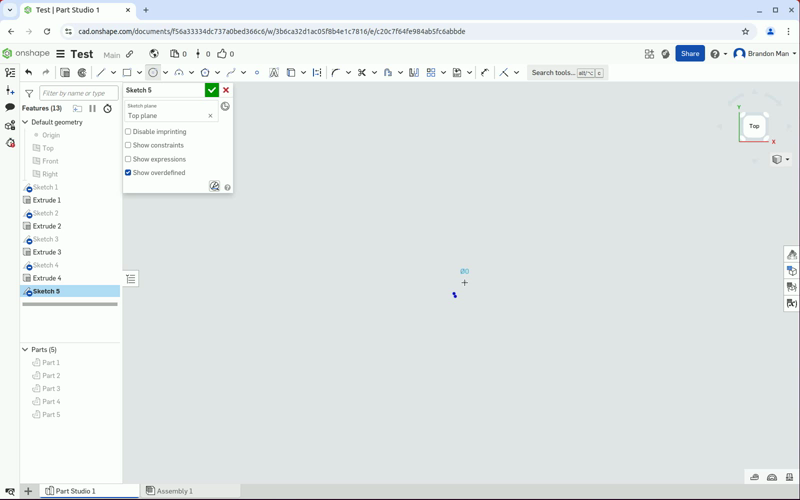
scroll(-6)
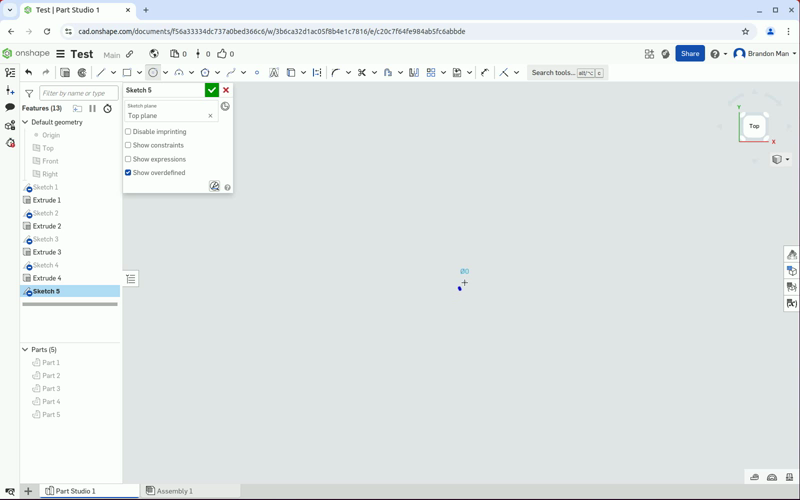
scroll(-6)
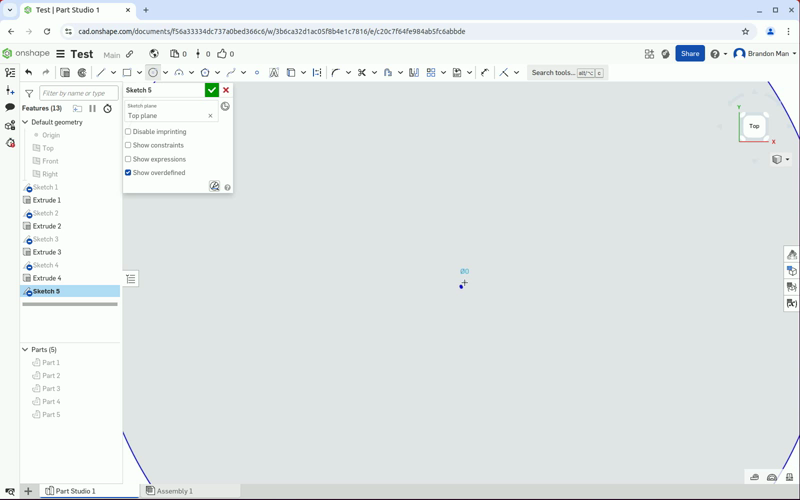
scroll(-6)
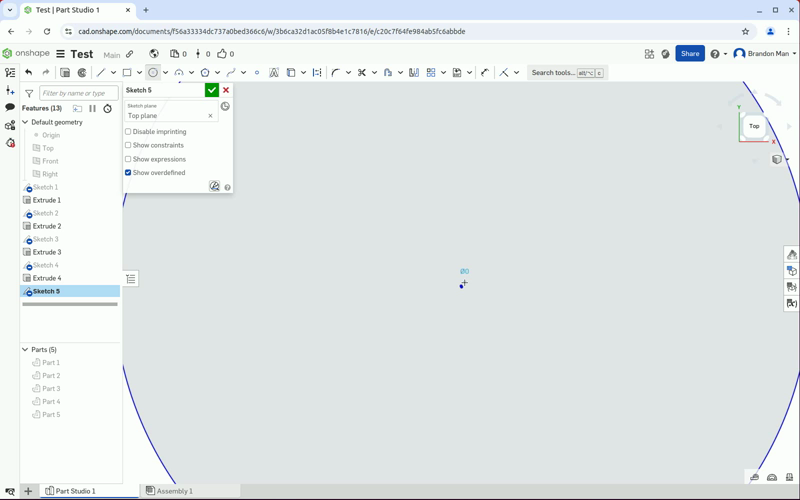
scroll(-6)
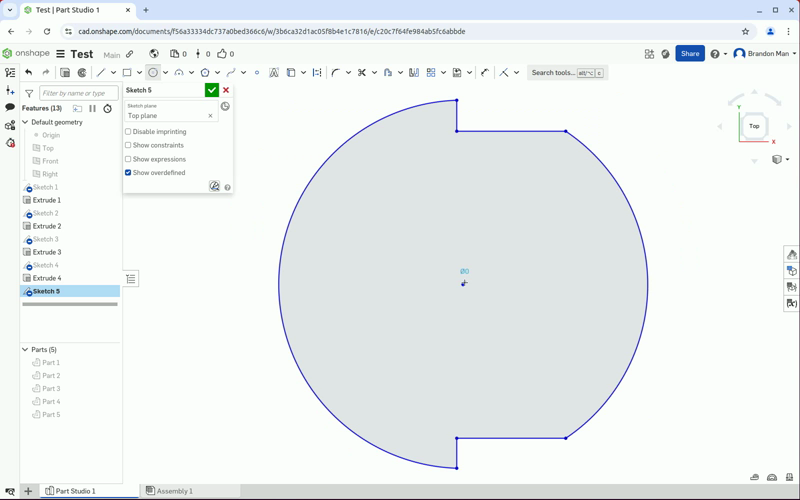
scroll(-6)
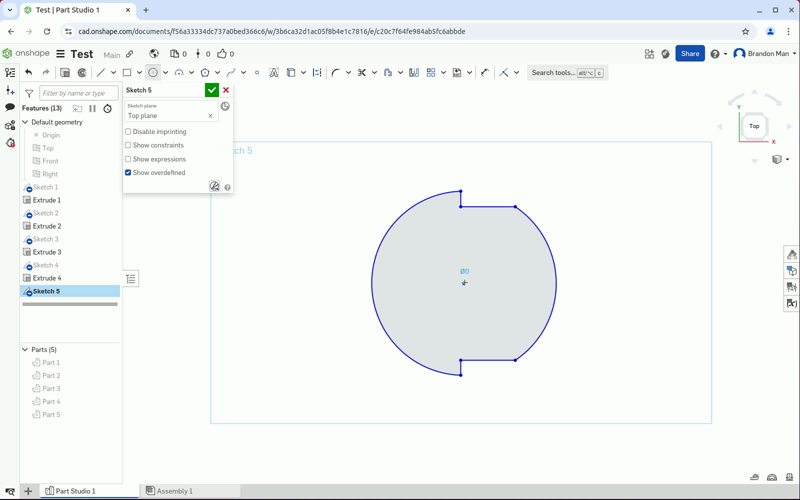
key_up(shift)
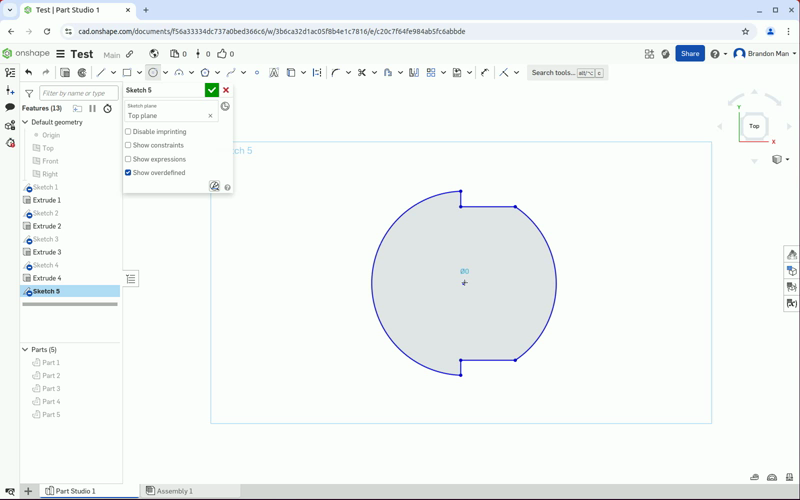
mouse_move(540, 282)
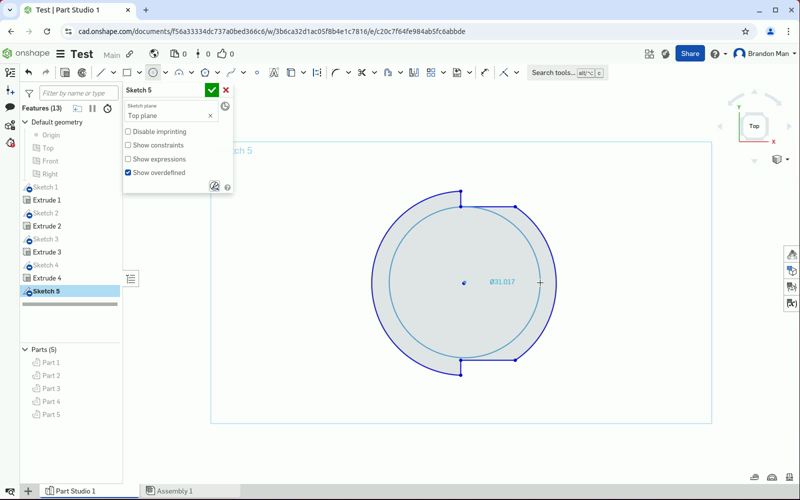
click(540, 282)
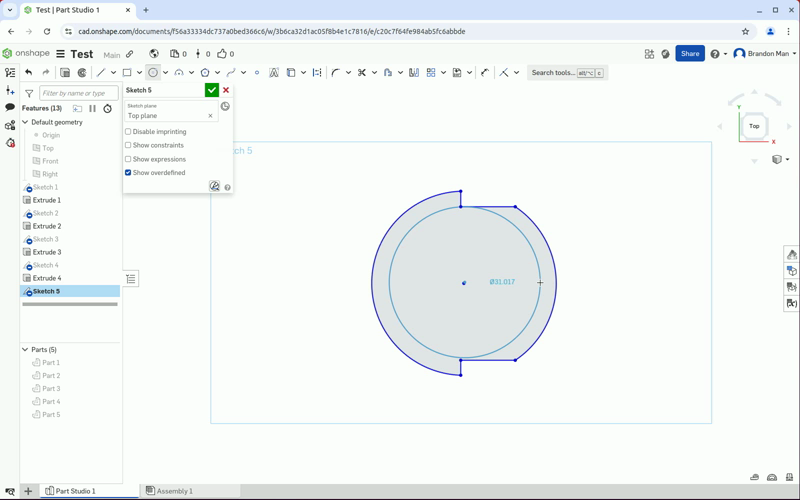
key(esc)
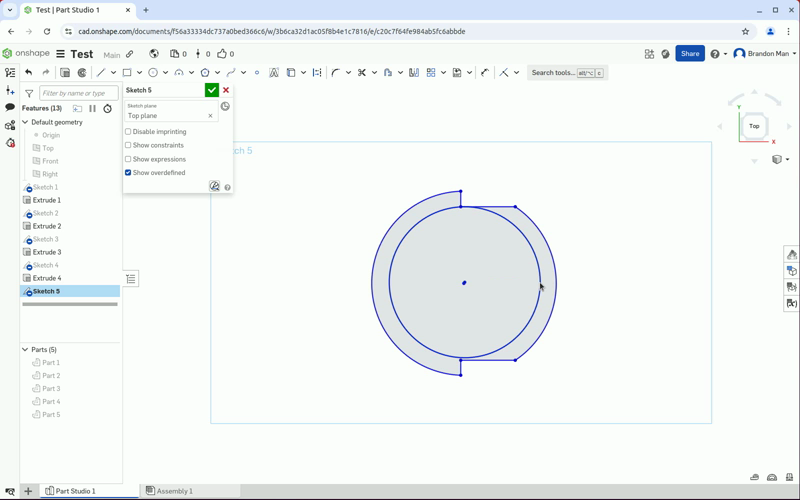
mouse_move(445, 362)
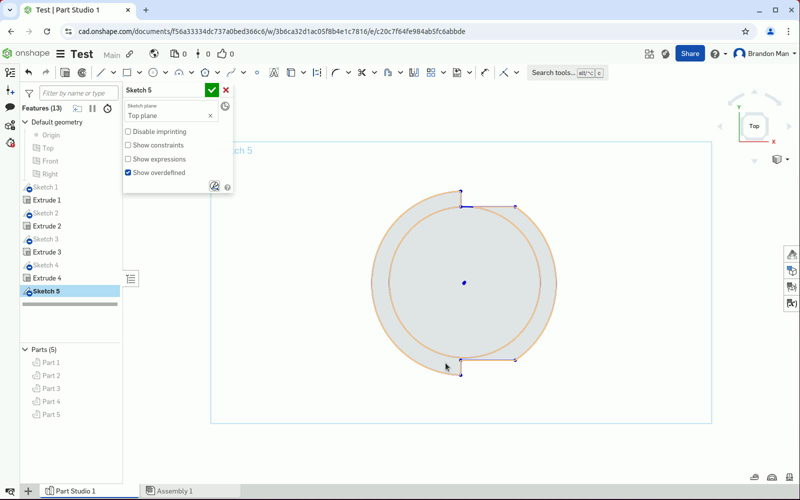
click(445, 362)
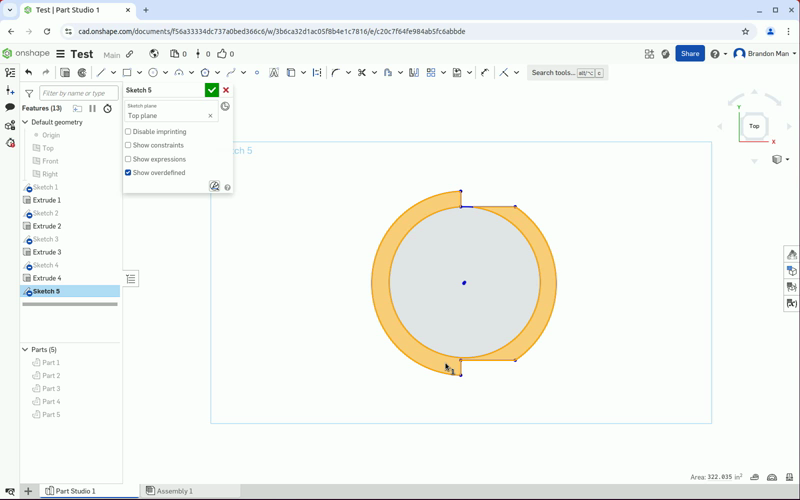
mouse_move(73, 352)
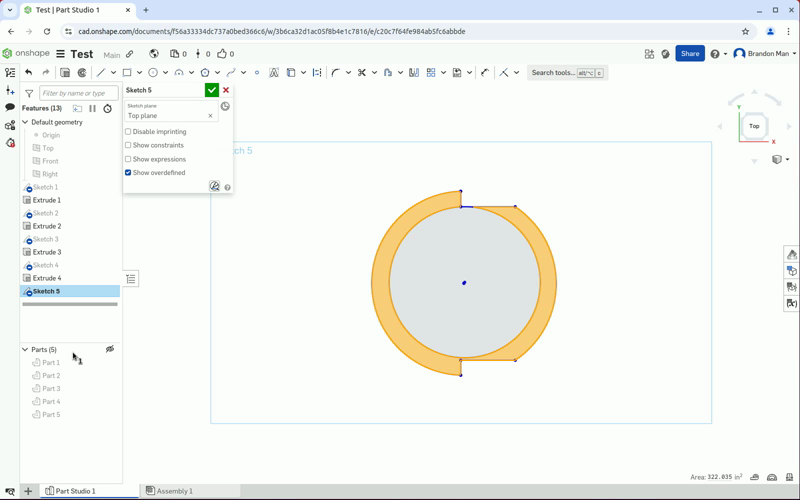
key(shift+y)
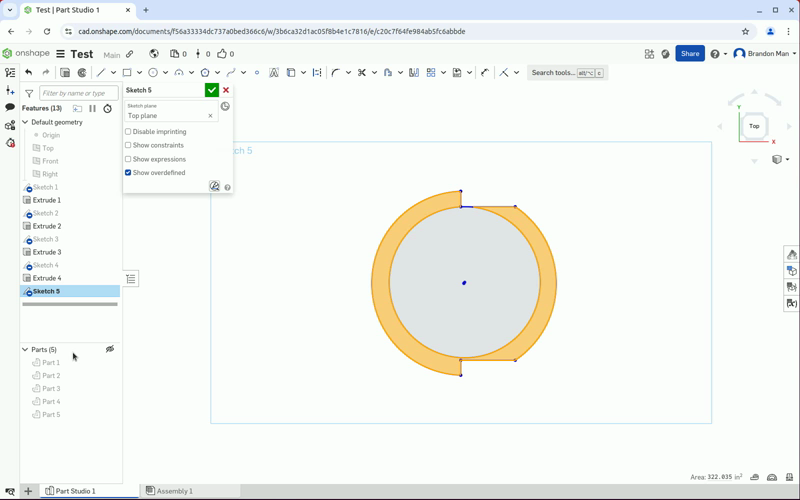
key(shift+e)
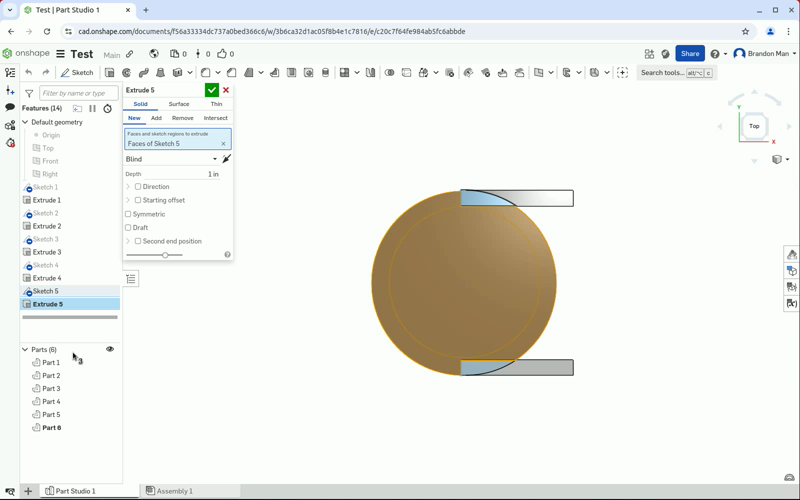
mouse_move(143, 106)
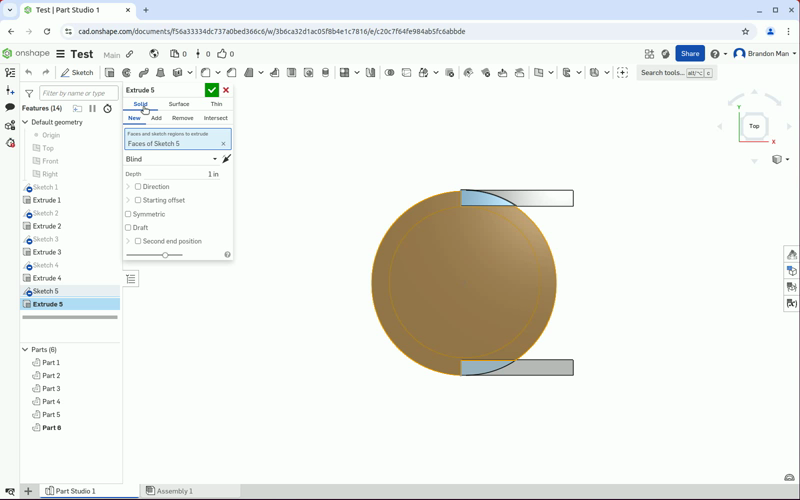
click(143, 106)
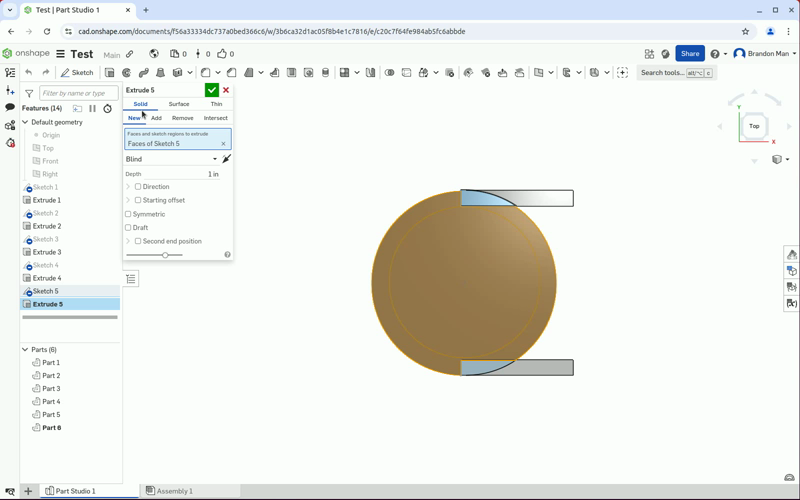
mouse_move(137, 120)
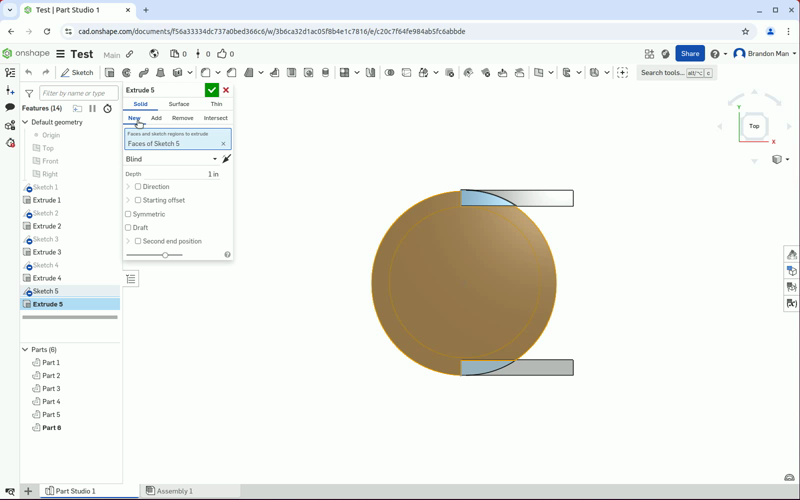
click(137, 120)
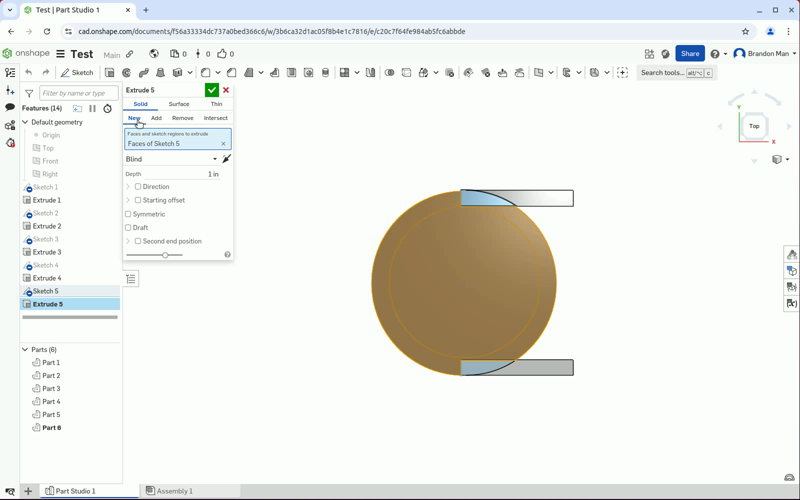
key(tab, 4)
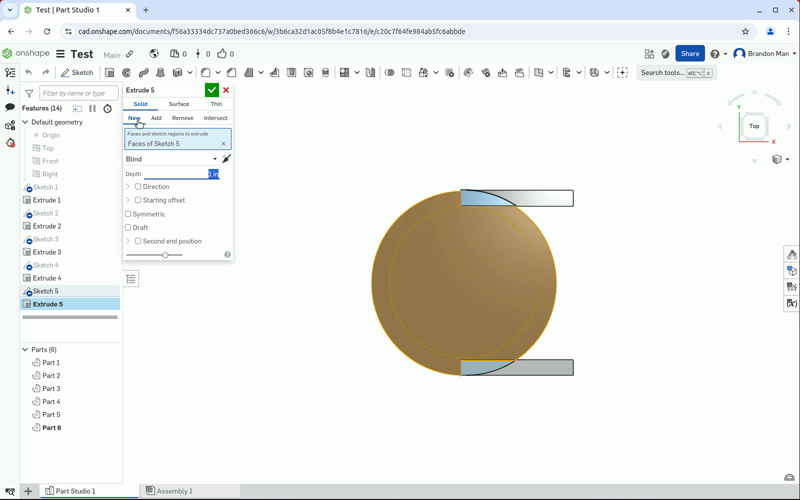
text(9.147)
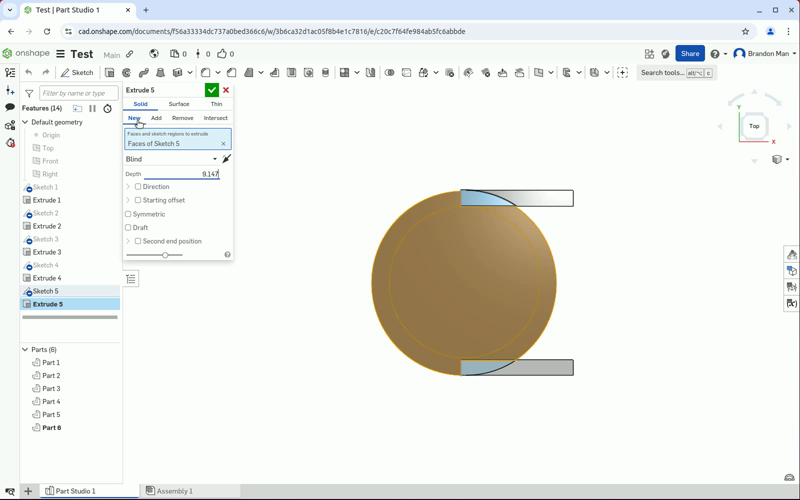
key(enter)
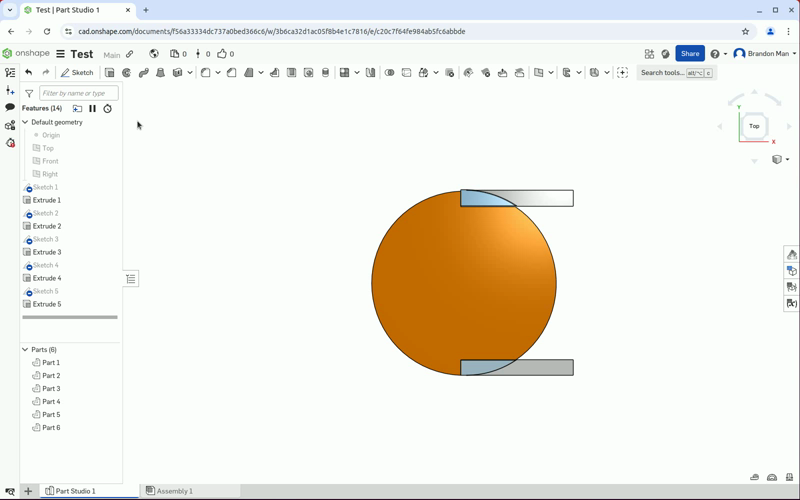
key(shift+h)
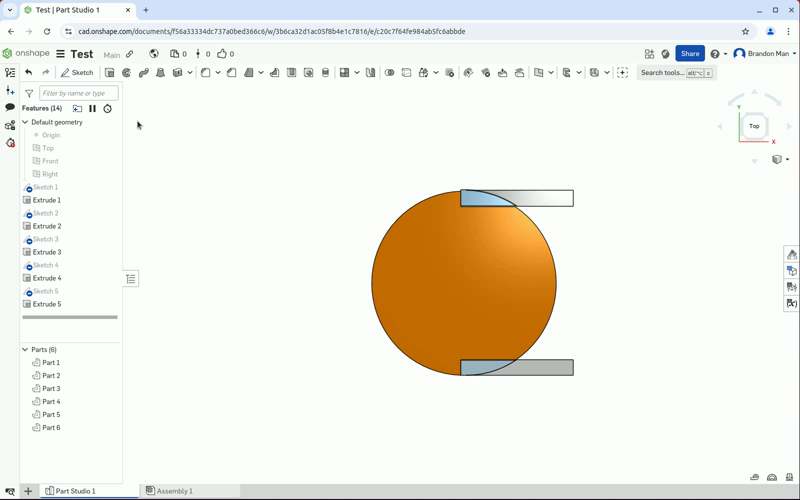
key(shift+h)
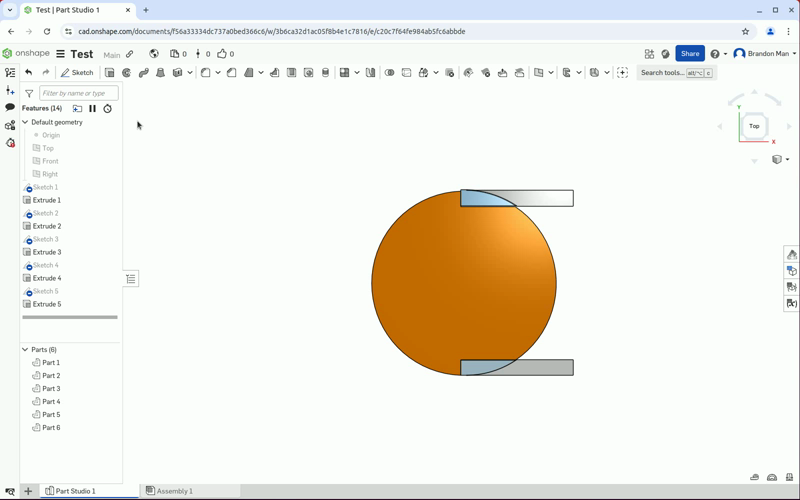
mouse_move(73, 189)
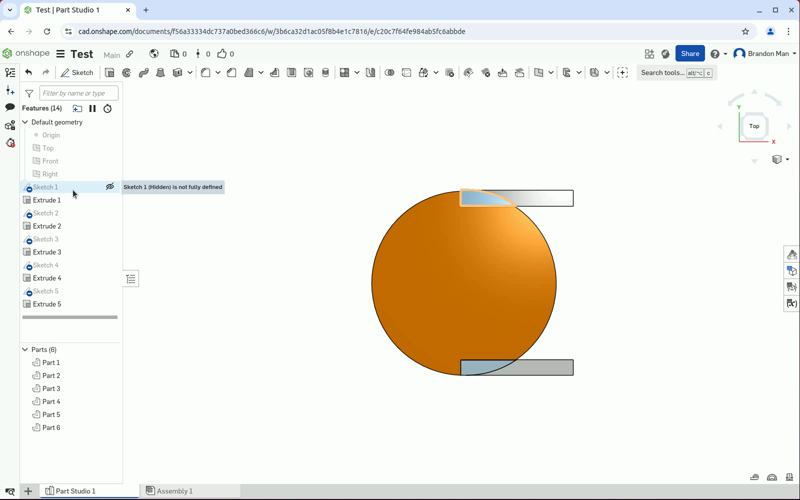
click(73, 189)
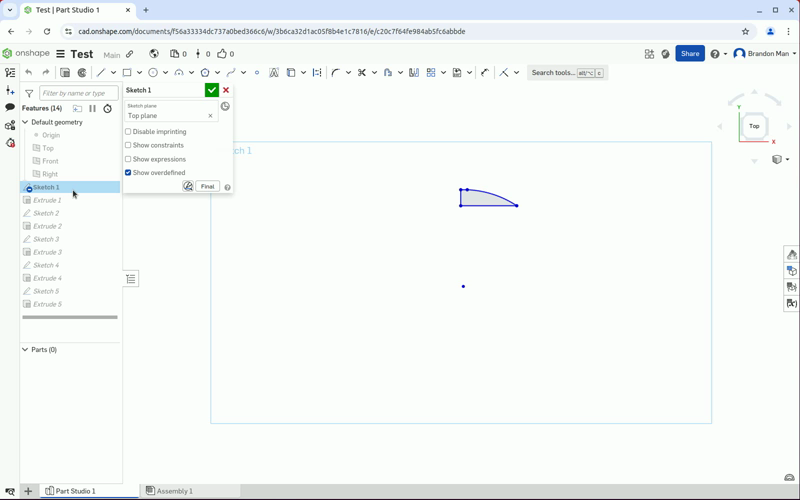
mouse_move(229, 92)
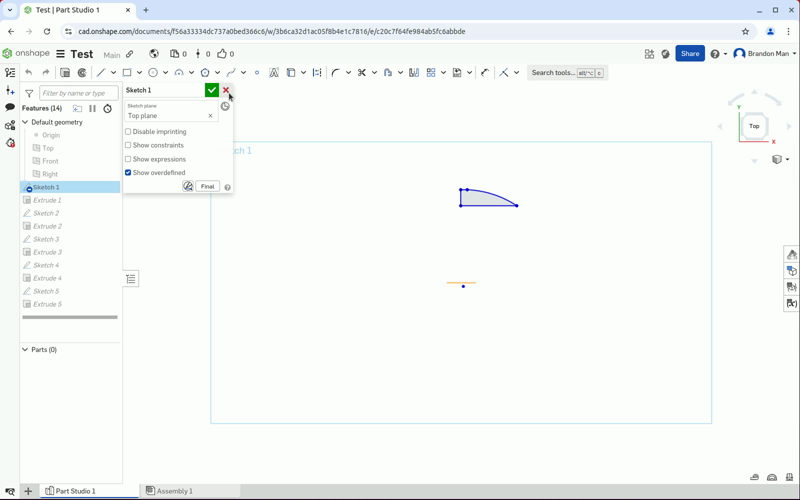
click(229, 92)
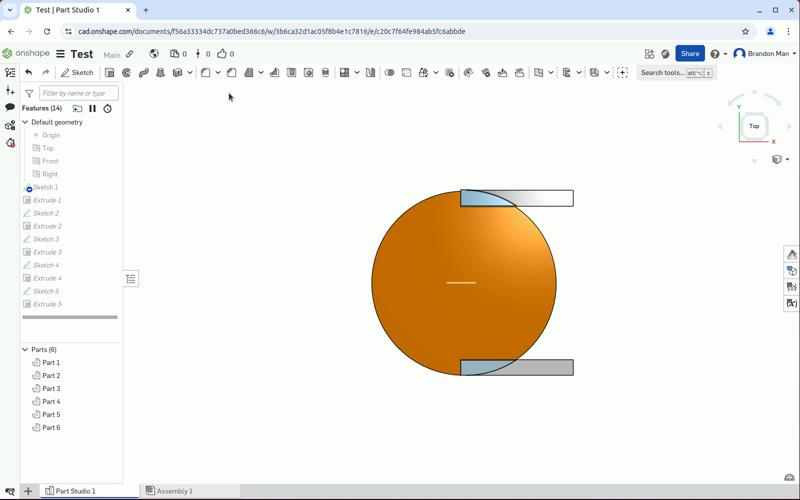
mouse_move(541, 75)
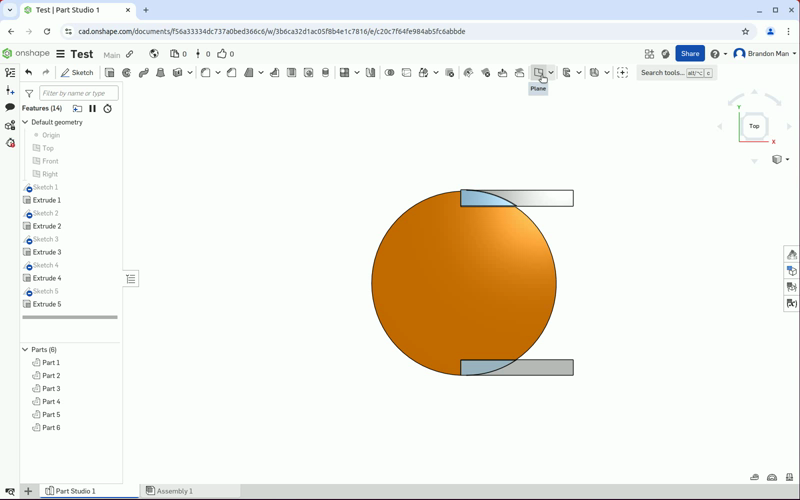
click(541, 75)
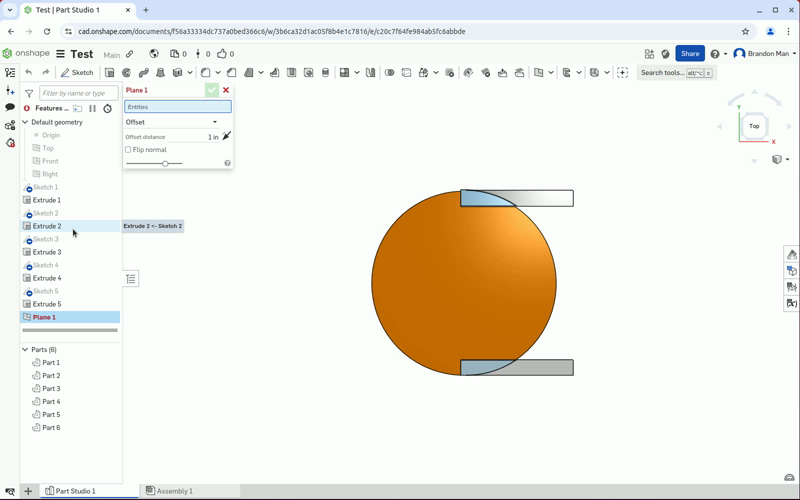
scroll(3)
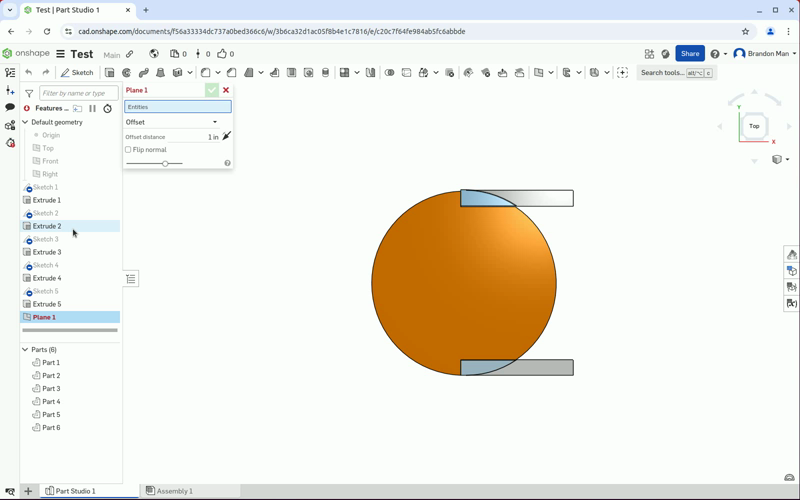
mouse_move(73, 150)
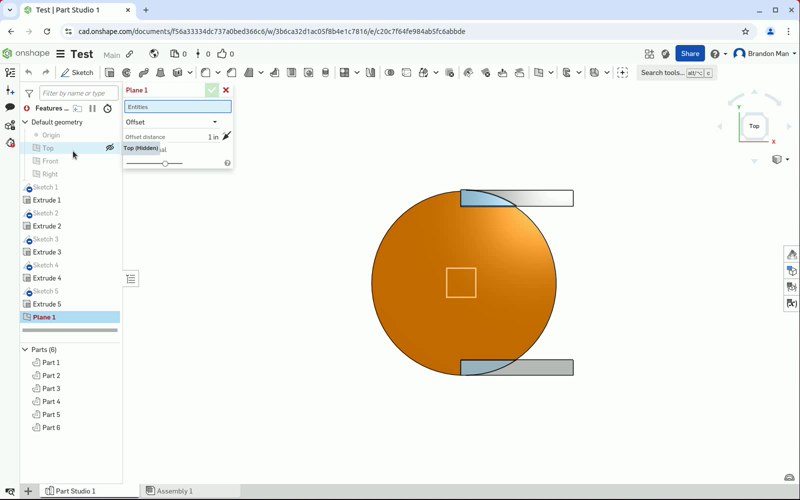
click(73, 150)
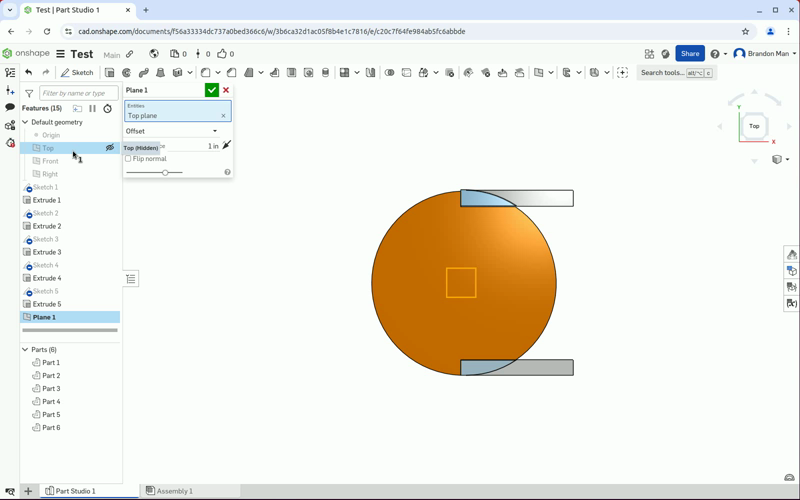
key(tab, 2)
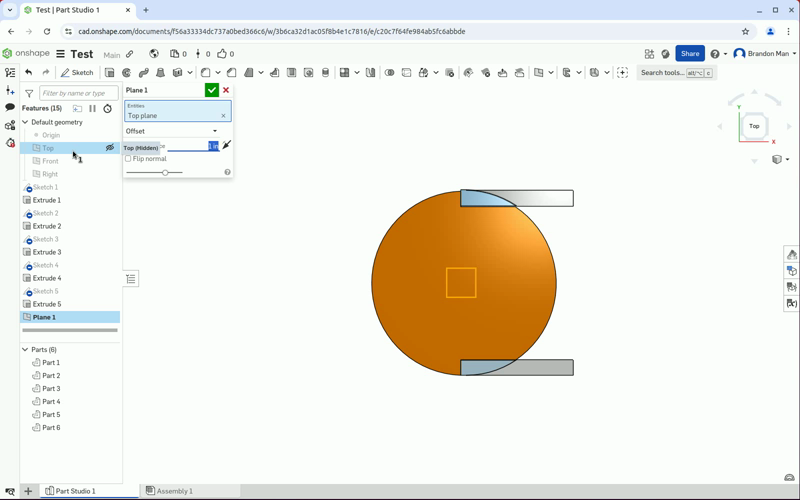
text(9.151)
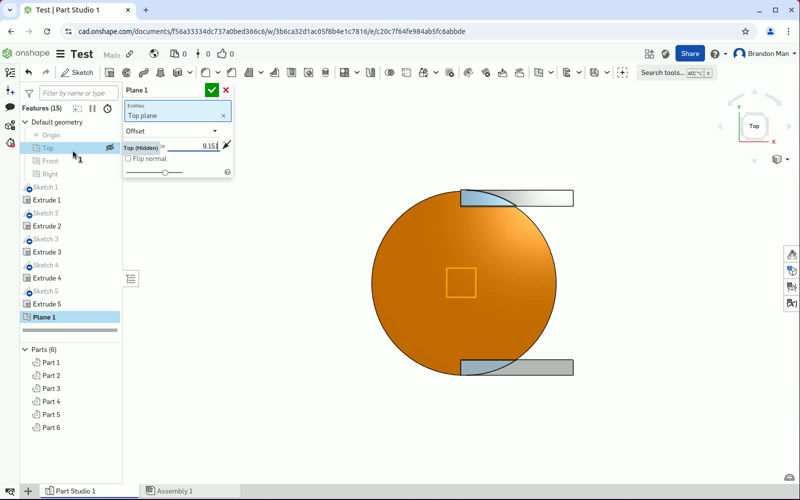
key(enter, 2)
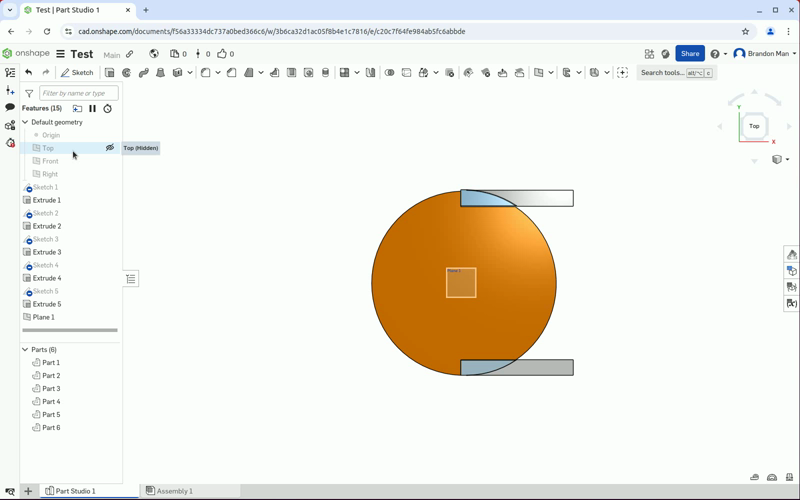
key(shift+s)
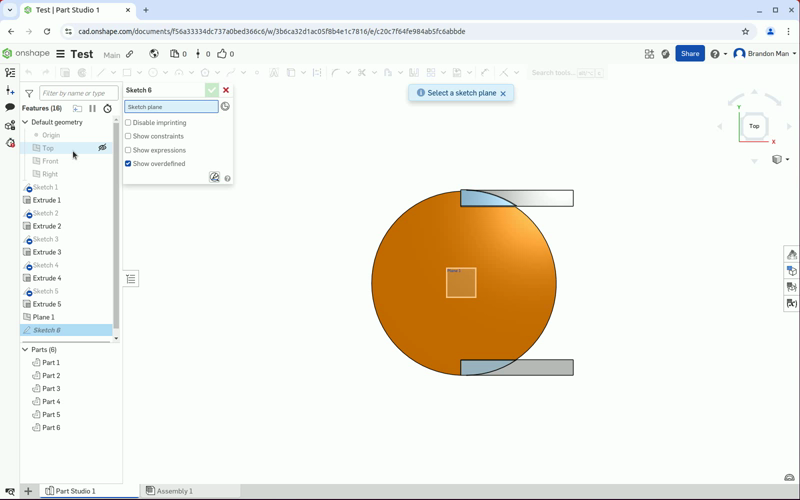
mouse_move(69, 319)
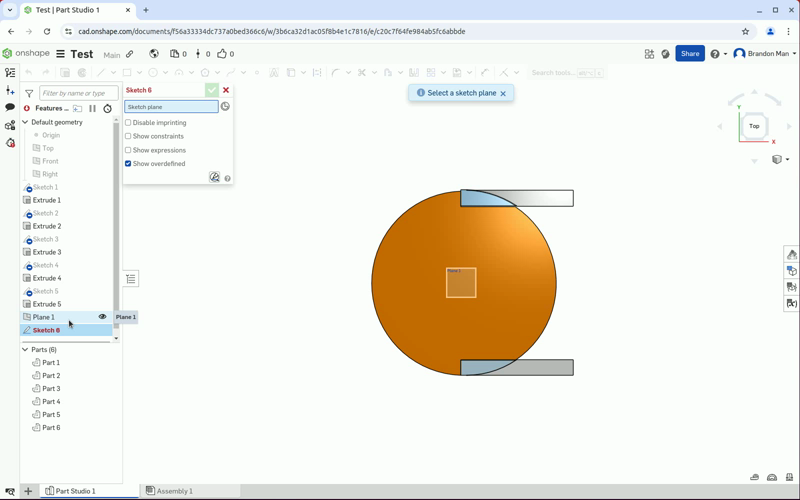
click(69, 319)
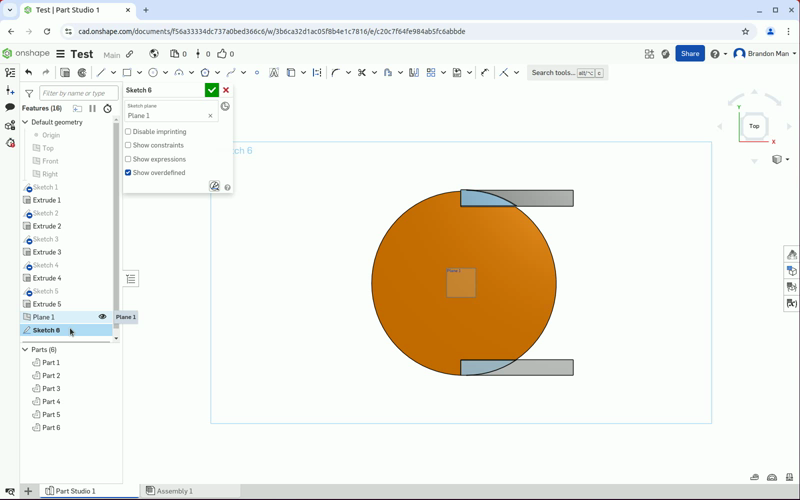
mouse_move(73, 352)
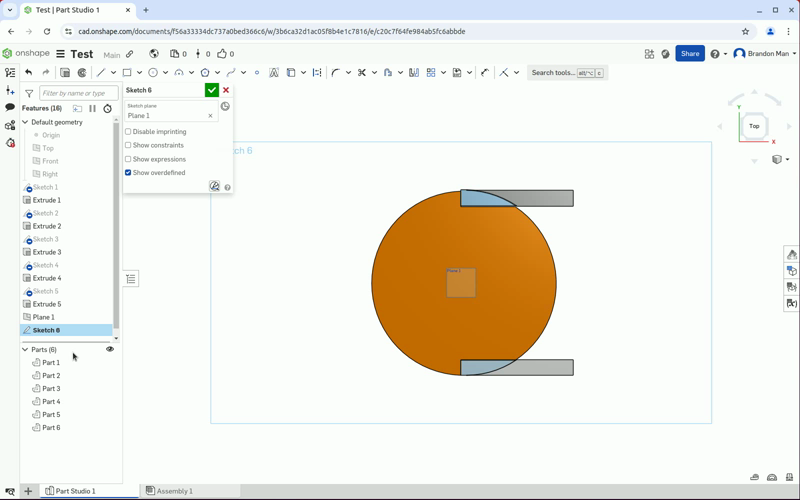
key(y)
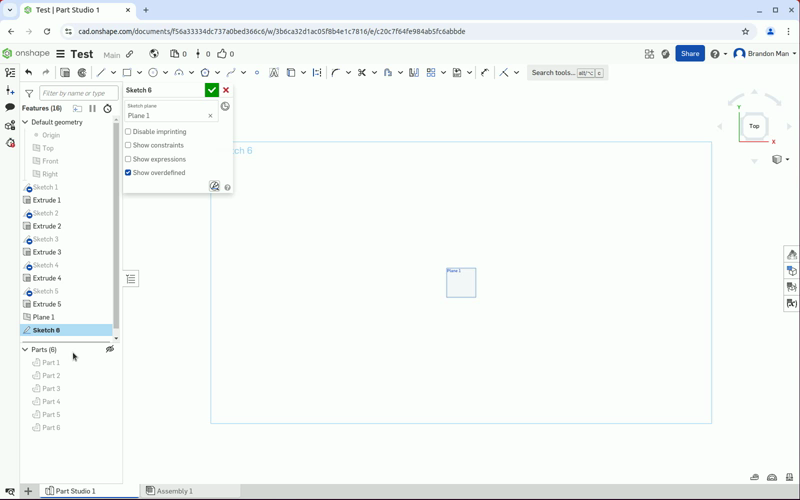
key(l)
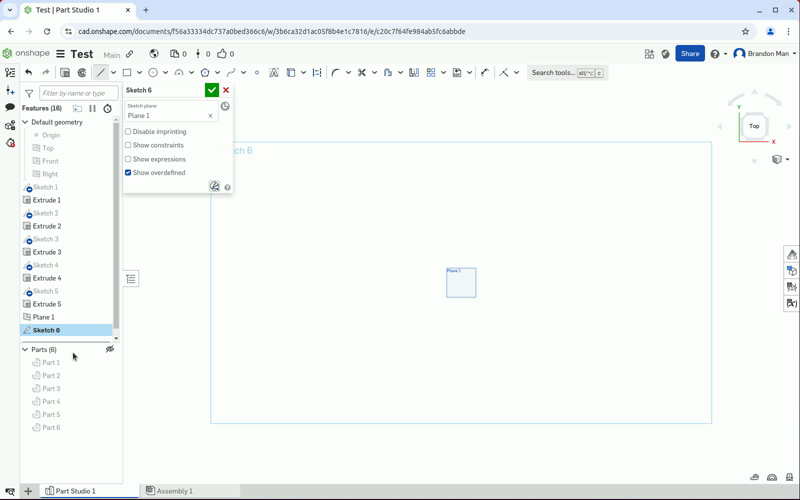
key_down(shift)
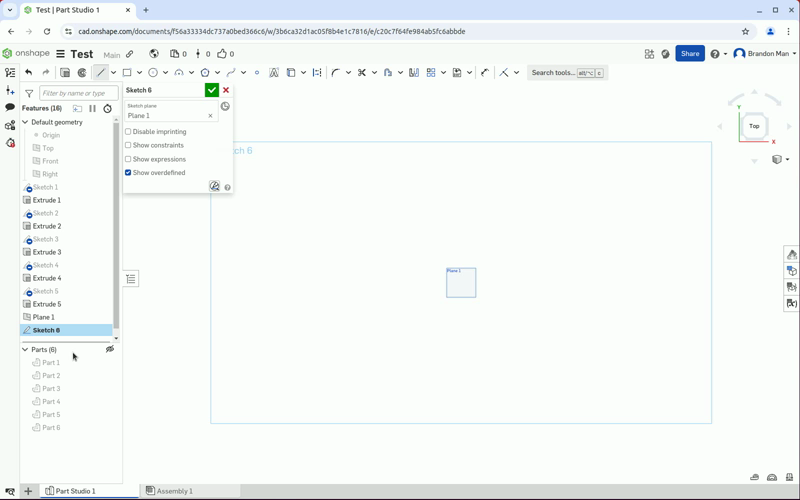
mouse_move(515, 358)
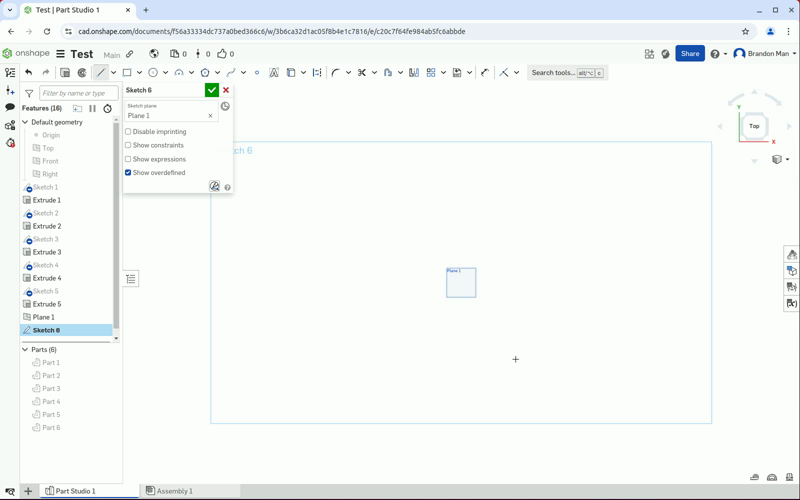
click(515, 358)
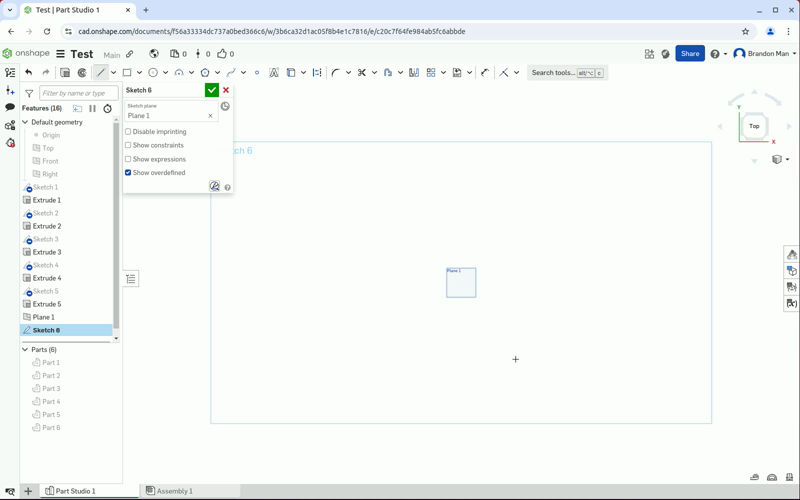
key_up(shift)
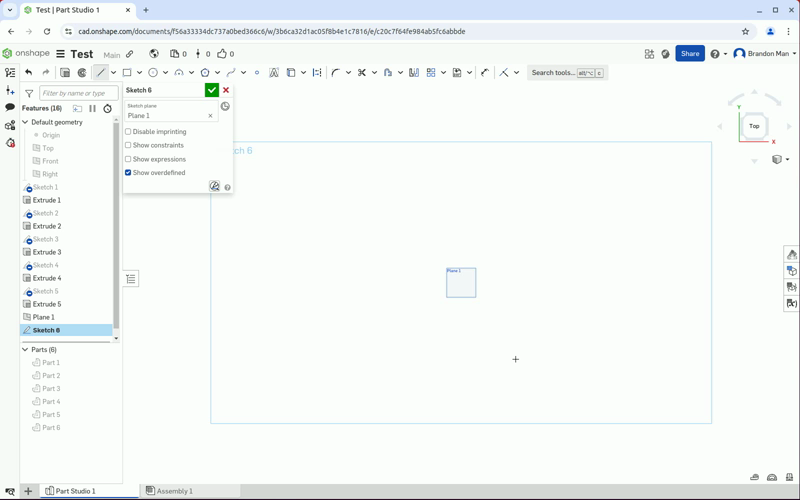
key_down(shift)
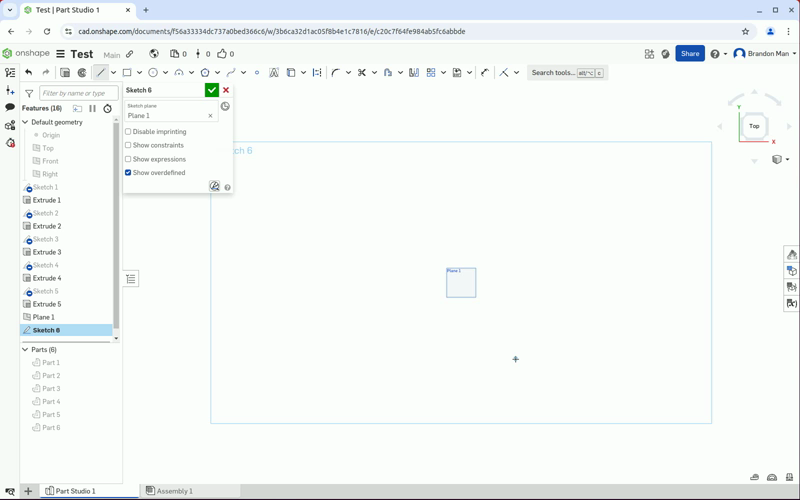
mouse_move(589, 358)
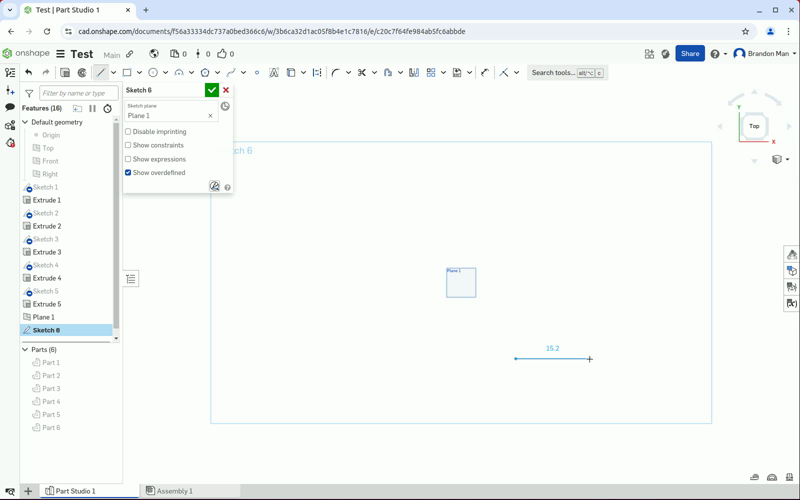
click(589, 358)
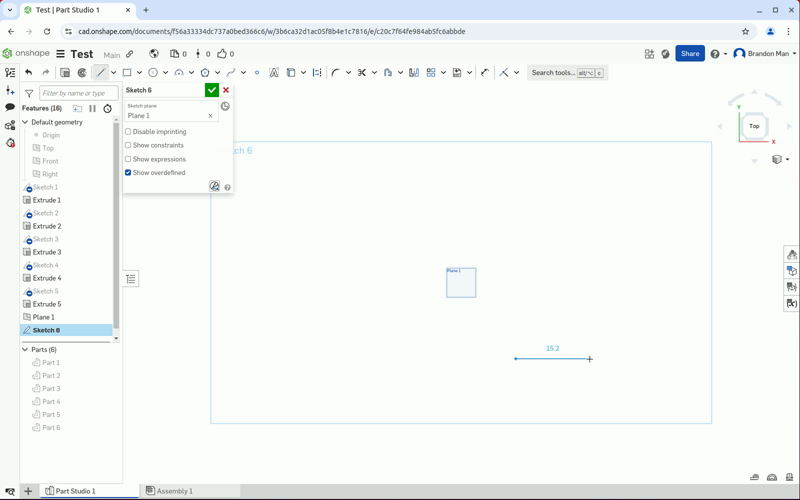
key_up(shift)
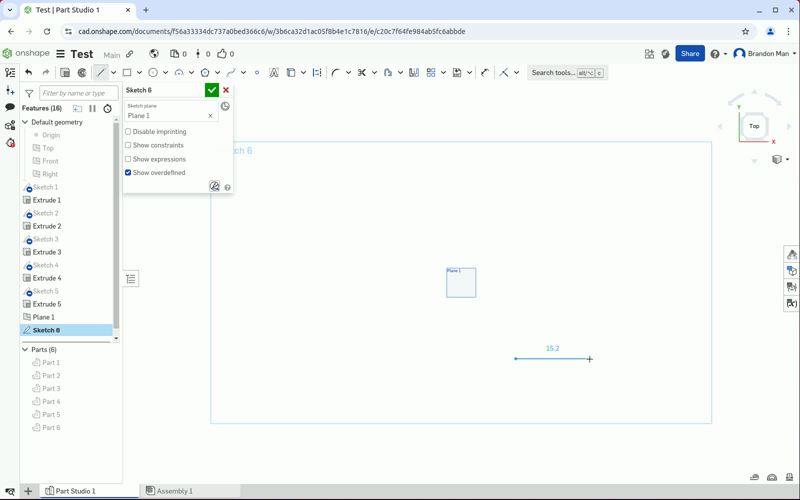
key_down(shift)
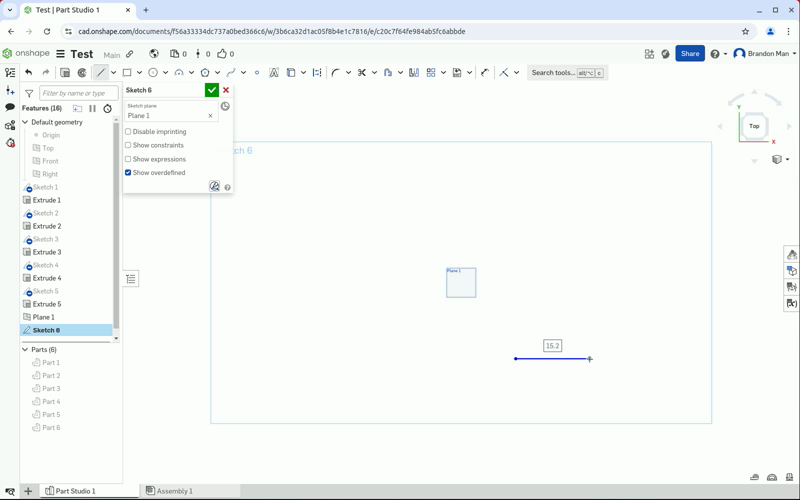
mouse_move(589, 205)
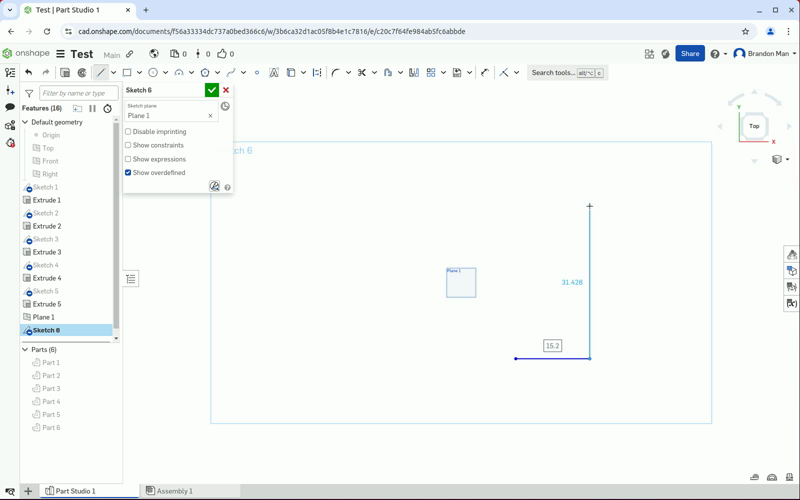
click(589, 205)
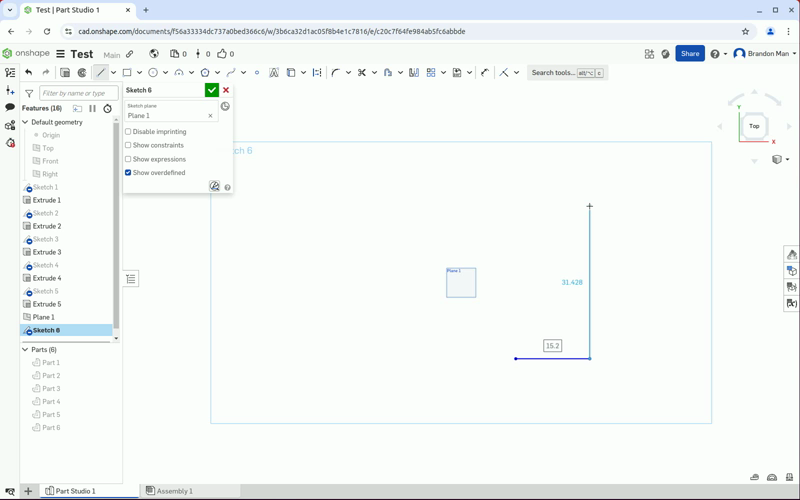
key_up(shift)
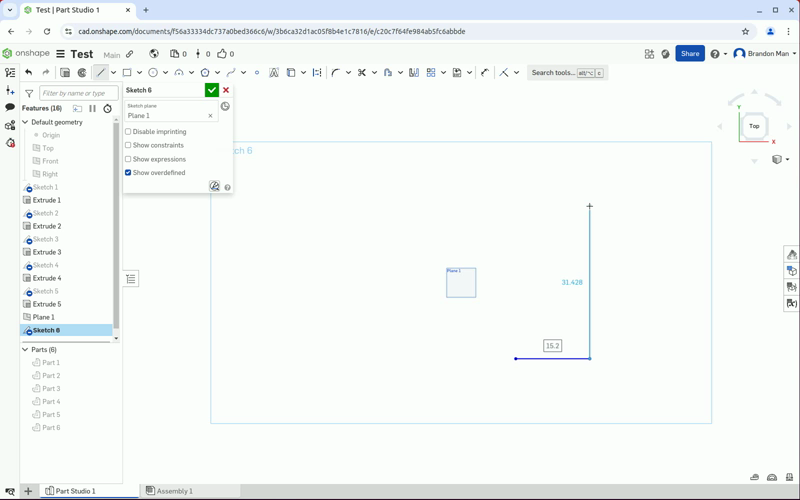
key_down(shift)
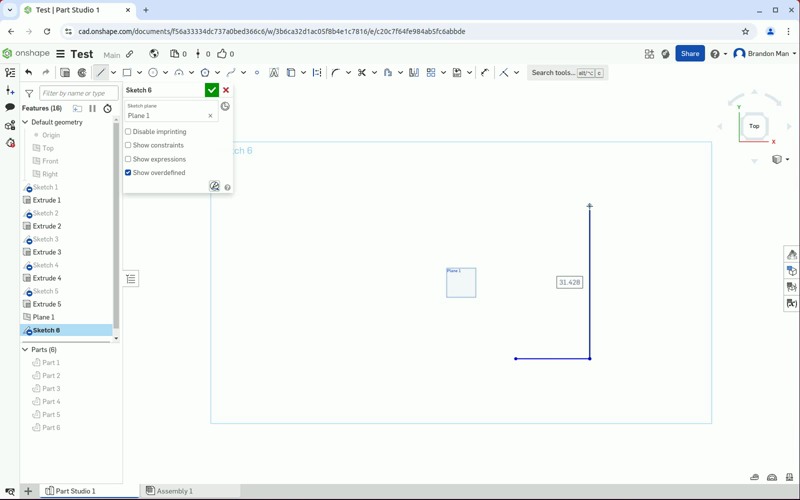
mouse_move(589, 205)
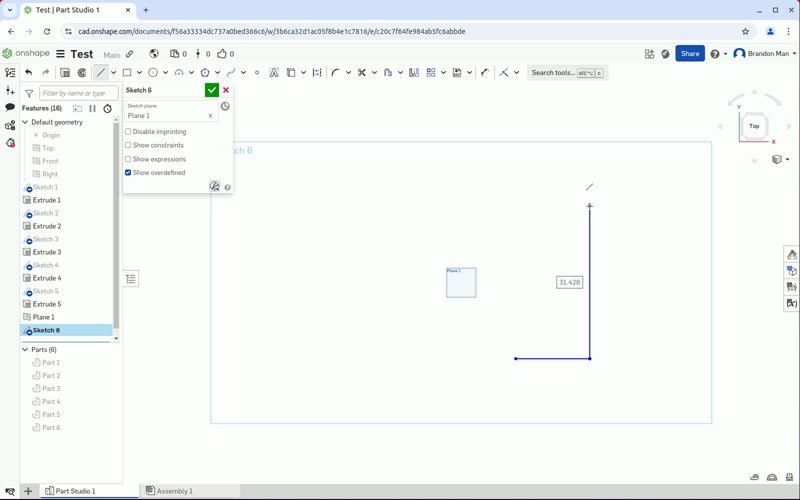
mouse_move(573, 205)
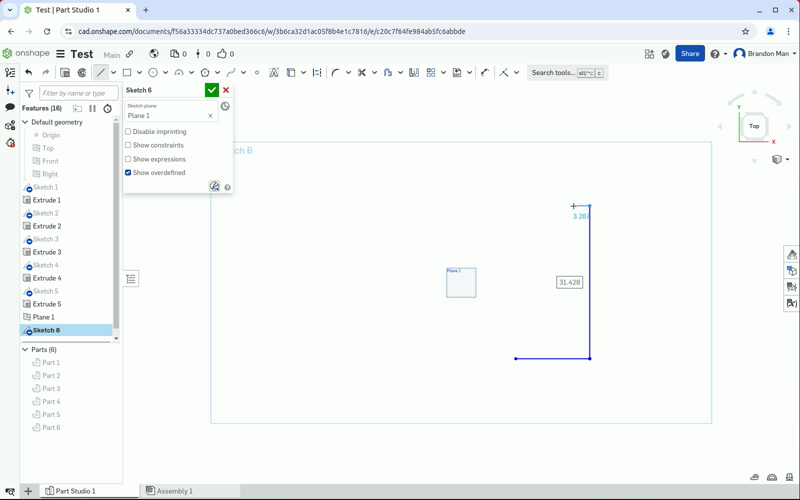
click(573, 205)
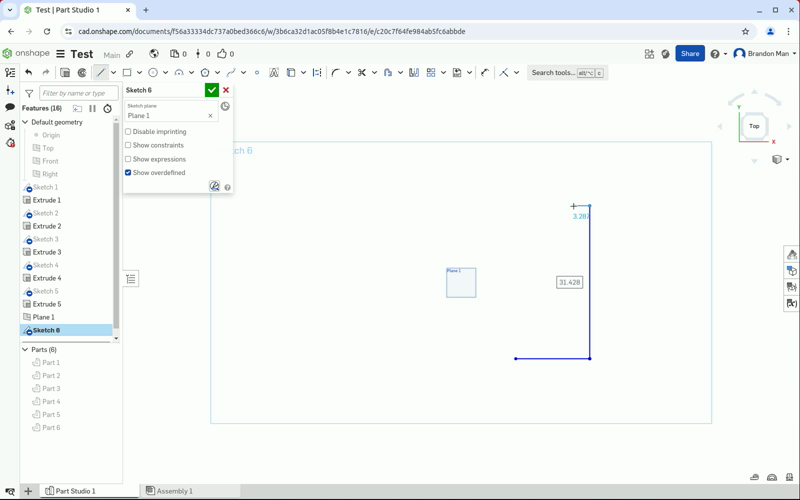
key_up(shift)
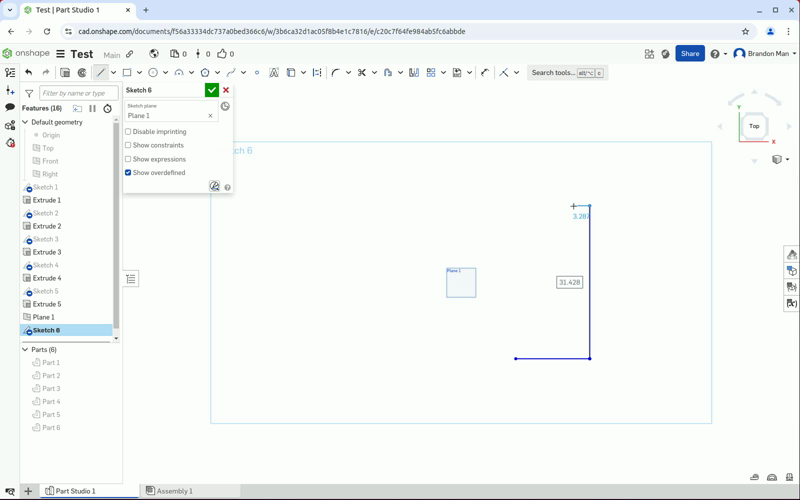
key_down(shift)
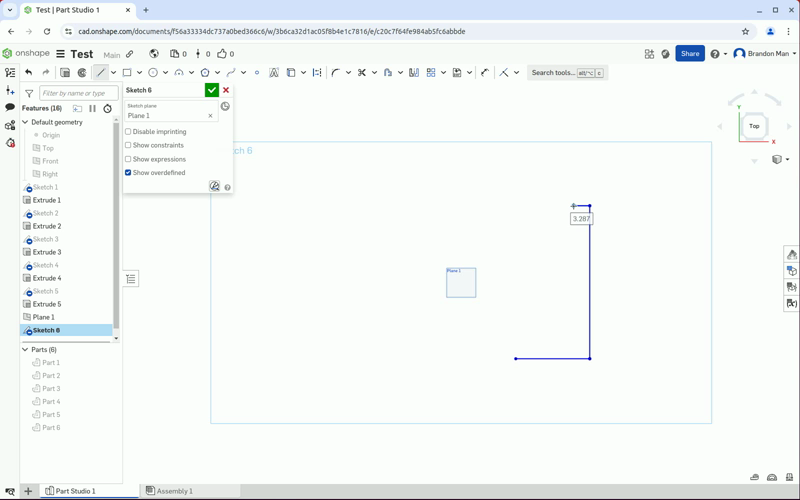
mouse_move(589, 205)
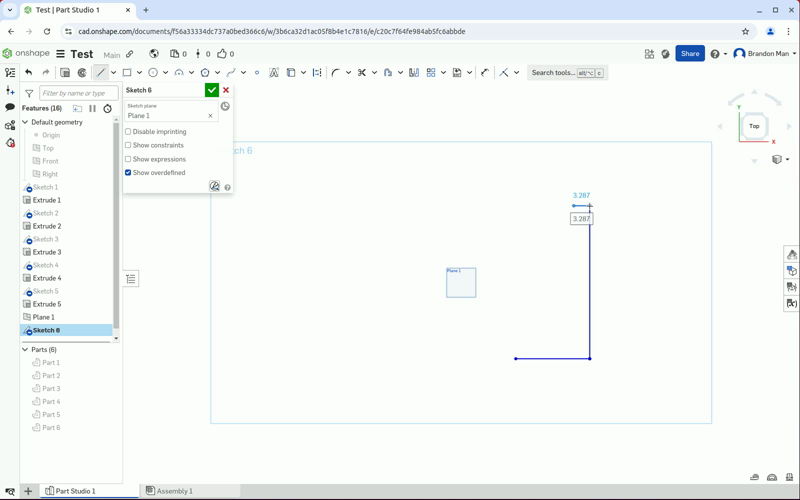
mouse_move(515, 205)
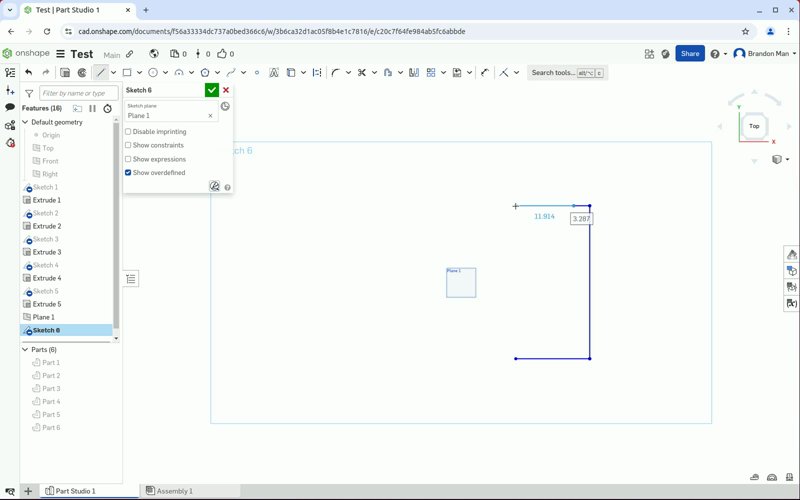
click(515, 205)
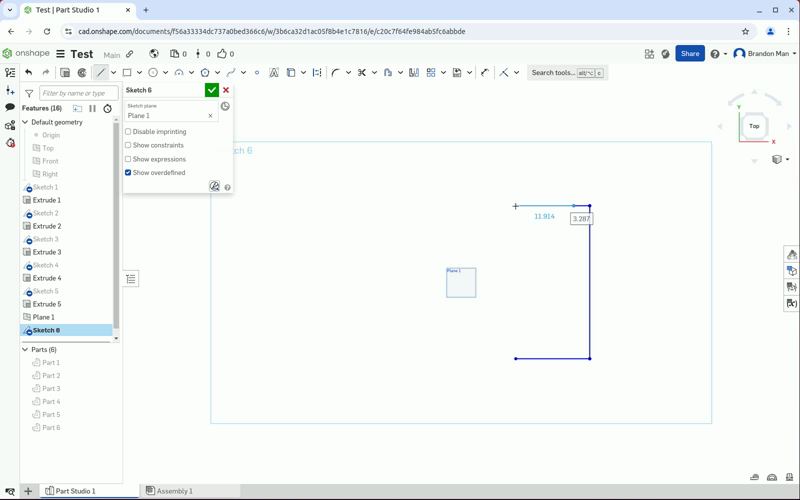
key_up(shift)
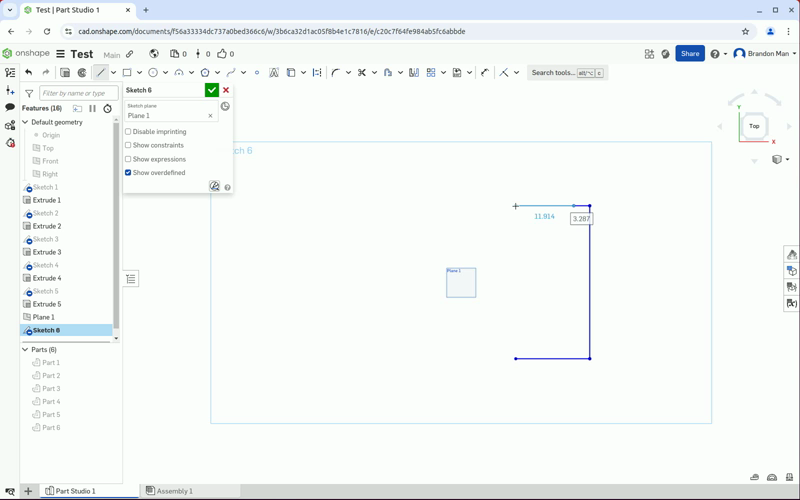
key(esc)
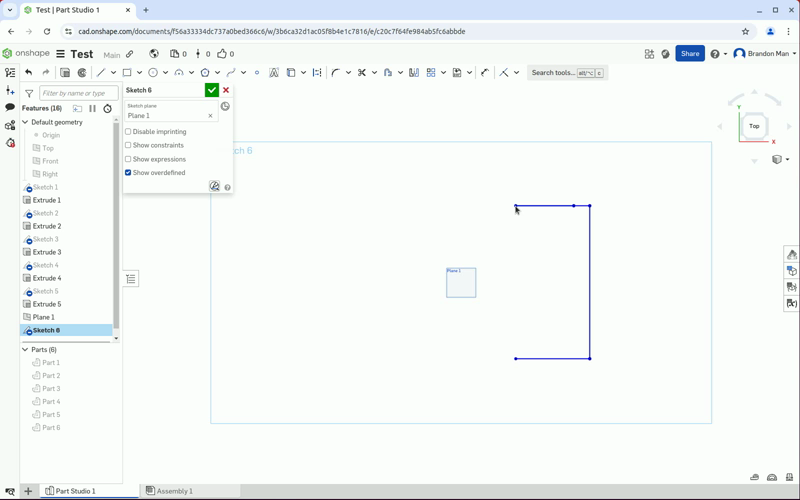
key(a)
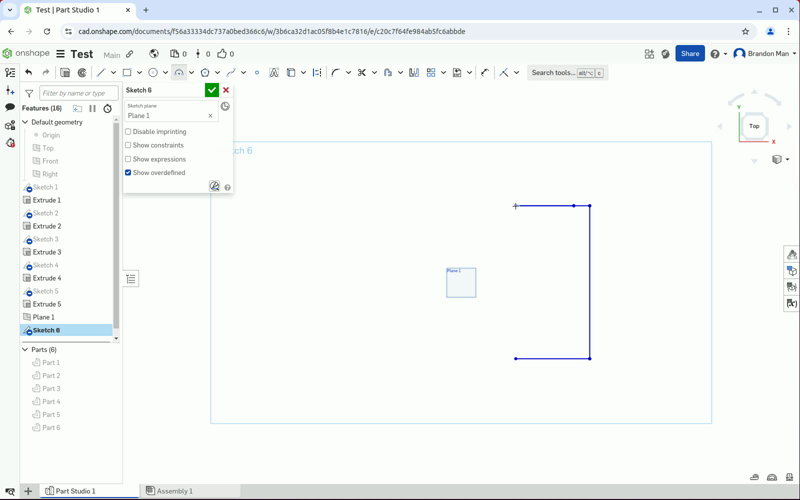
mouse_move(515, 205)
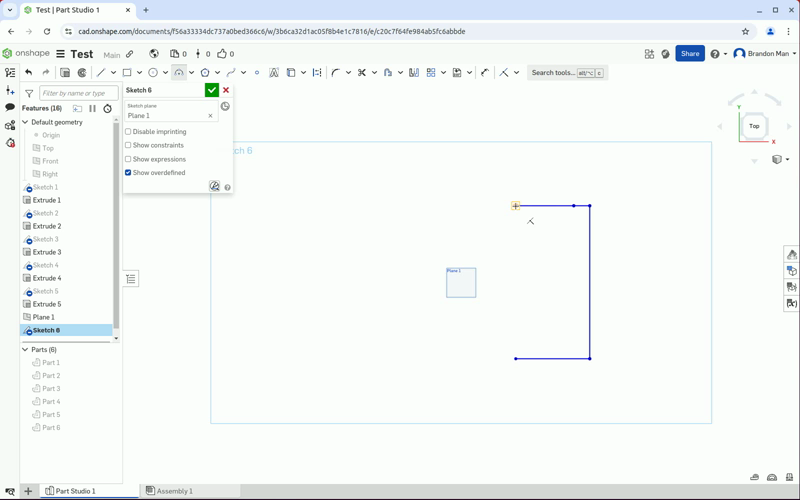
click(515, 205)
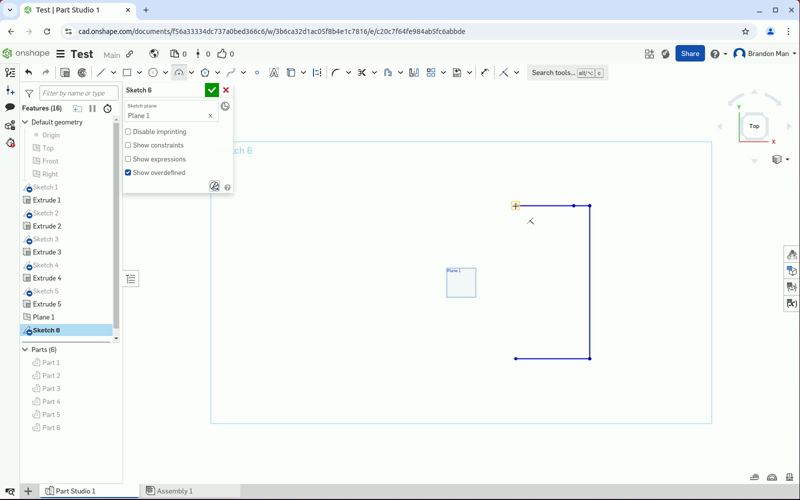
mouse_move(515, 358)
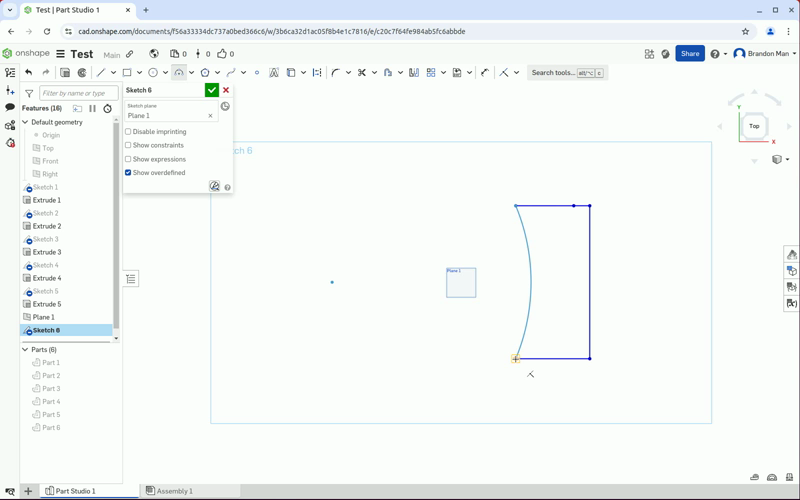
click(515, 358)
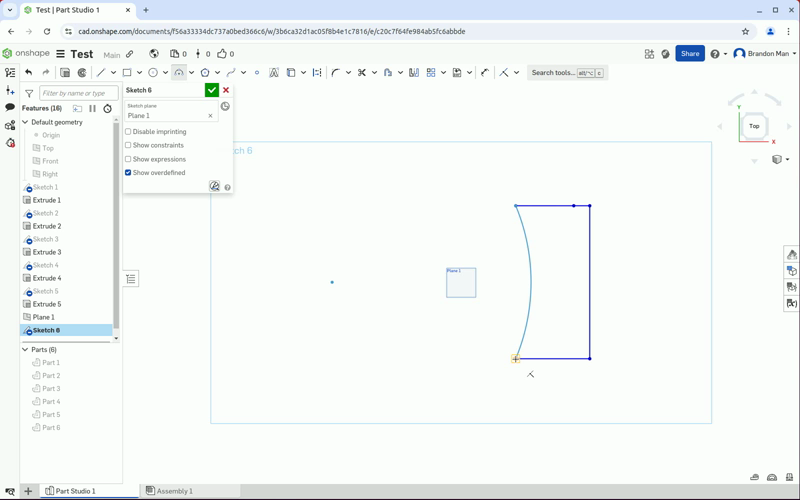
key_down(shift)
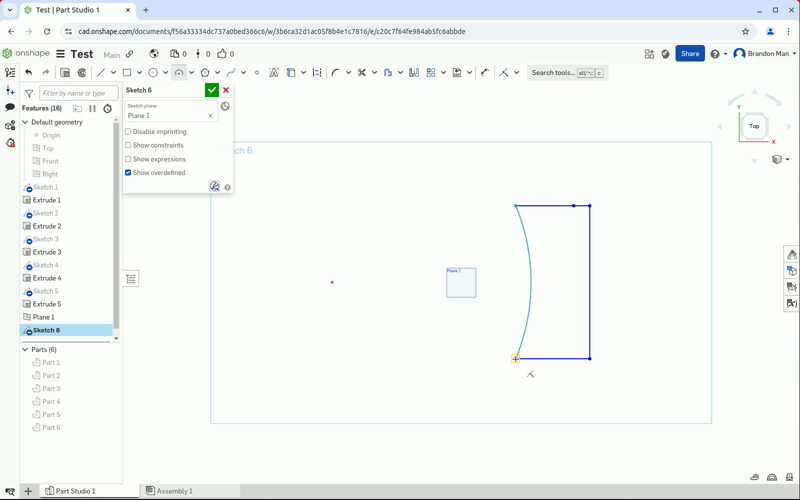
mouse_move(556, 282)
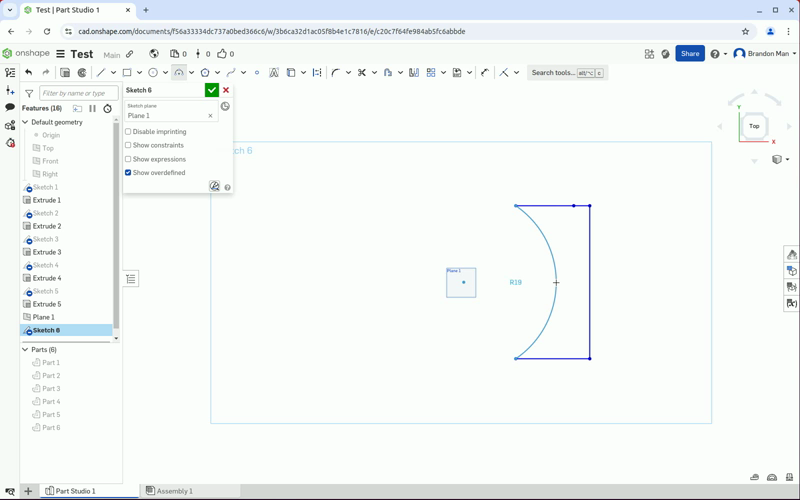
click(556, 282)
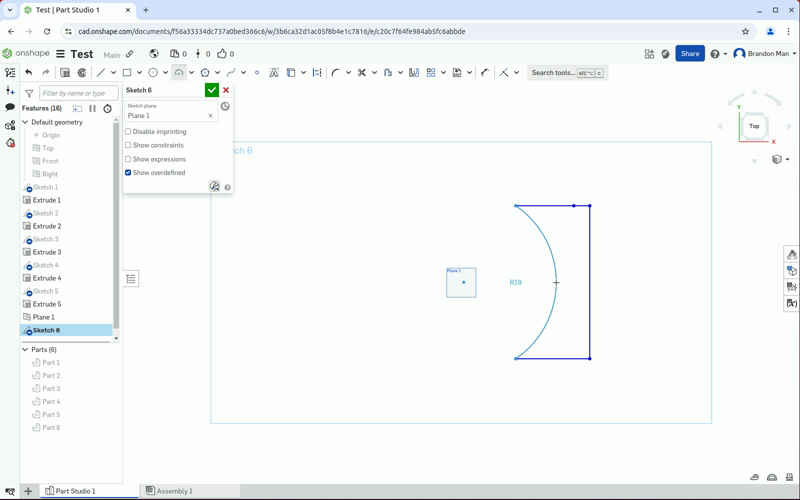
key_up(shift)
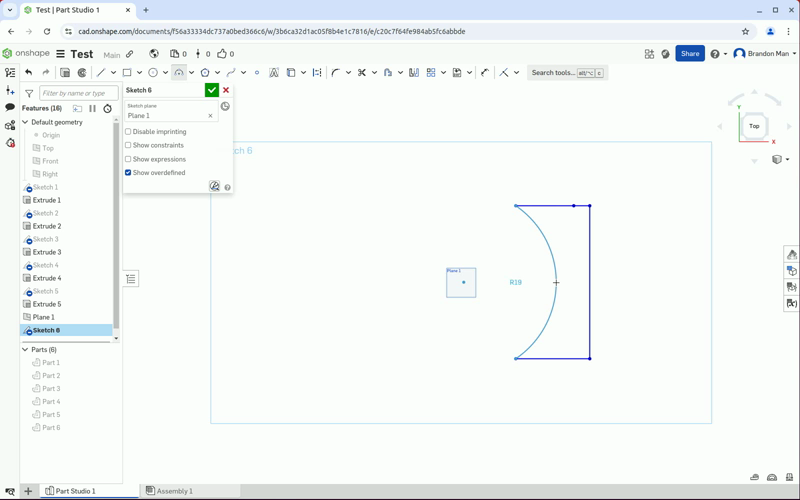
key(esc)
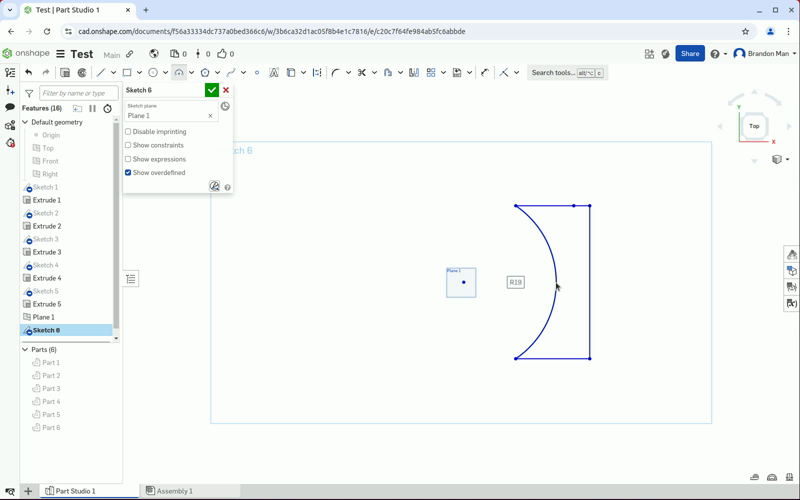
mouse_move(578, 254)
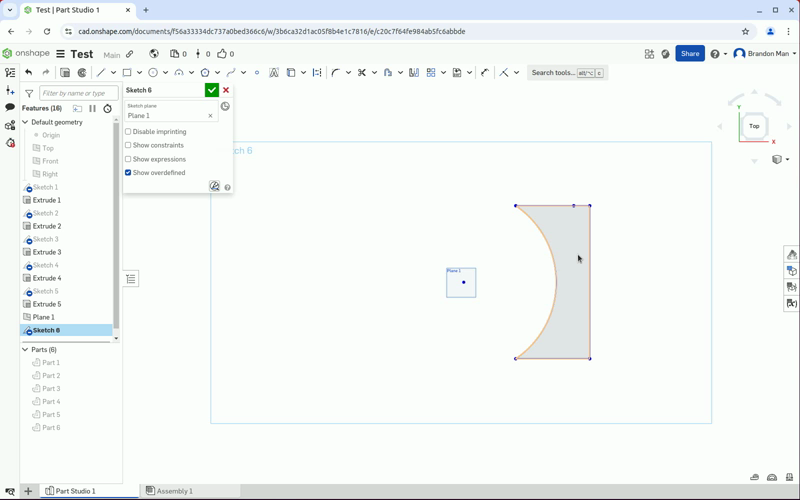
click(578, 254)
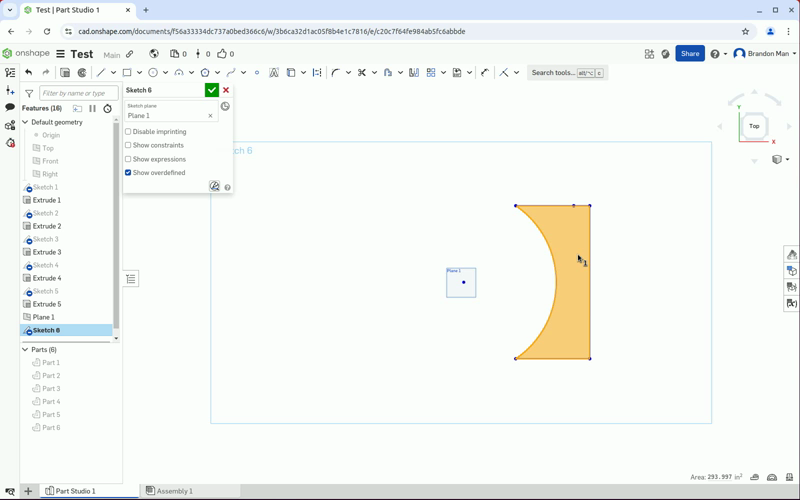
mouse_move(73, 352)
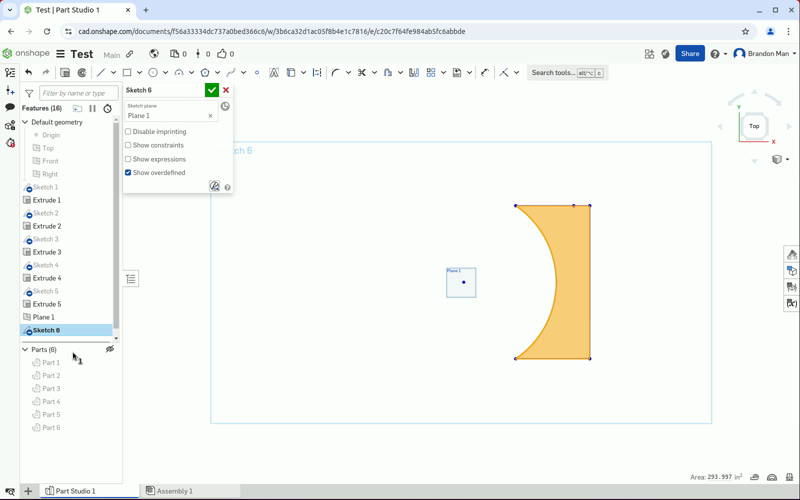
key(shift+y)
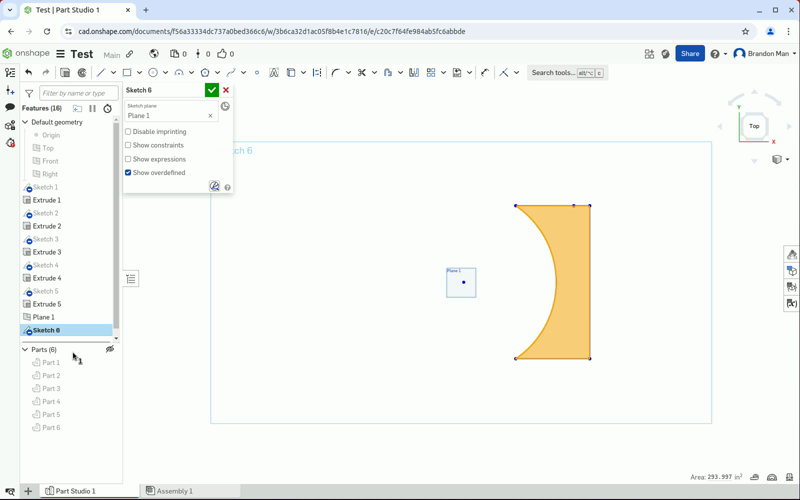
key(shift+e)
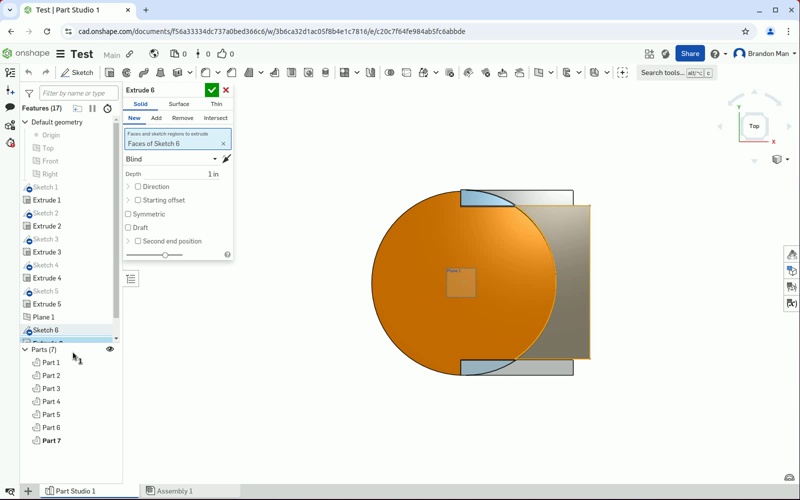
mouse_move(143, 106)
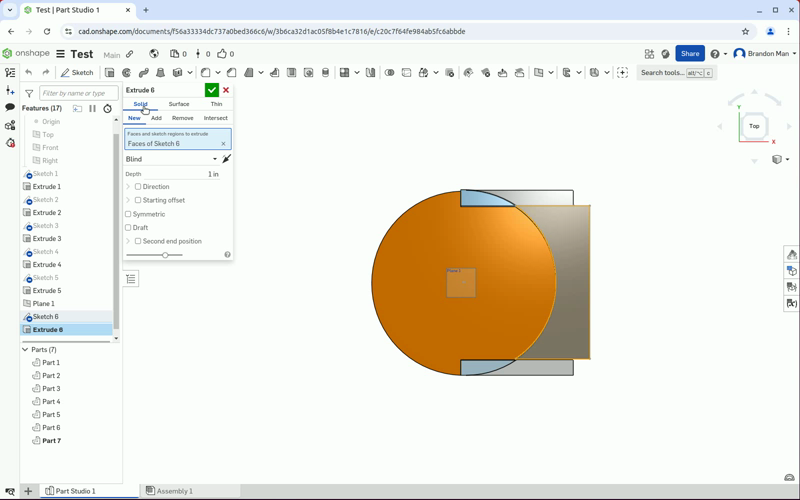
click(143, 106)
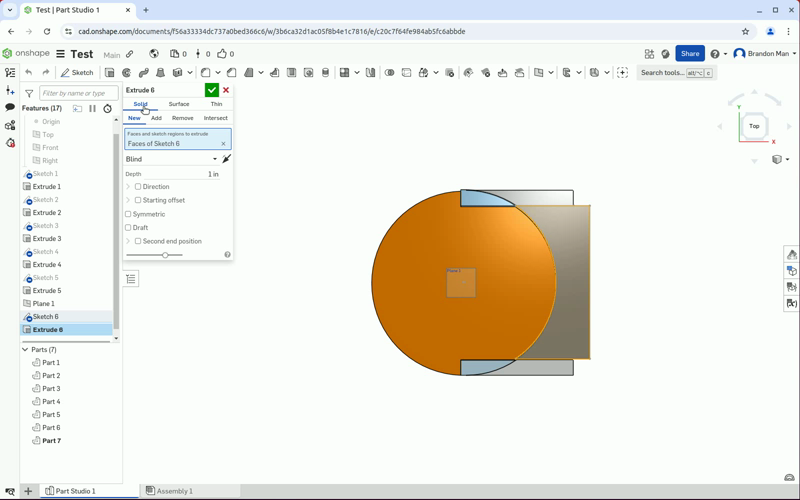
mouse_move(186, 120)
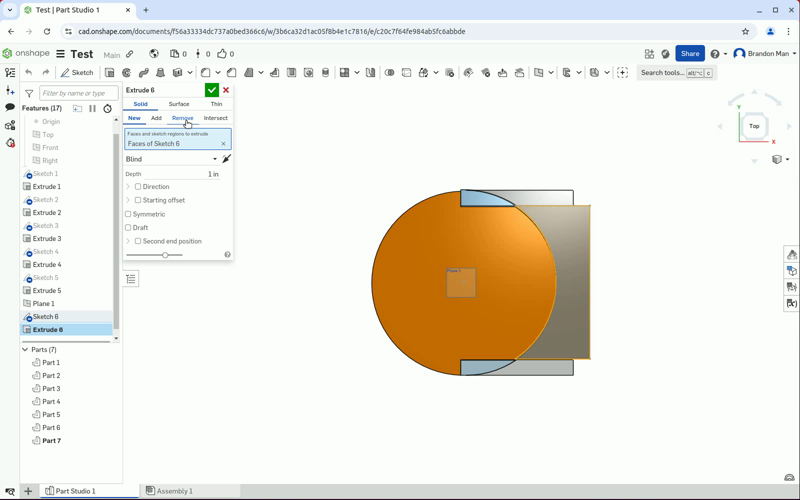
click(186, 120)
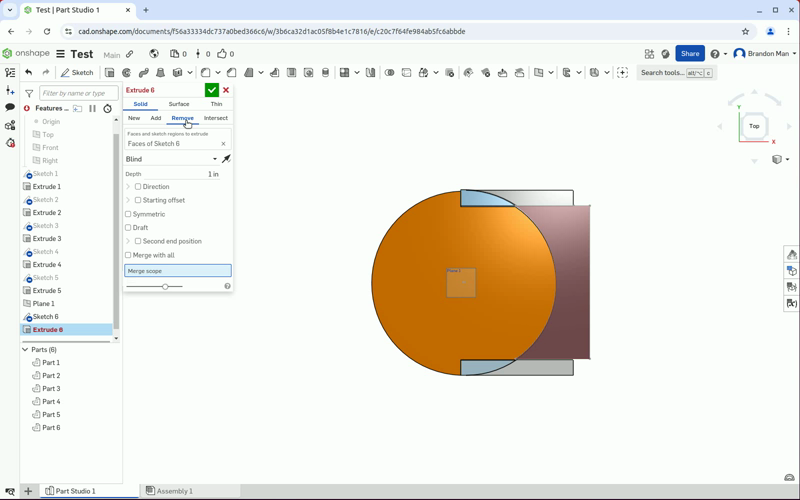
key(tab, 4)
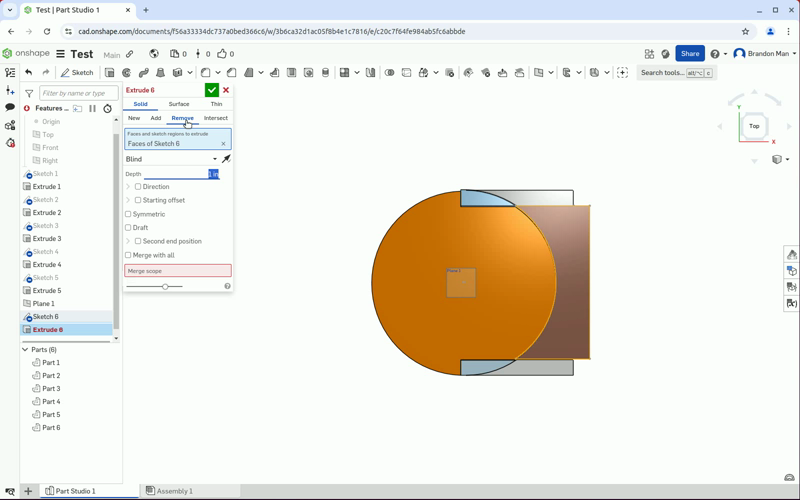
text(10.11)
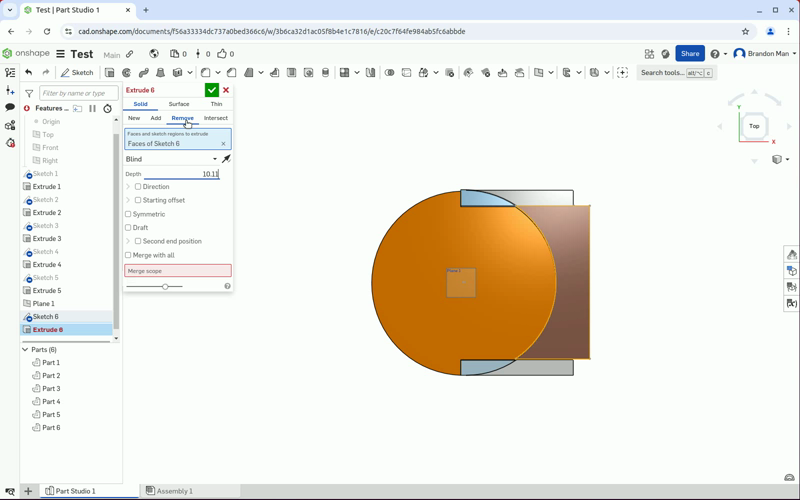
key(tab, 6)
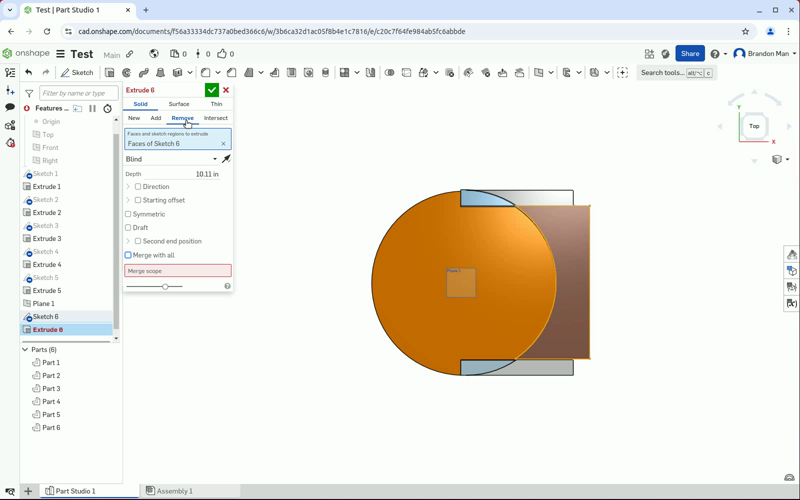
key(space)
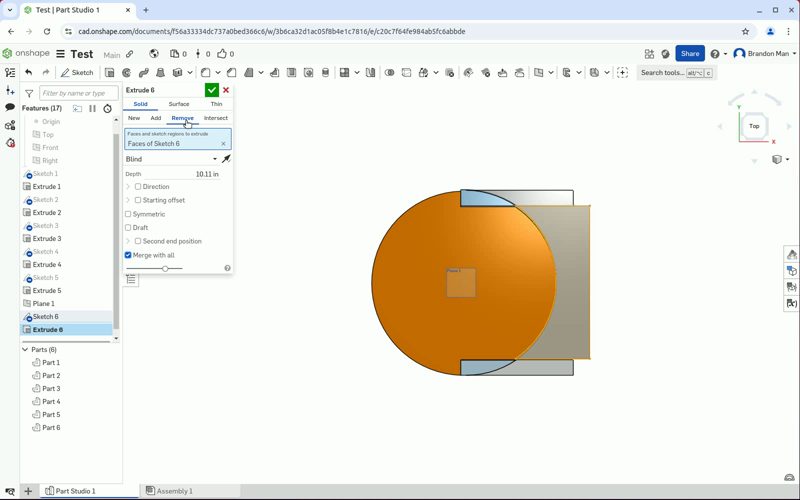
key(enter)
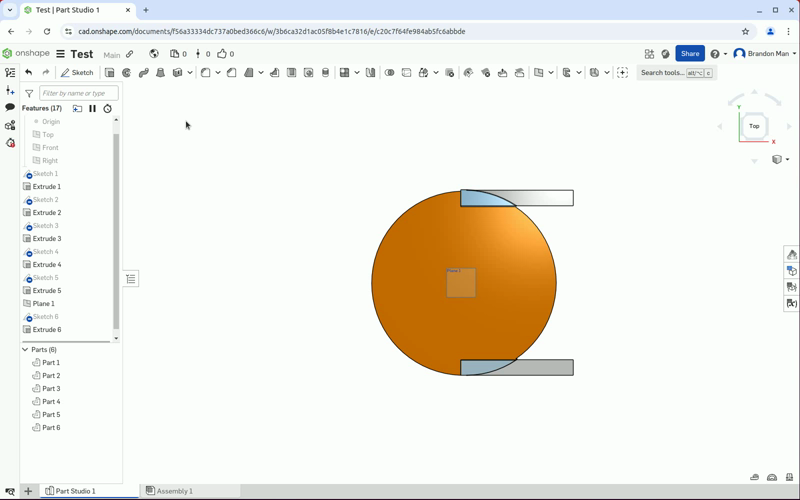
key(shift+h)
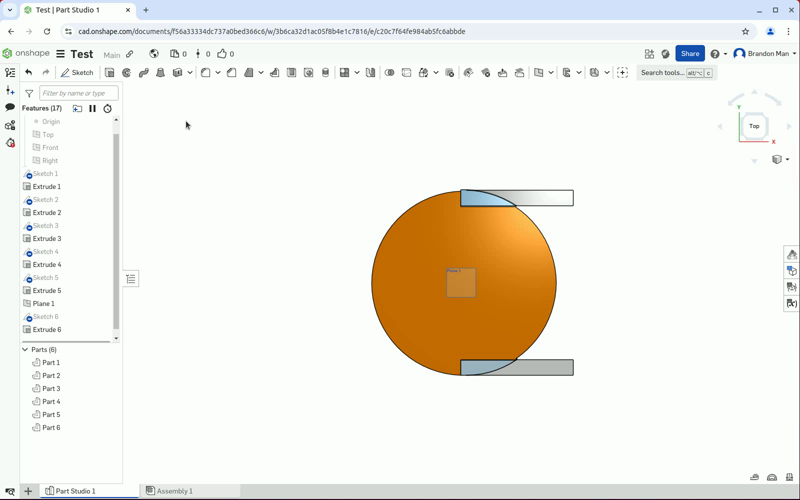
key(shift+h)
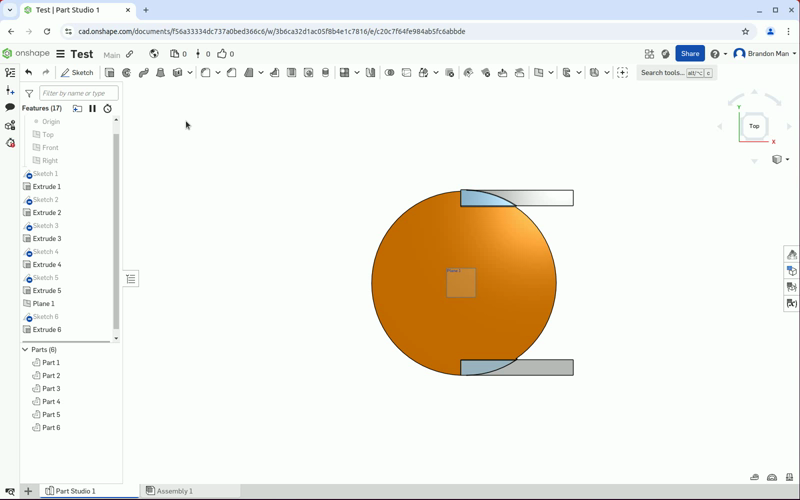
mouse_move(69, 176)
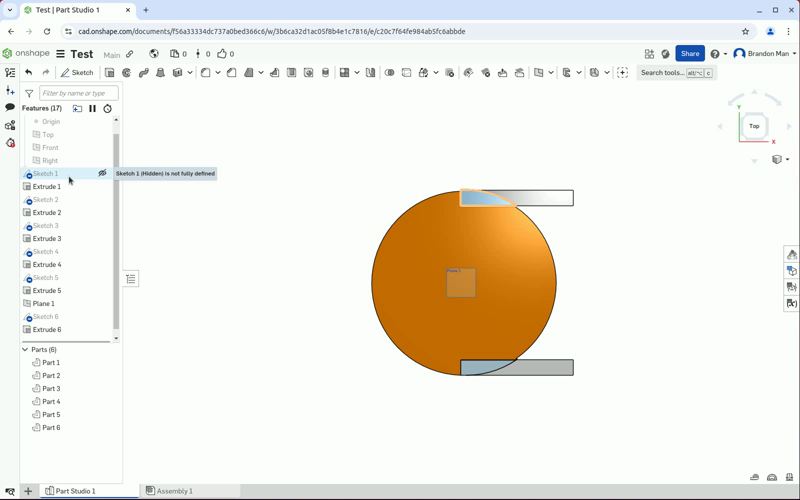
click(69, 176)
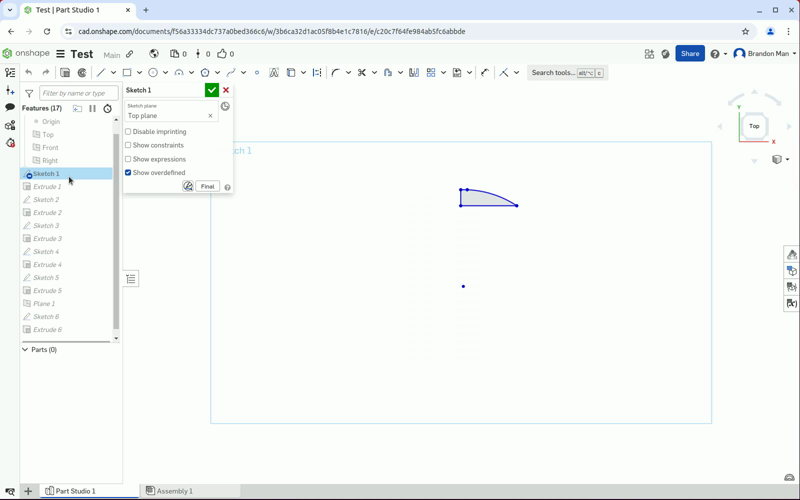
mouse_move(229, 92)
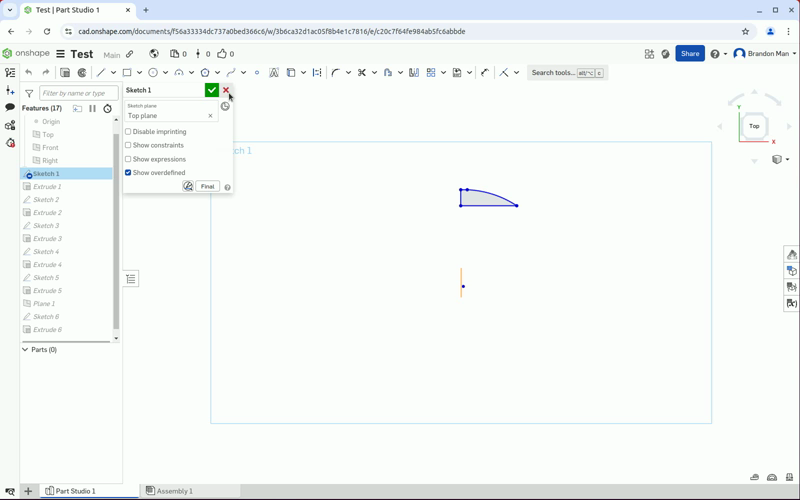
click(229, 92)
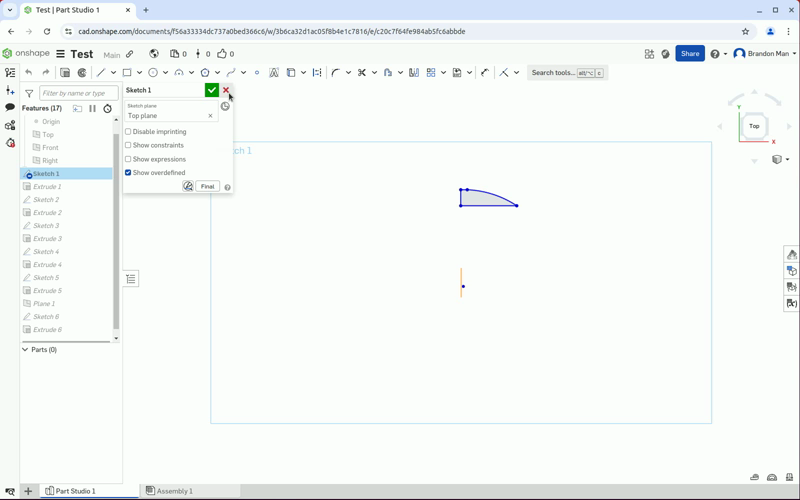
key(shift+s)
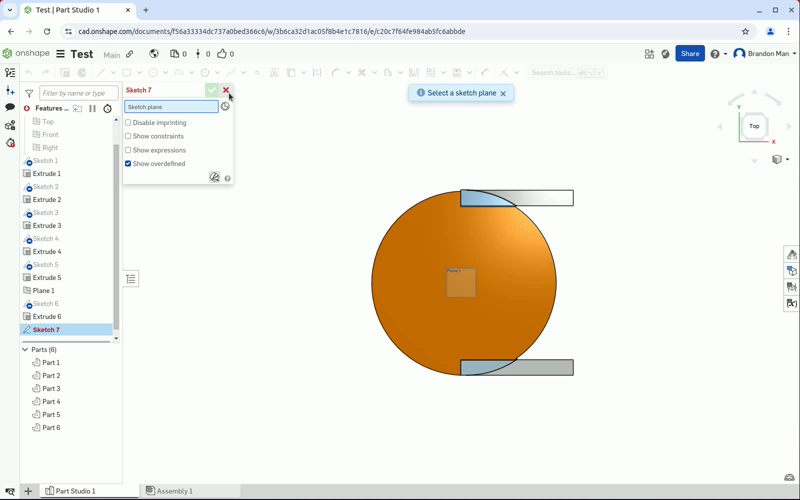
mouse_move(69, 293)
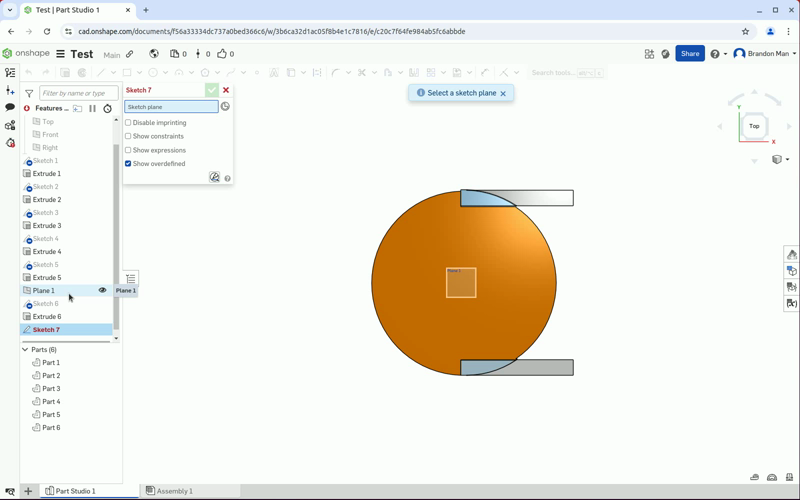
click(69, 293)
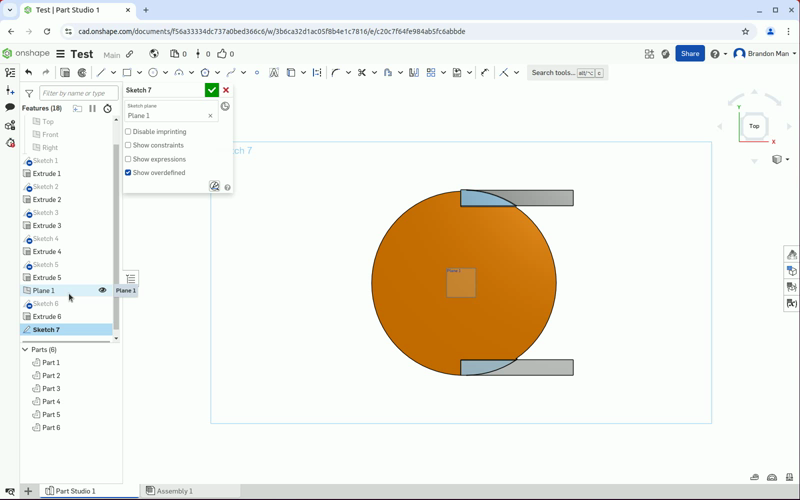
mouse_move(73, 352)
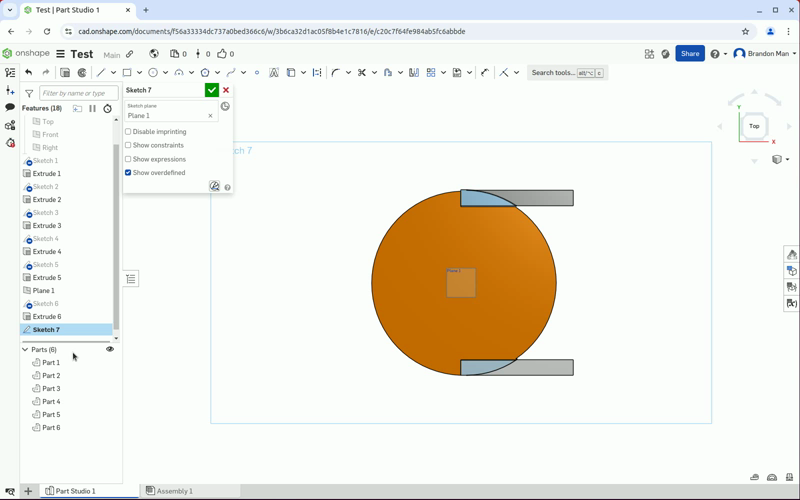
key(y)
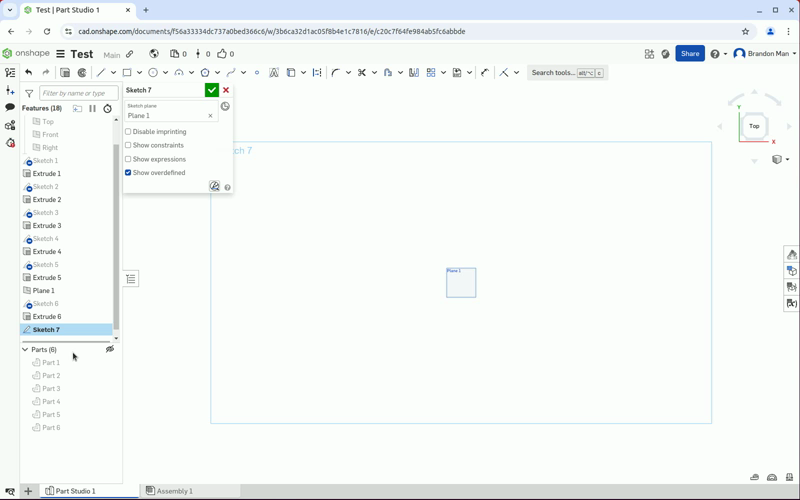
key(l)
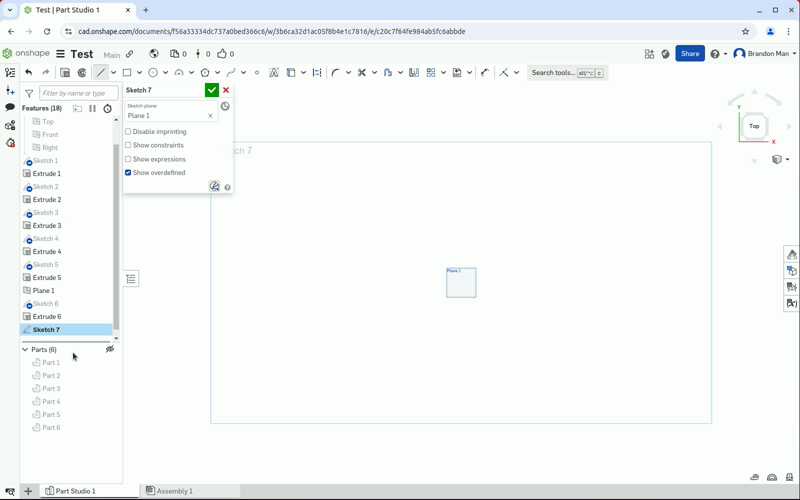
key_down(shift)
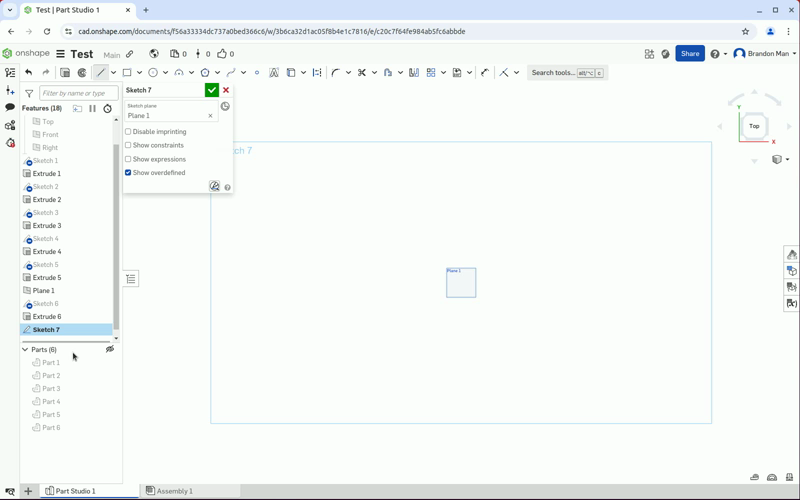
mouse_move(460, 359)
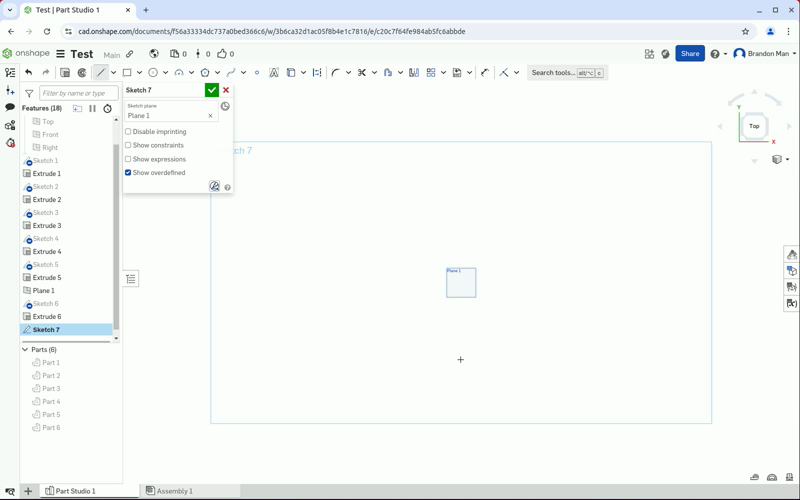
click(460, 359)
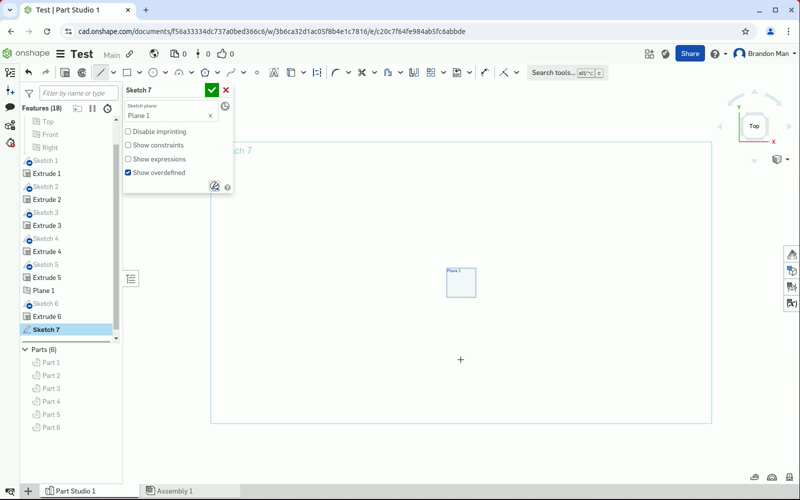
key_up(shift)
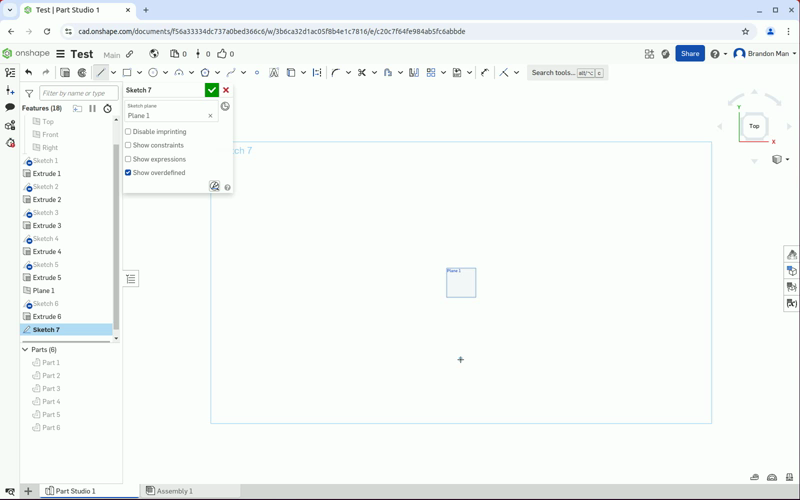
key_down(shift)
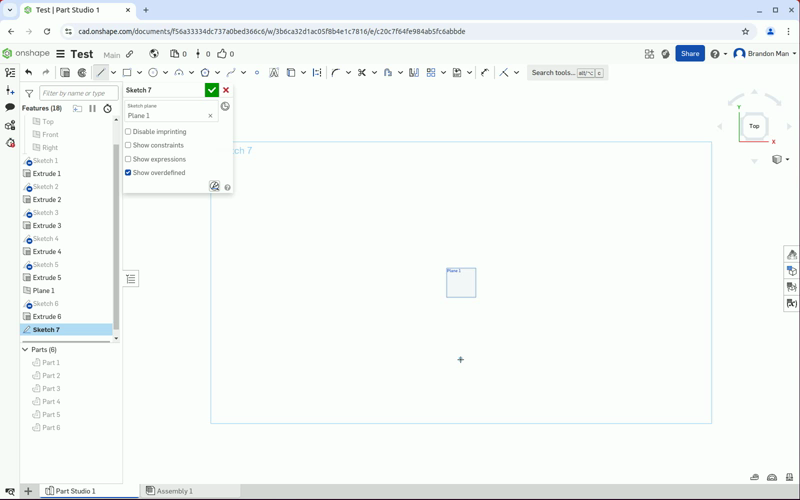
mouse_move(490, 359)
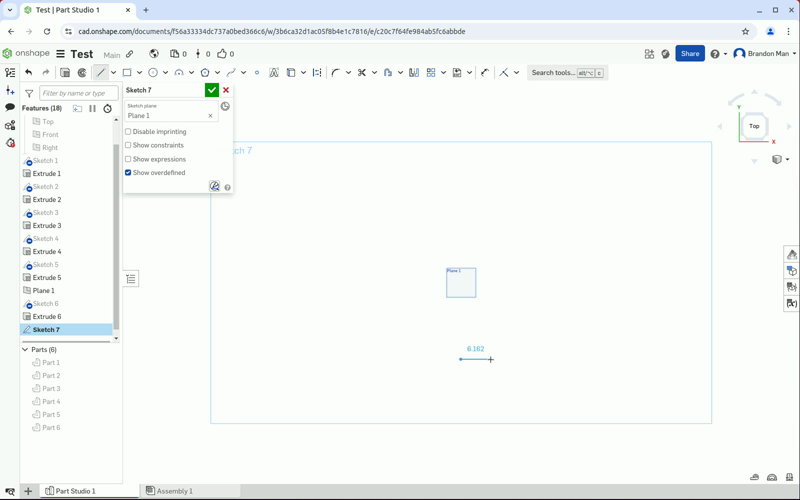
mouse_move(467, 359)
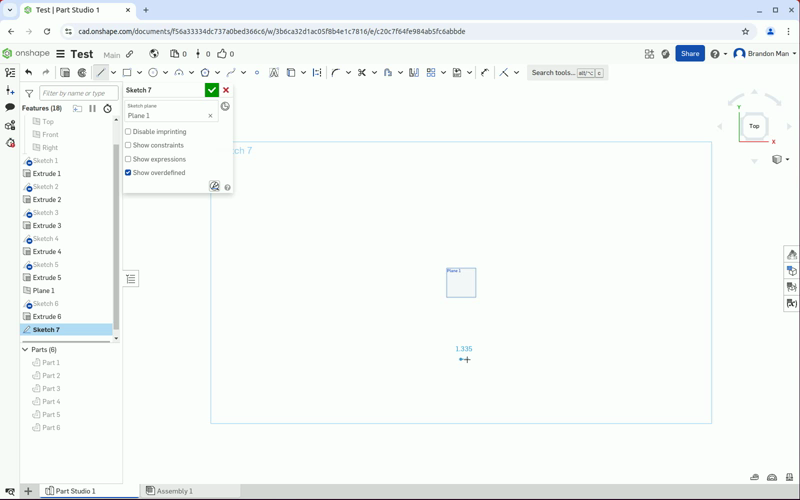
scroll(6)
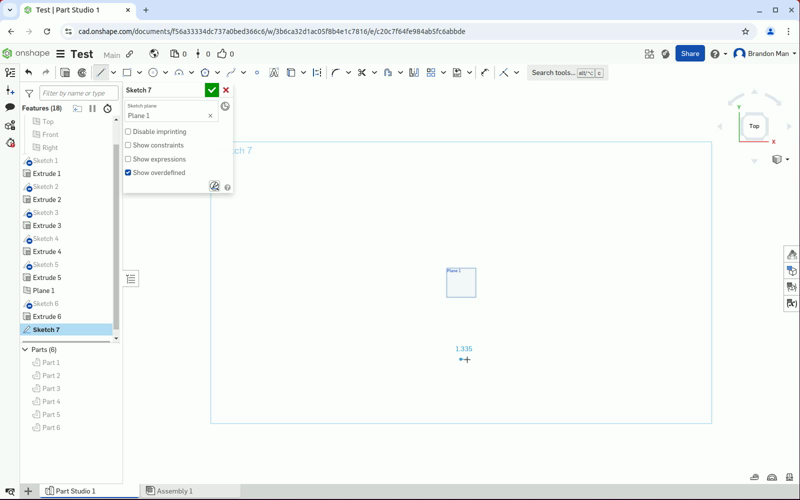
scroll(6)
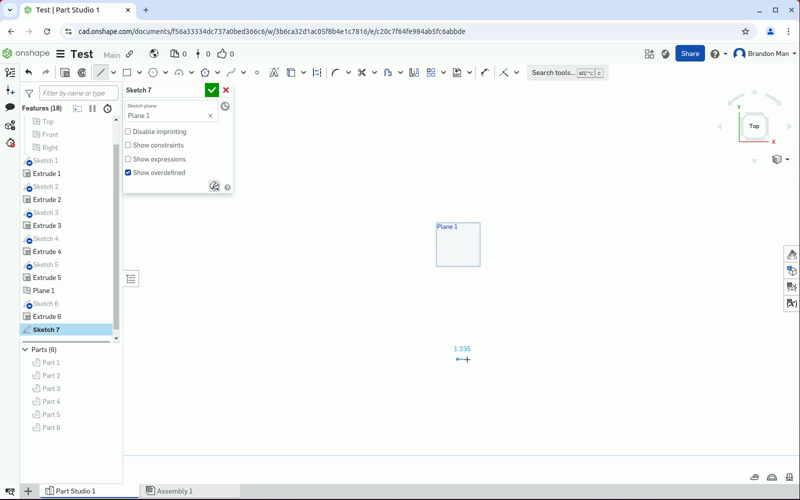
scroll(6)
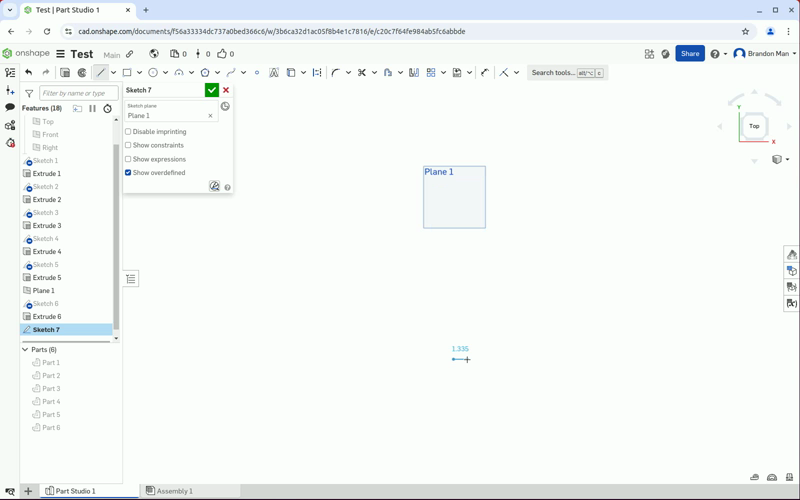
scroll(6)
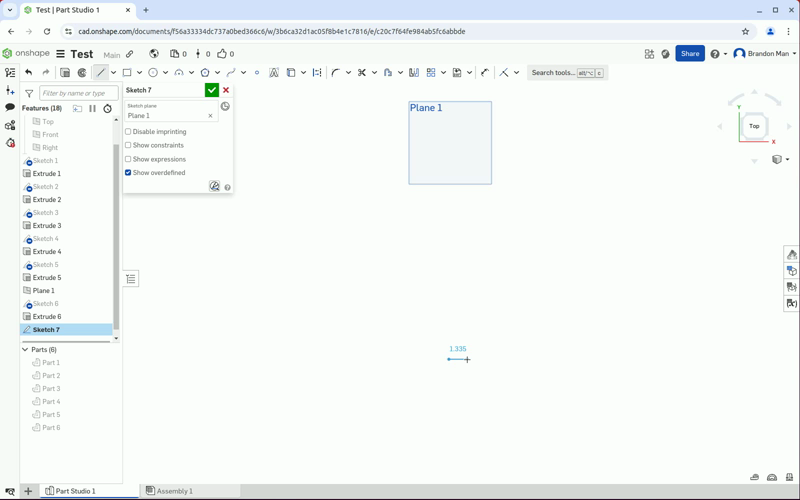
scroll(6)
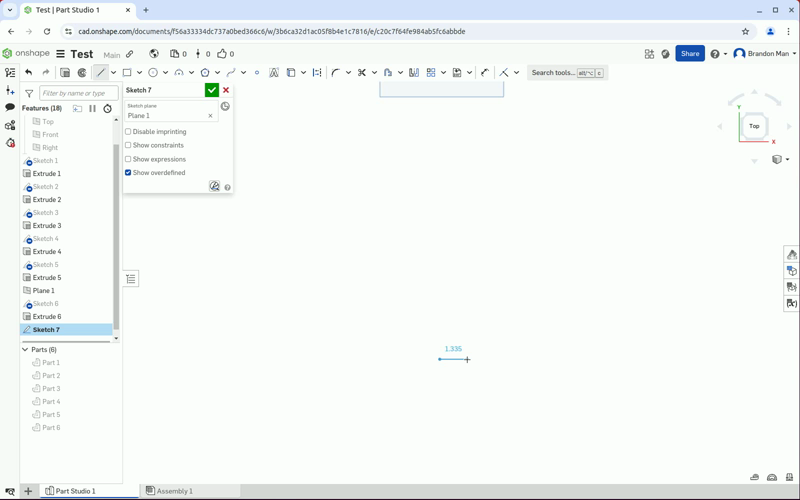
scroll(6)
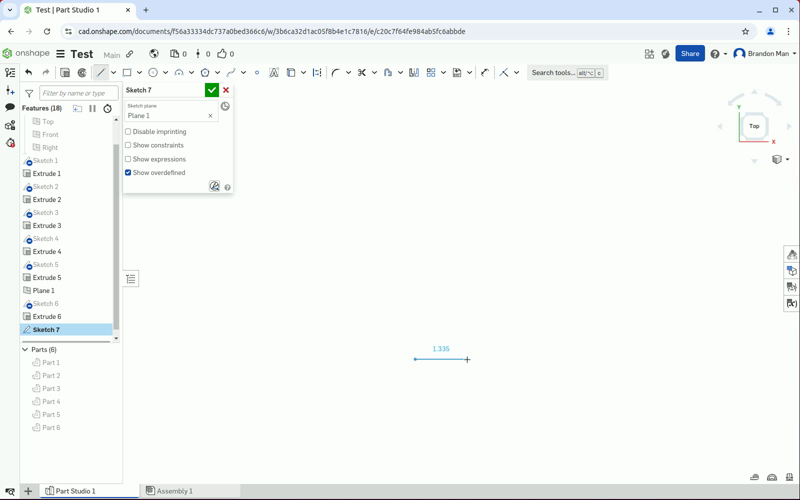
scroll(6)
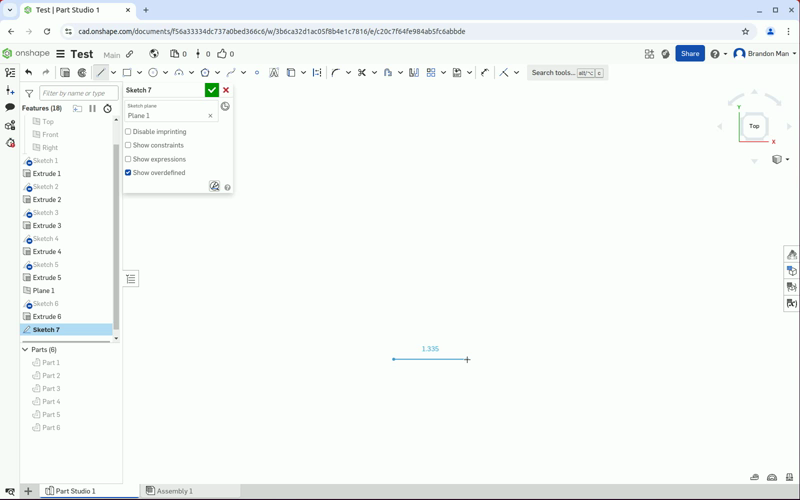
click(467, 359)
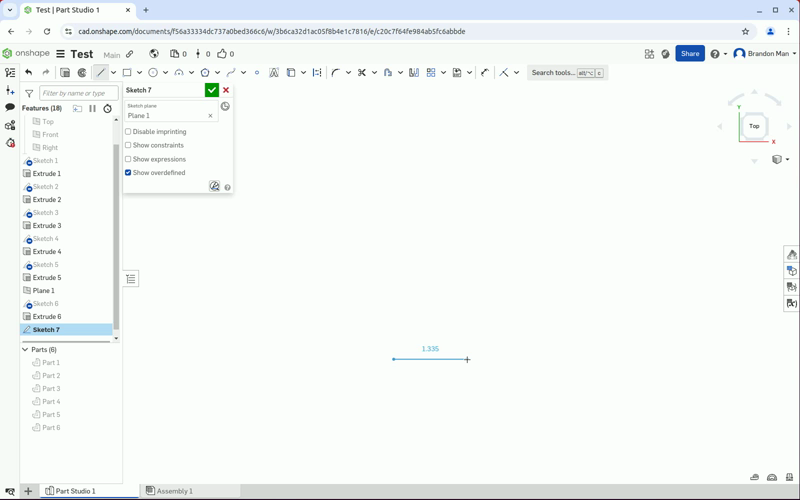
scroll(-6)
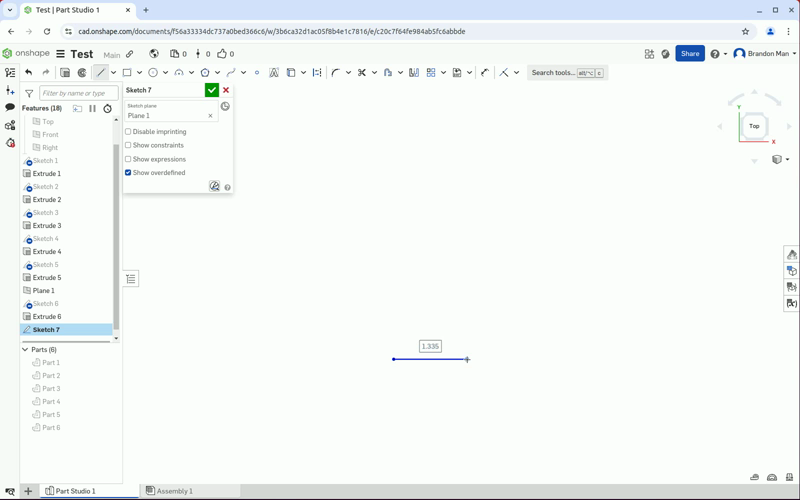
scroll(-6)
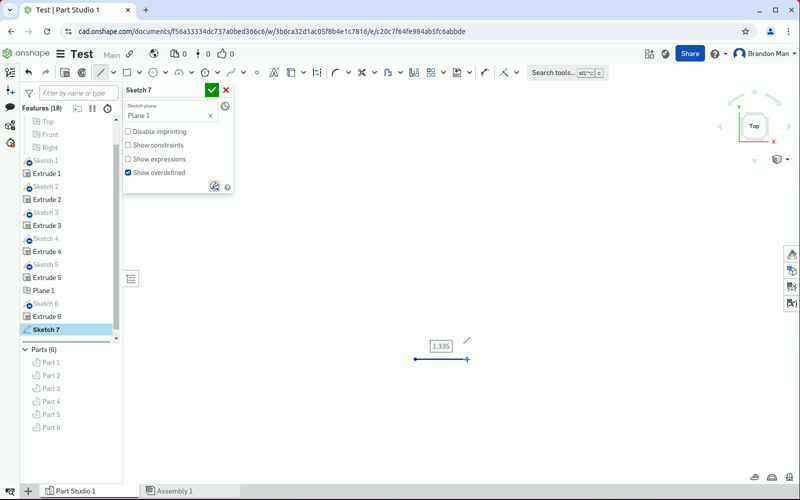
scroll(-6)
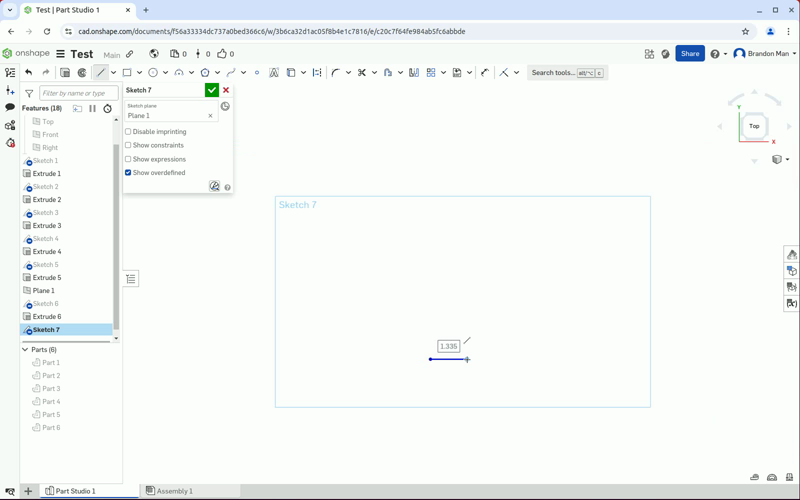
scroll(-6)
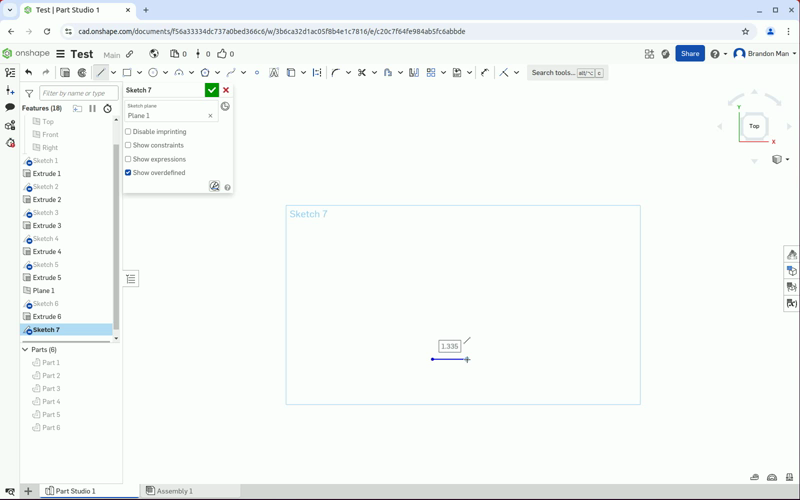
scroll(-6)
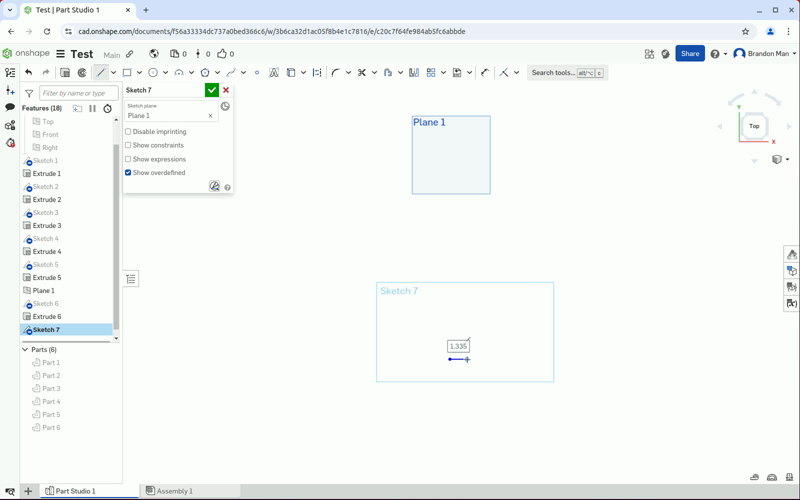
scroll(-6)
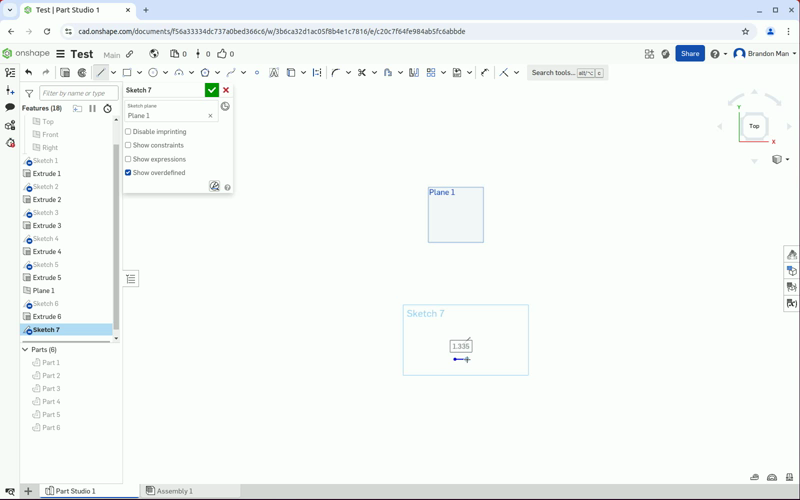
scroll(-6)
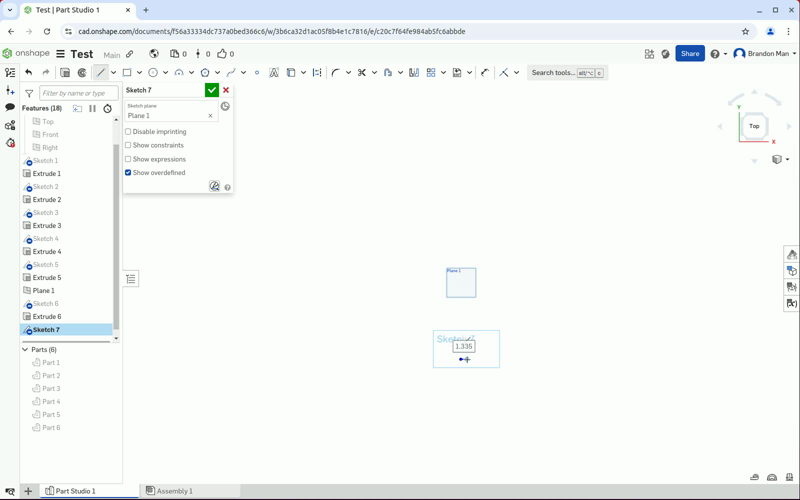
key_up(shift)
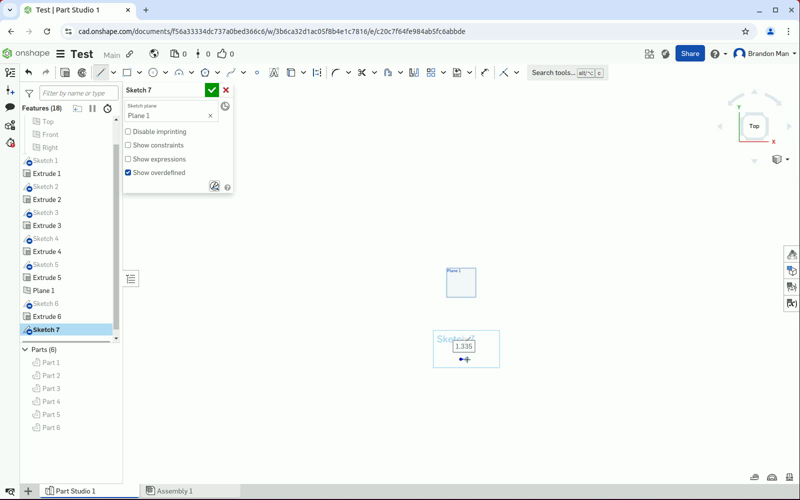
key(esc)
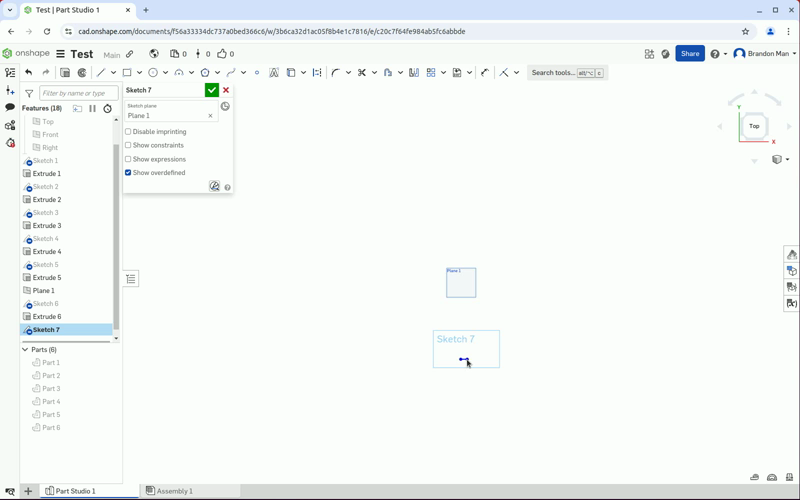
key(a)
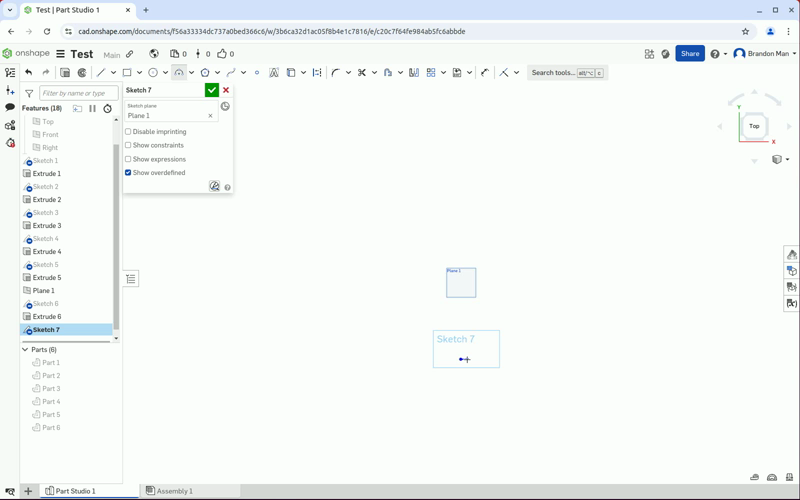
mouse_move(467, 359)
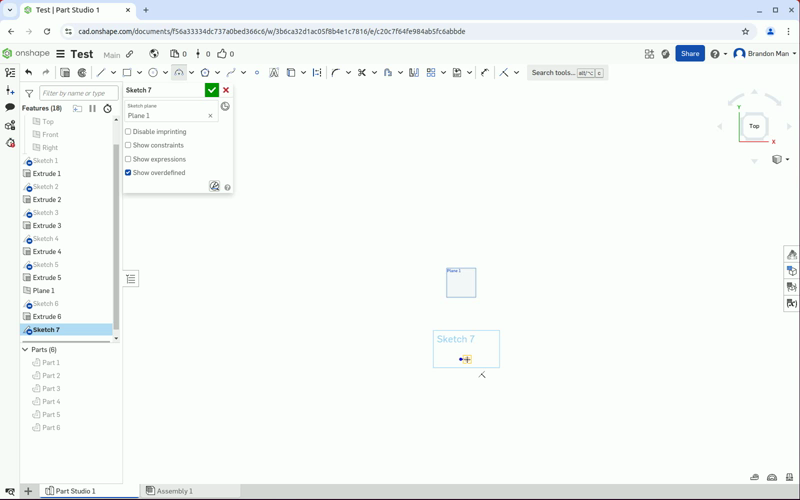
click(467, 359)
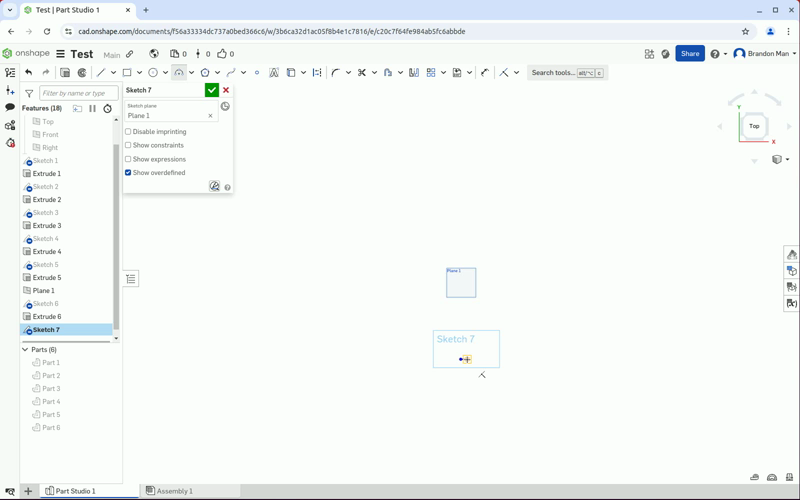
key_down(shift)
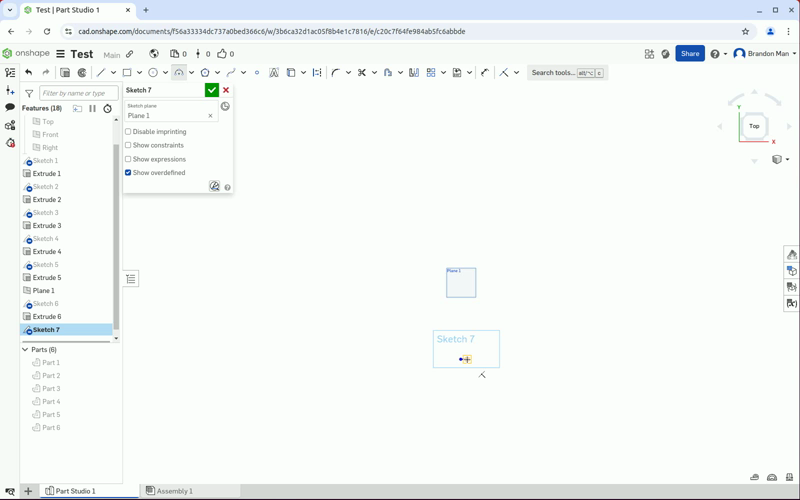
mouse_move(460, 206)
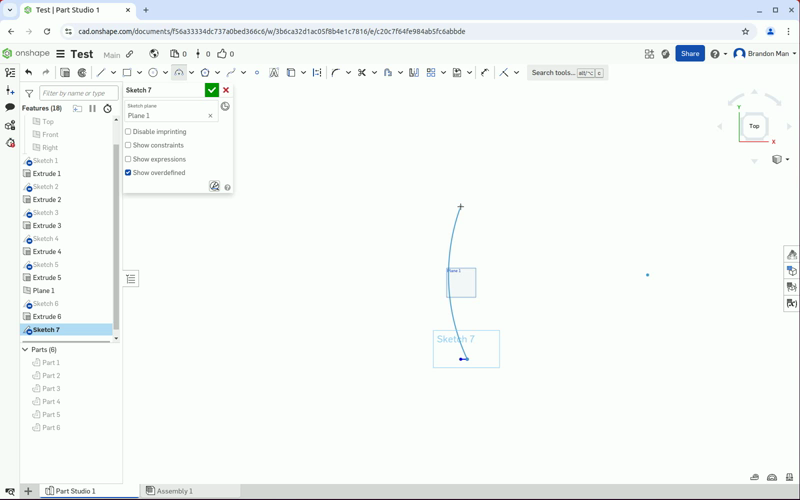
click(460, 206)
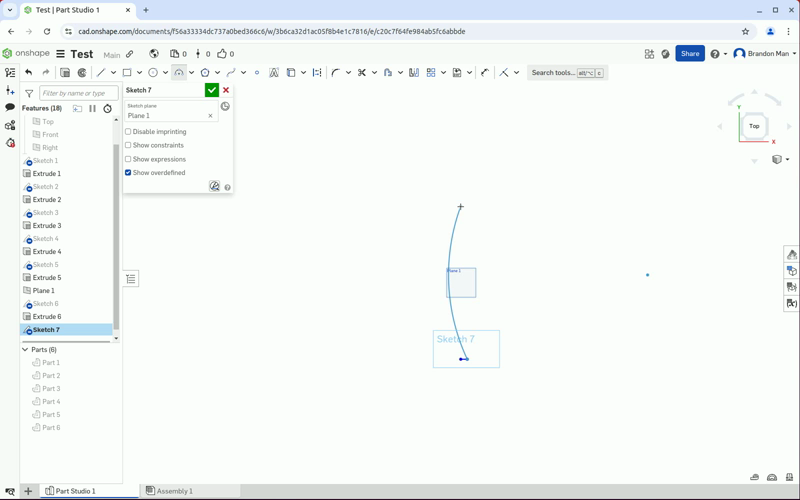
mouse_move(540, 279)
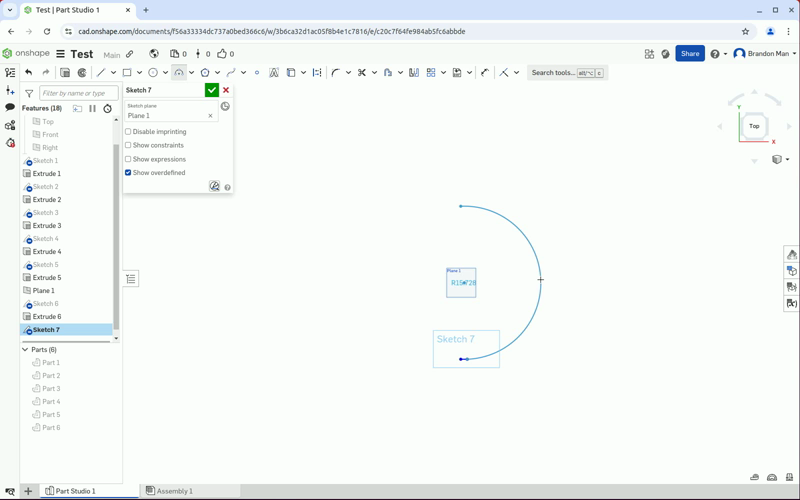
click(540, 279)
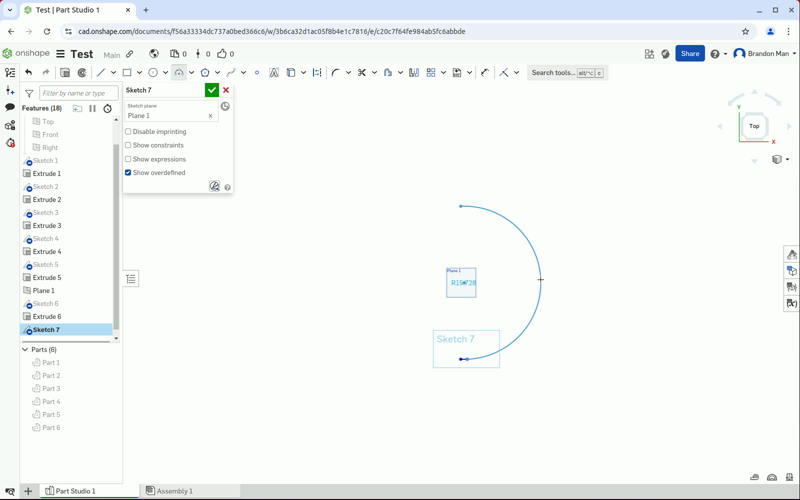
key_up(shift)
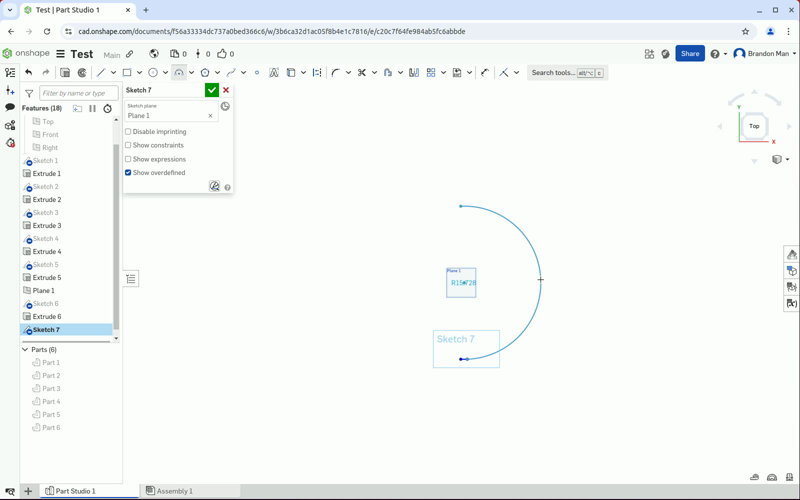
key(esc)
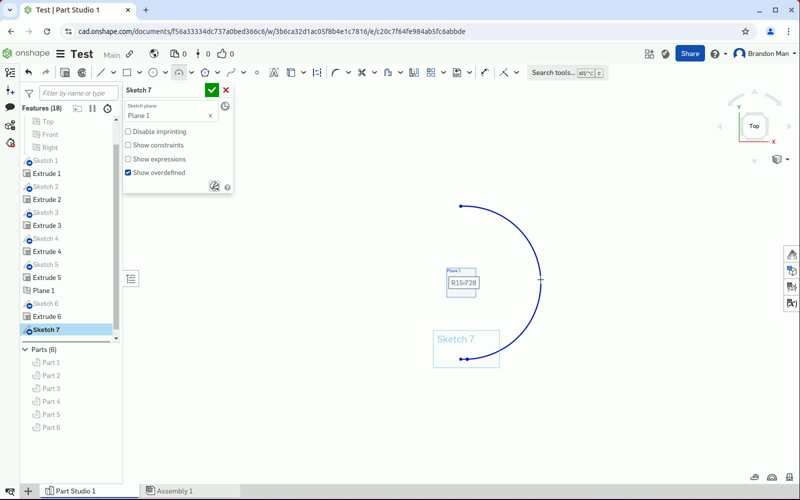
key(l)
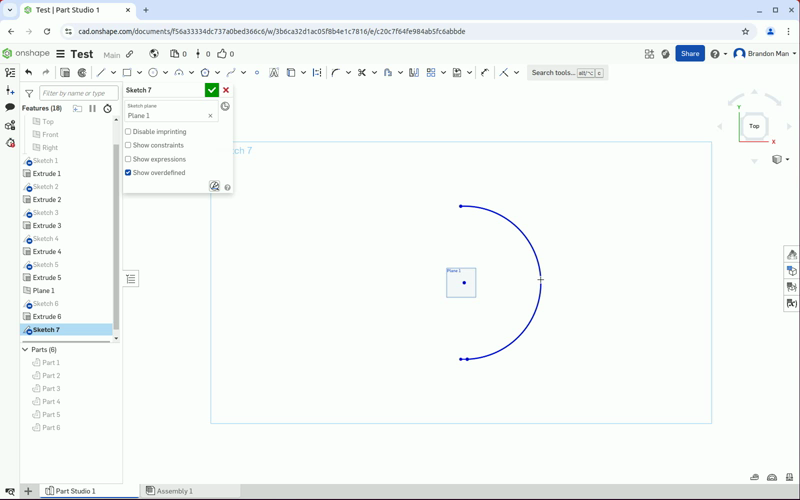
mouse_move(460, 206)
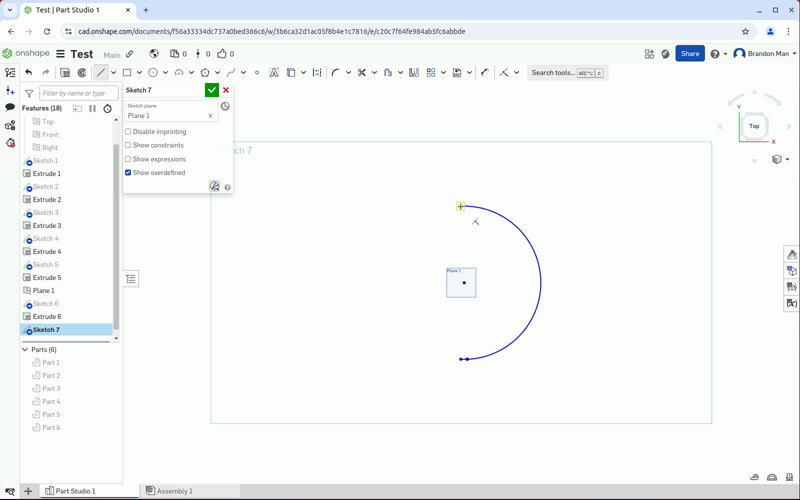
click(460, 206)
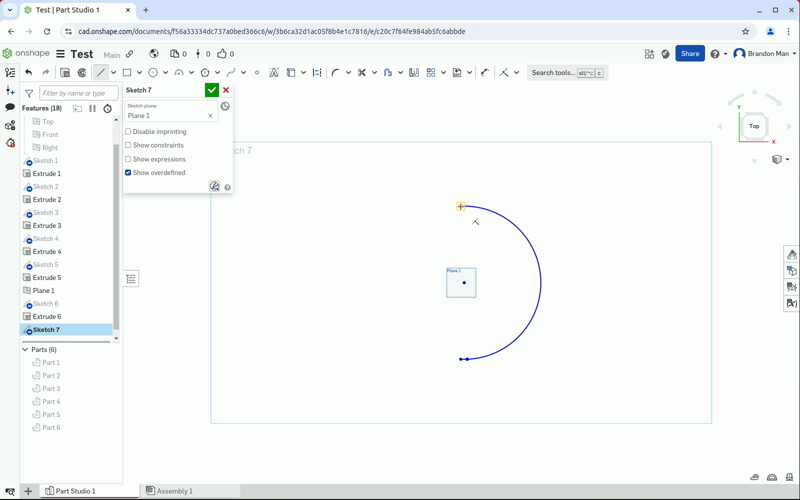
key_down(shift)
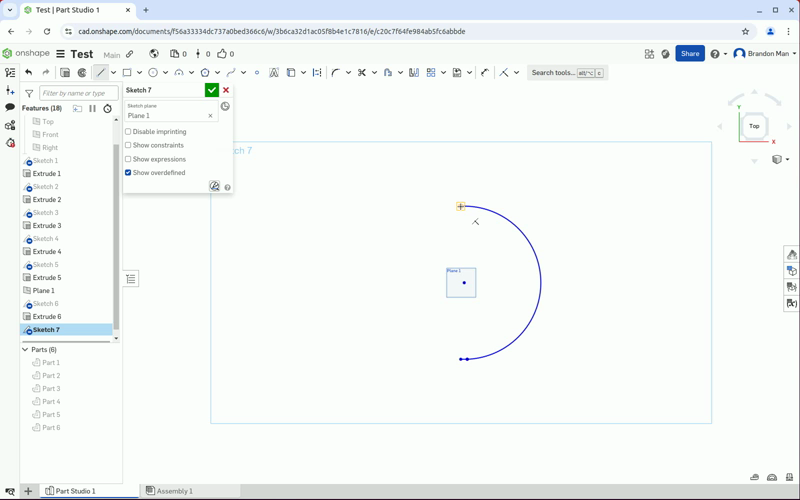
mouse_move(460, 359)
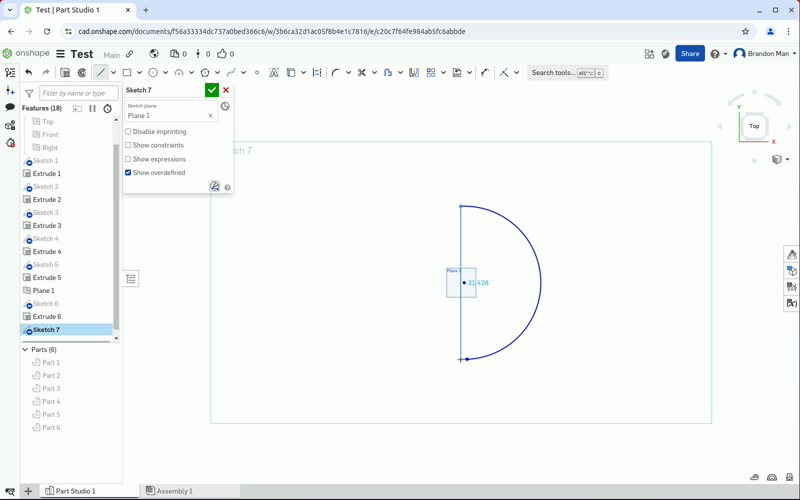
key_up(shift)
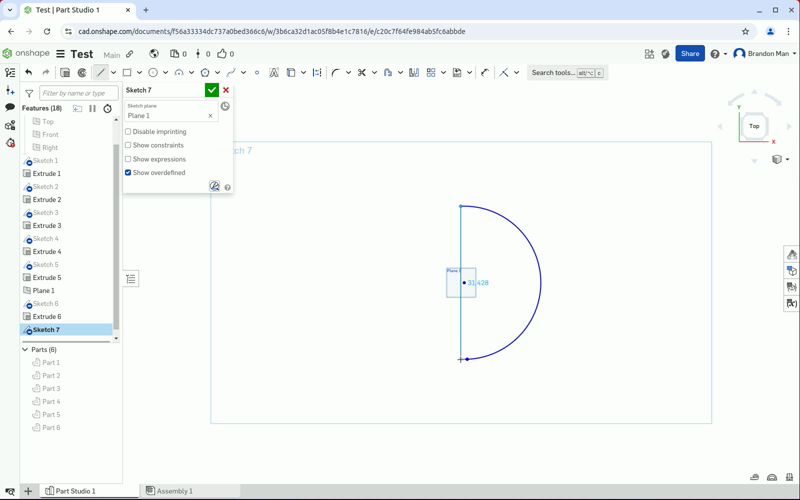
click(460, 359)
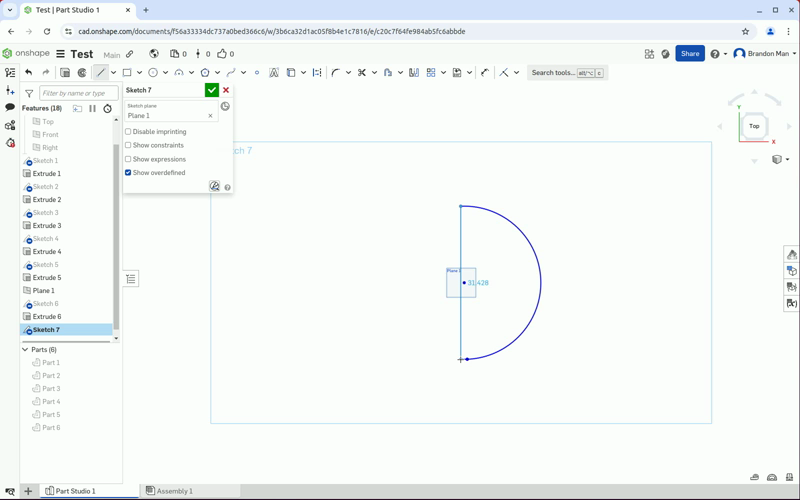
key(esc)
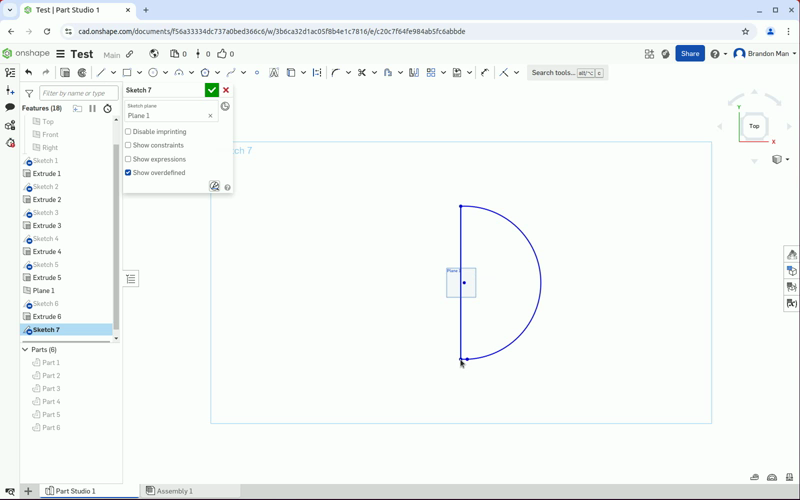
mouse_move(494, 290)
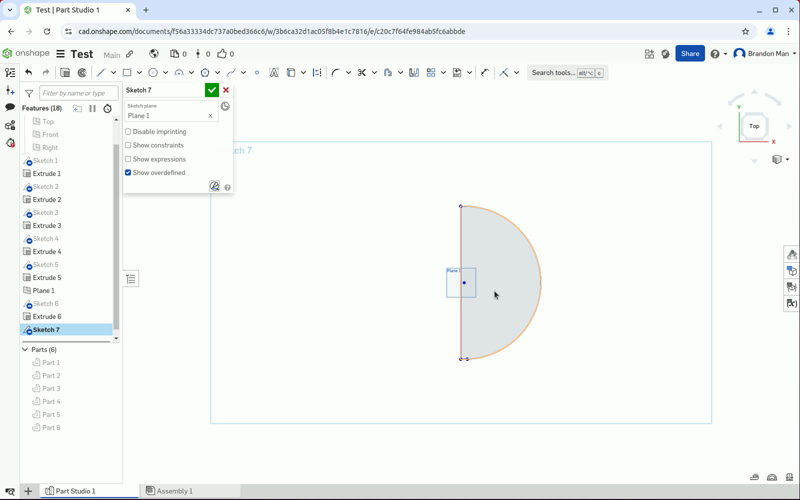
click(494, 290)
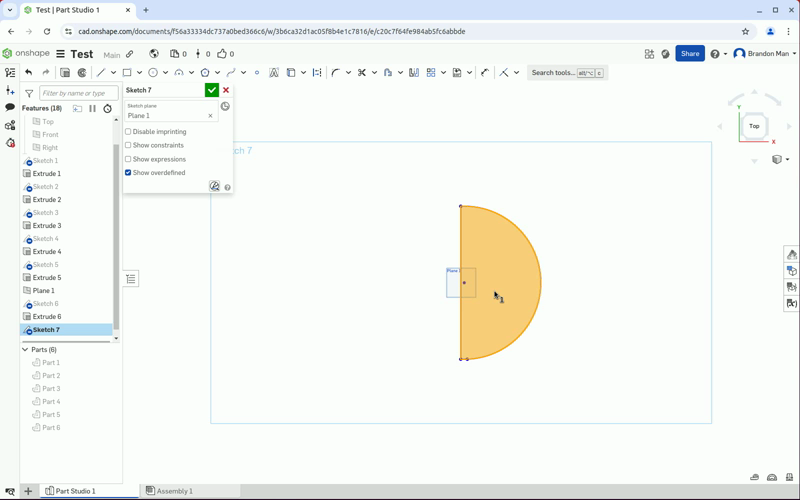
mouse_move(73, 352)
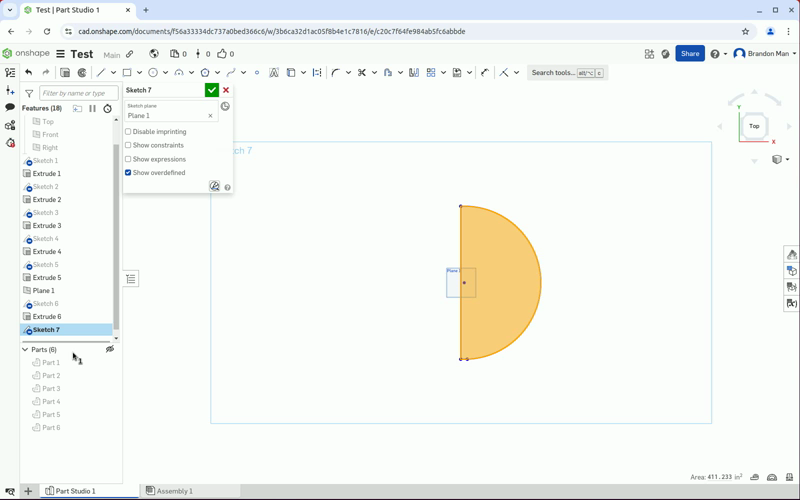
key(shift+y)
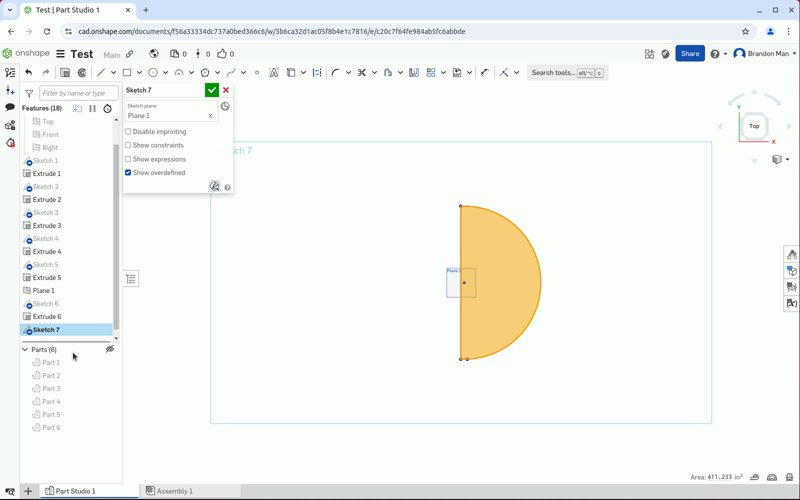
key(shift+e)
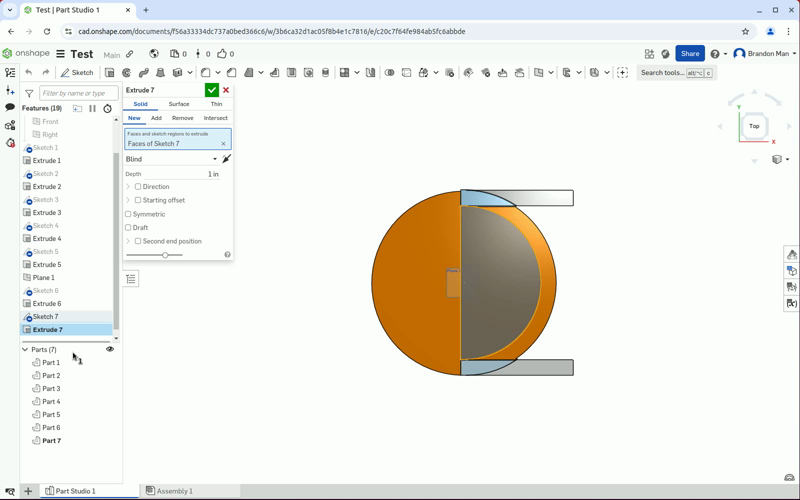
mouse_move(143, 106)
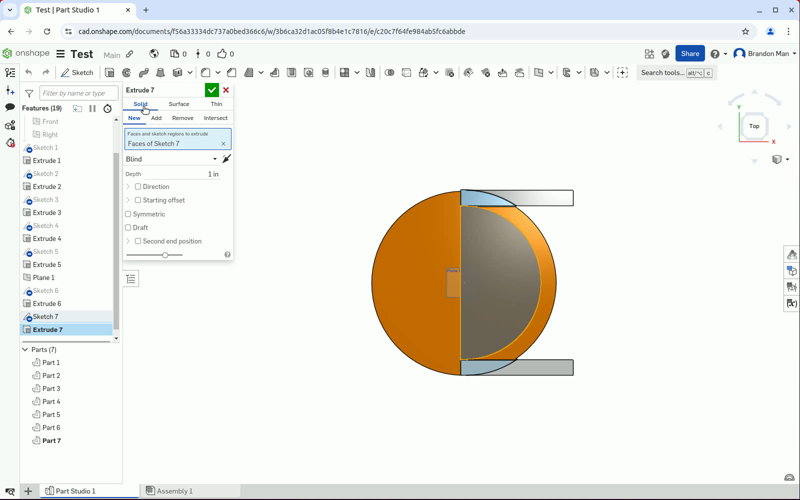
click(143, 106)
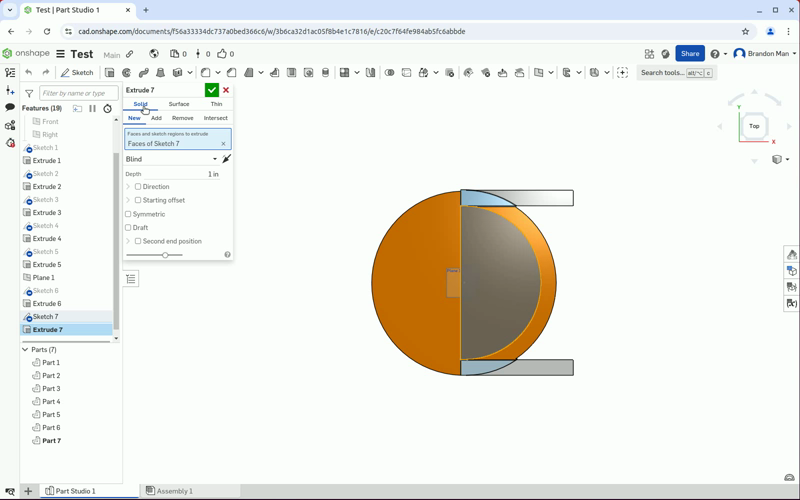
mouse_move(186, 120)
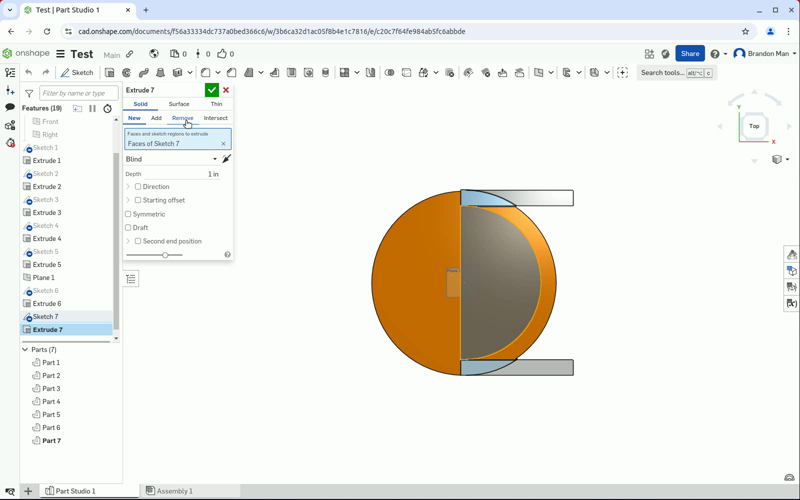
click(186, 120)
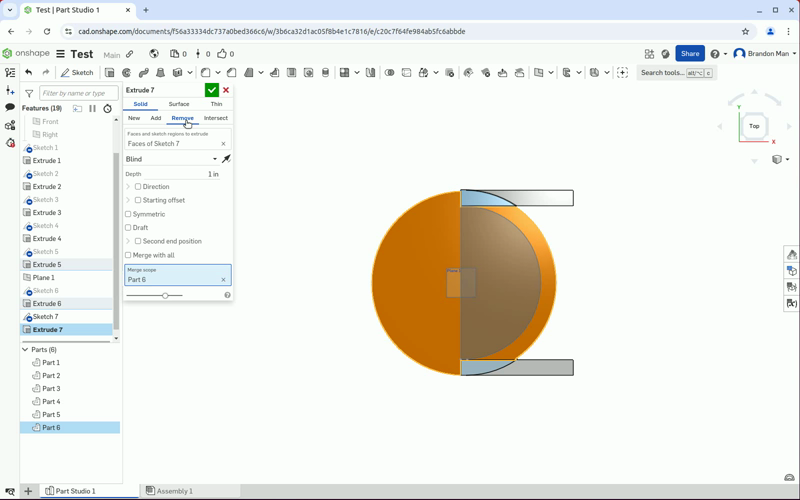
key(tab, 4)
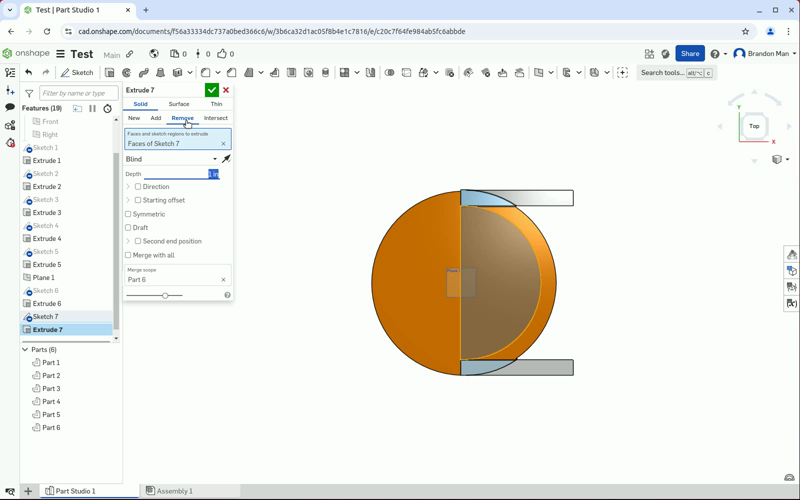
text(10.11)
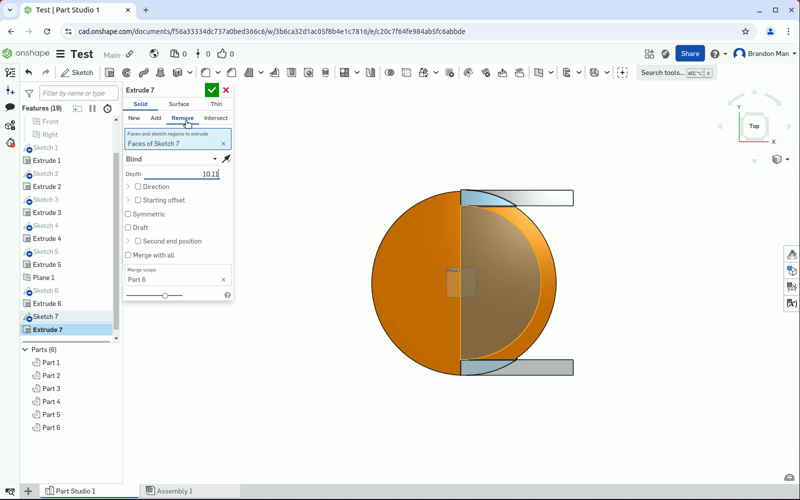
key(tab, 6)
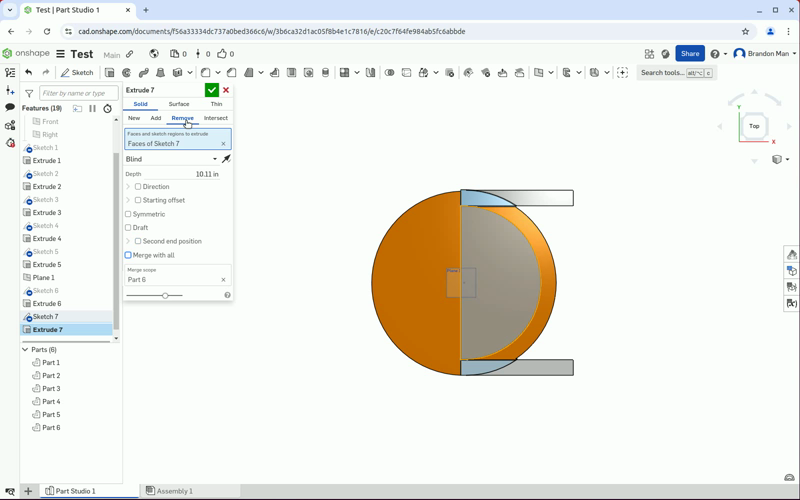
key(space)
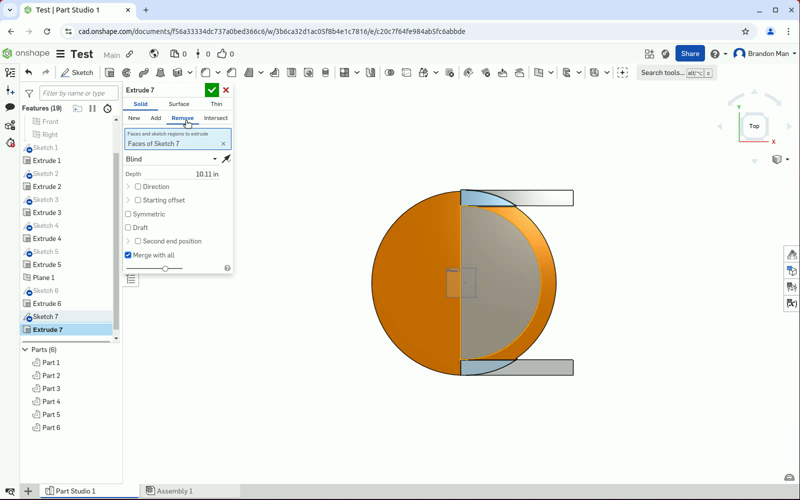
key(enter)
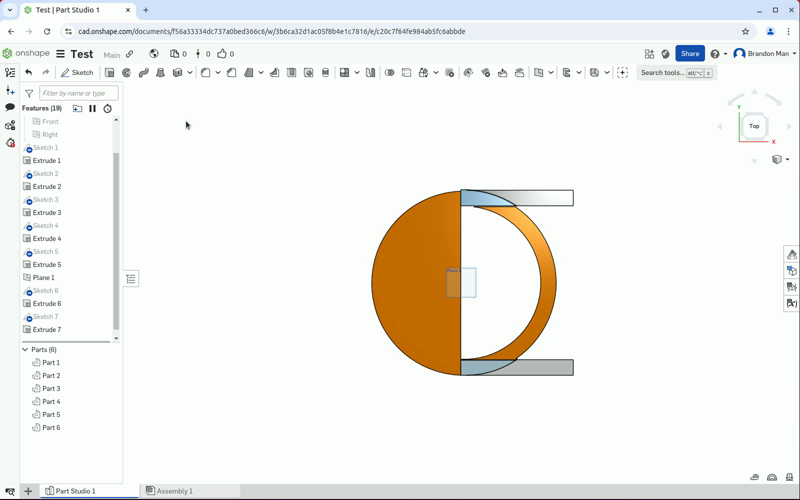
key(shift+h)
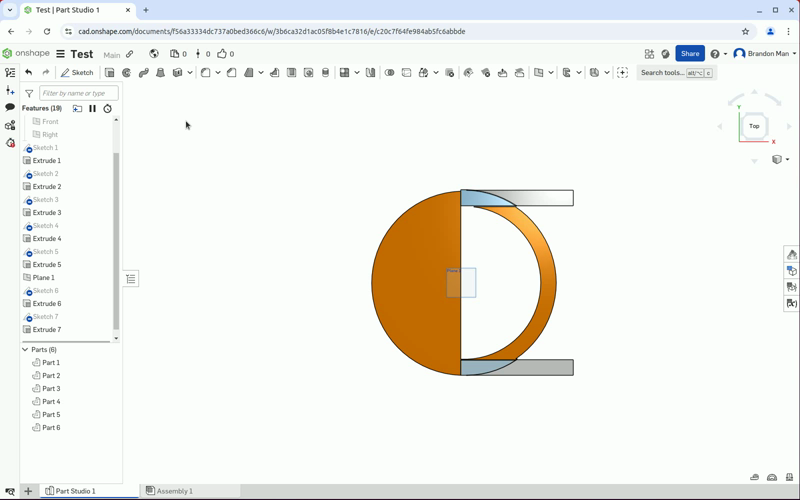
key(shift+h)
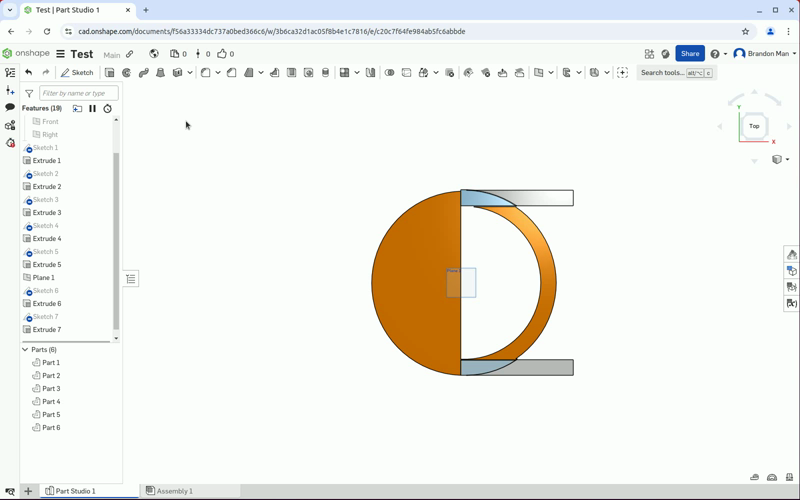
mouse_move(69, 150)
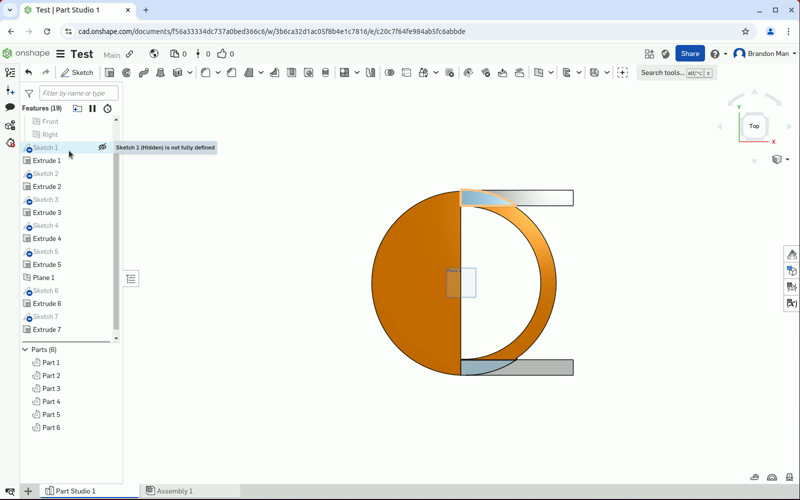
click(69, 150)
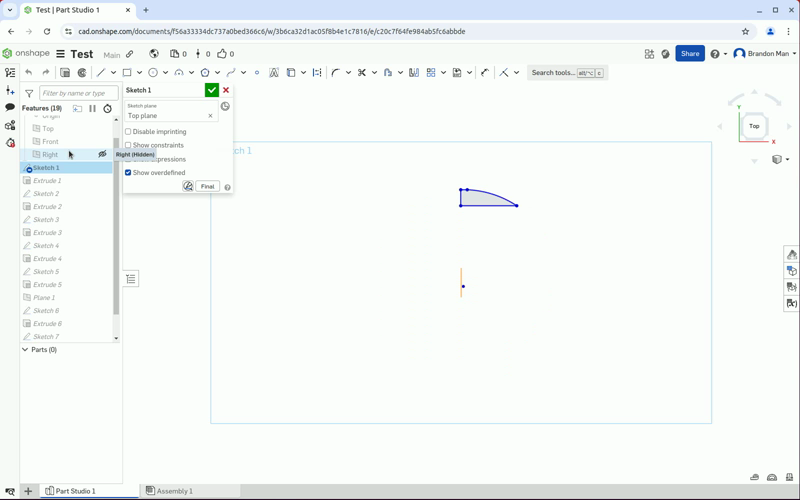
mouse_move(229, 92)
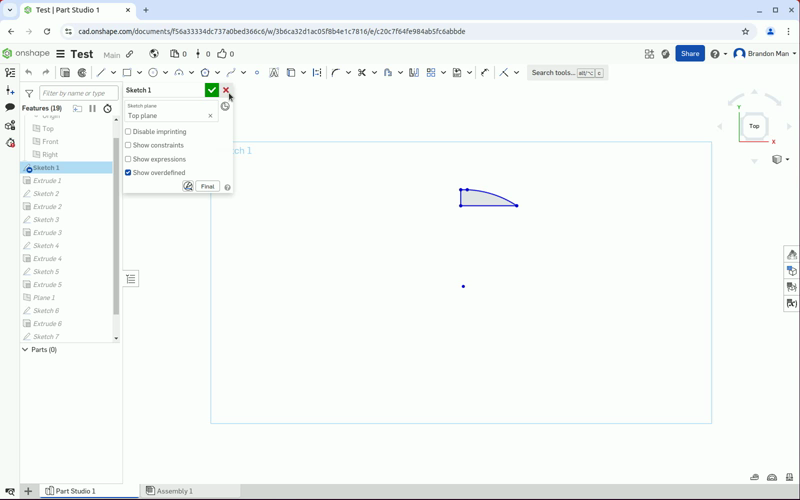
click(229, 92)
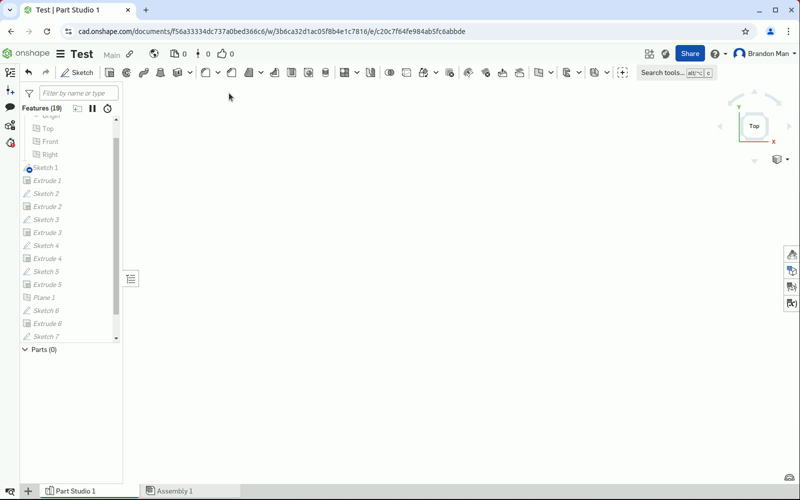
key(shift+s)
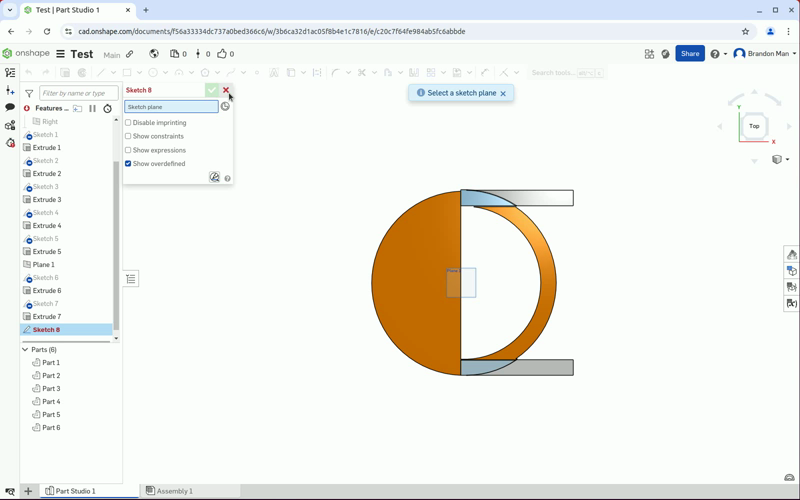
mouse_move(69, 267)
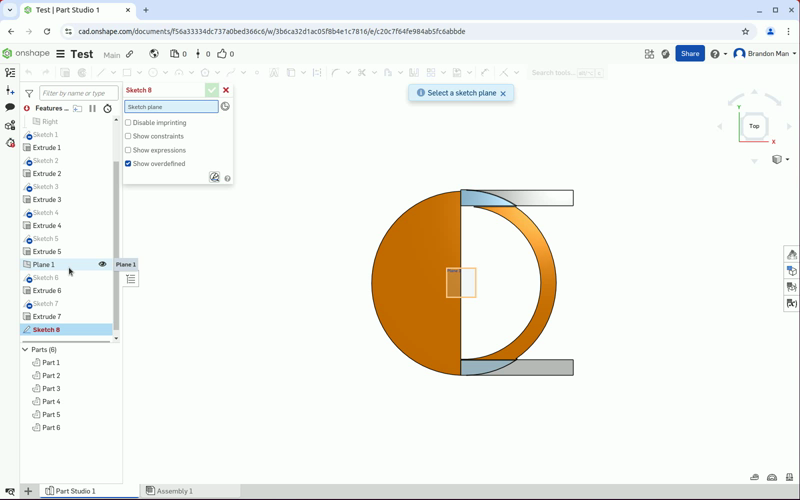
click(69, 267)
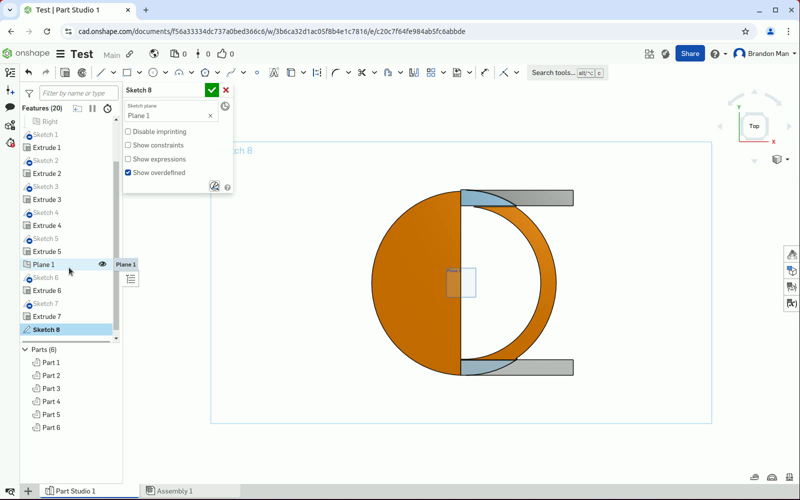
mouse_move(73, 352)
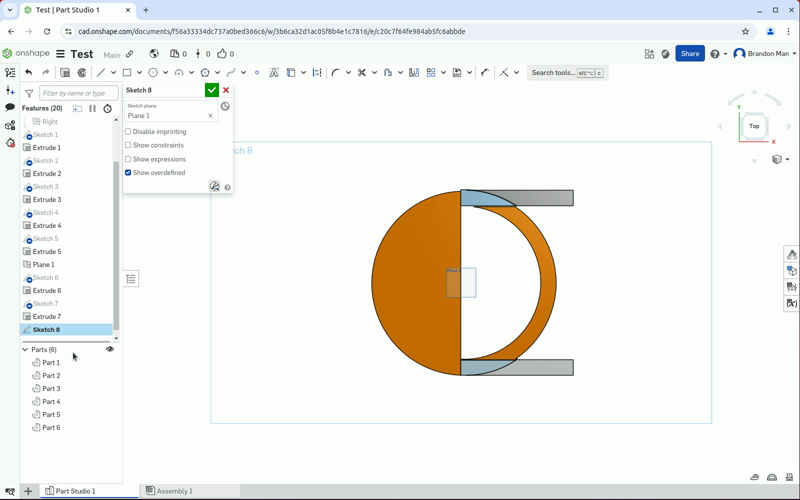
key(y)
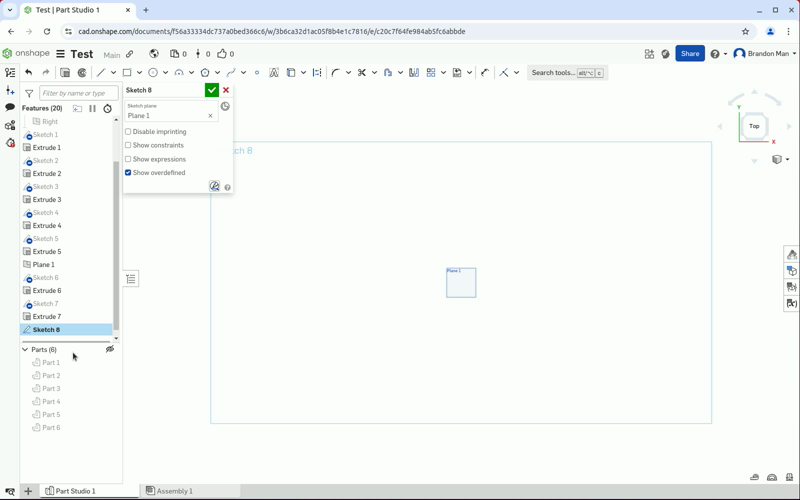
key(a)
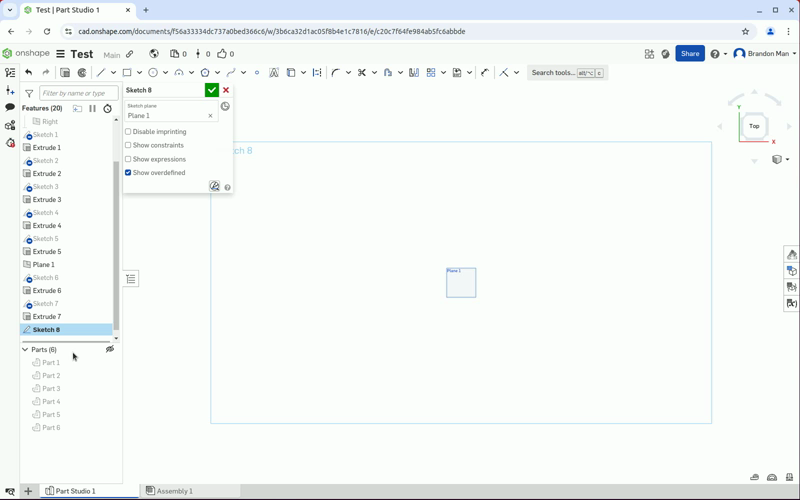
key_down(shift)
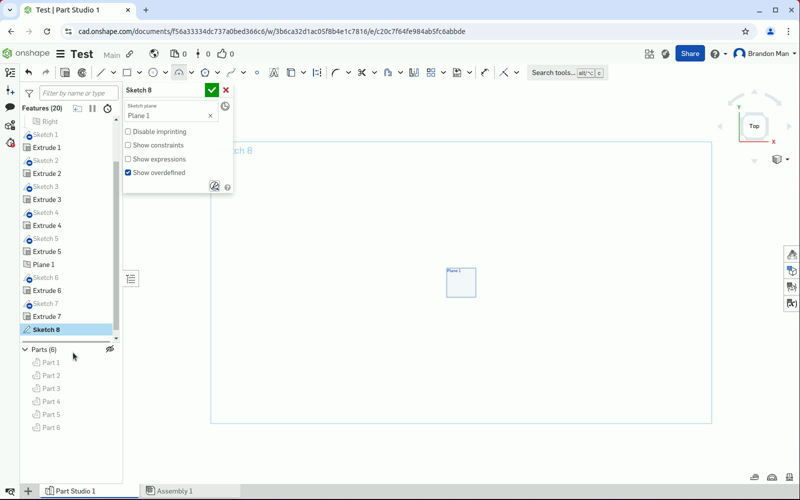
mouse_move(460, 206)
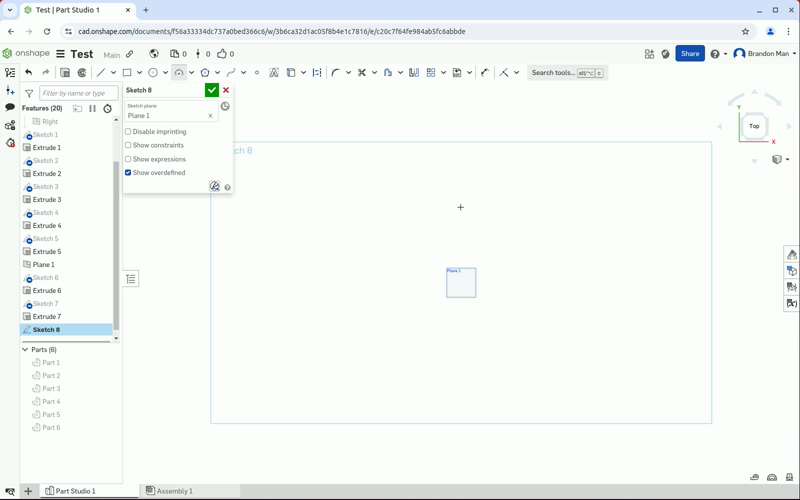
click(460, 206)
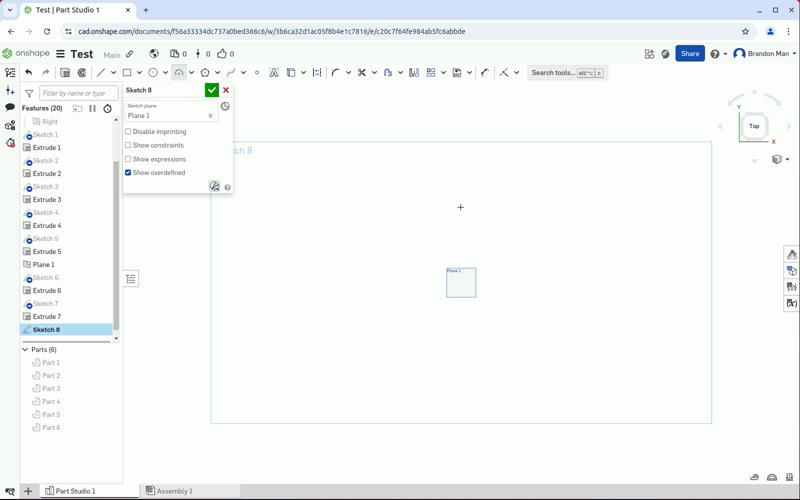
key_up(shift)
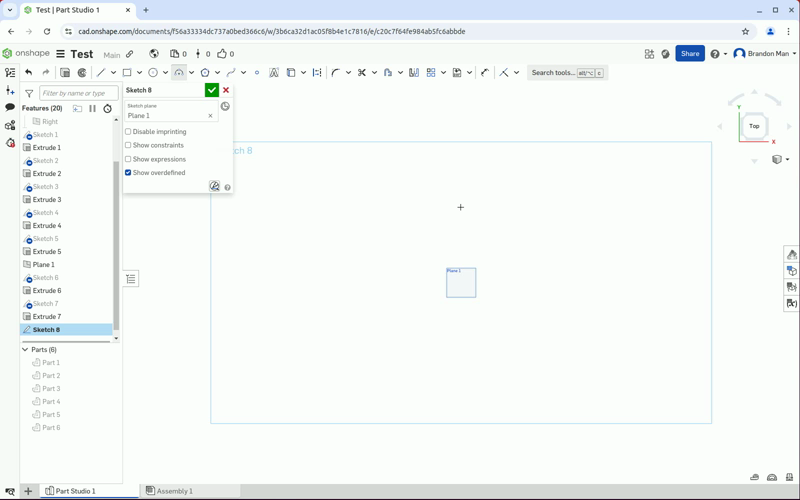
key_down(shift)
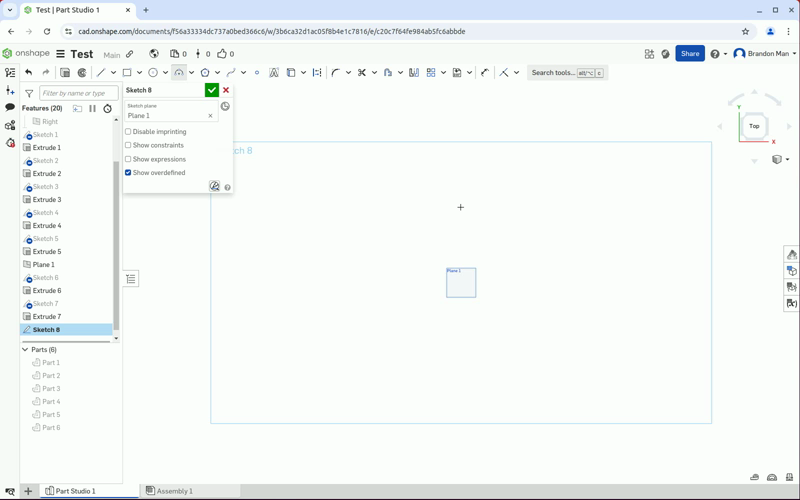
mouse_move(467, 359)
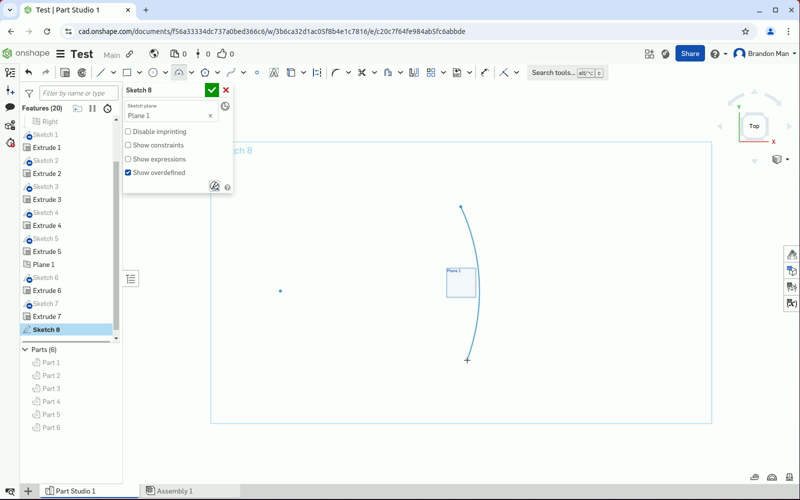
click(467, 359)
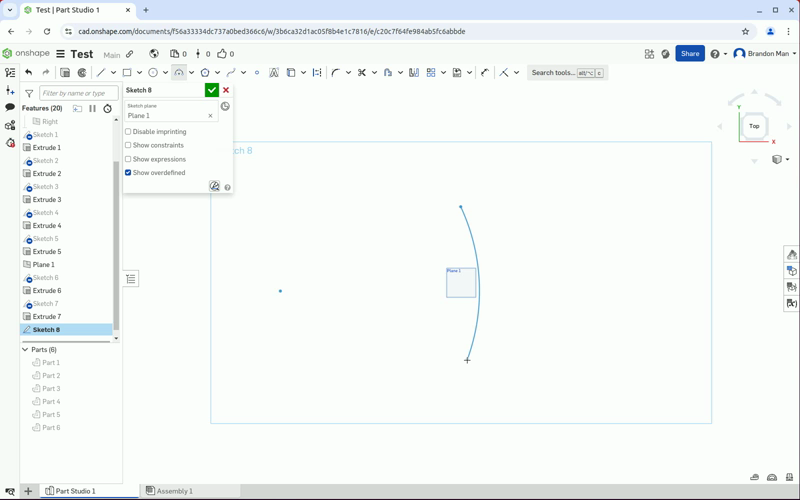
mouse_move(540, 279)
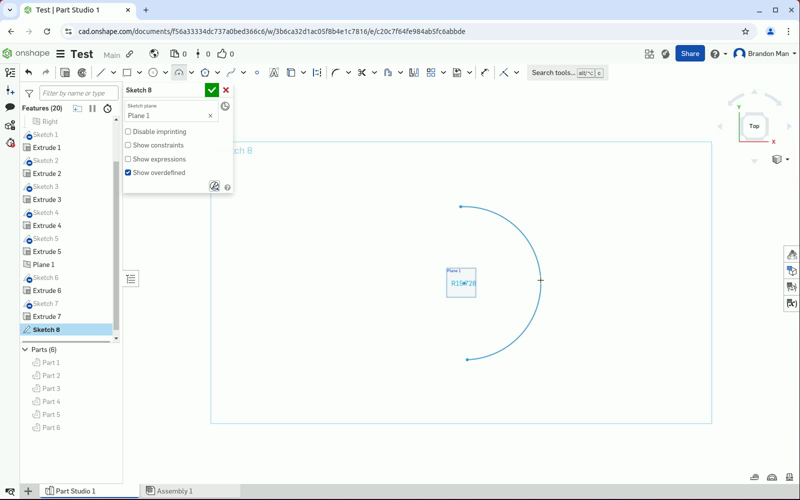
click(540, 279)
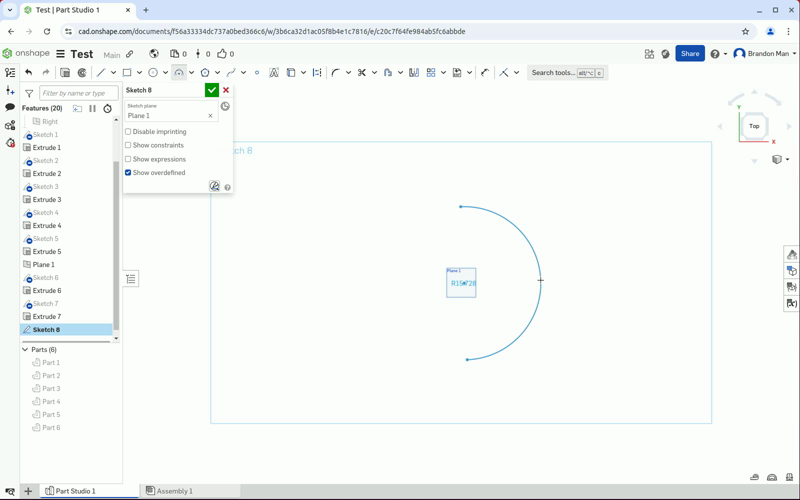
key_up(shift)
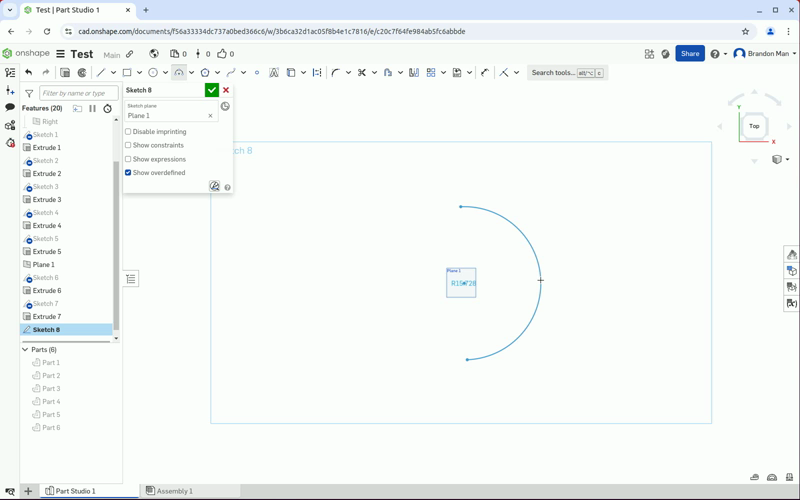
key(esc)
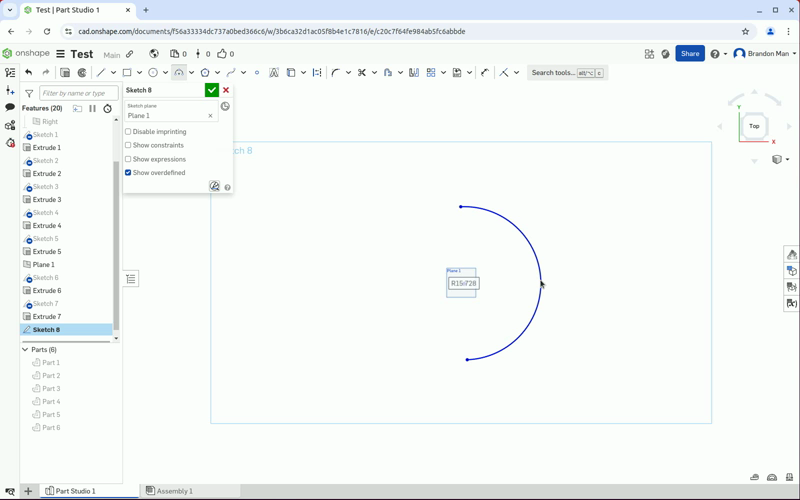
key(l)
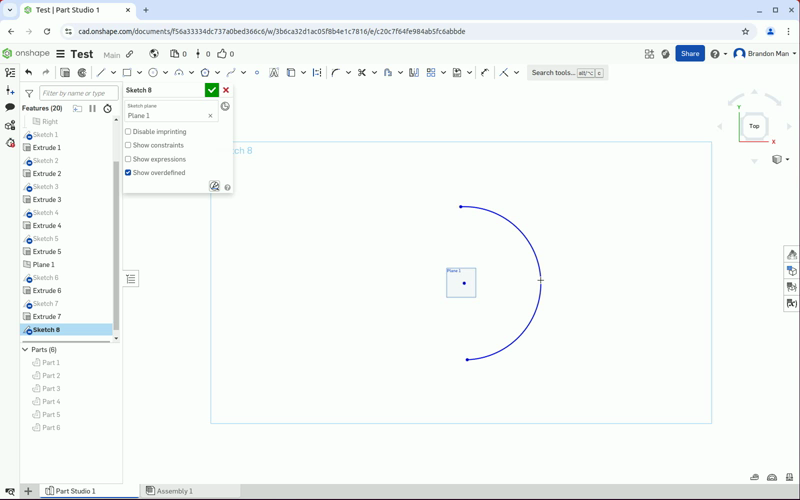
mouse_move(467, 359)
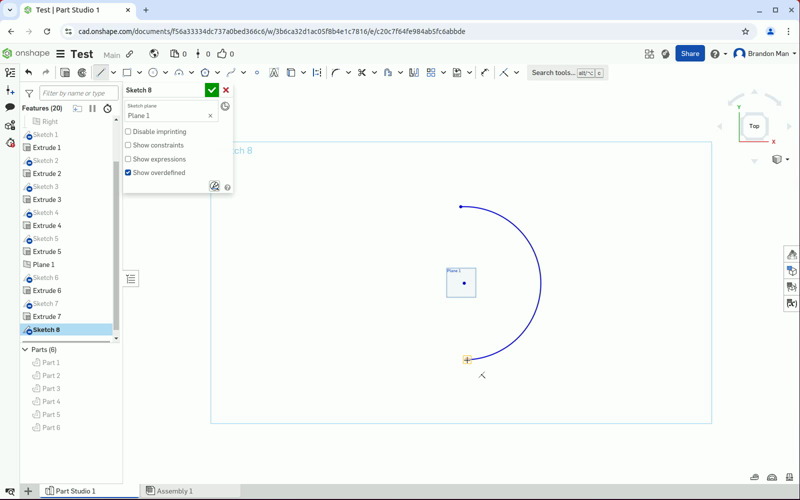
click(467, 359)
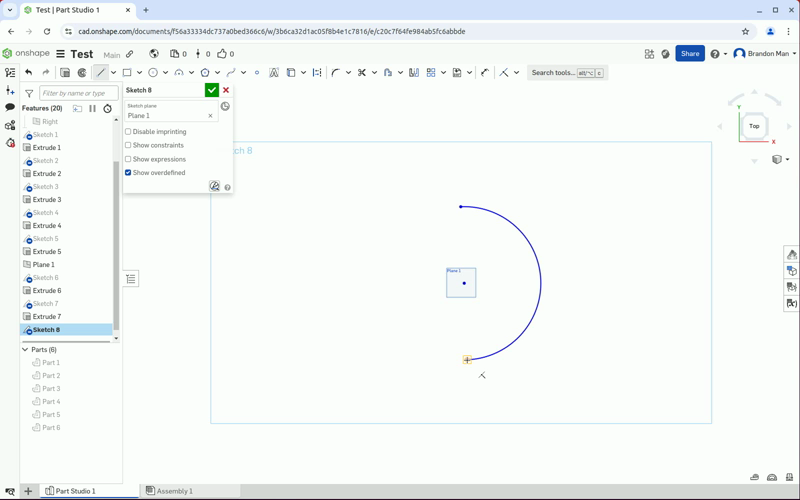
key_down(shift)
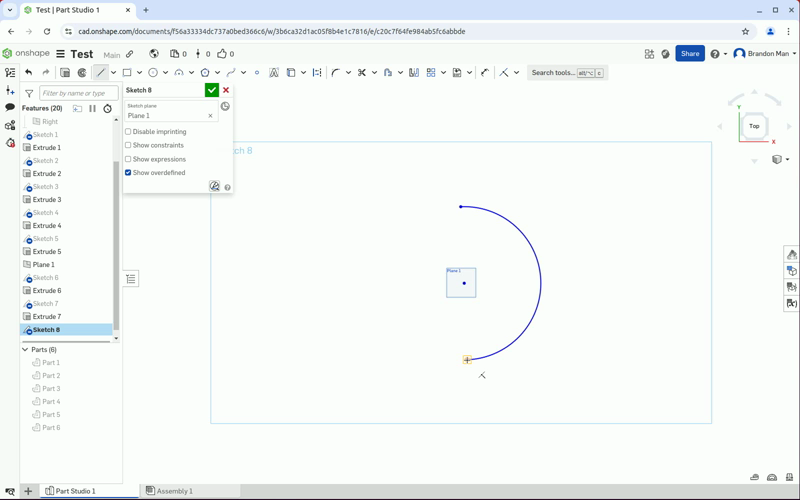
mouse_move(497, 359)
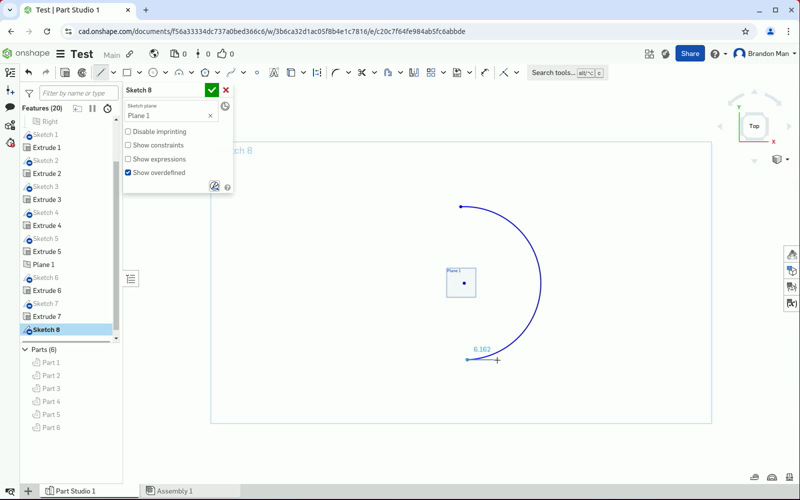
mouse_move(515, 359)
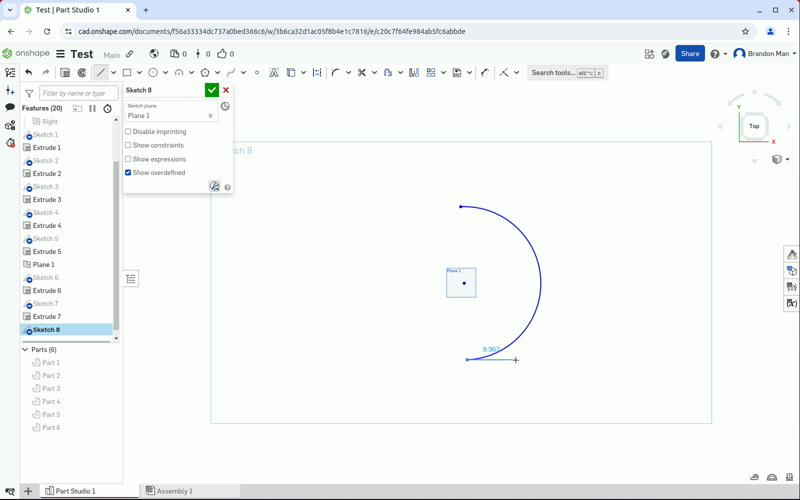
click(515, 359)
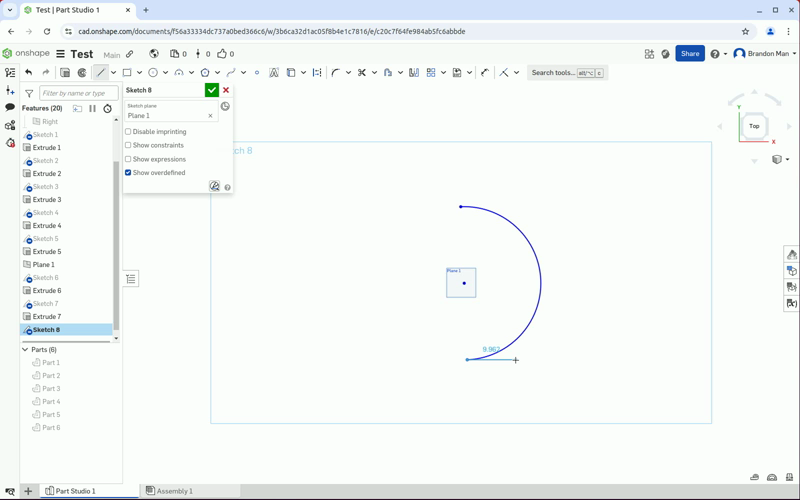
key_up(shift)
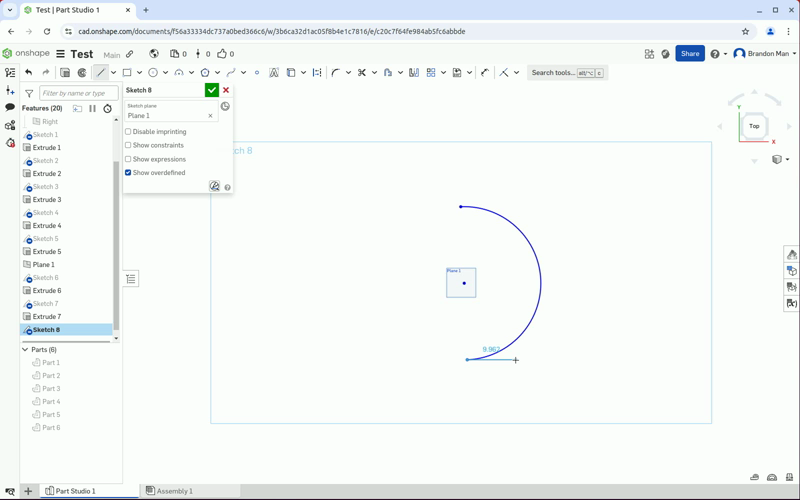
key(esc)
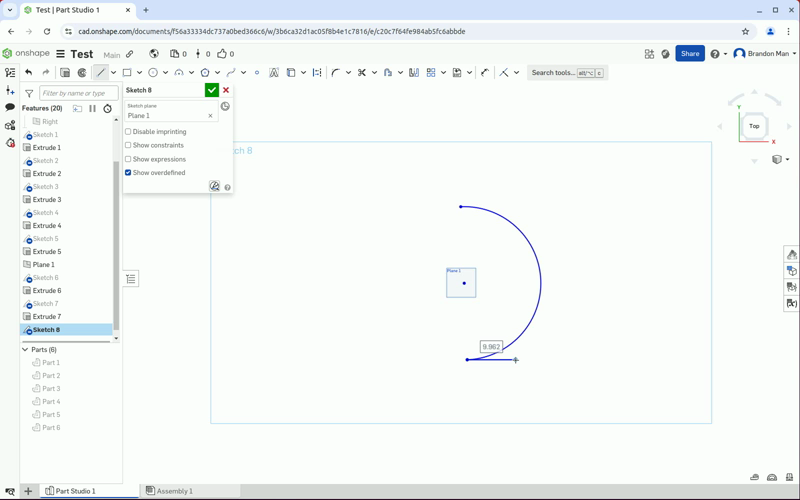
key(a)
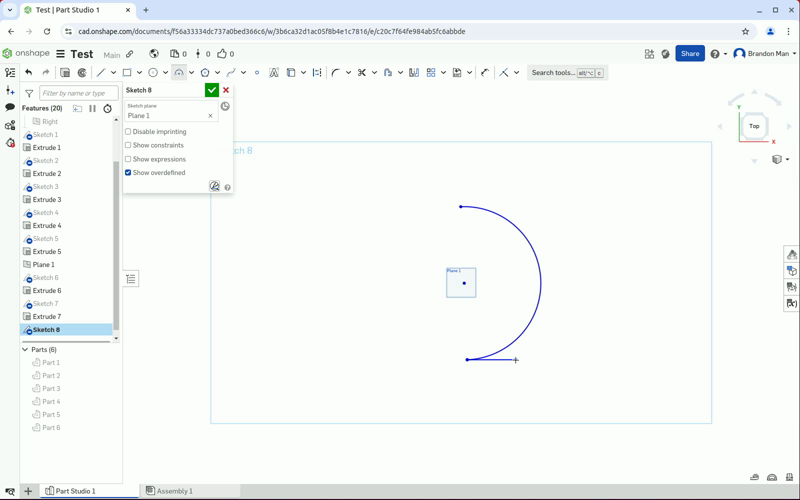
mouse_move(515, 359)
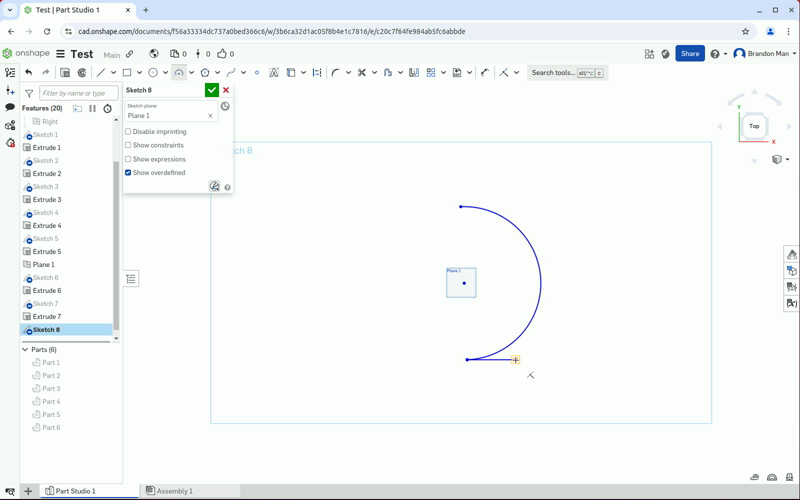
click(515, 359)
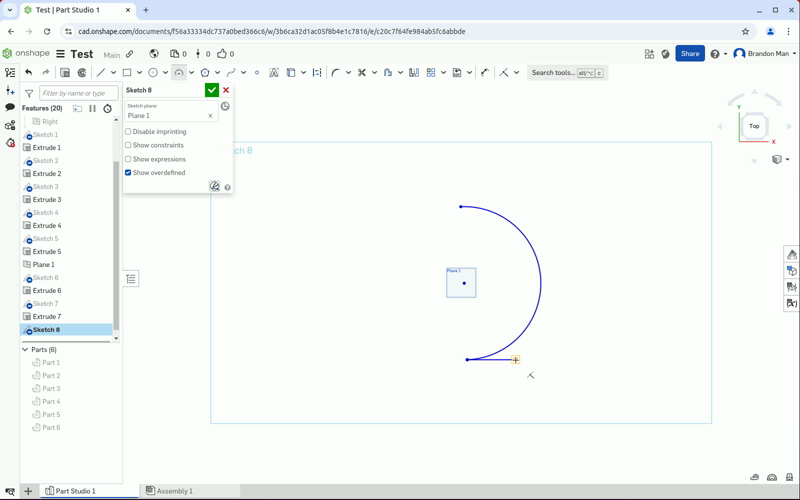
key_down(shift)
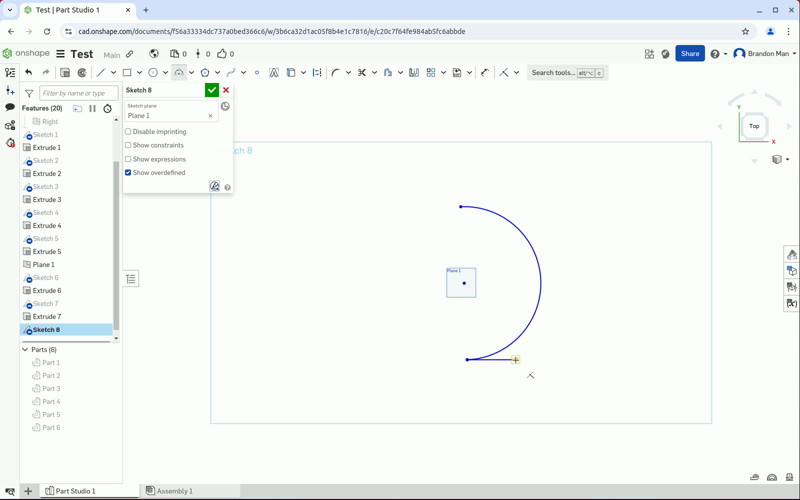
mouse_move(515, 206)
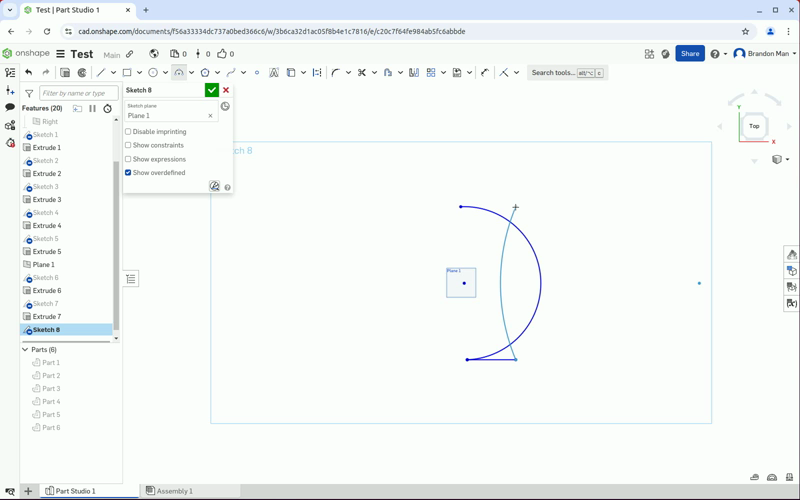
click(515, 206)
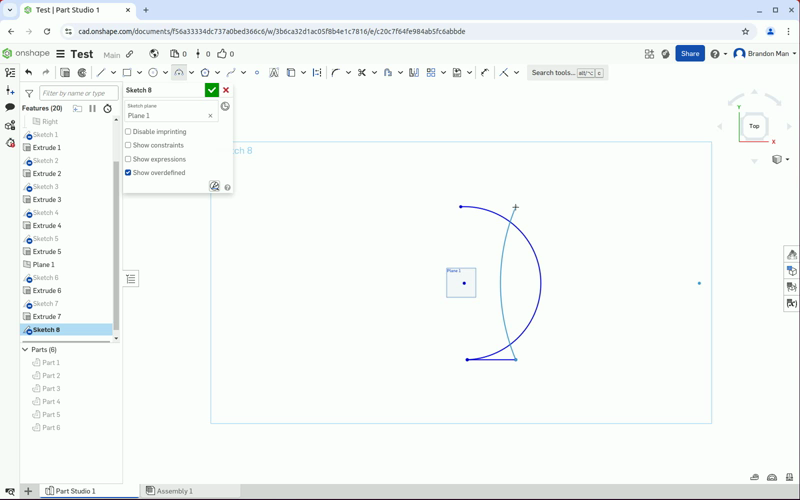
mouse_move(555, 283)
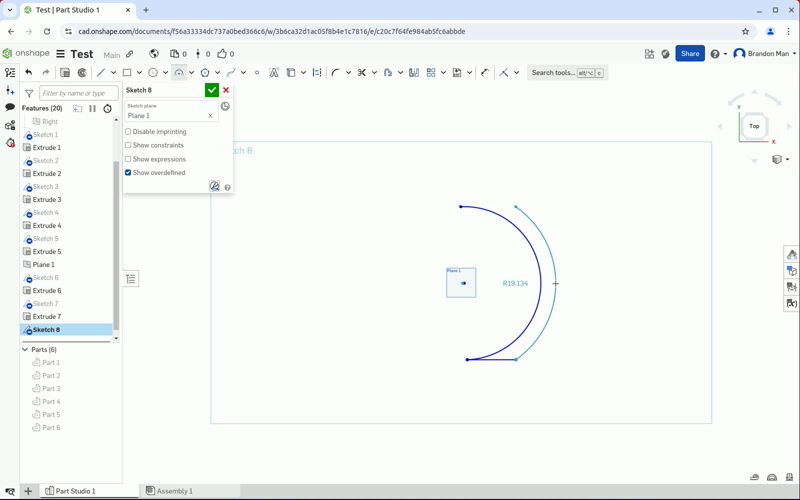
click(555, 283)
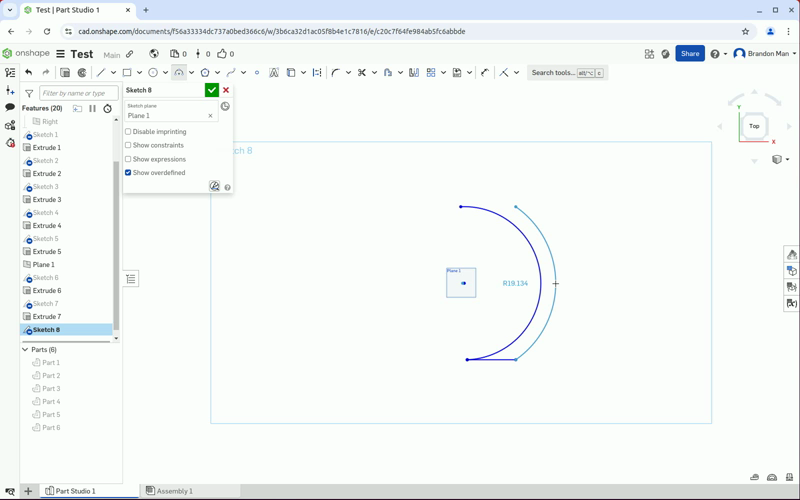
key_up(shift)
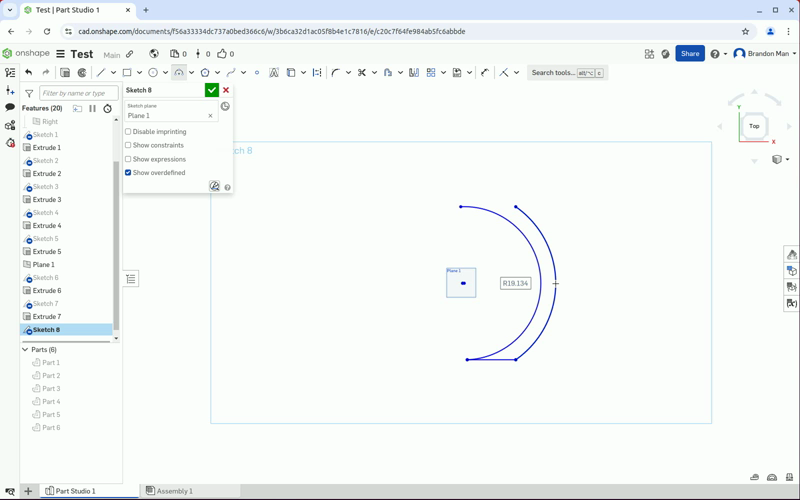
key(esc)
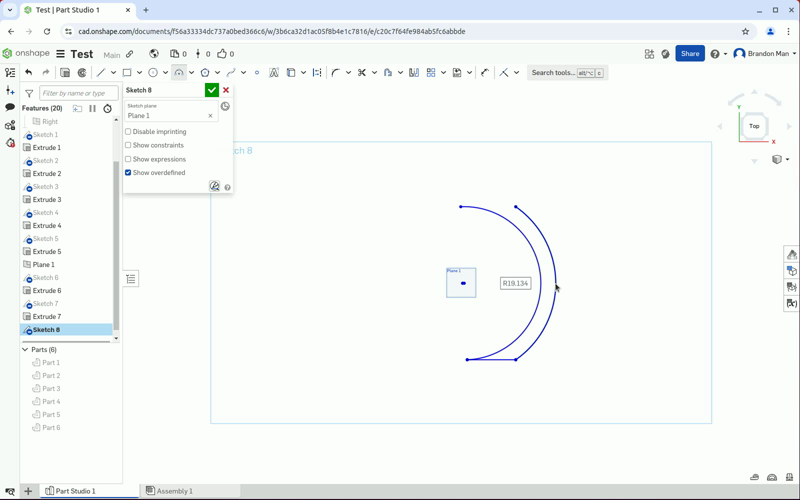
key(l)
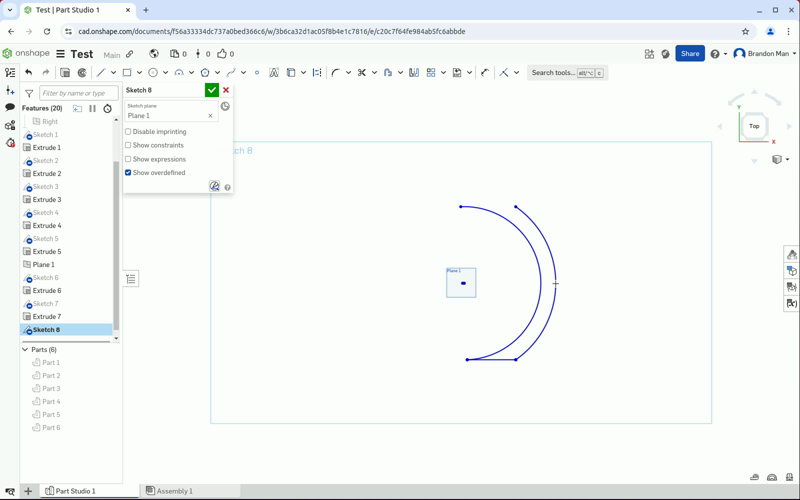
mouse_move(515, 206)
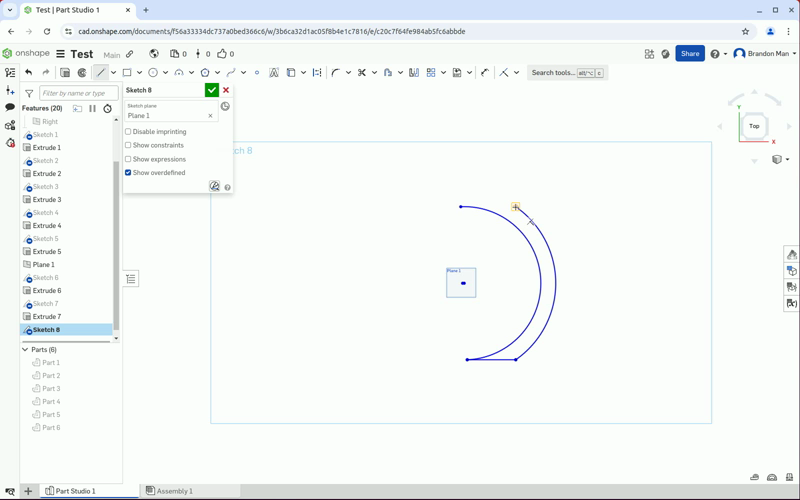
click(515, 206)
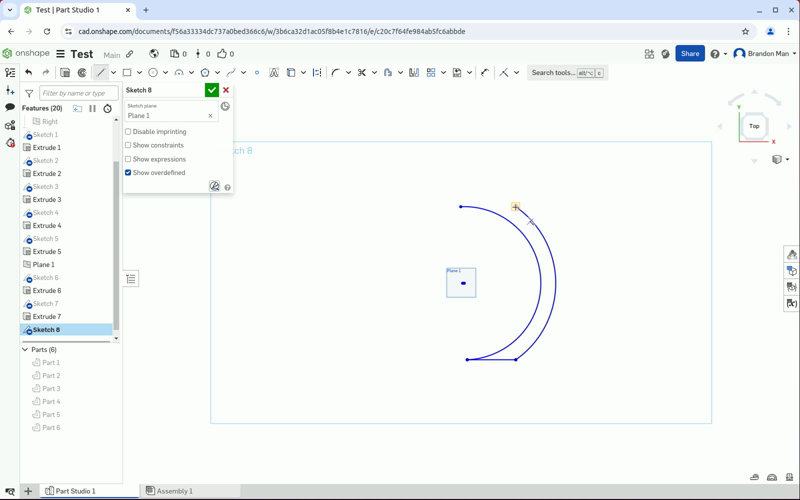
mouse_move(545, 206)
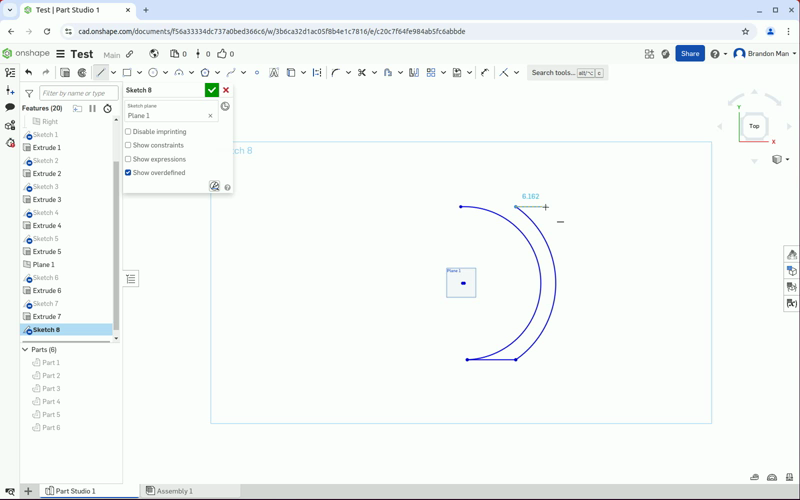
key_down(shift)
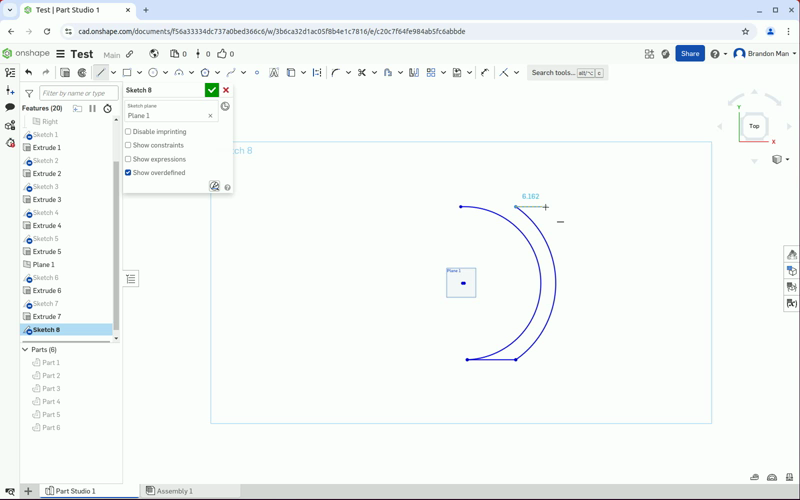
mouse_move(460, 206)
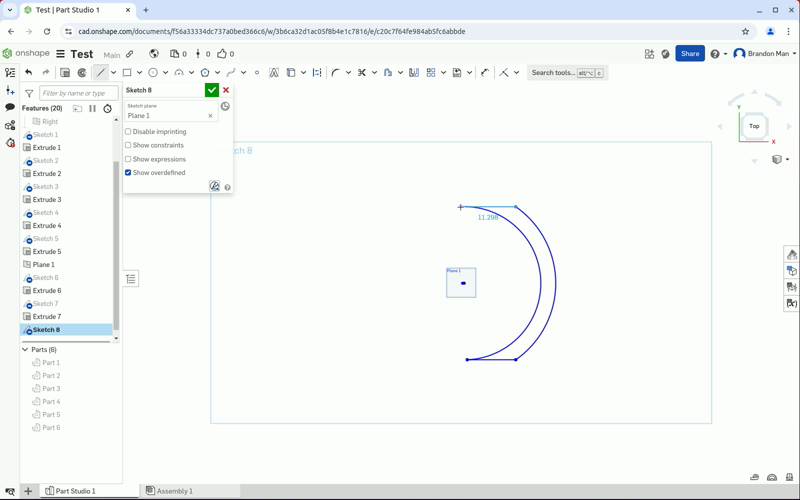
key_up(shift)
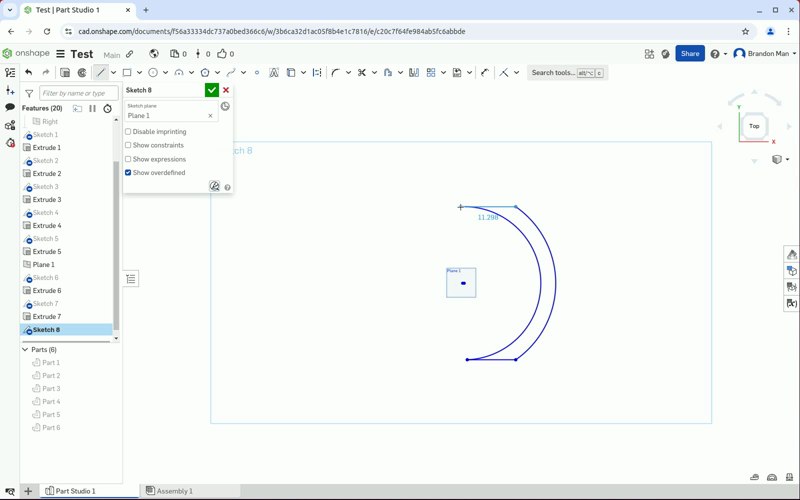
click(460, 206)
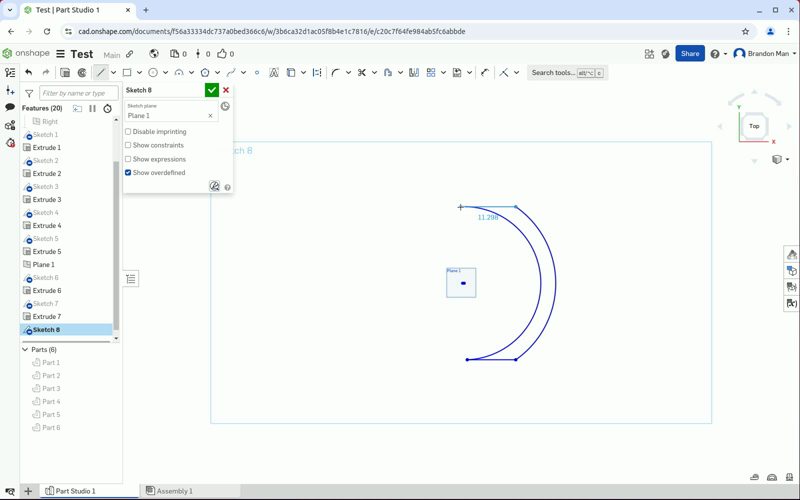
key(esc)
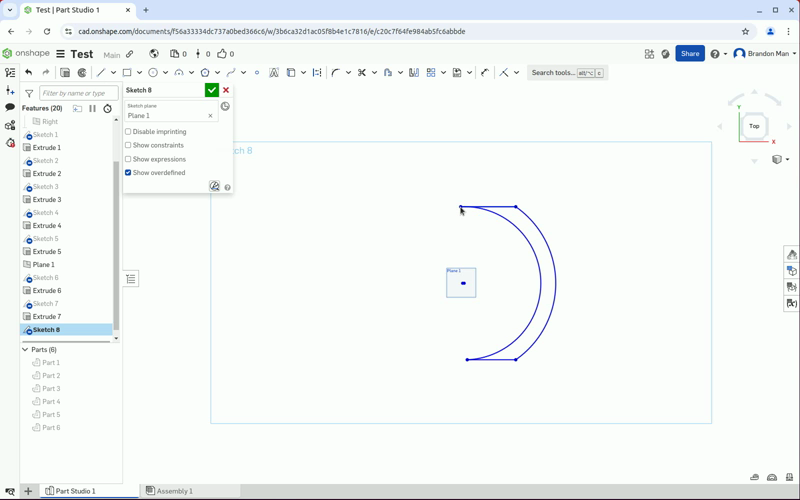
mouse_move(518, 210)
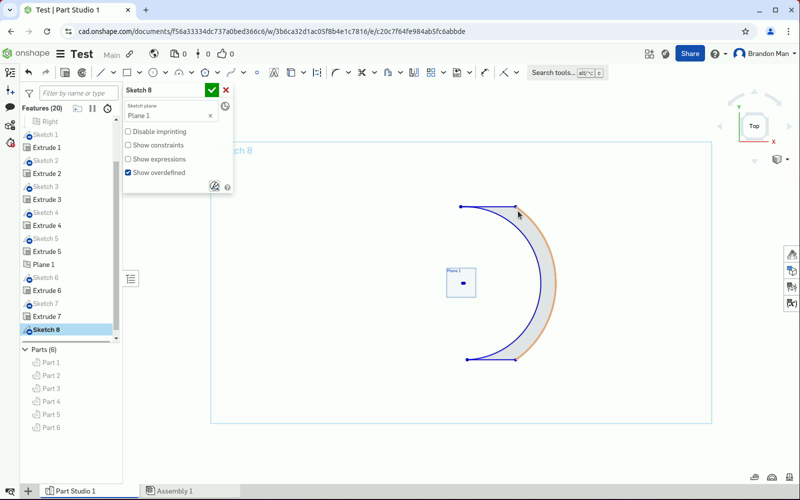
click(518, 210)
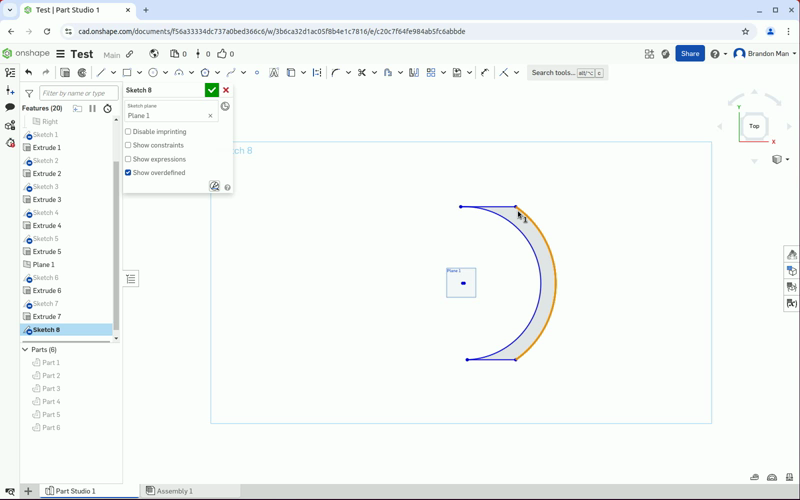
mouse_move(73, 352)
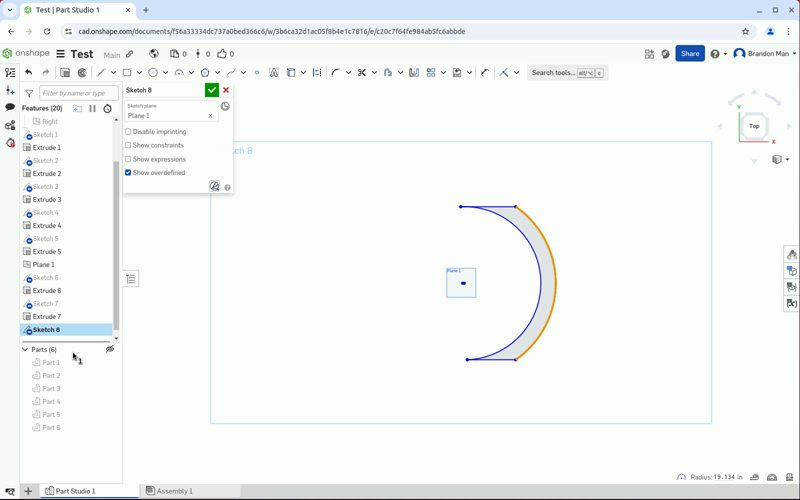
key(shift+y)
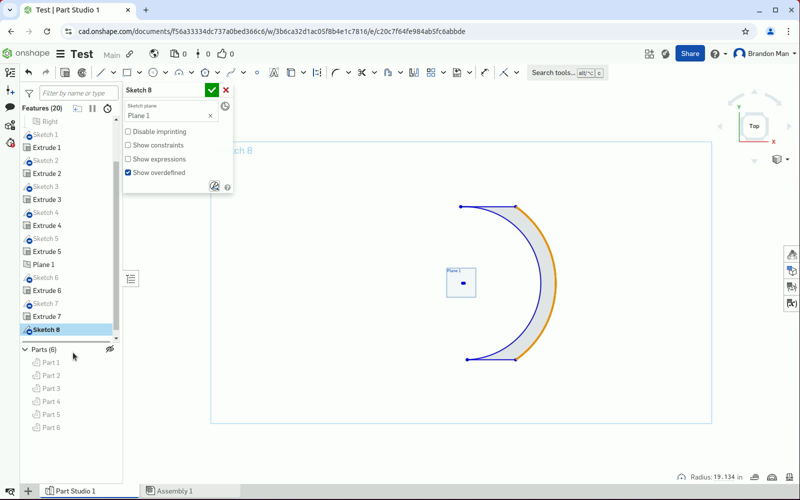
key(shift+e)
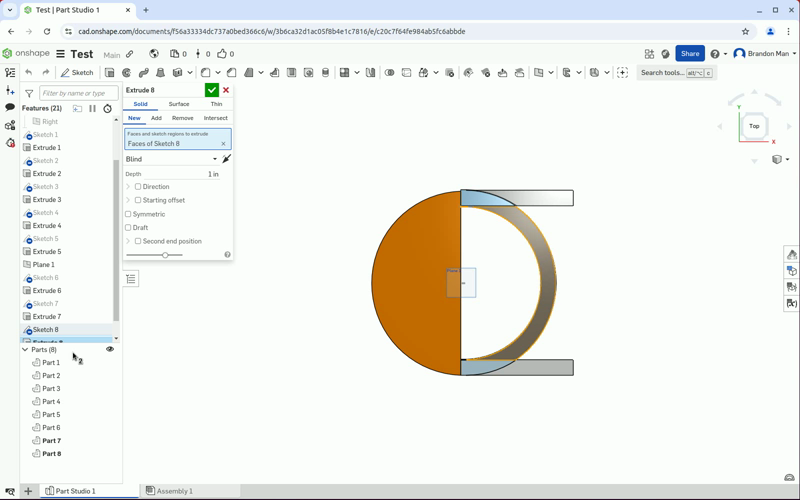
mouse_move(143, 106)
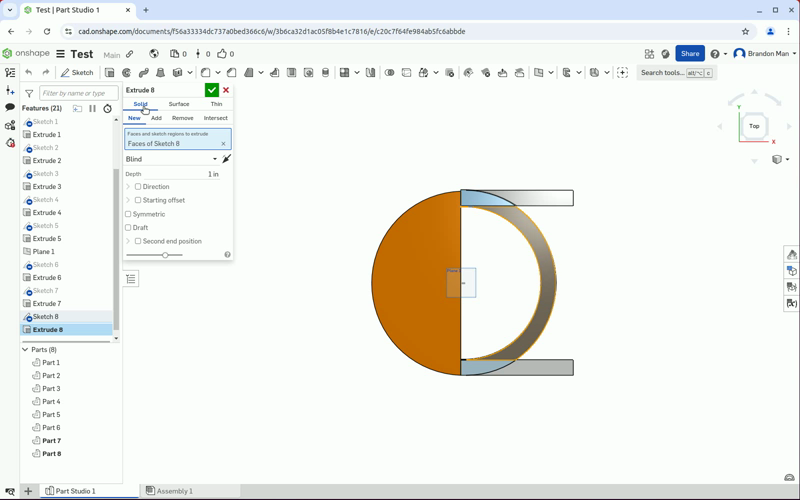
click(143, 106)
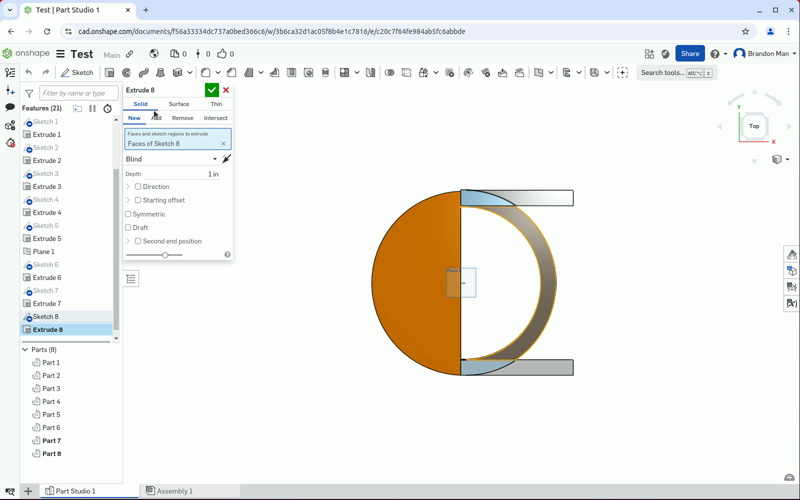
mouse_move(186, 120)
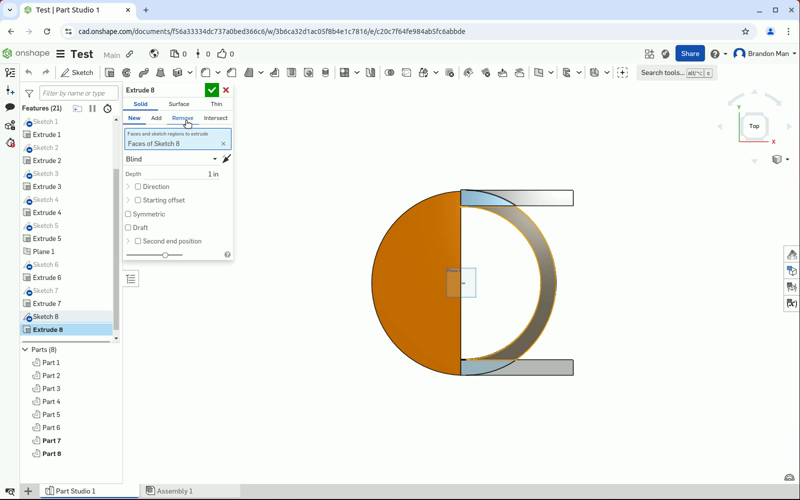
click(186, 120)
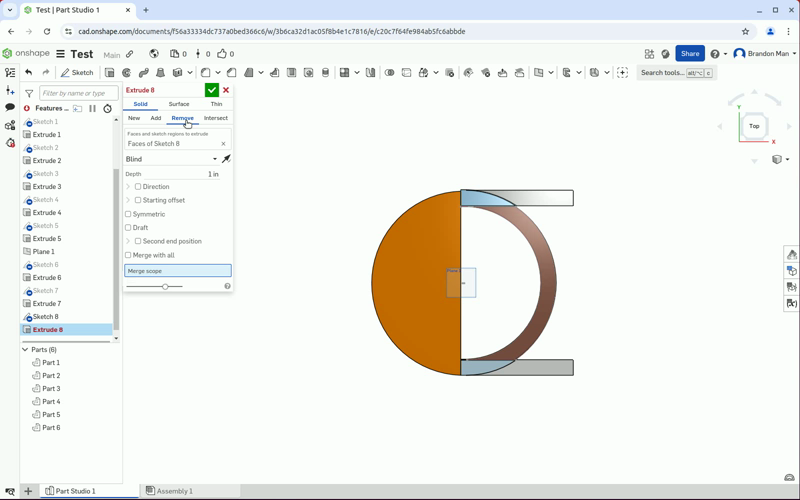
key(tab, 4)
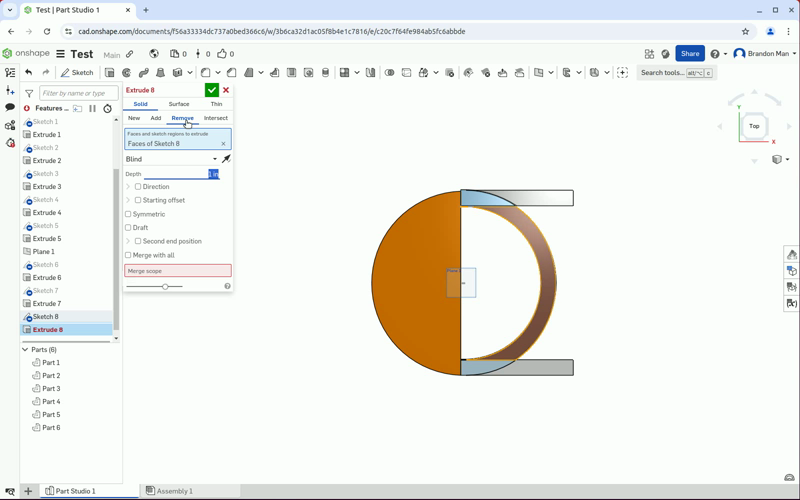
text(10.11)
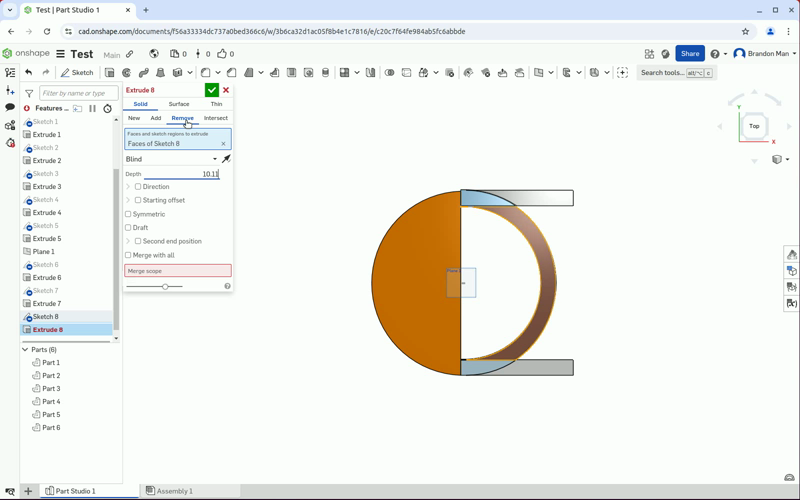
key(tab, 6)
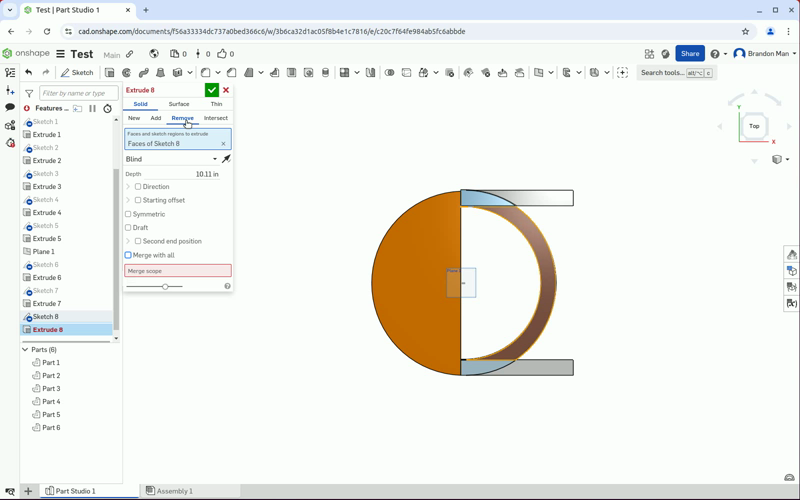
key(space)
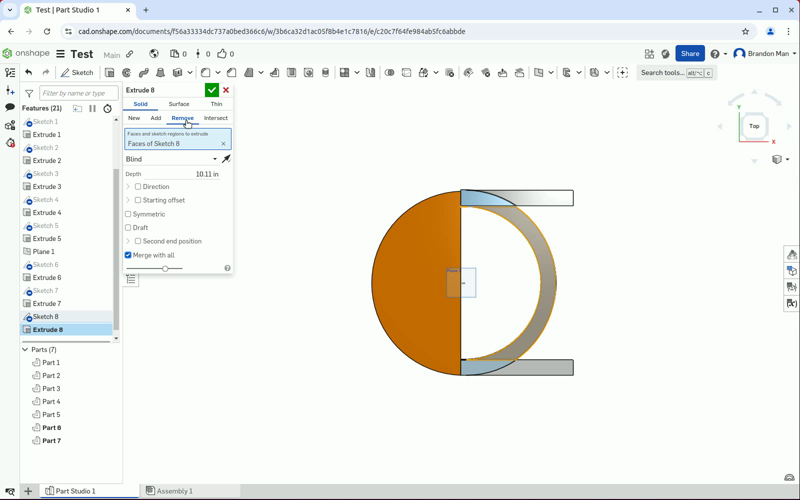
key(enter)
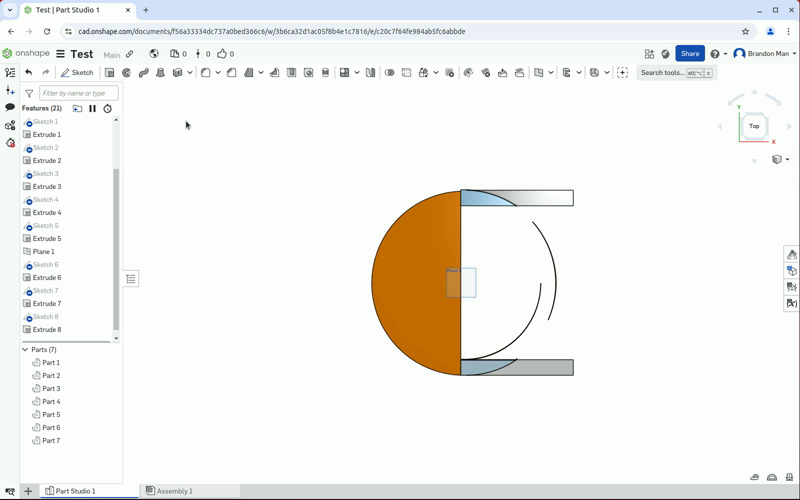
key(shift+h)
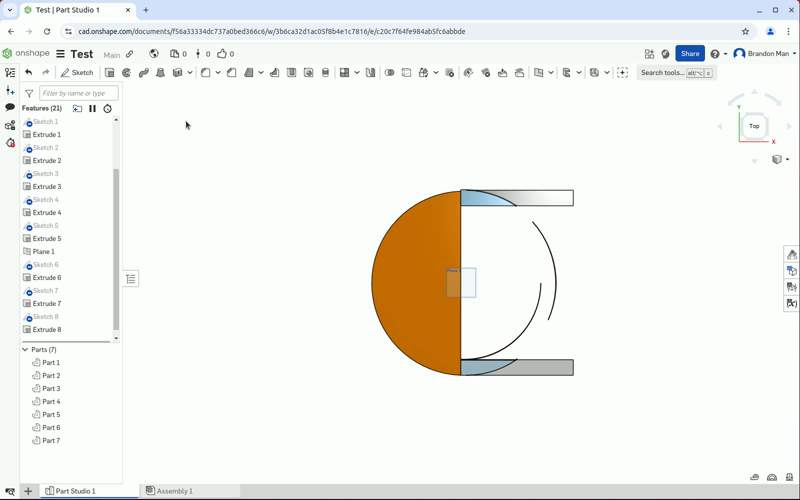
key(shift+h)
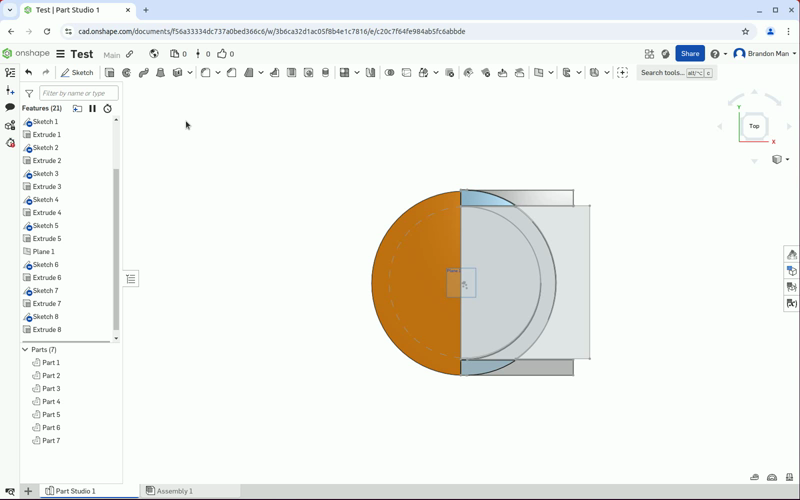
key(shift+7)
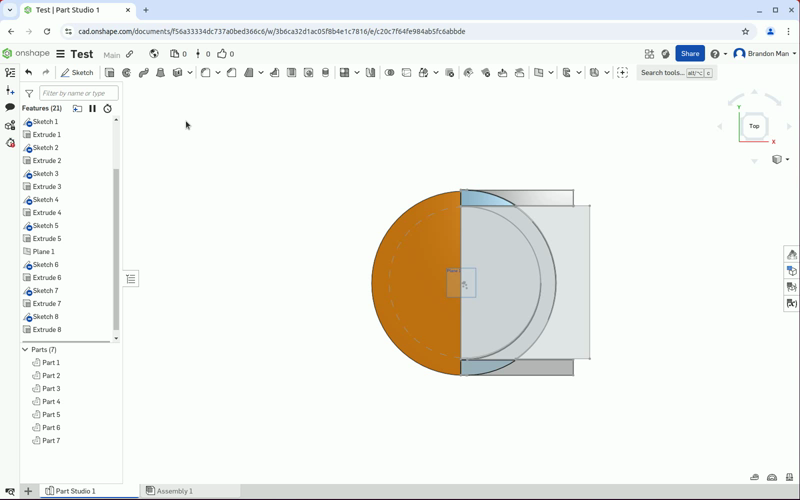
key(up, 3)
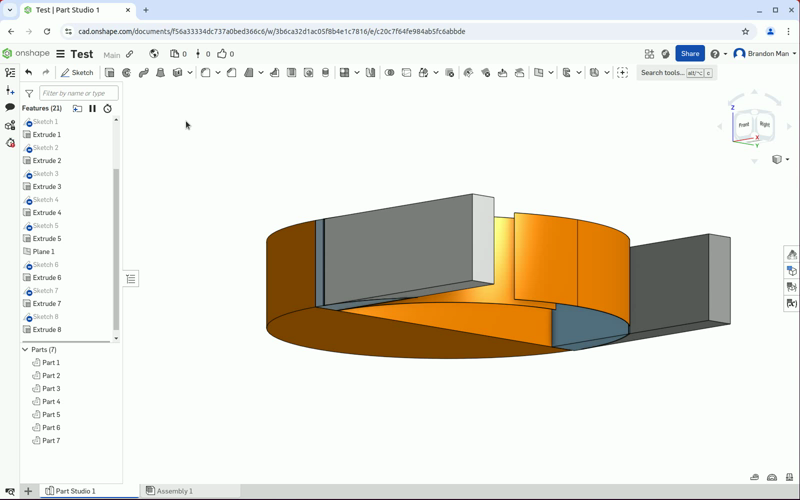
key(left, 3)
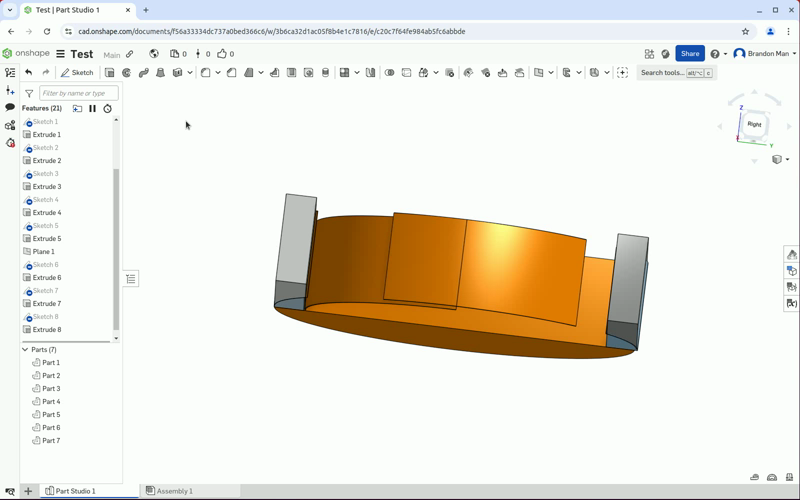
key(right, 3)
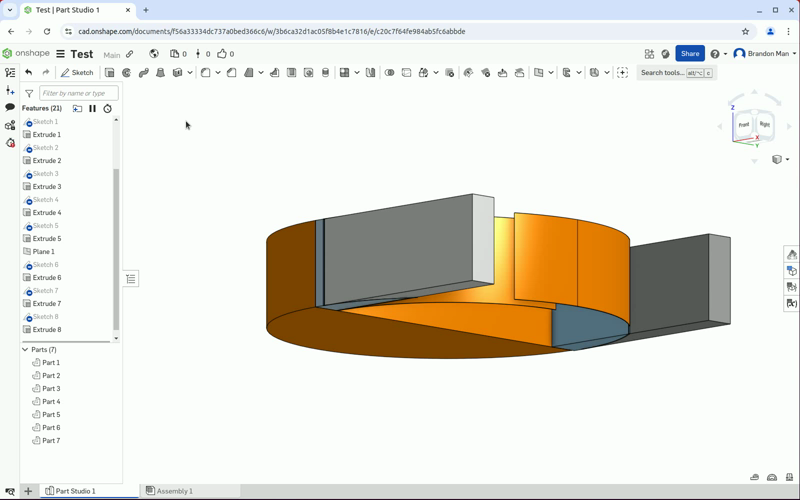
key(down, 3)
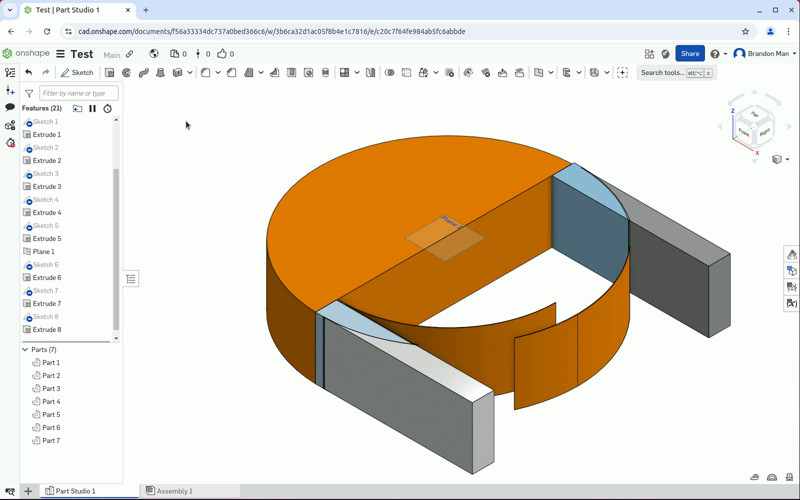
mouse_move(69, 124)
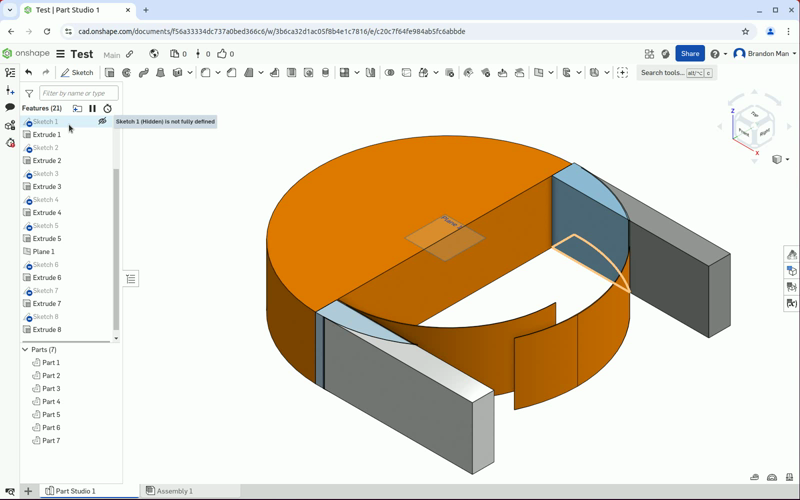
click(69, 124)